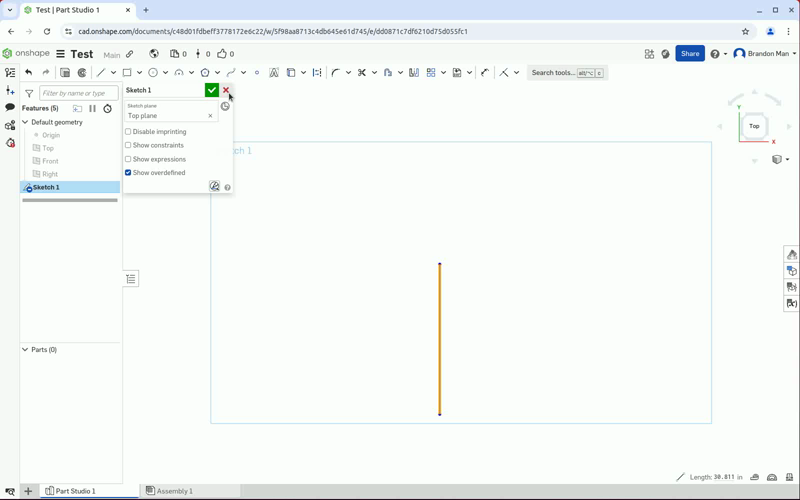
key(shift+h)
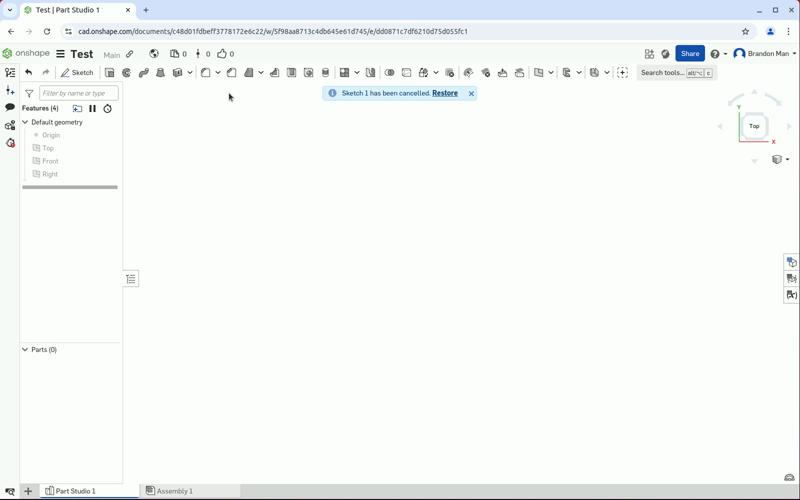
mouse_move(73, 352)
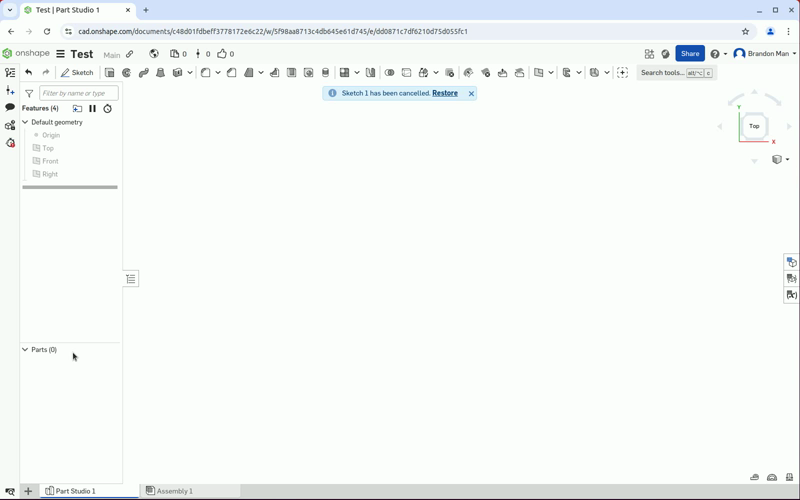
key(y)
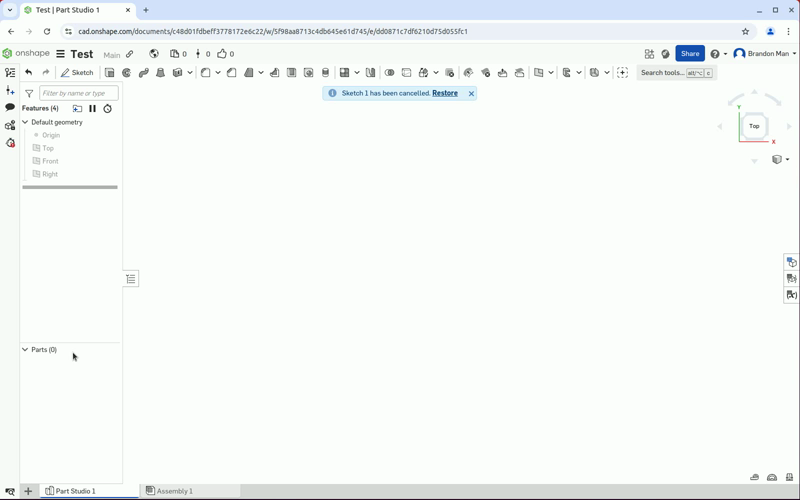
key(shift+p)
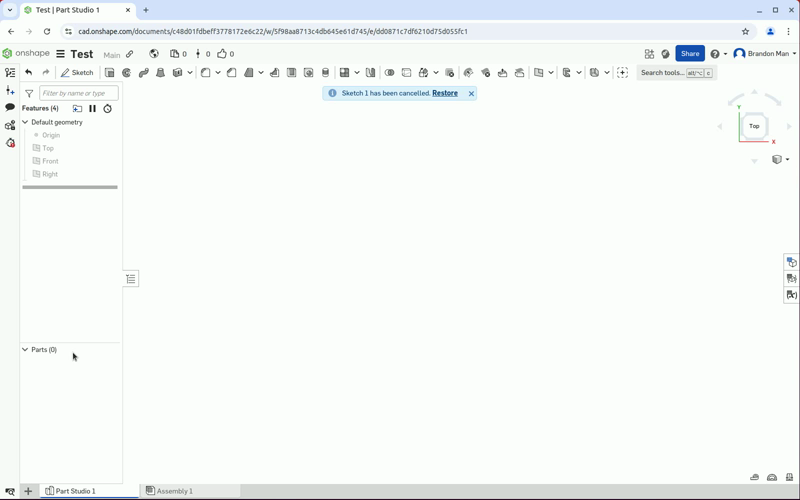
key(space)
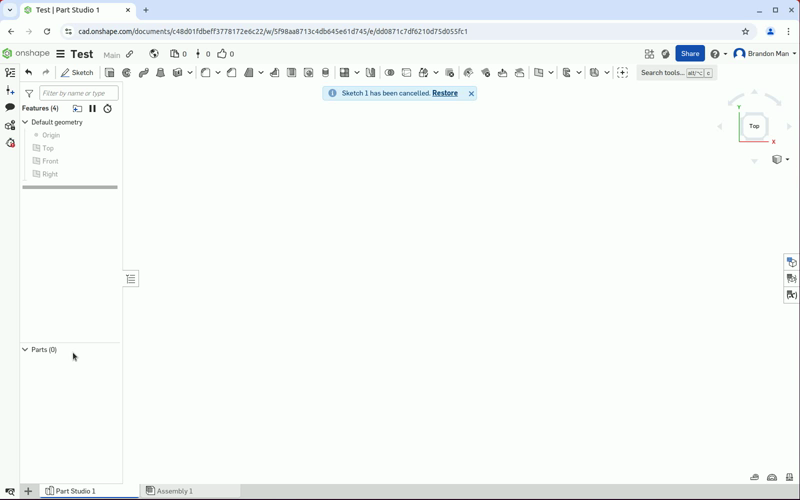
key_down(shift)
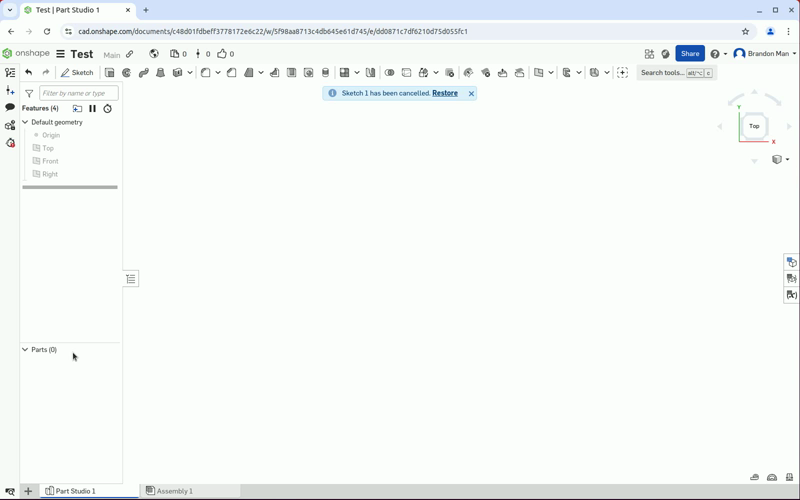
key(up)
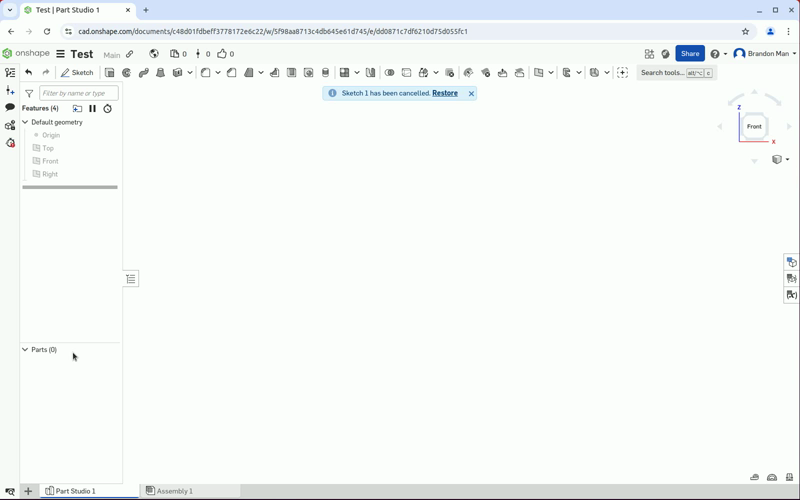
key_up(shift)
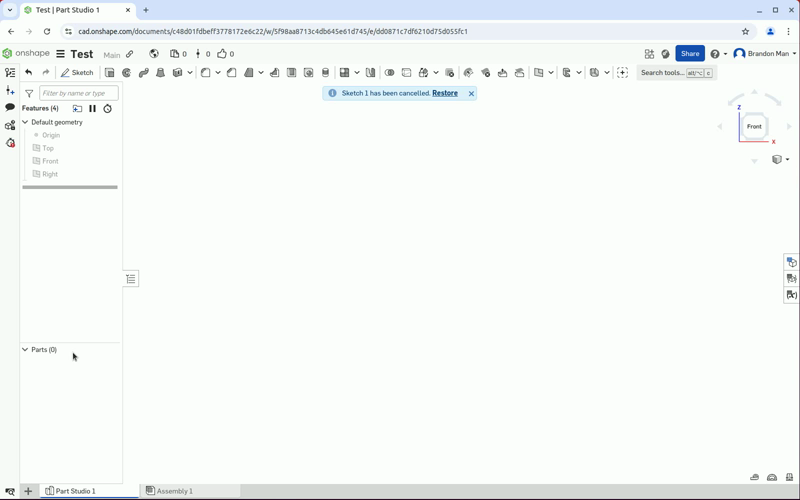
mouse_move(73, 352)
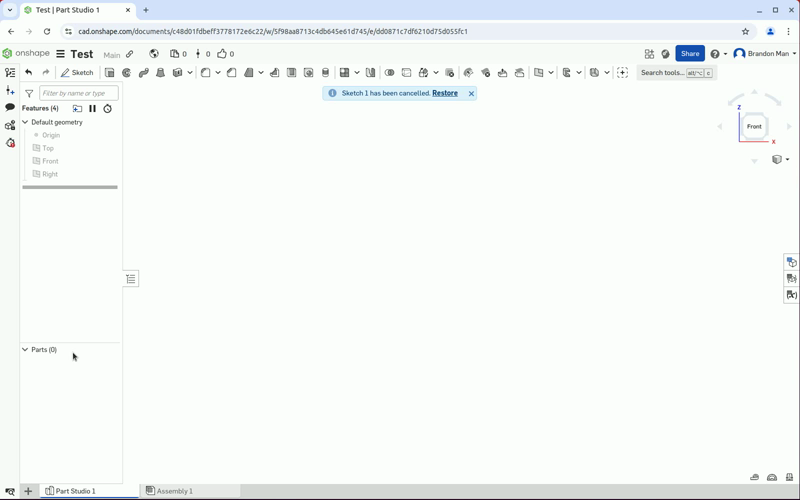
key(shift+y)
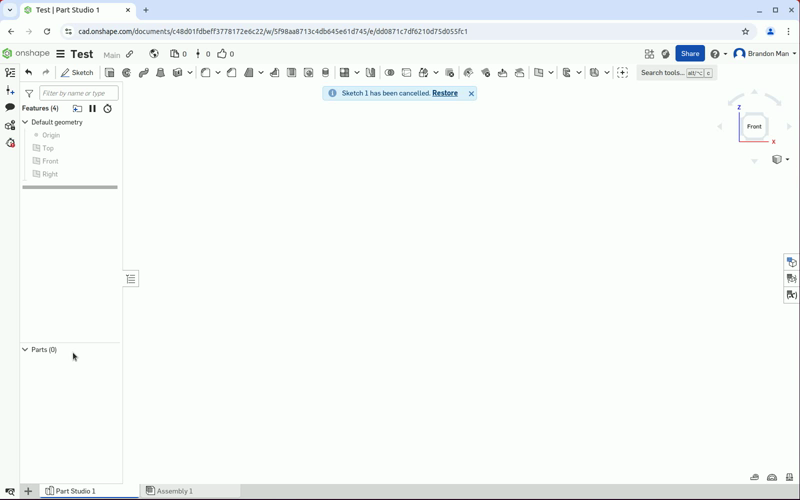
key(shift+s)
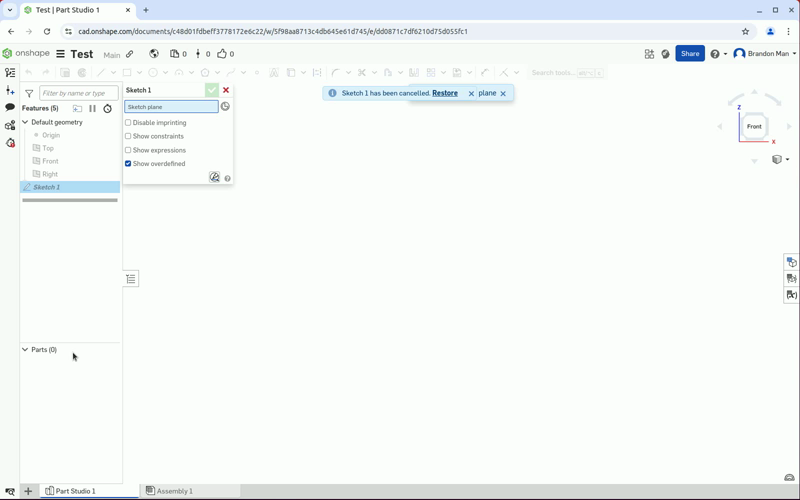
mouse_move(73, 163)
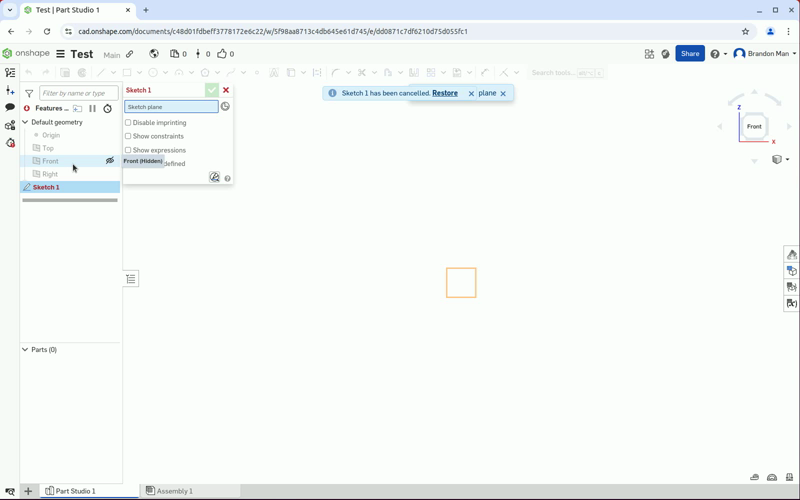
click(73, 163)
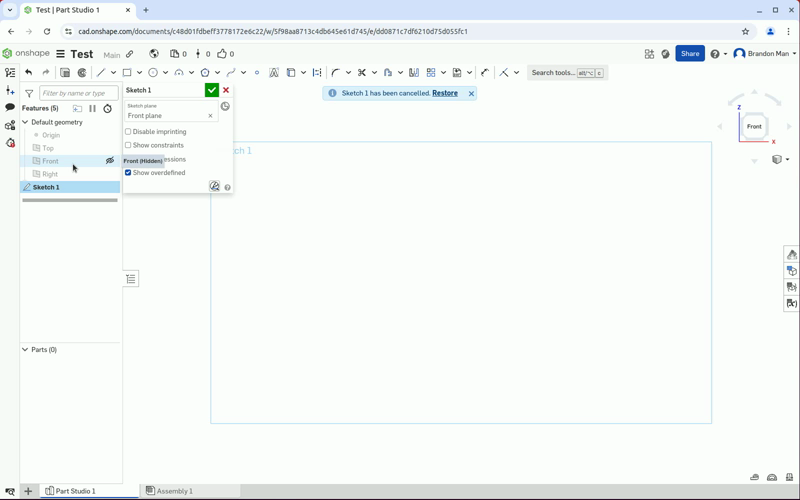
mouse_move(73, 352)
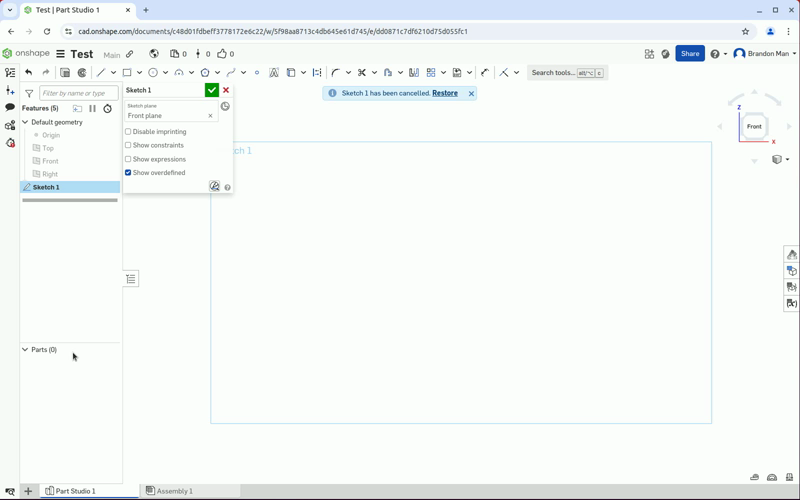
key(y)
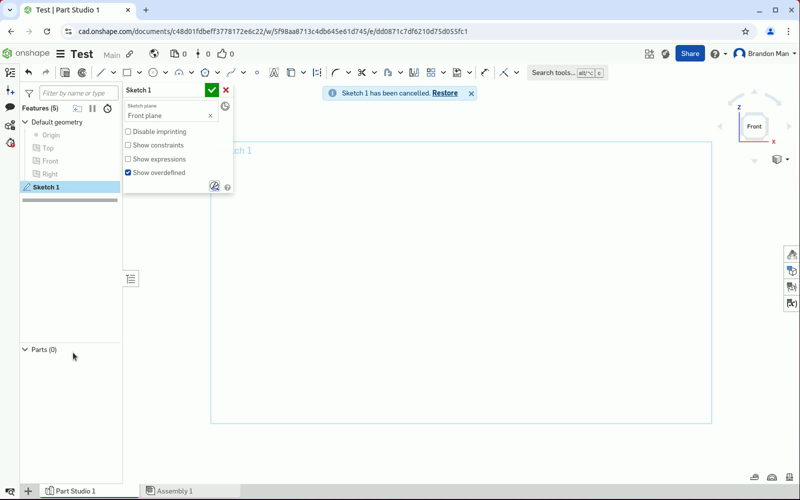
key(l)
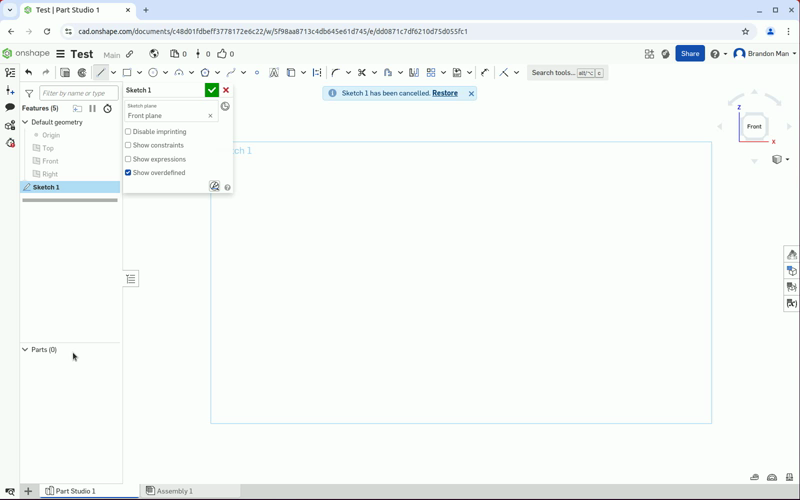
key_down(shift)
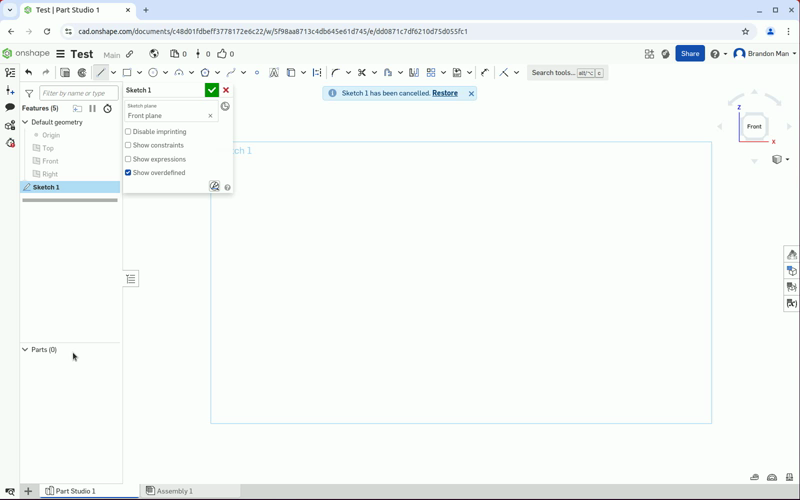
mouse_move(450, 282)
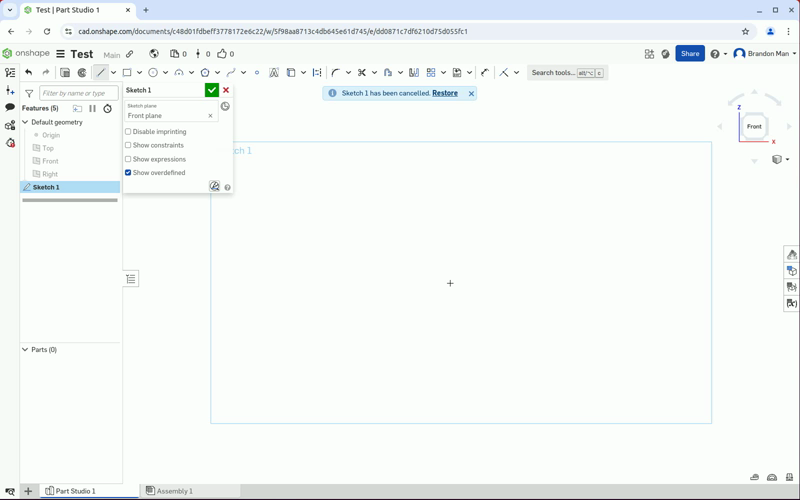
click(450, 282)
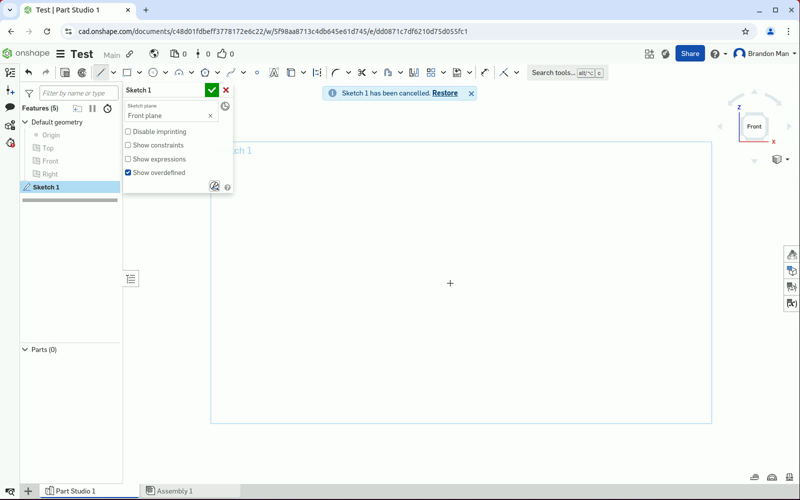
key_up(shift)
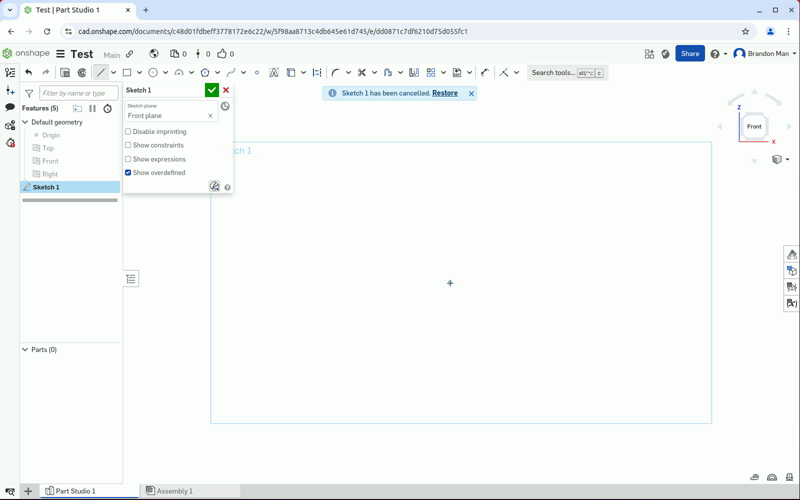
key_down(shift)
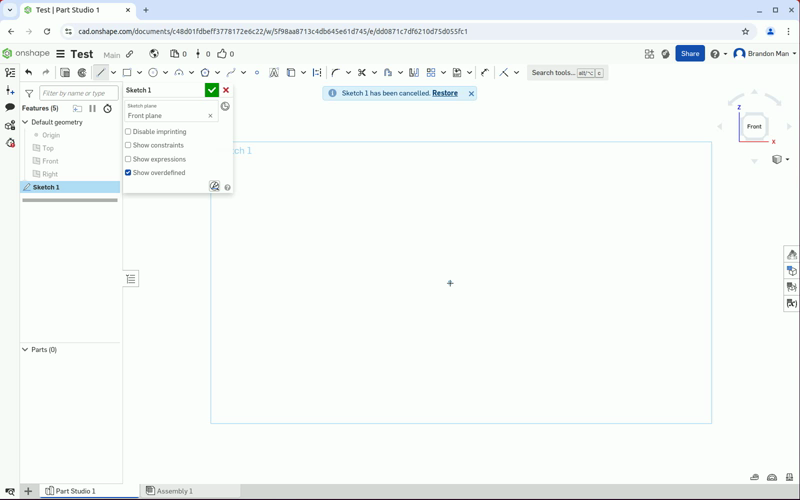
mouse_move(480, 282)
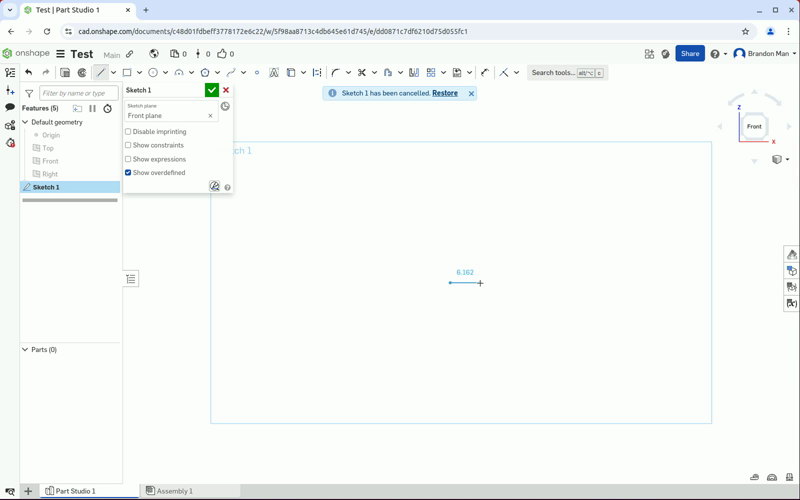
mouse_move(456, 282)
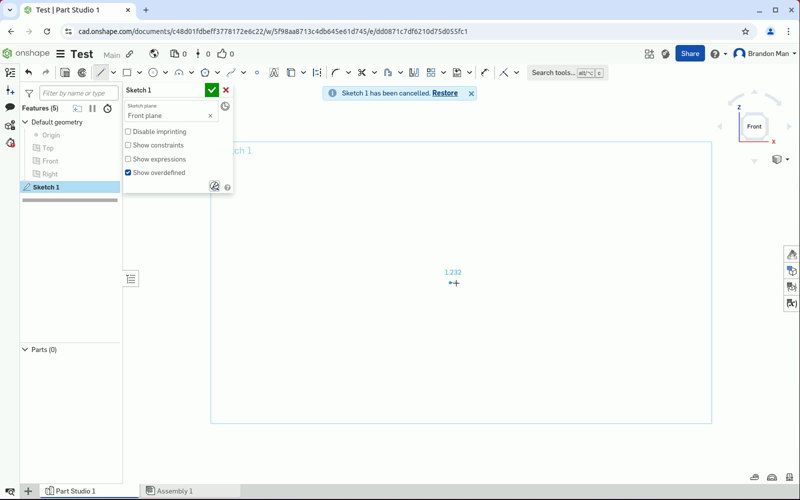
scroll(6)
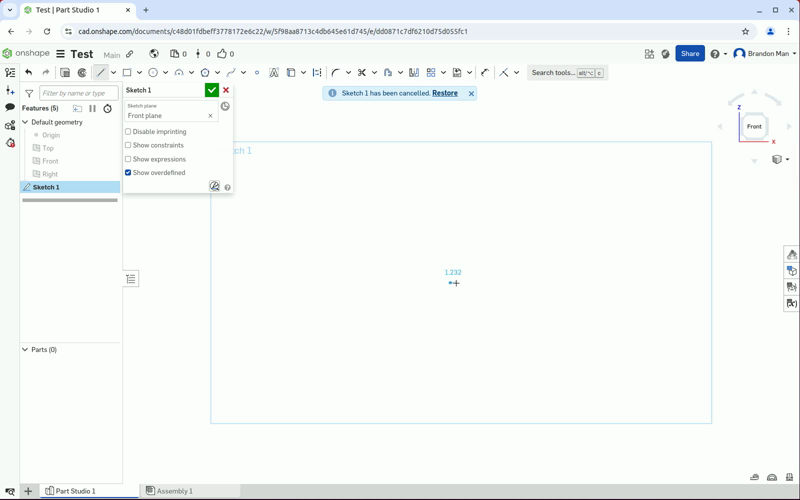
scroll(6)
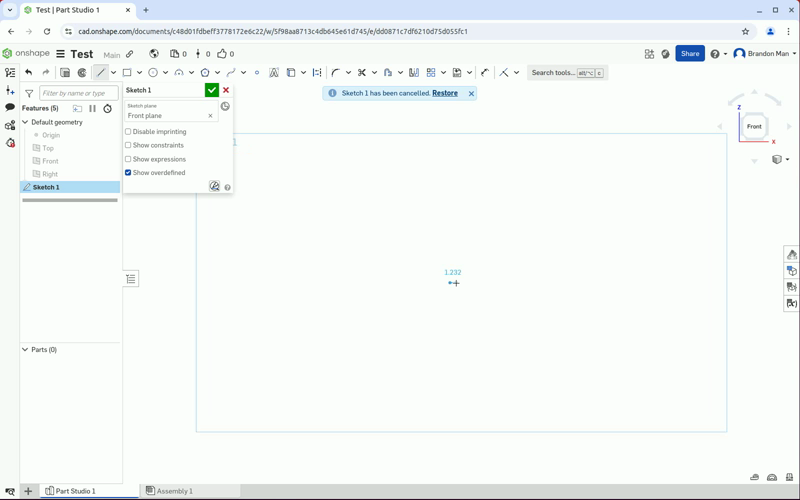
scroll(6)
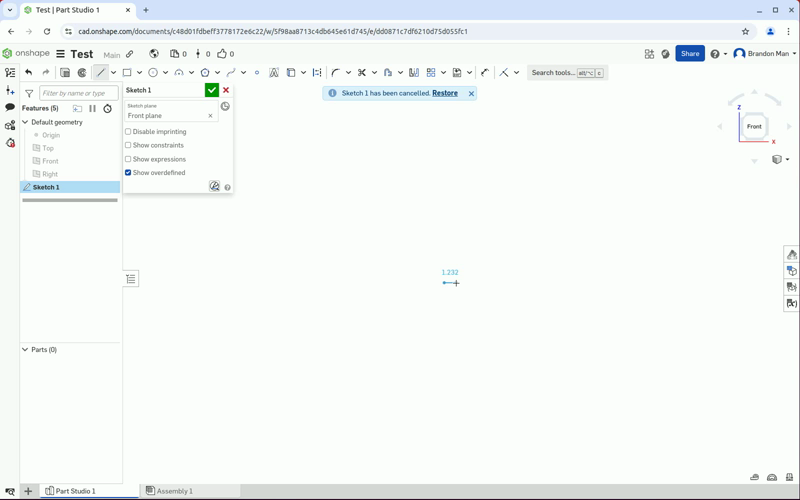
scroll(6)
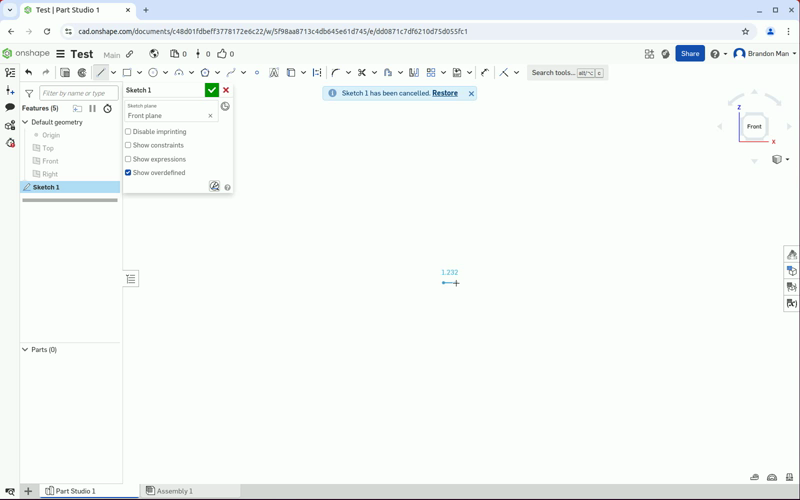
scroll(6)
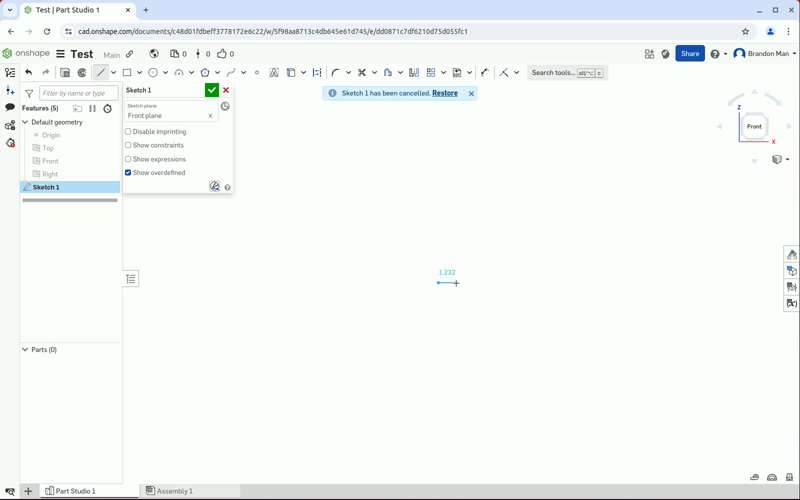
scroll(6)
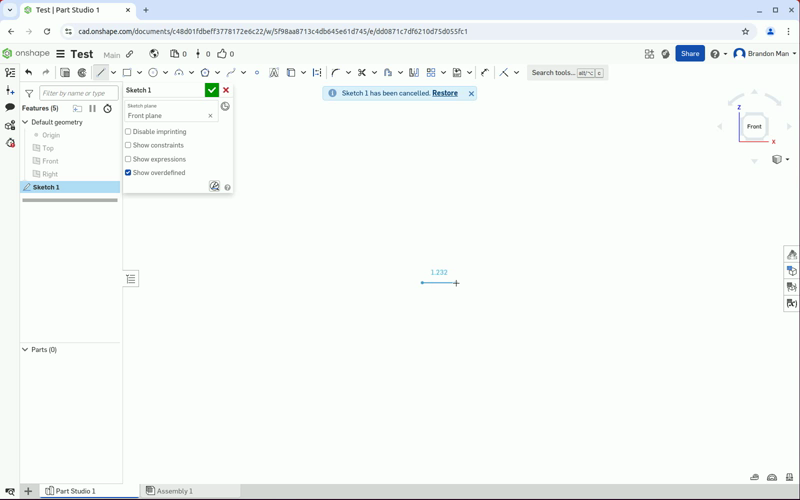
scroll(6)
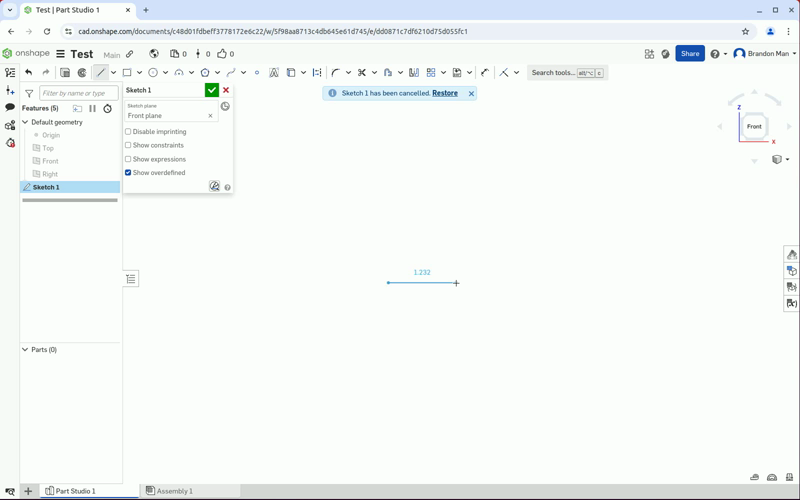
click(456, 282)
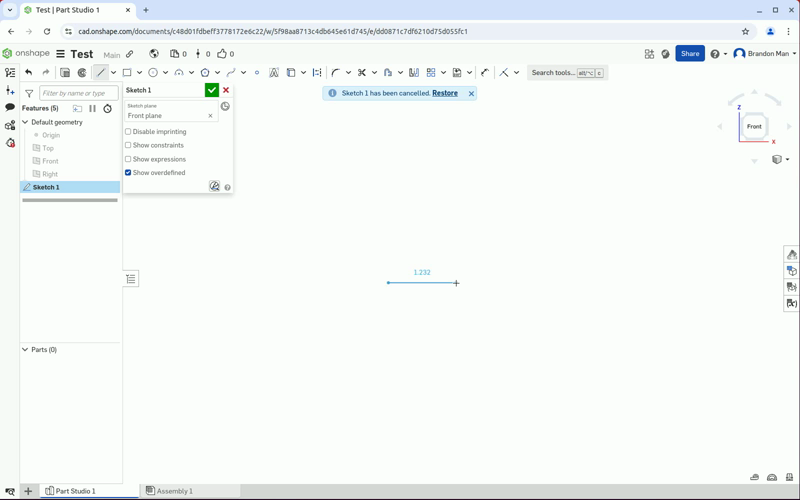
scroll(-6)
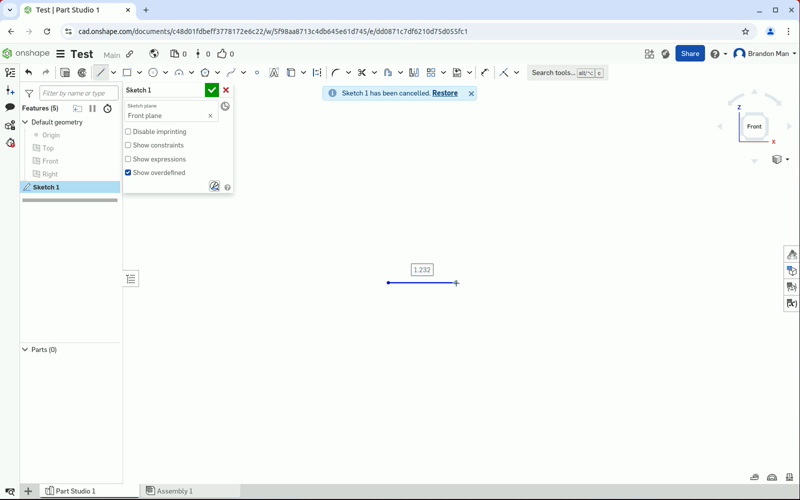
scroll(-6)
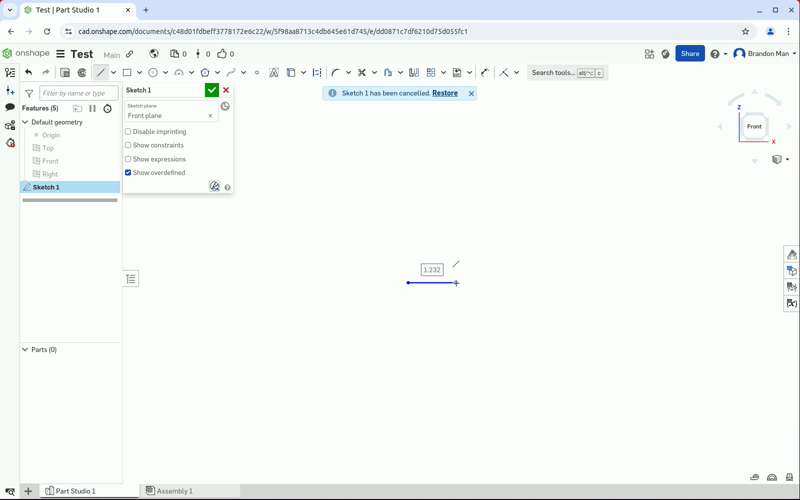
scroll(-6)
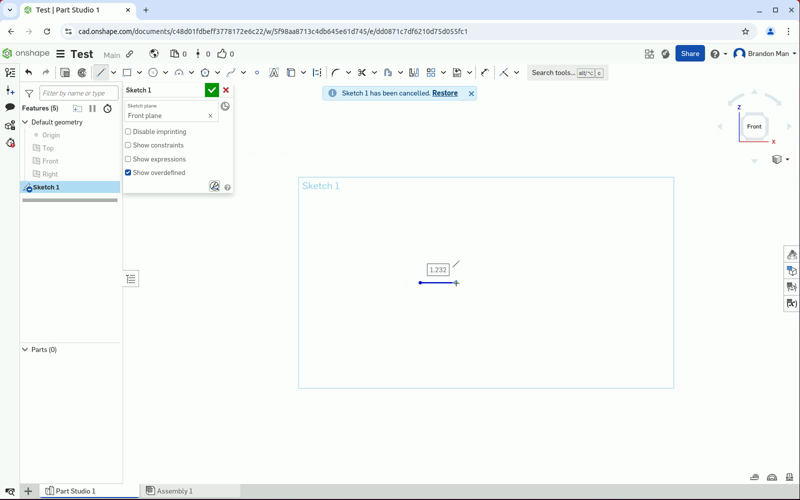
scroll(-6)
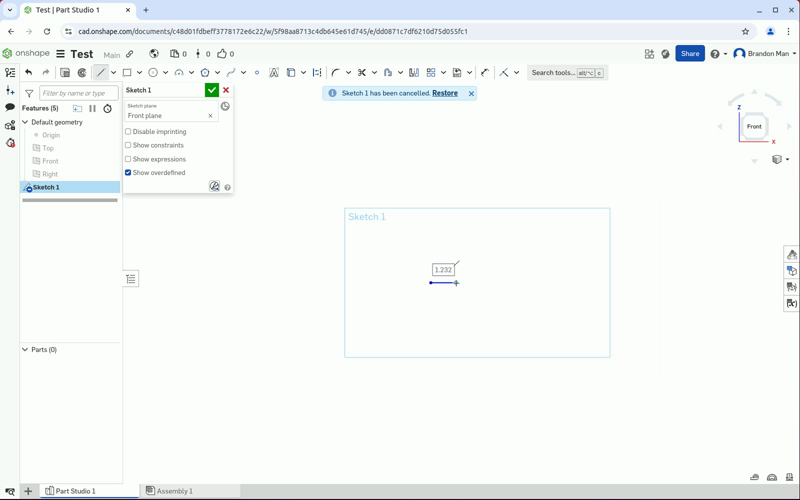
scroll(-6)
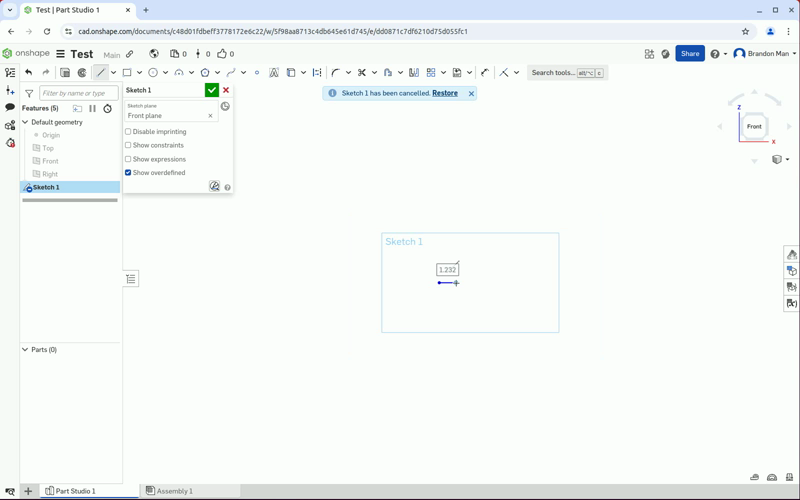
scroll(-6)
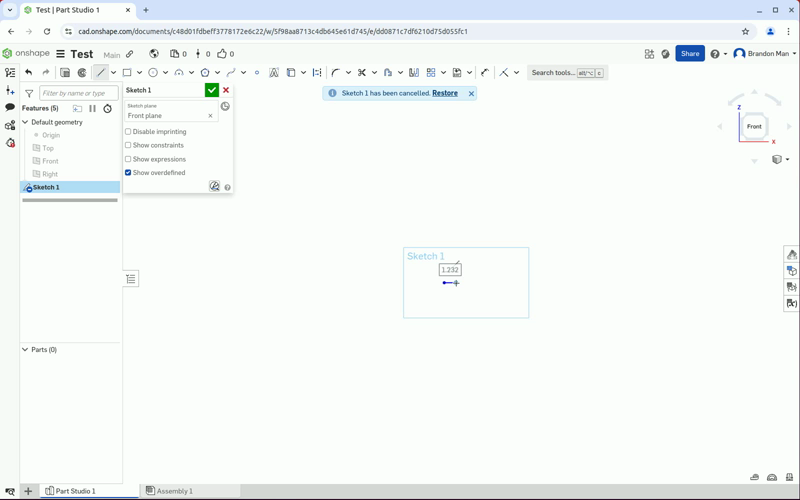
scroll(-6)
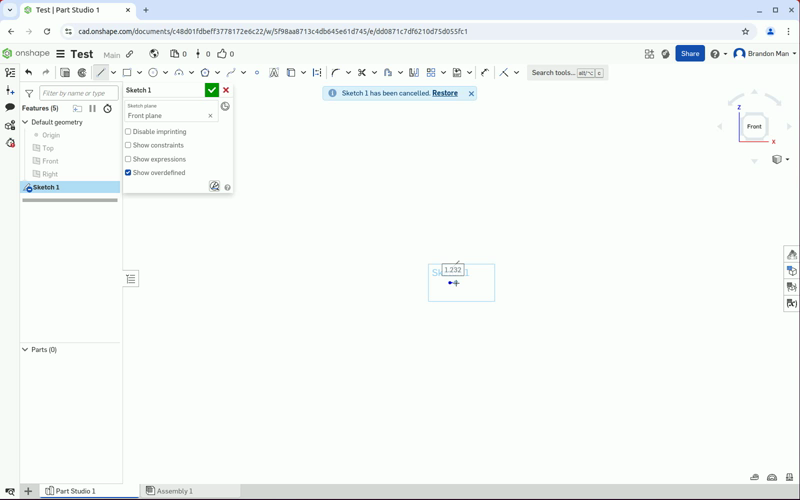
key_up(shift)
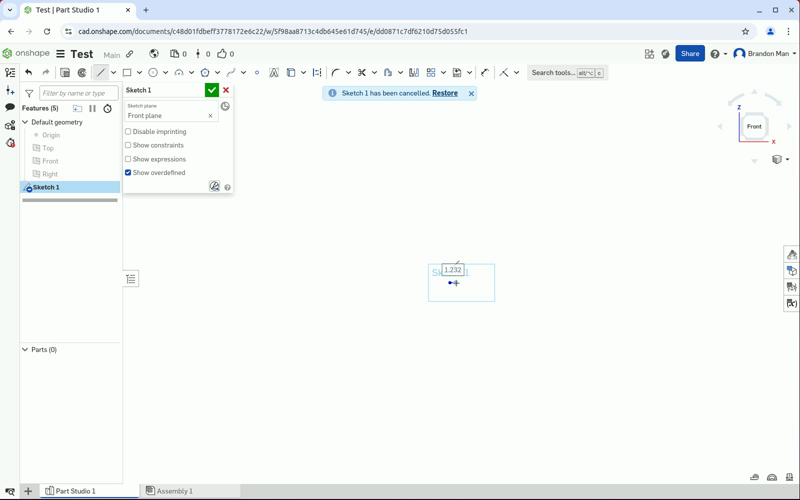
key(esc)
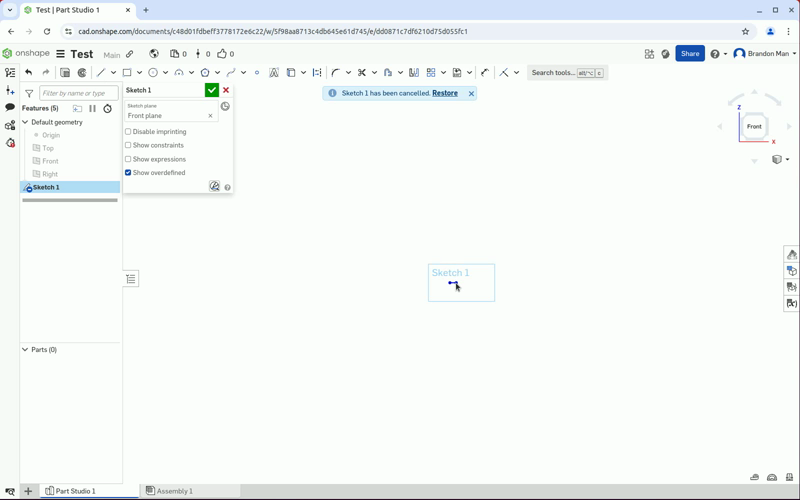
key(a)
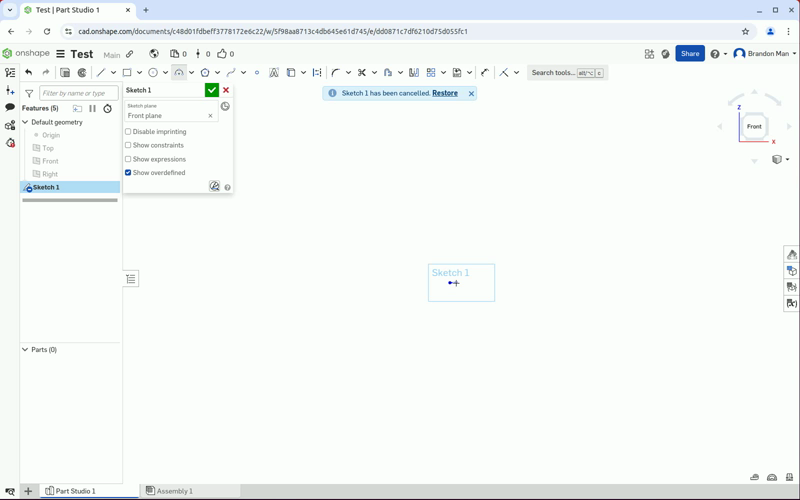
mouse_move(456, 282)
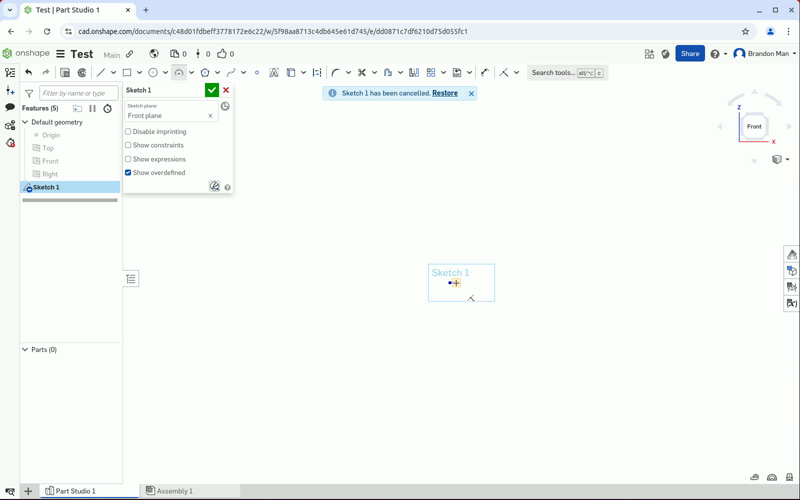
click(456, 282)
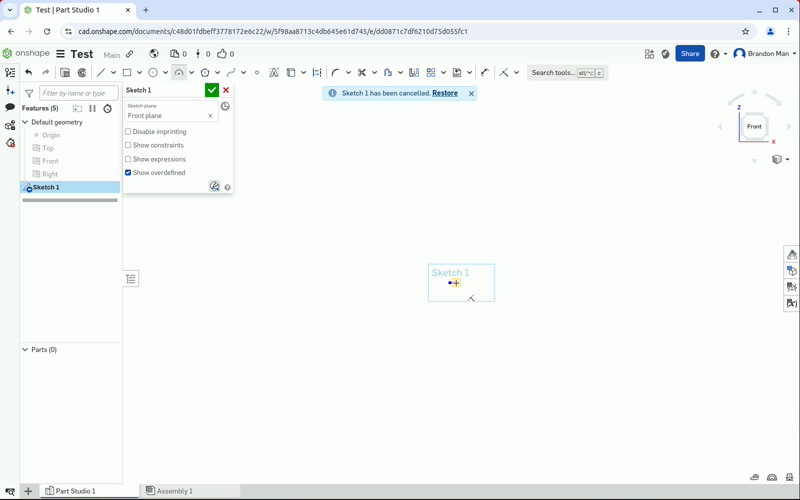
key_down(shift)
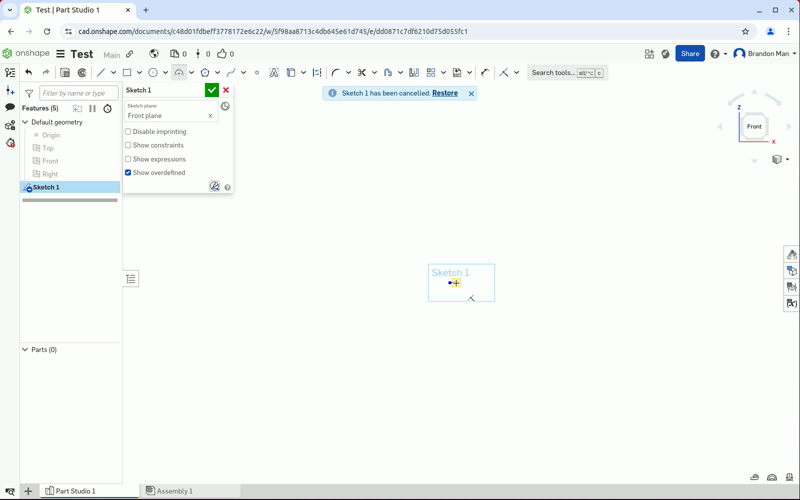
mouse_move(465, 282)
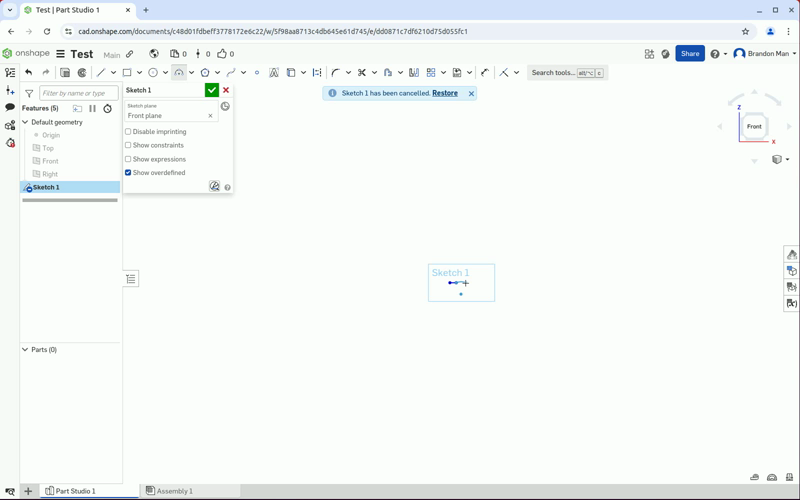
click(465, 282)
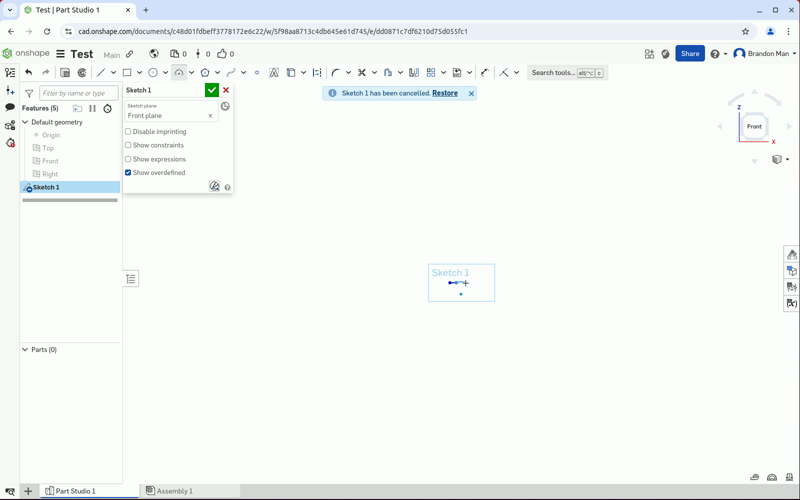
mouse_move(461, 278)
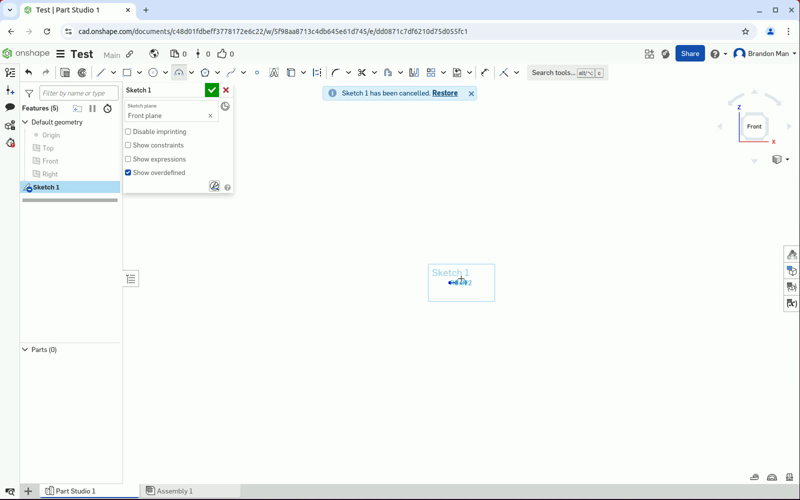
click(461, 278)
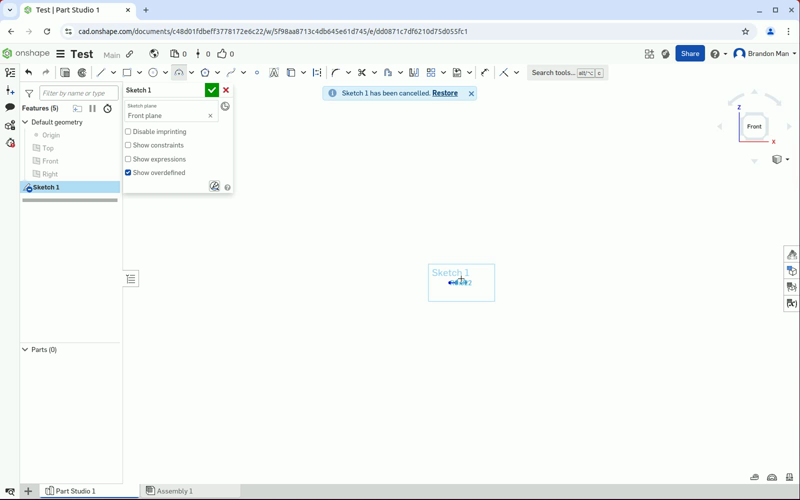
key_up(shift)
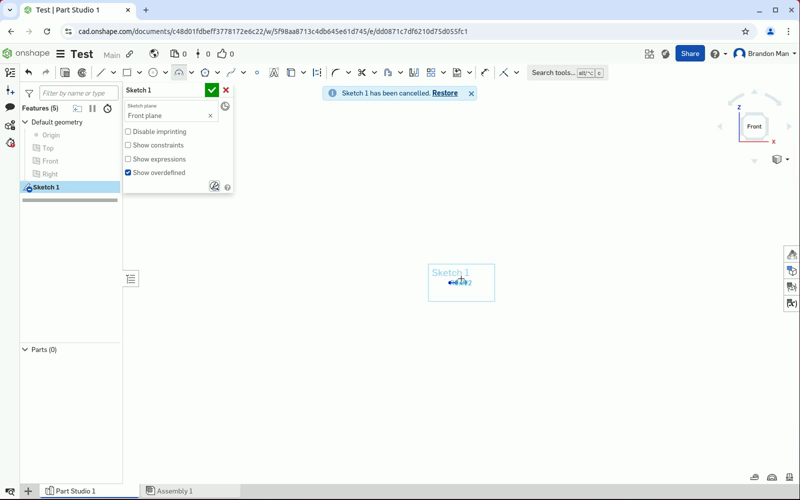
key(esc)
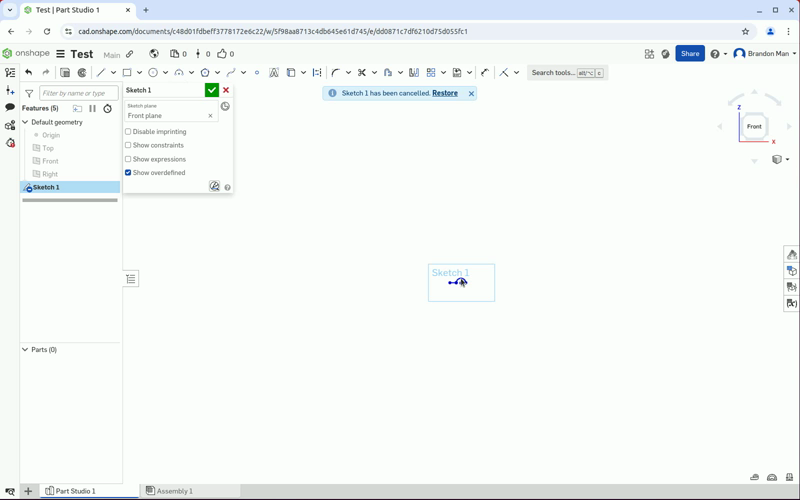
key(l)
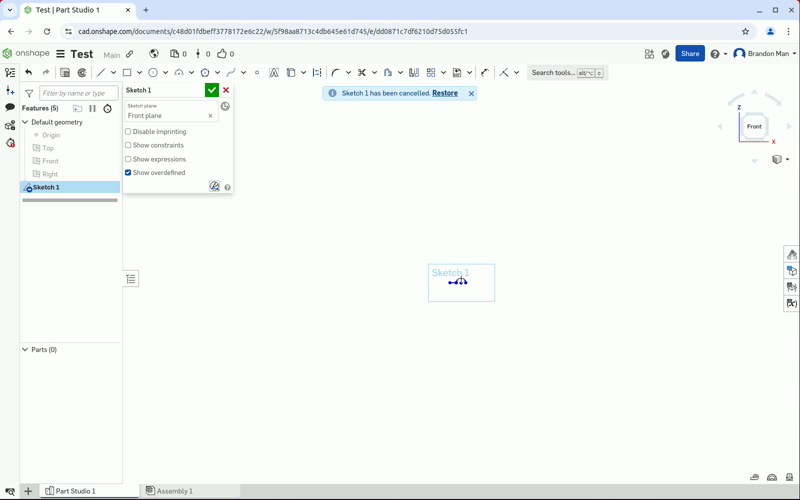
mouse_move(465, 282)
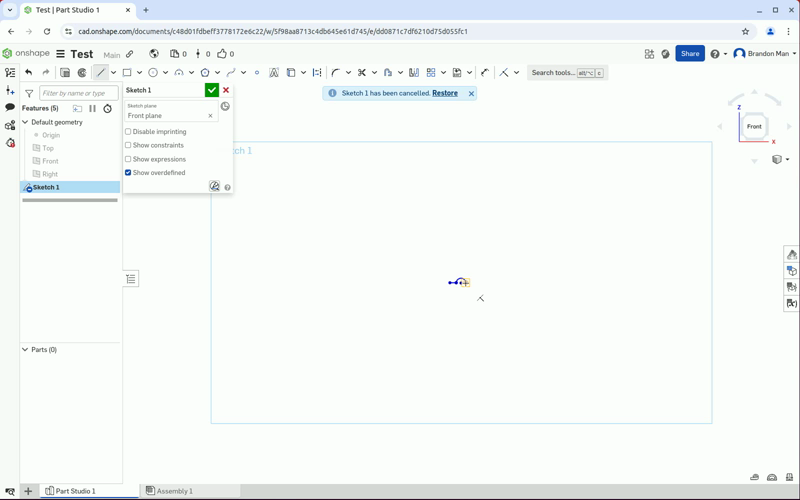
click(465, 282)
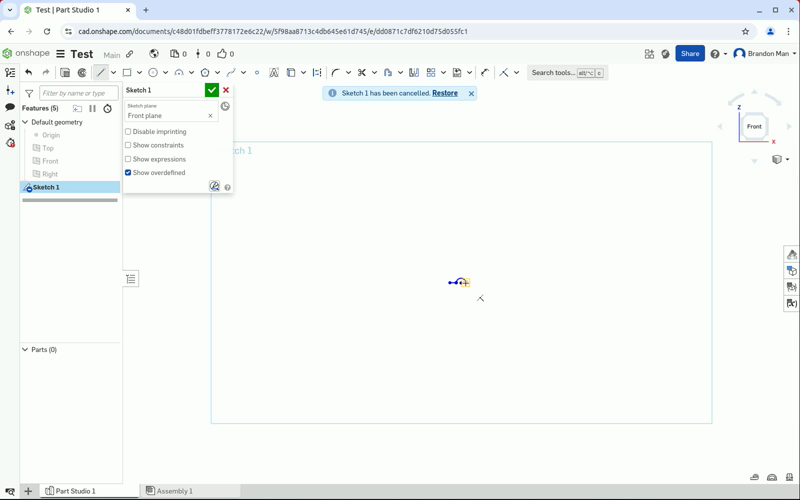
key_down(shift)
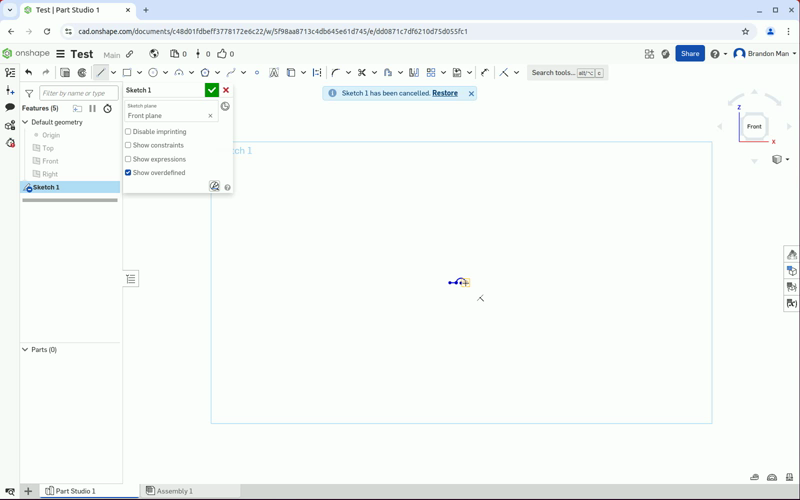
mouse_move(495, 282)
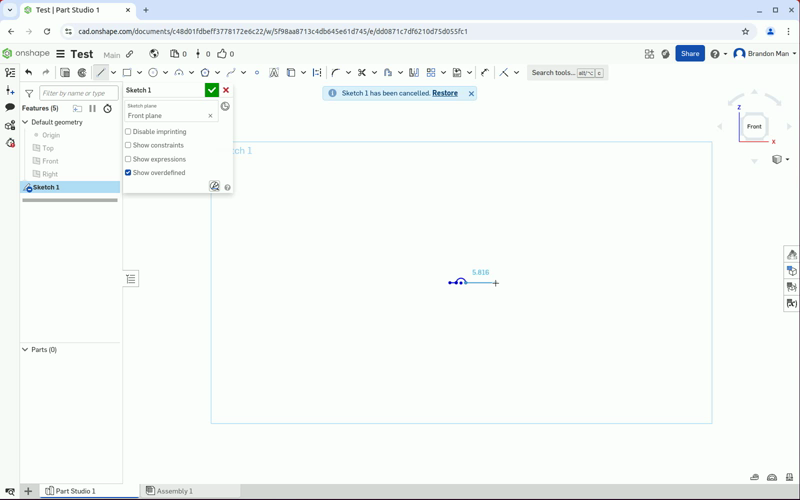
mouse_move(471, 282)
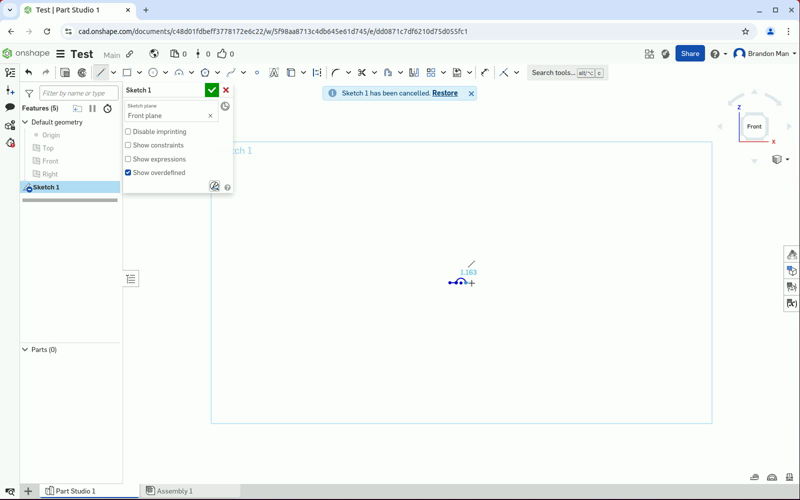
scroll(6)
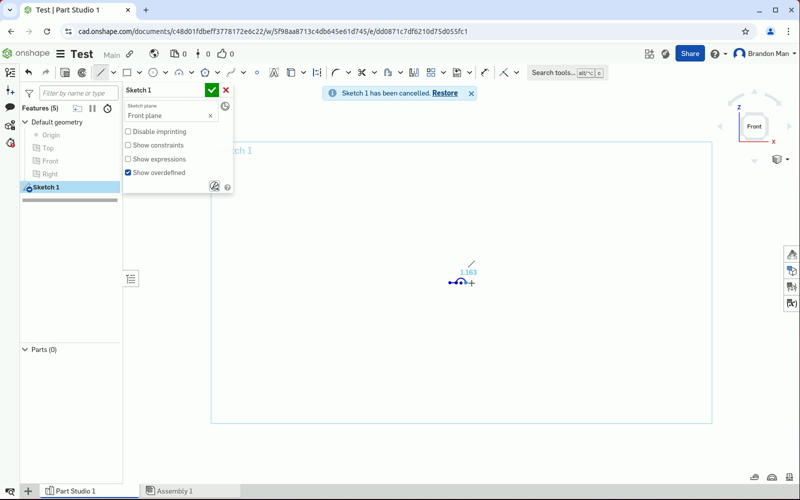
scroll(6)
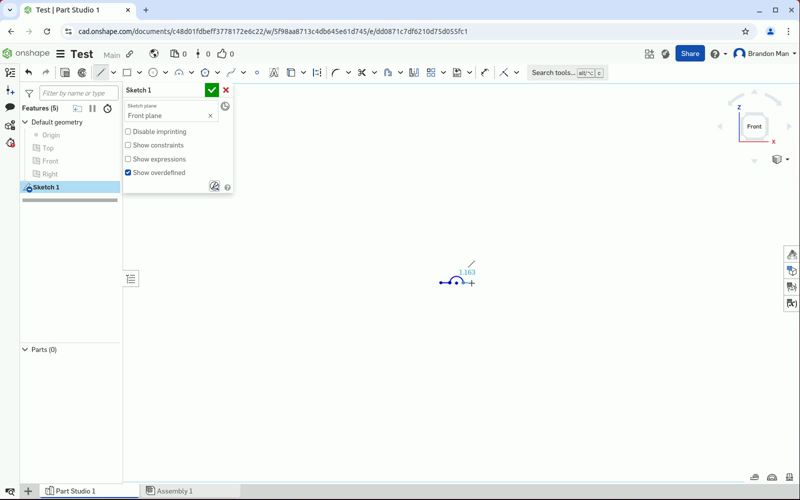
scroll(6)
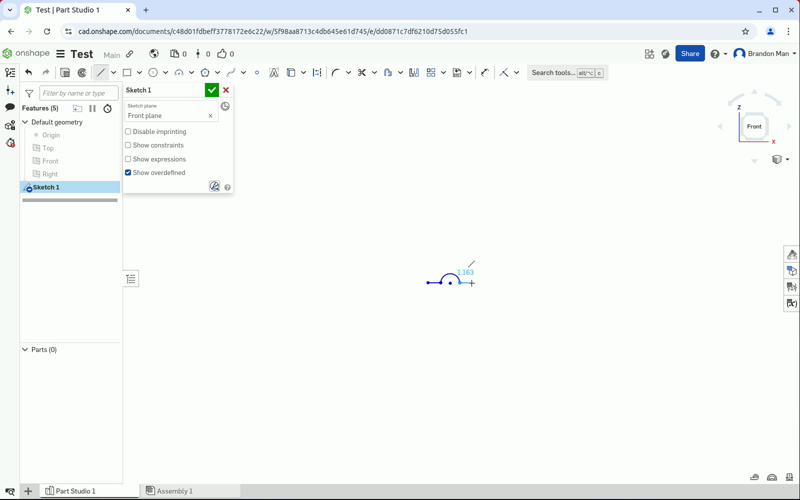
scroll(6)
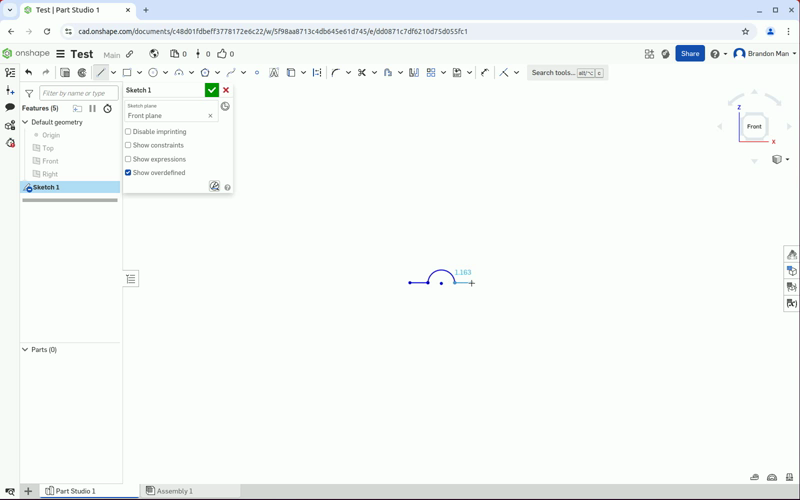
scroll(6)
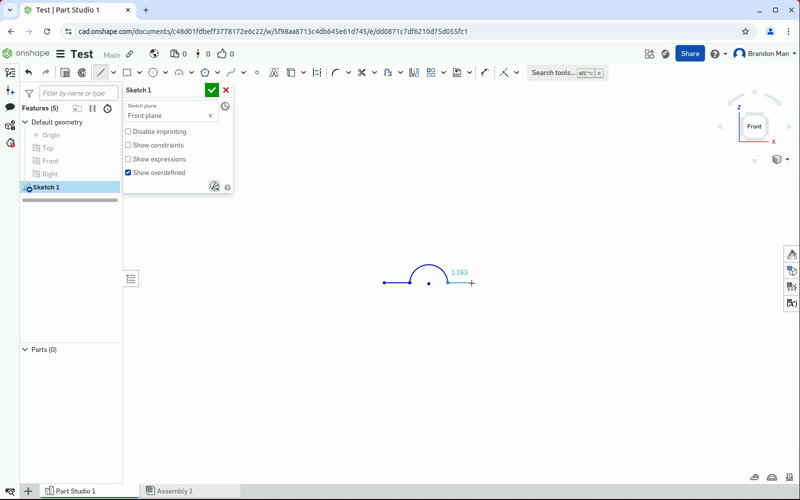
scroll(6)
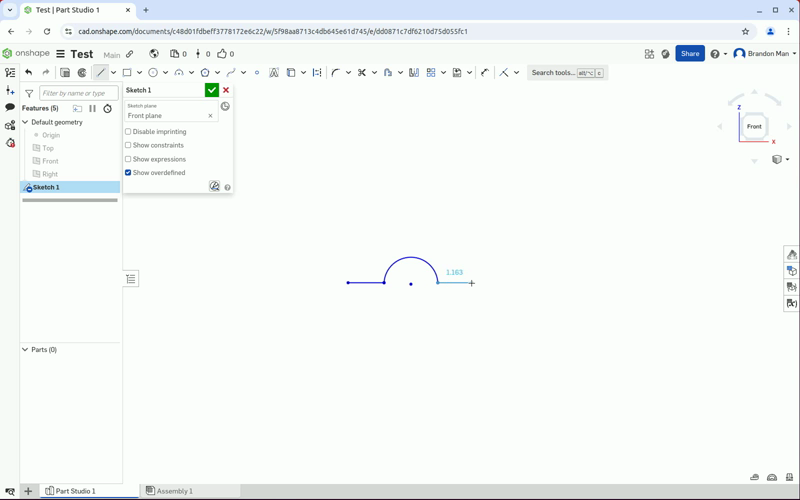
scroll(6)
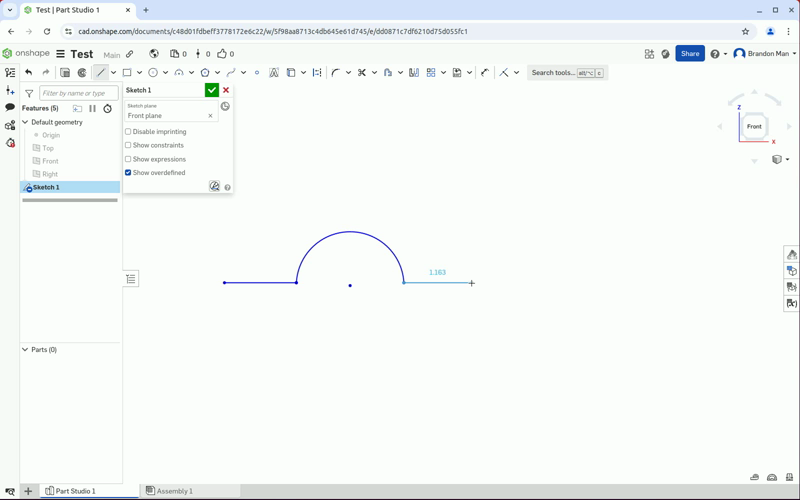
click(471, 282)
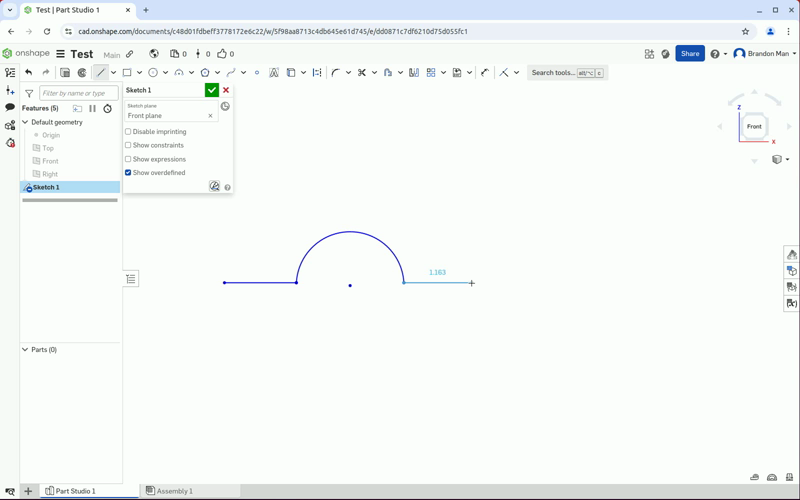
scroll(-6)
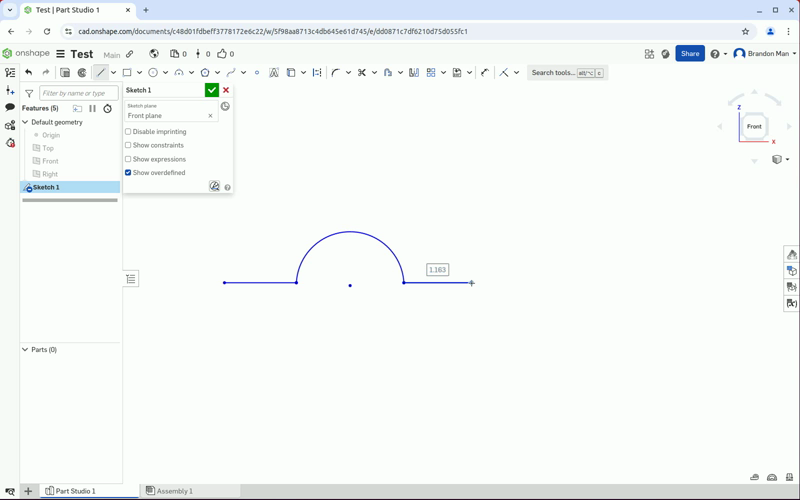
scroll(-6)
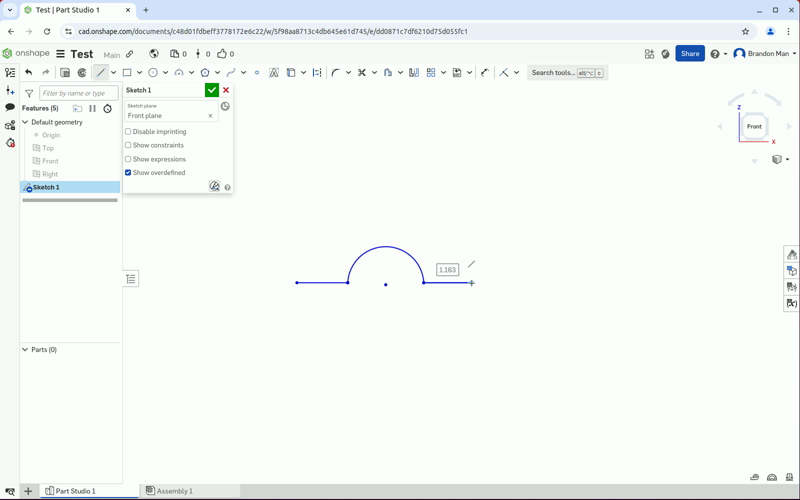
scroll(-6)
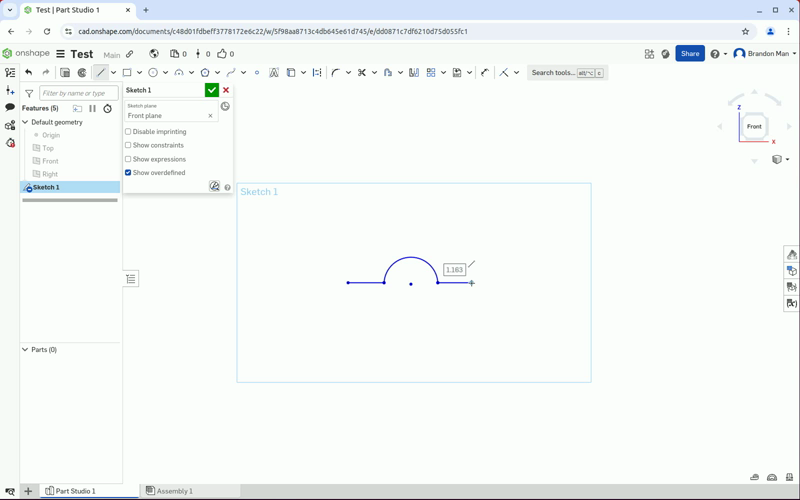
scroll(-6)
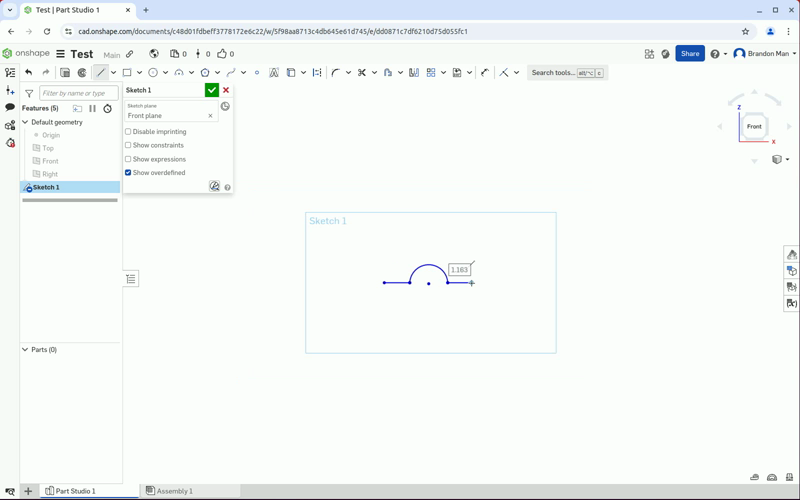
scroll(-6)
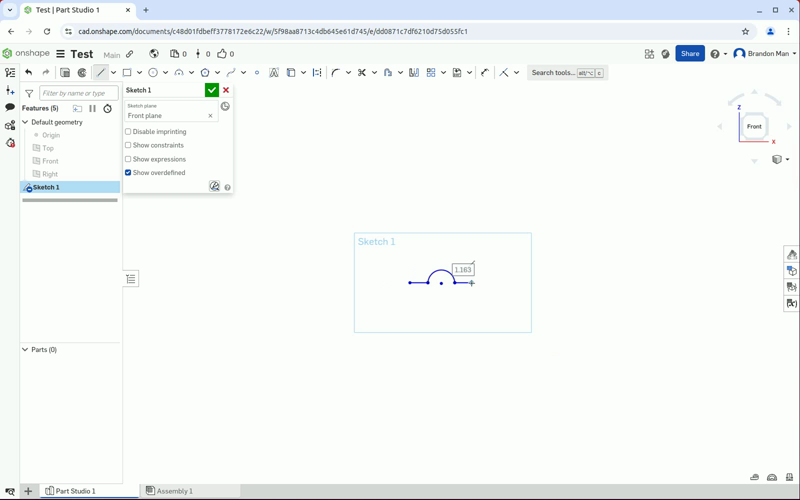
scroll(-6)
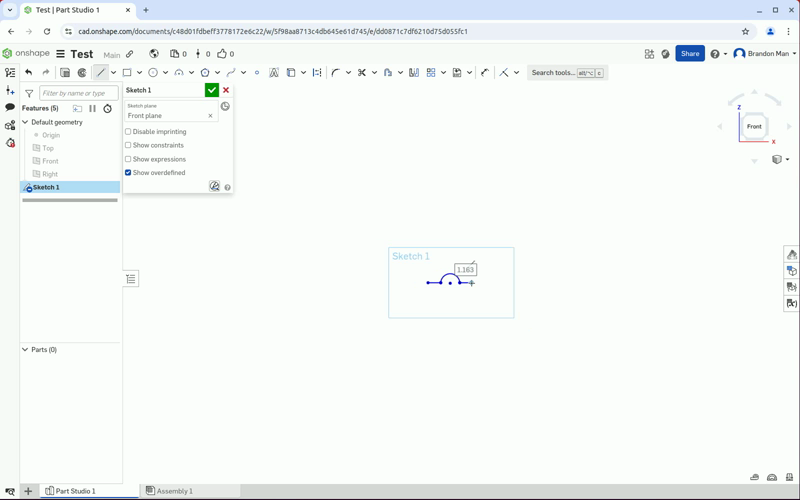
scroll(-6)
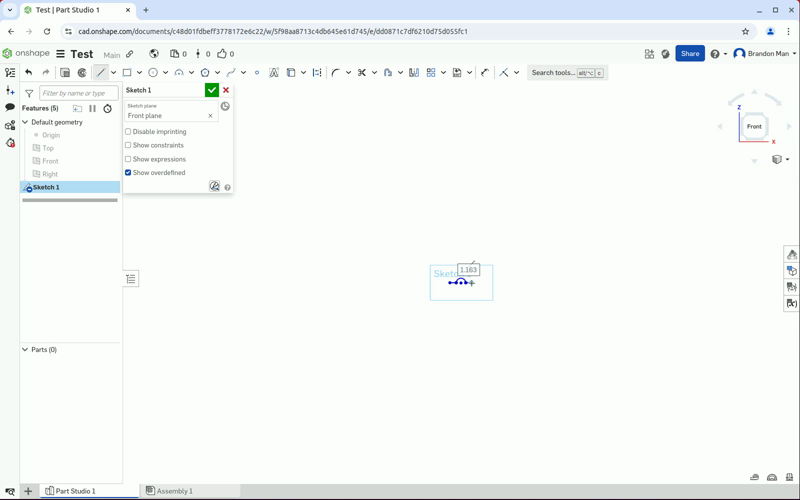
key_up(shift)
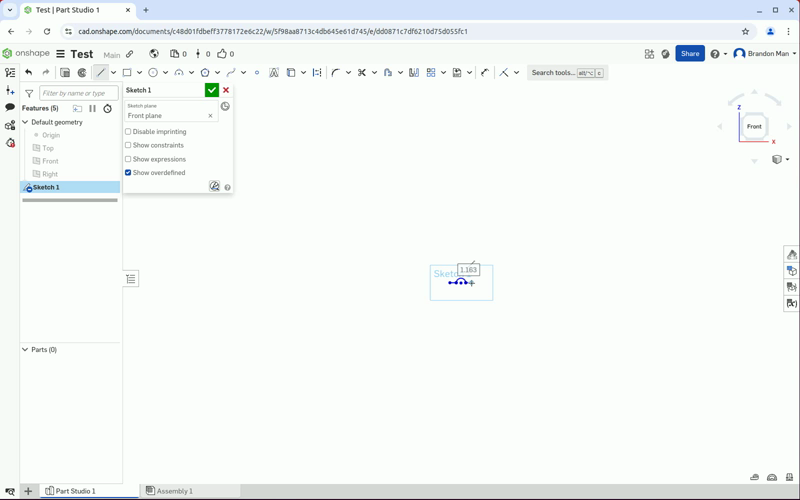
key_down(shift)
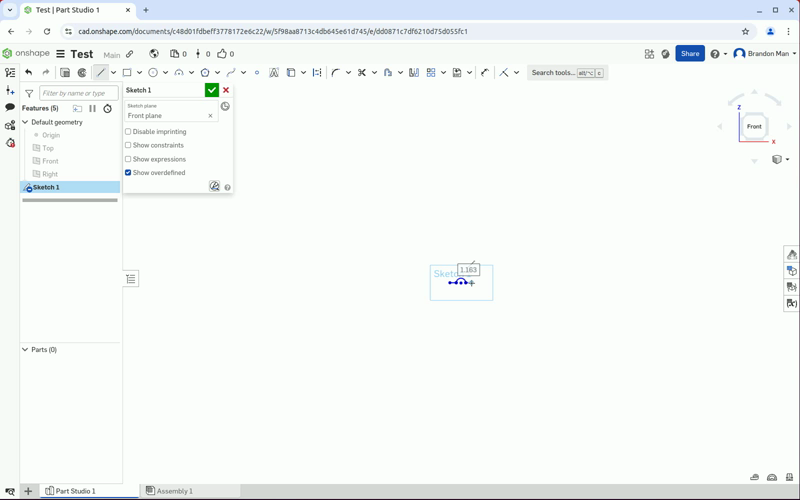
mouse_move(465, 175)
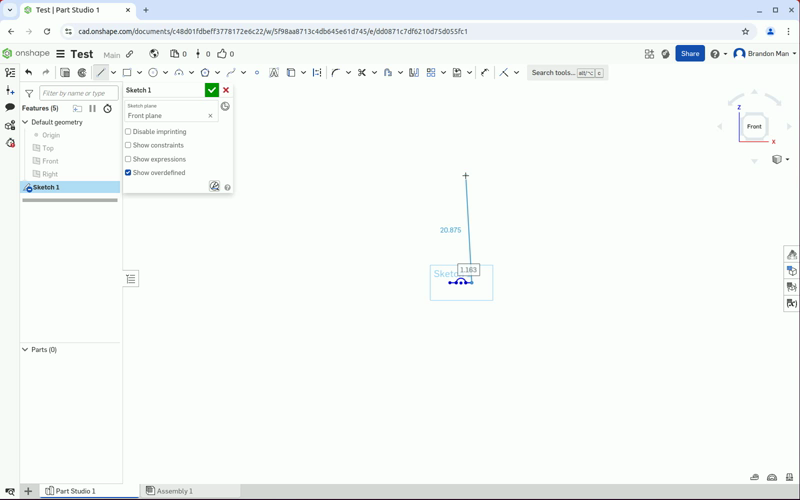
click(465, 175)
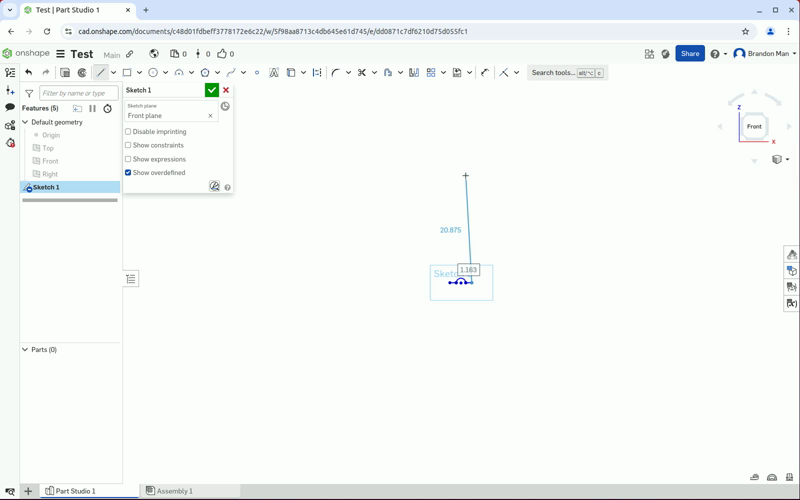
key_up(shift)
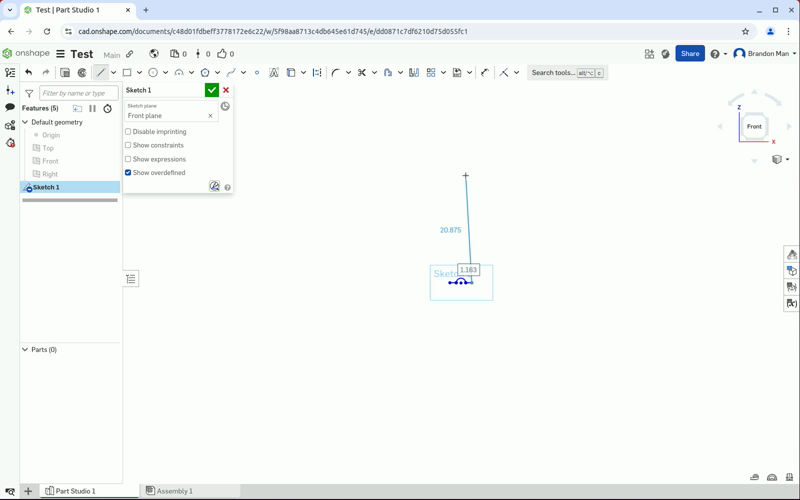
key(esc)
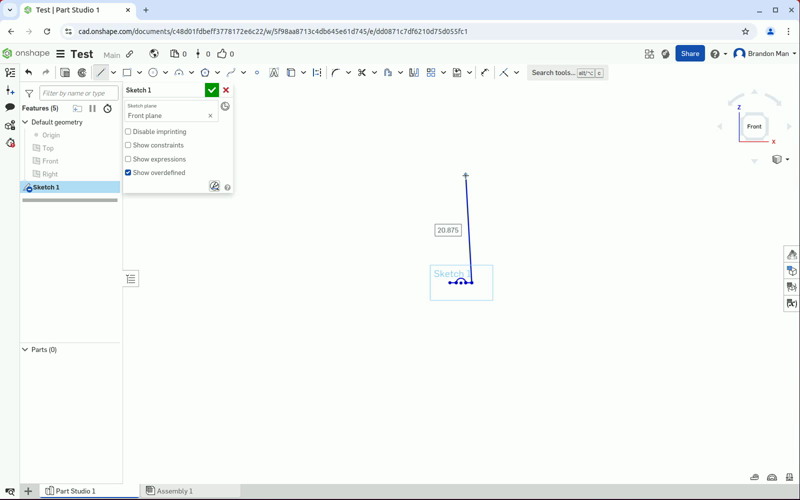
key(a)
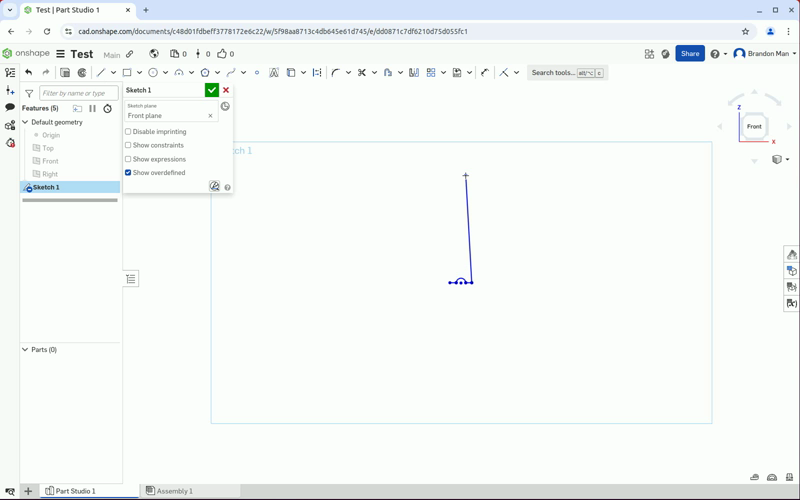
mouse_move(465, 175)
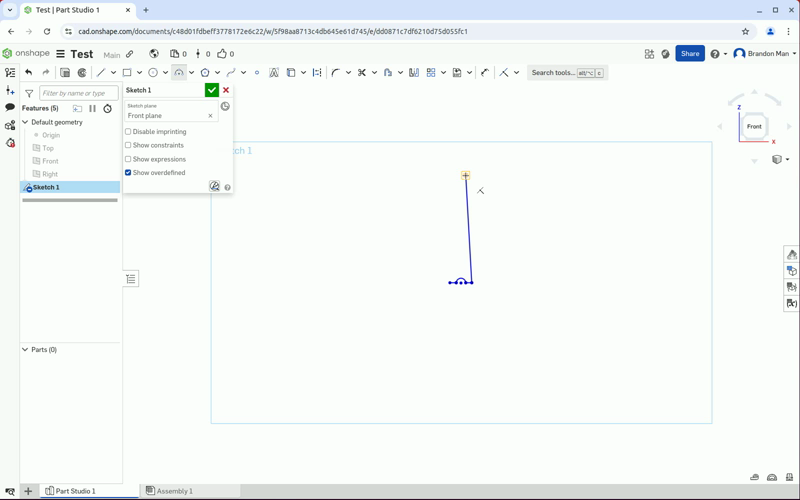
click(465, 175)
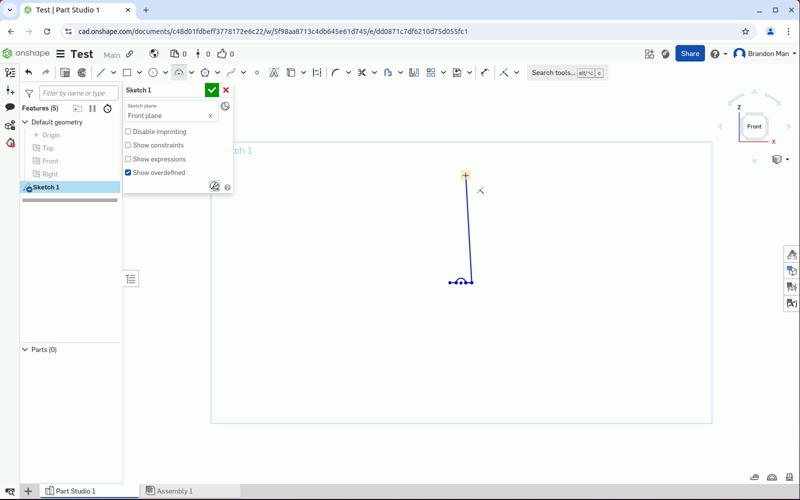
key_down(shift)
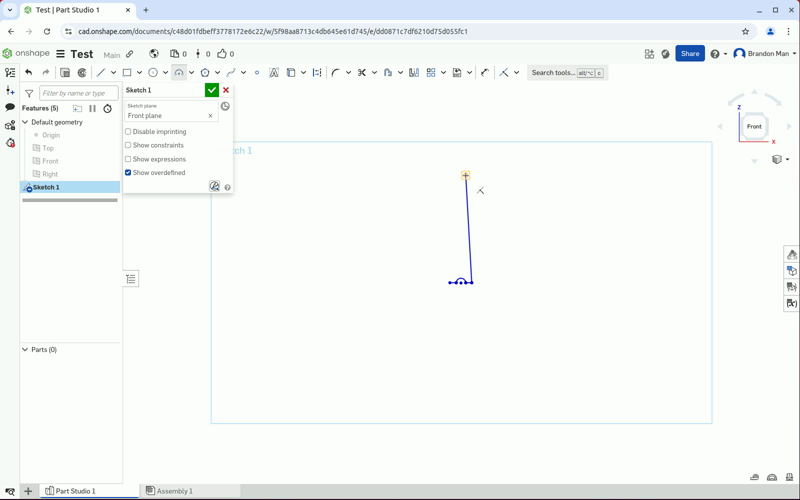
mouse_move(456, 175)
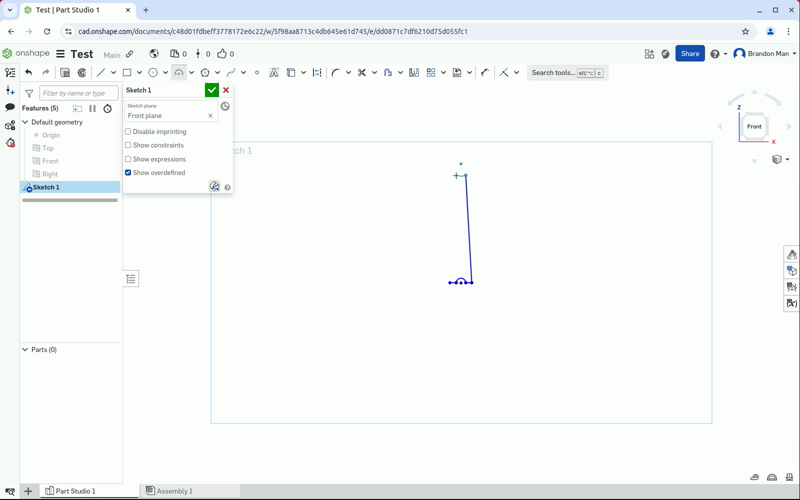
click(456, 175)
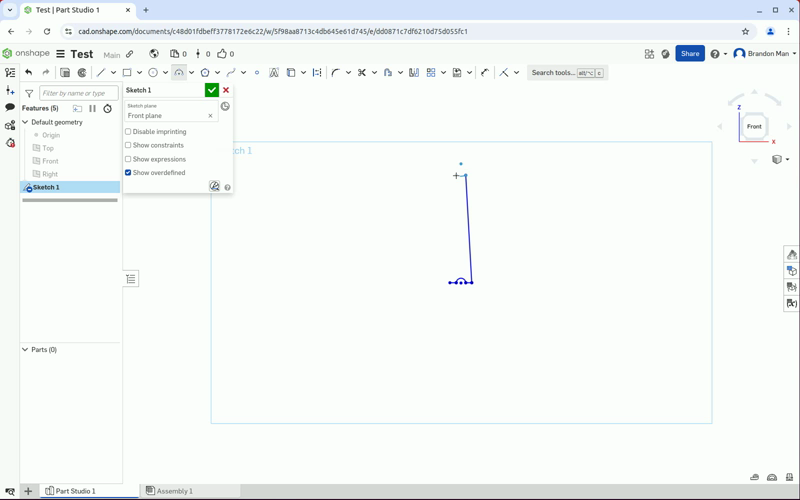
mouse_move(461, 170)
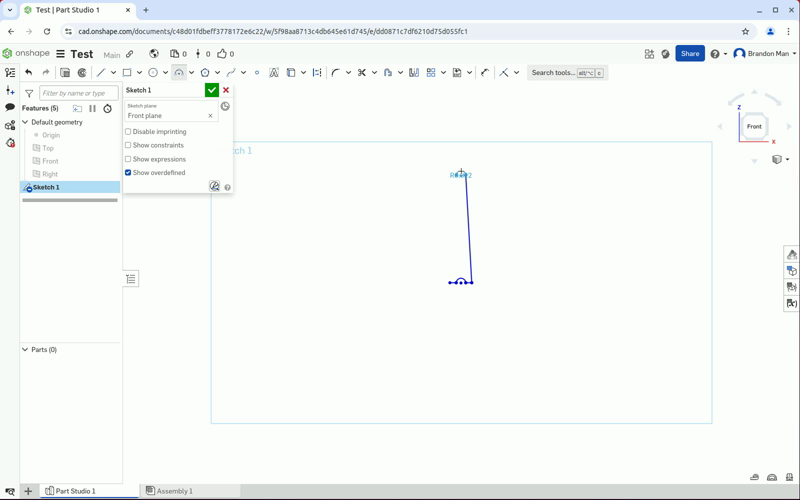
click(461, 170)
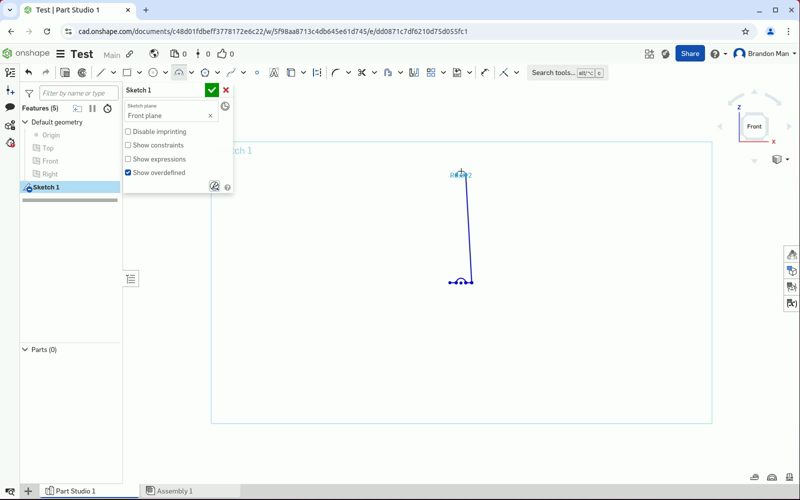
key_up(shift)
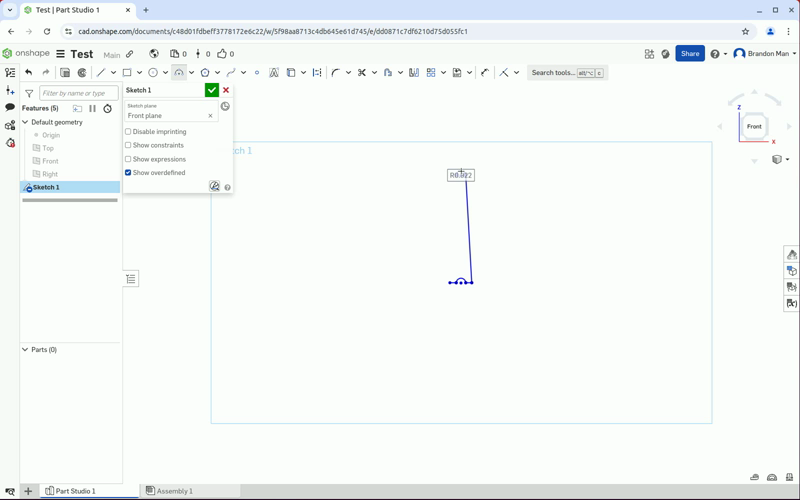
key(esc)
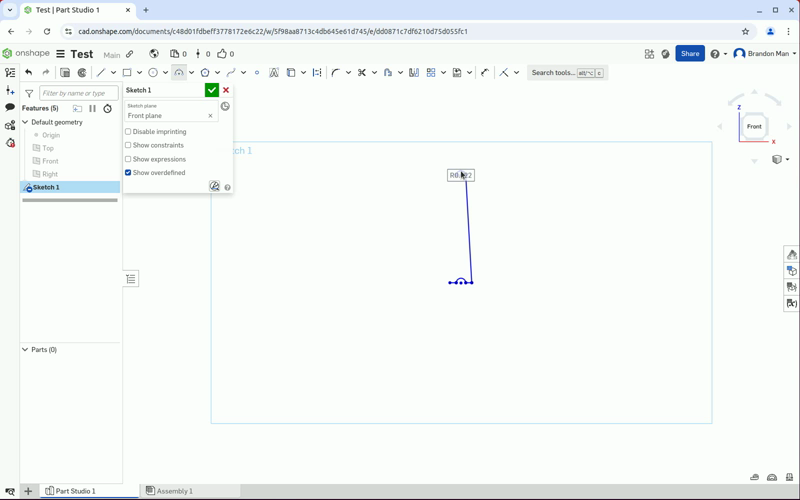
key(l)
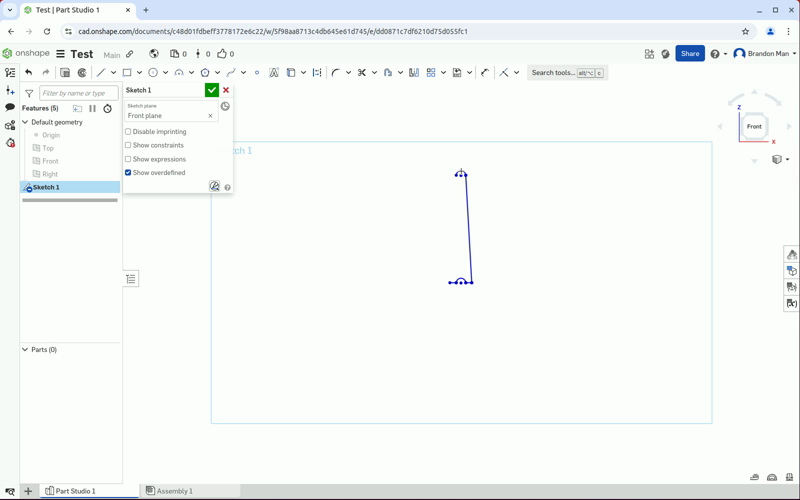
mouse_move(456, 175)
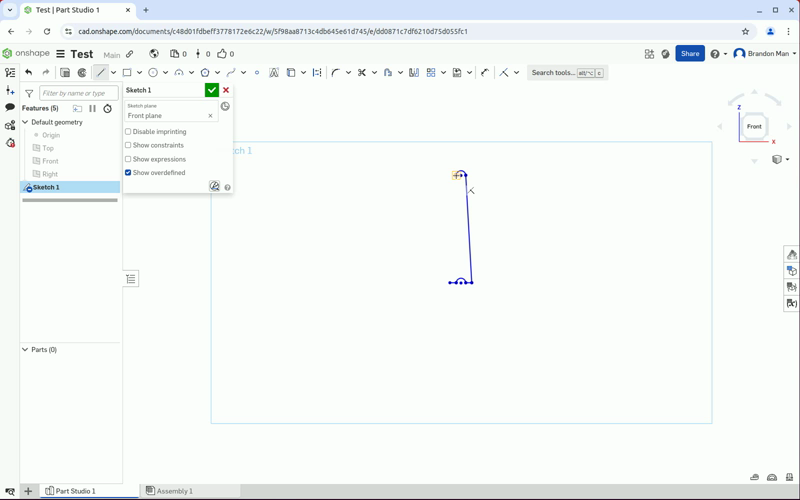
click(456, 175)
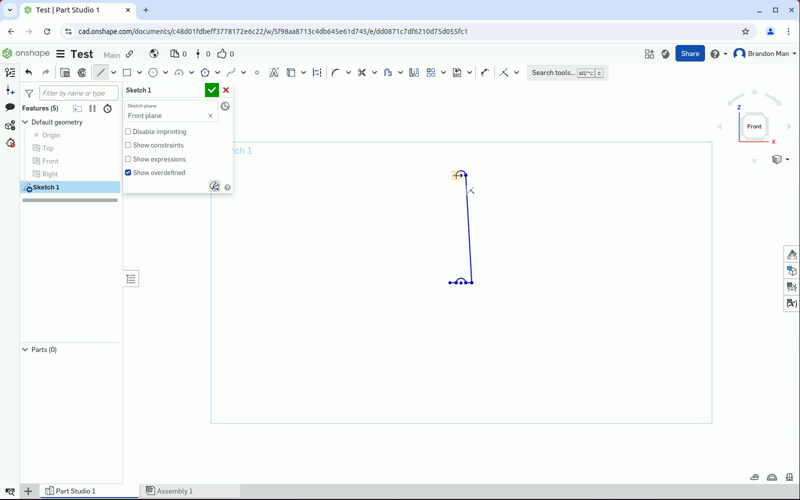
key_down(shift)
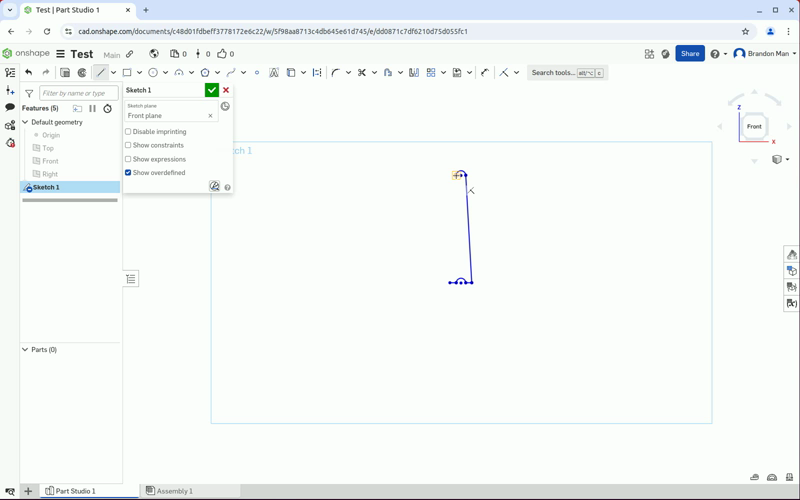
mouse_move(450, 282)
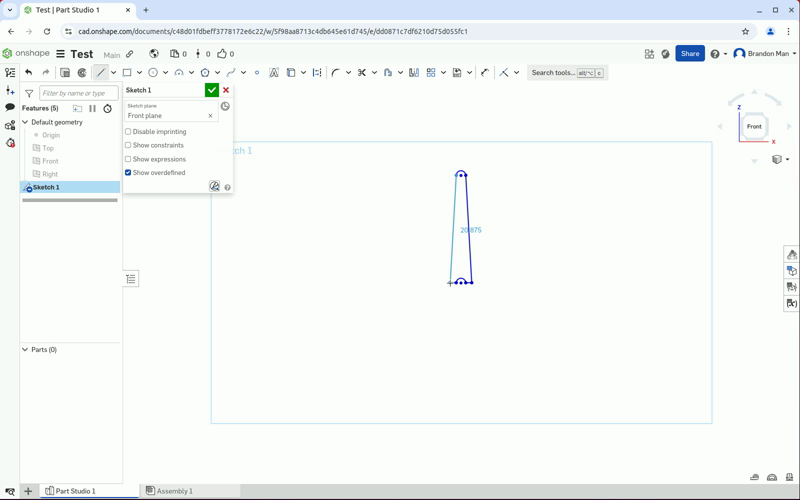
key_up(shift)
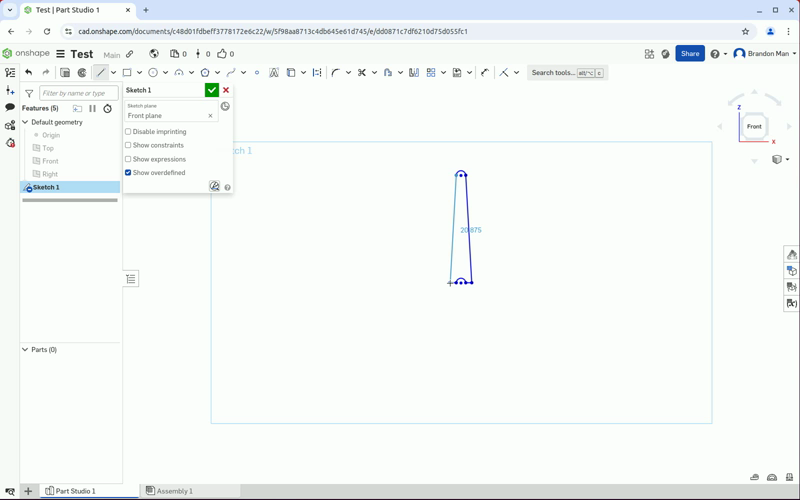
click(450, 282)
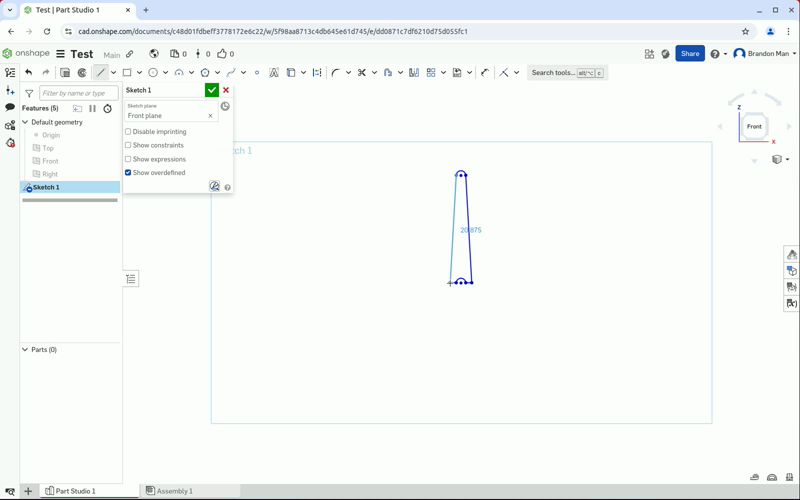
key(esc)
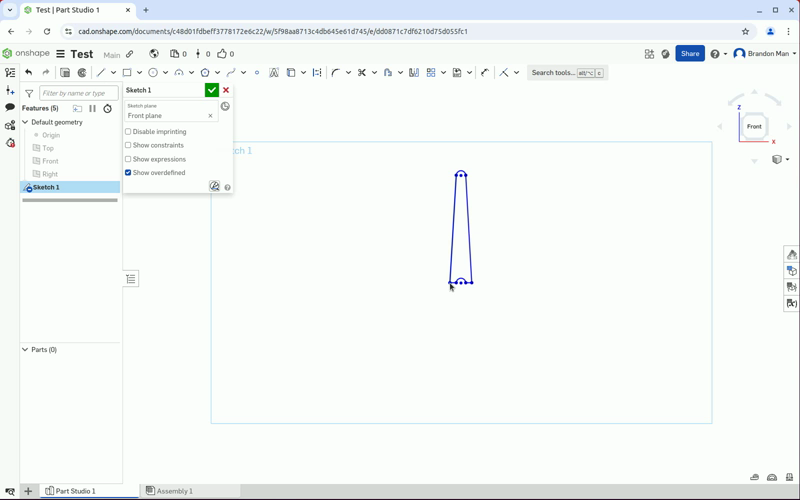
mouse_move(464, 225)
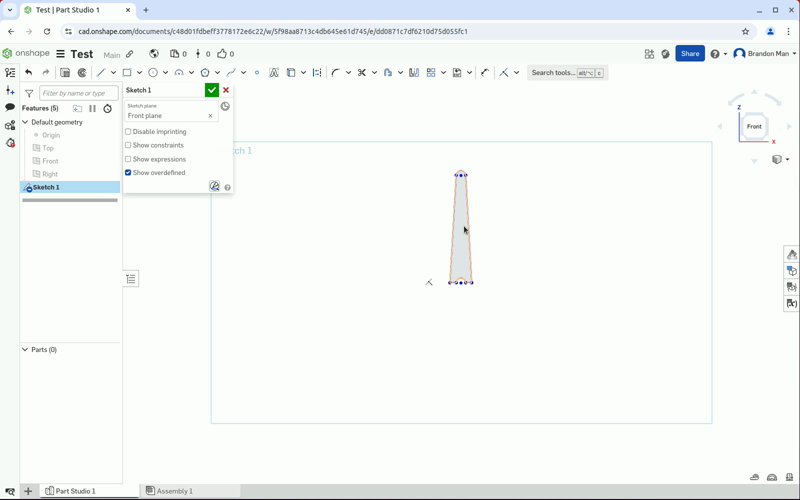
scroll(6)
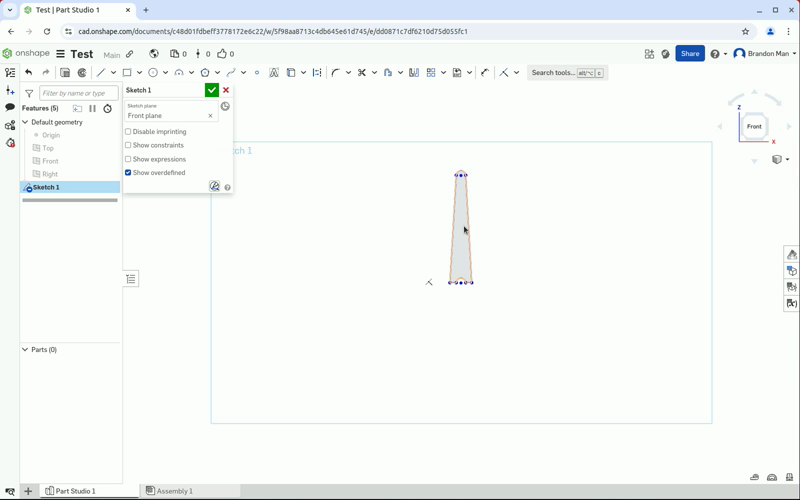
scroll(6)
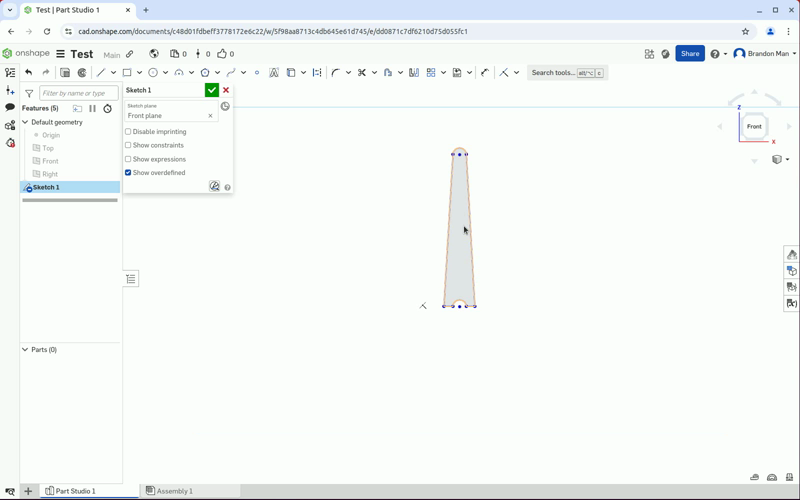
scroll(6)
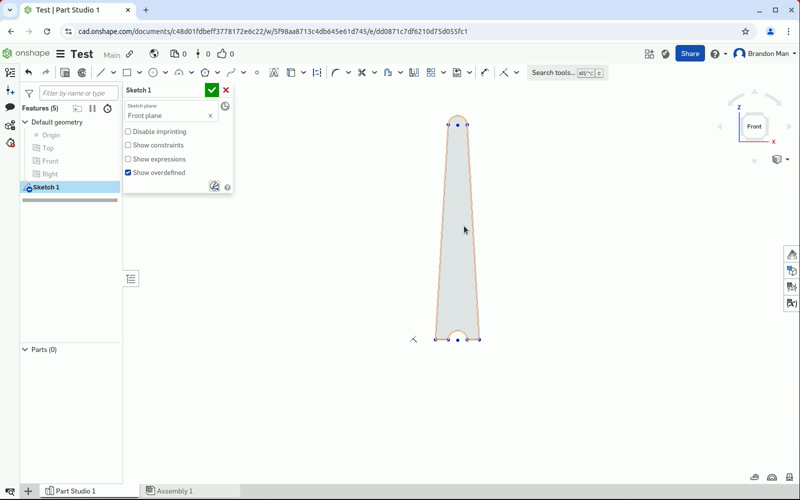
scroll(6)
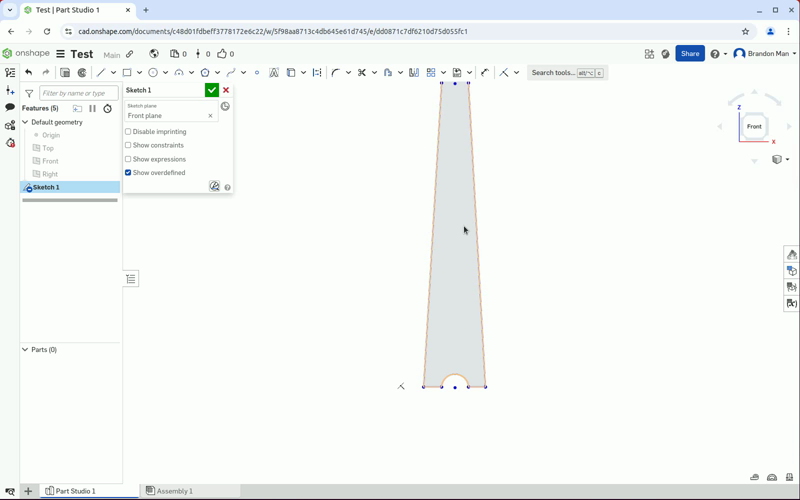
scroll(6)
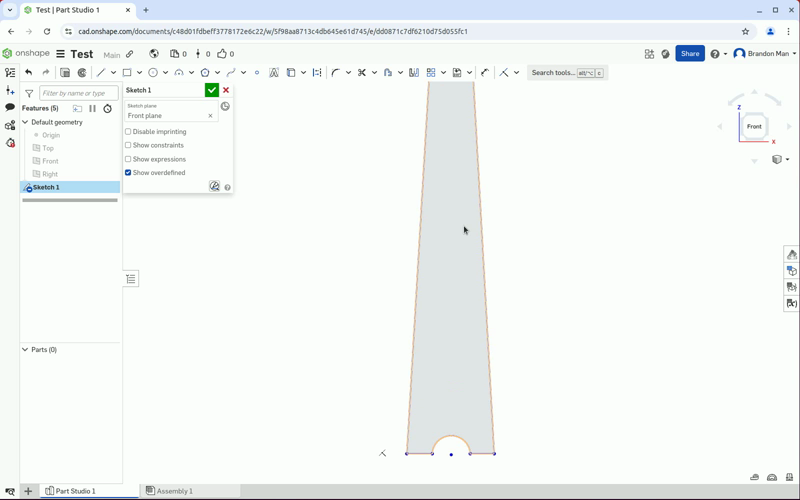
scroll(6)
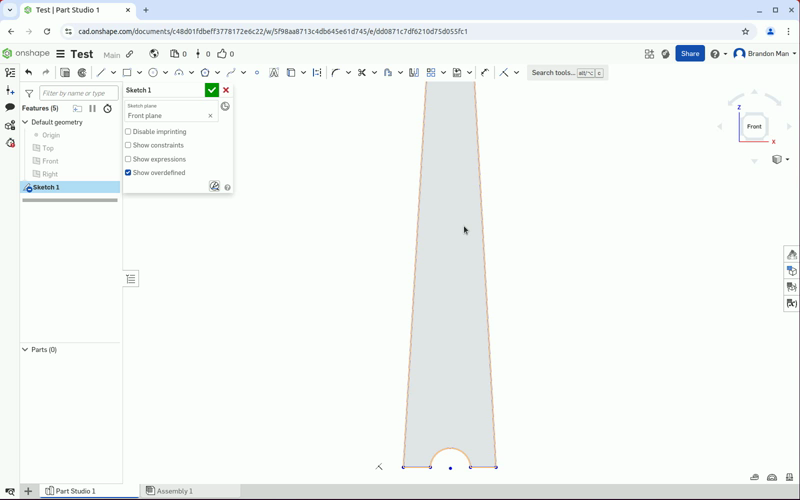
scroll(6)
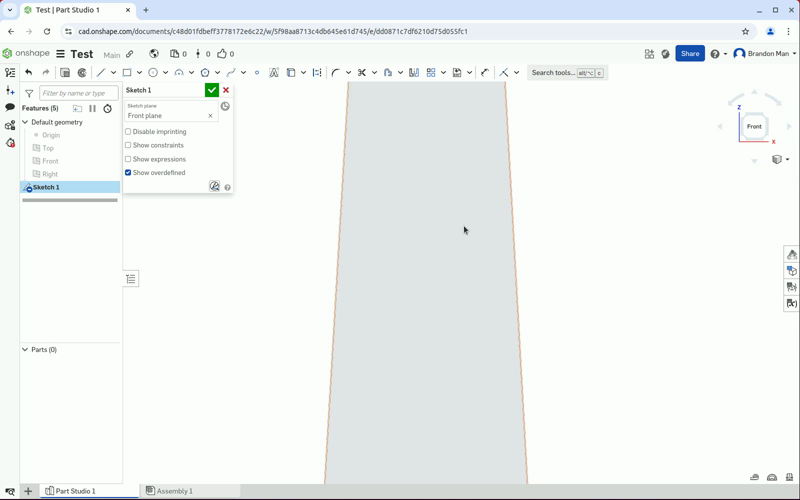
click(464, 225)
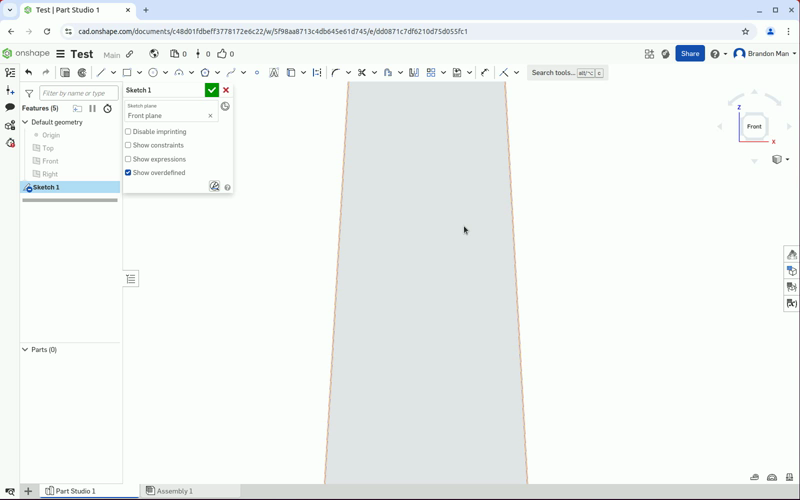
scroll(-6)
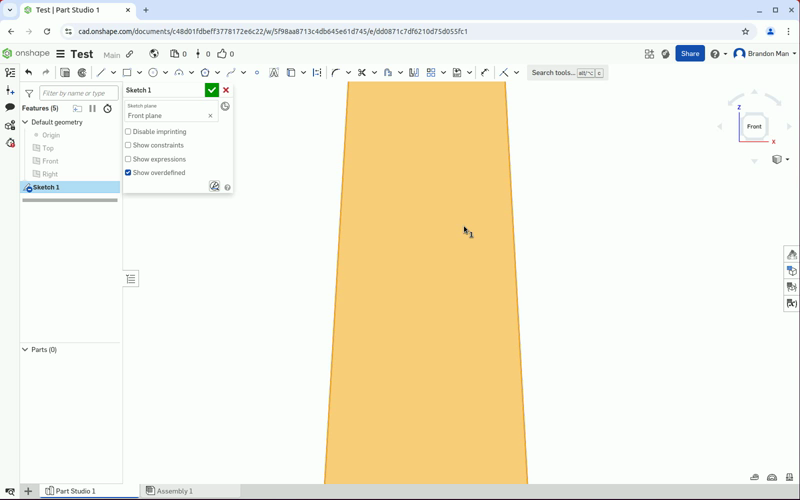
scroll(-6)
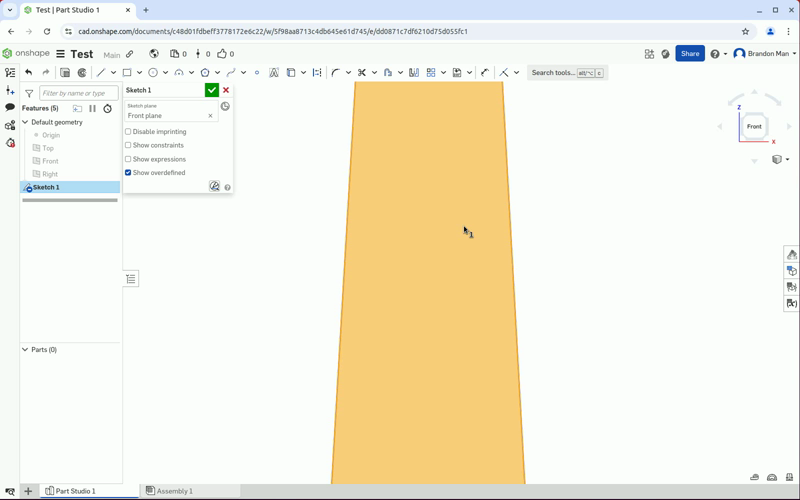
scroll(-6)
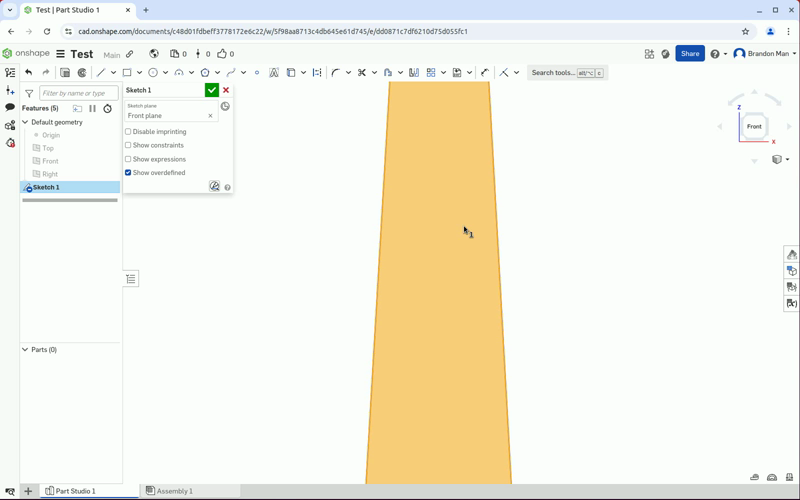
scroll(-6)
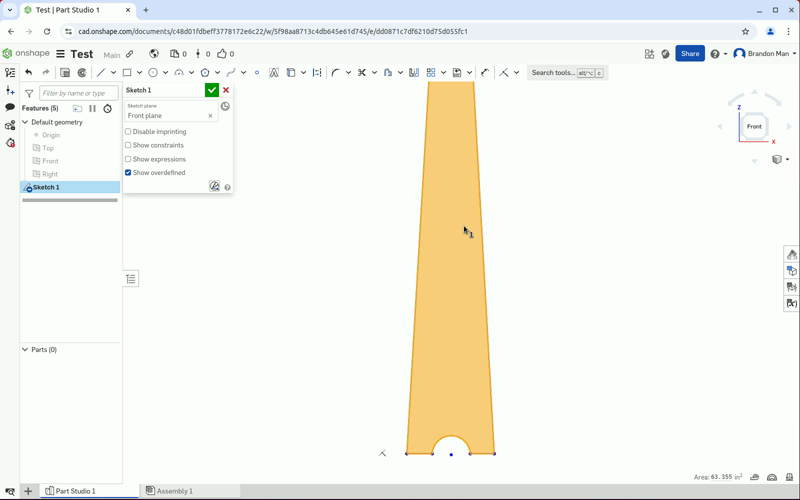
scroll(-6)
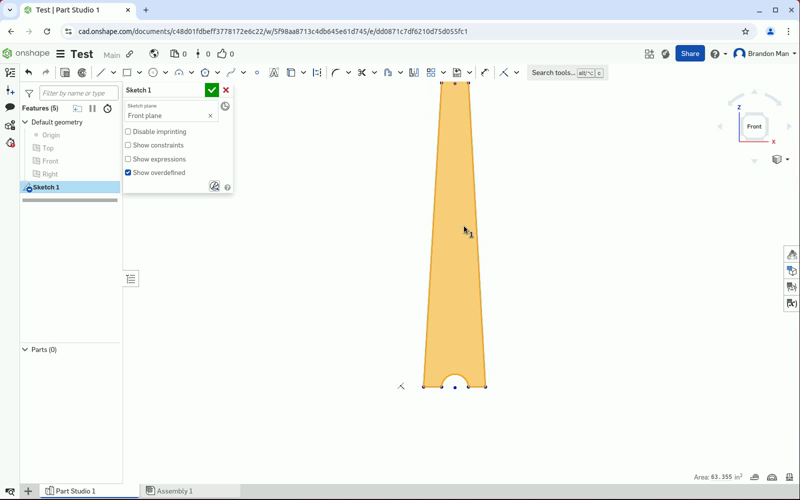
scroll(-6)
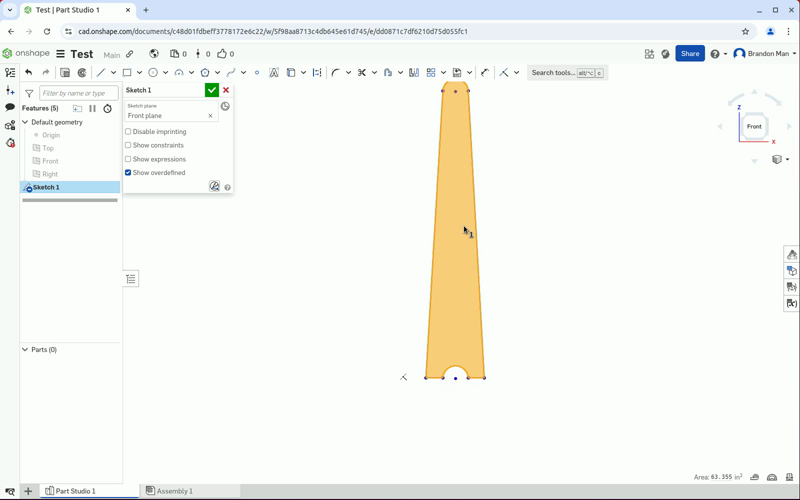
scroll(-6)
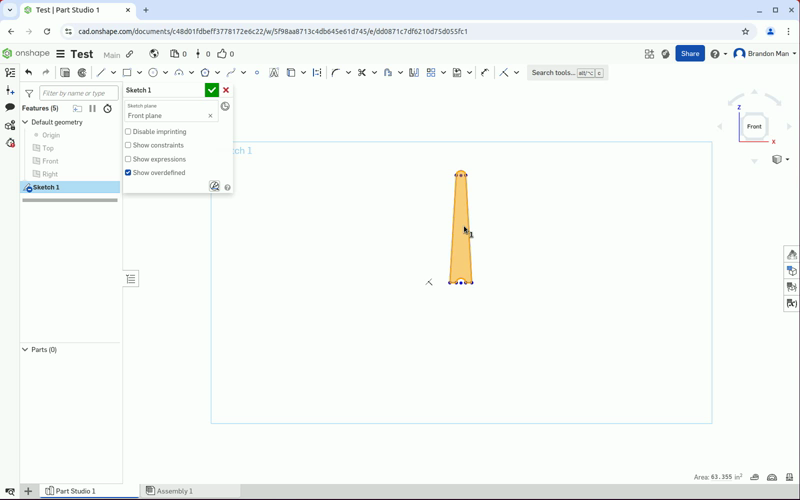
mouse_move(73, 352)
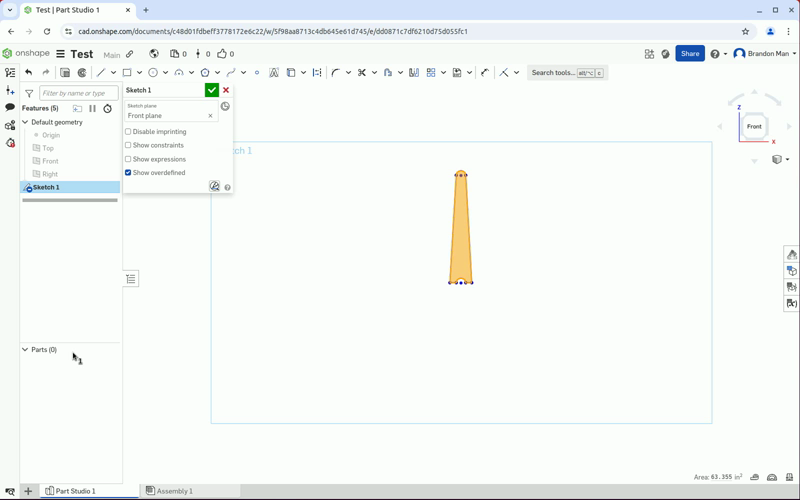
key(shift+y)
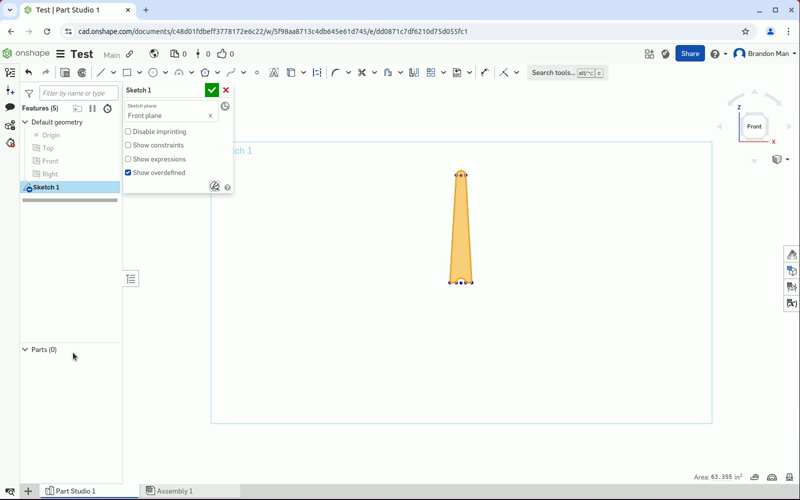
key(shift+e)
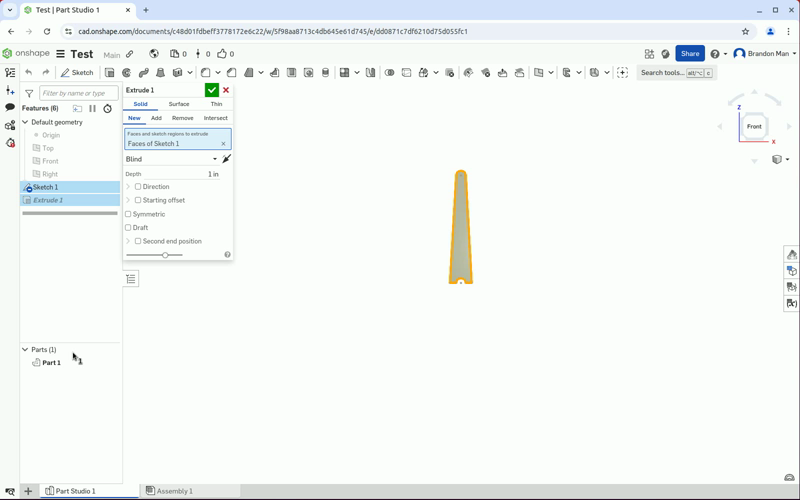
mouse_move(143, 106)
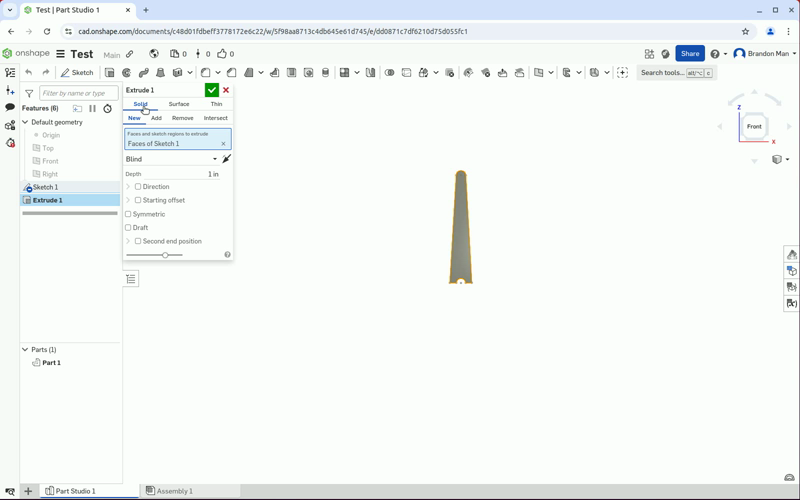
click(143, 106)
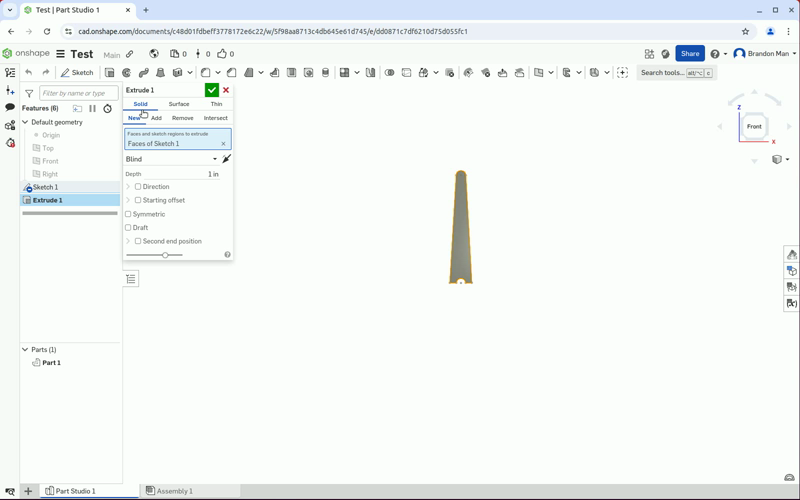
mouse_move(137, 120)
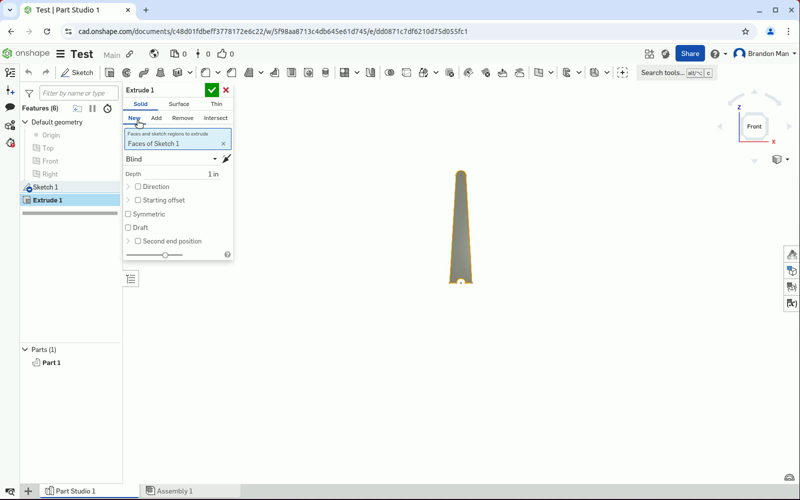
click(137, 120)
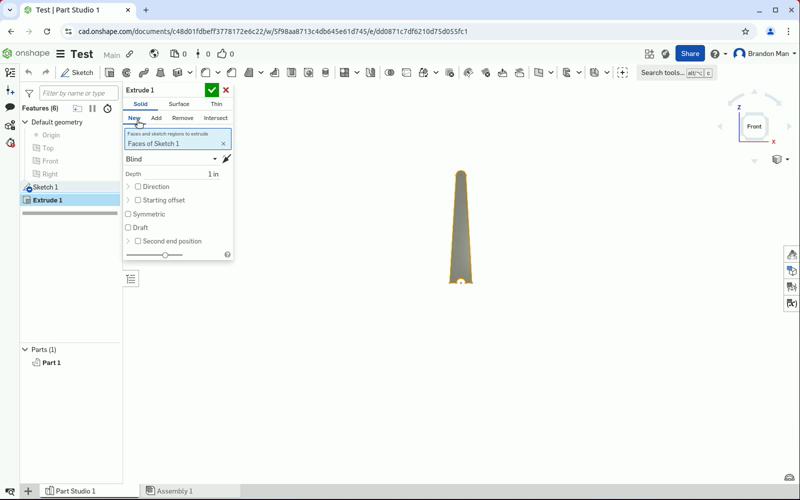
key(tab, 4)
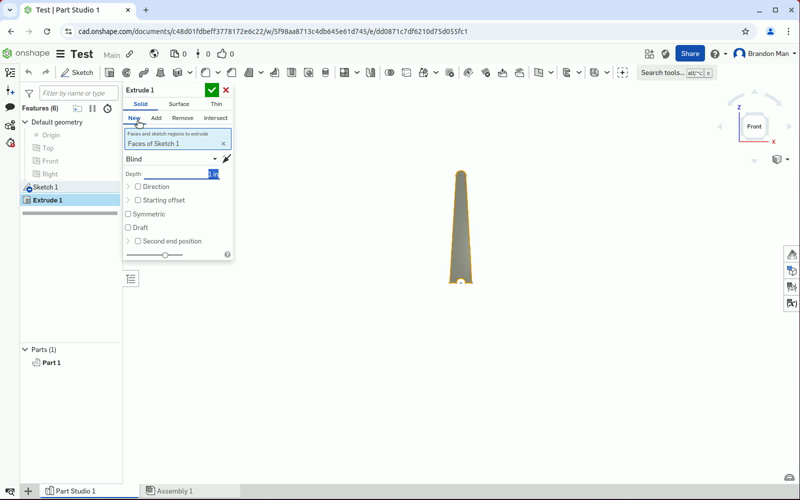
text(0.722)
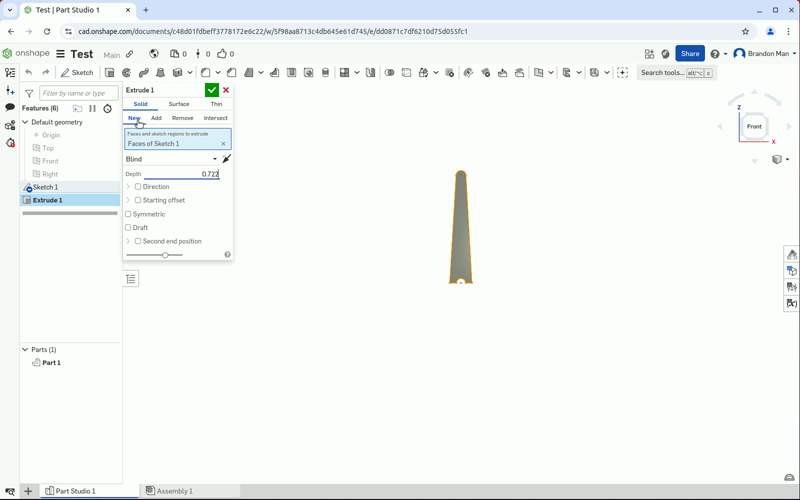
key(enter)
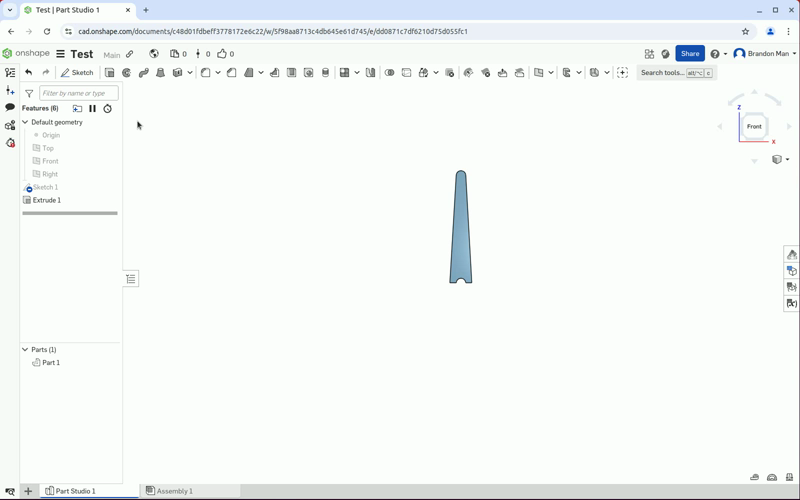
key(shift+h)
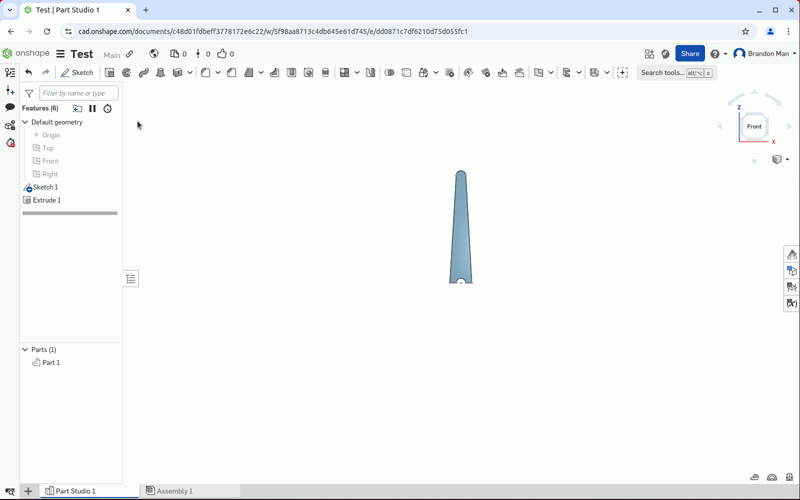
key(shift+h)
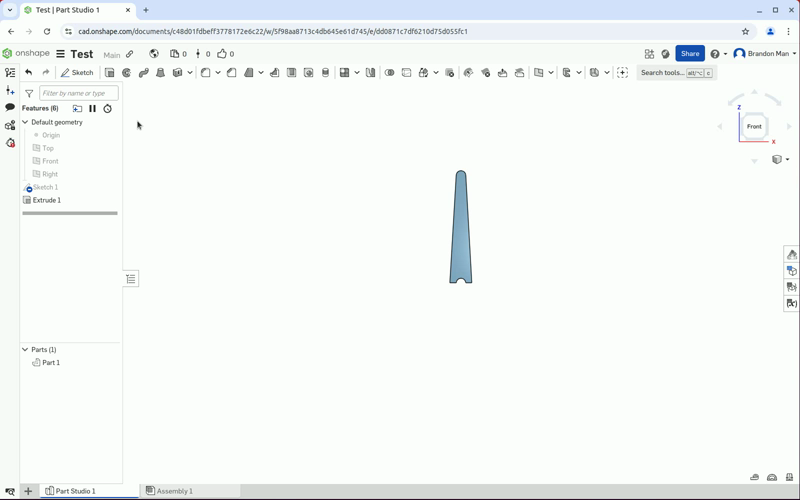
mouse_move(73, 189)
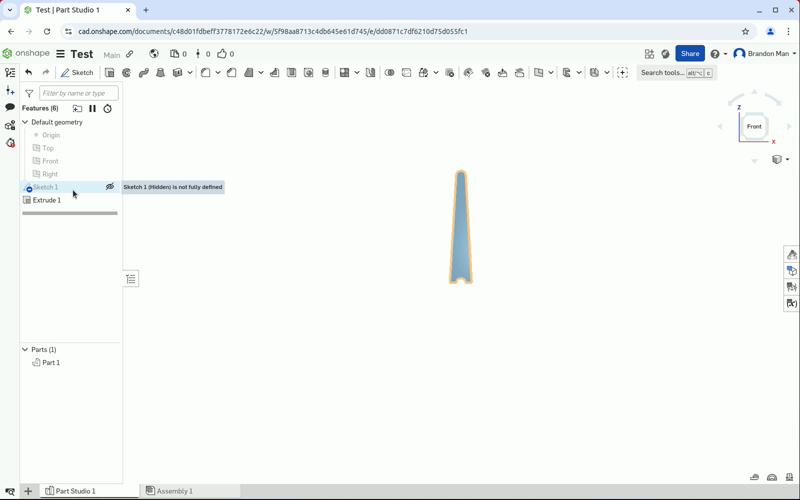
click(73, 189)
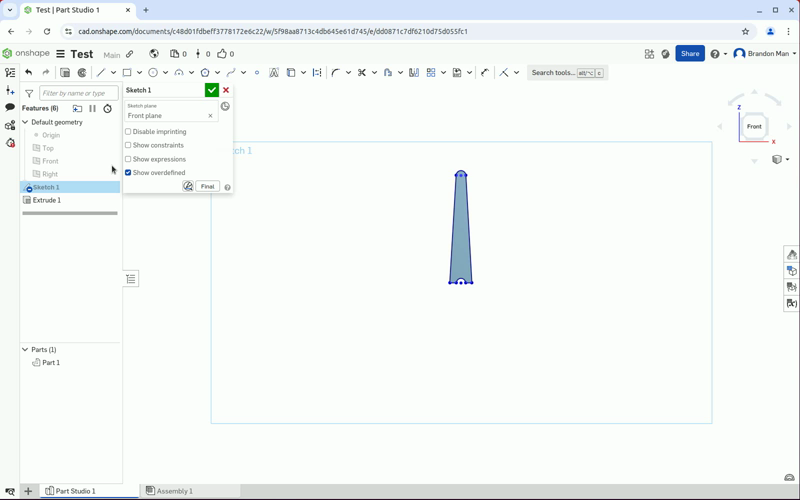
mouse_move(229, 92)
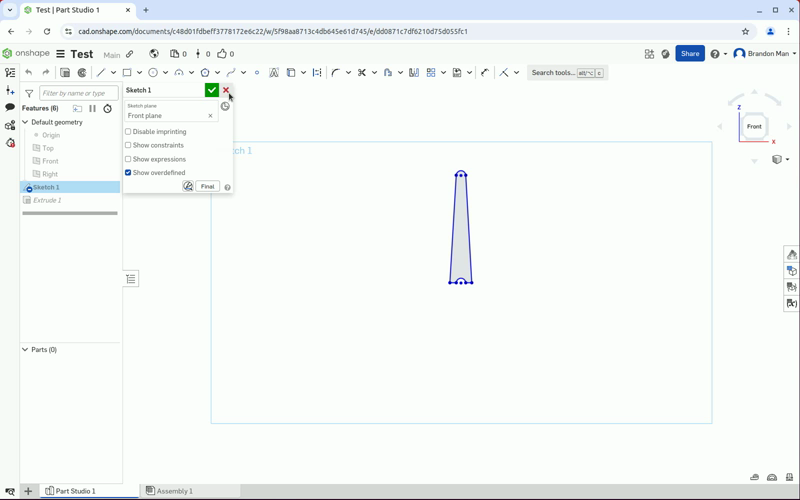
click(229, 92)
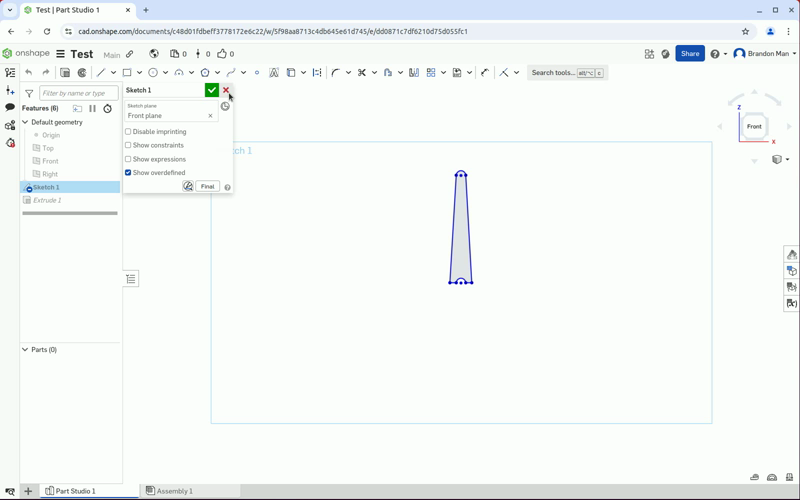
key(shift+s)
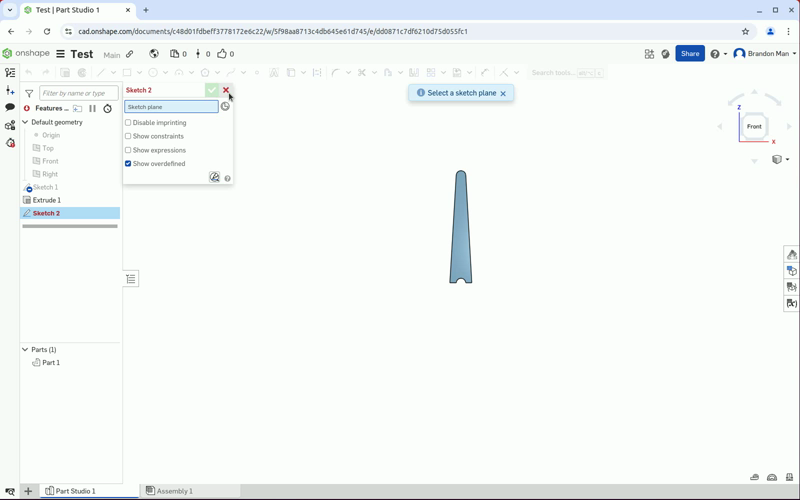
mouse_move(73, 163)
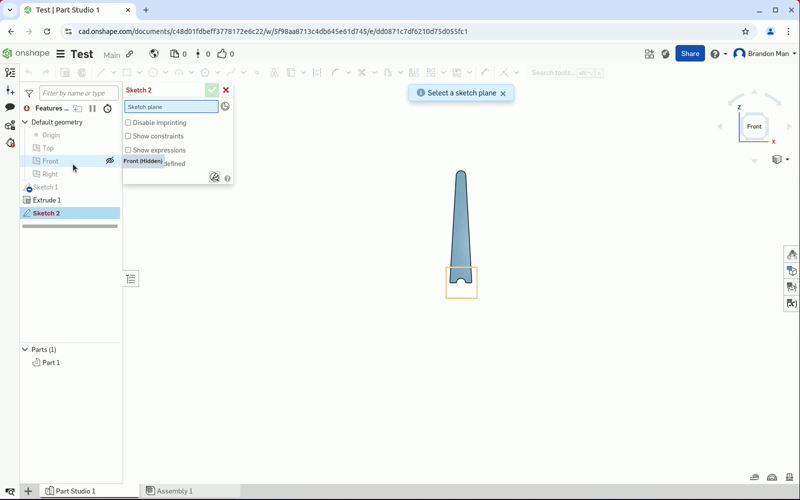
click(73, 163)
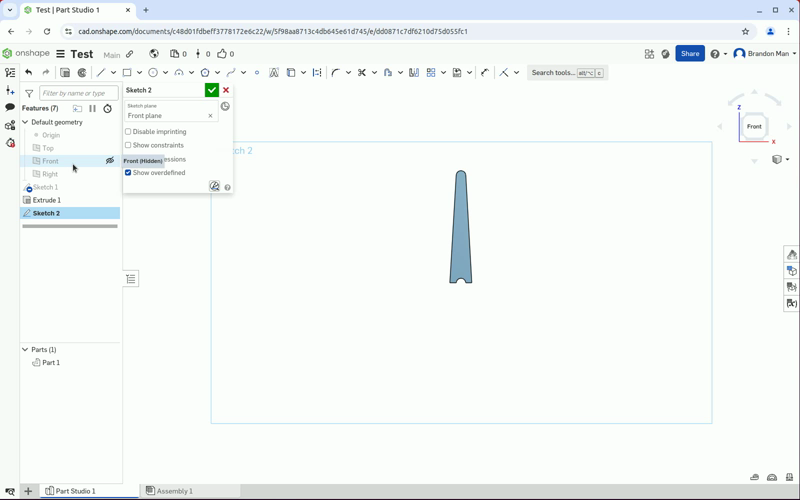
mouse_move(73, 352)
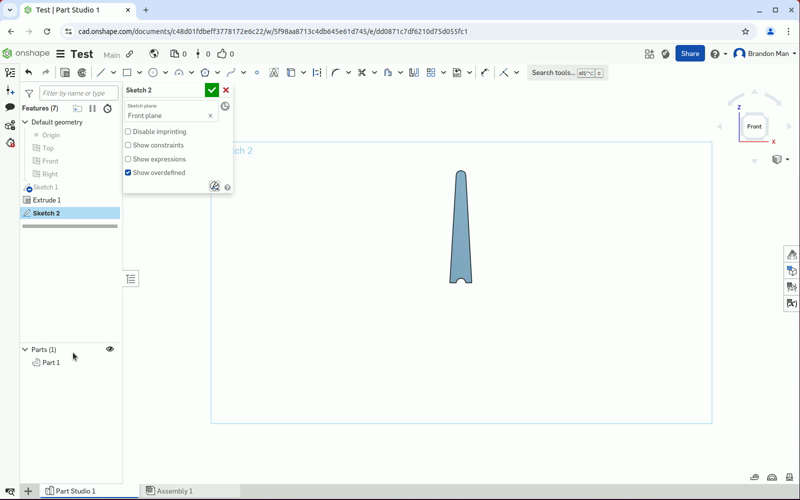
key(y)
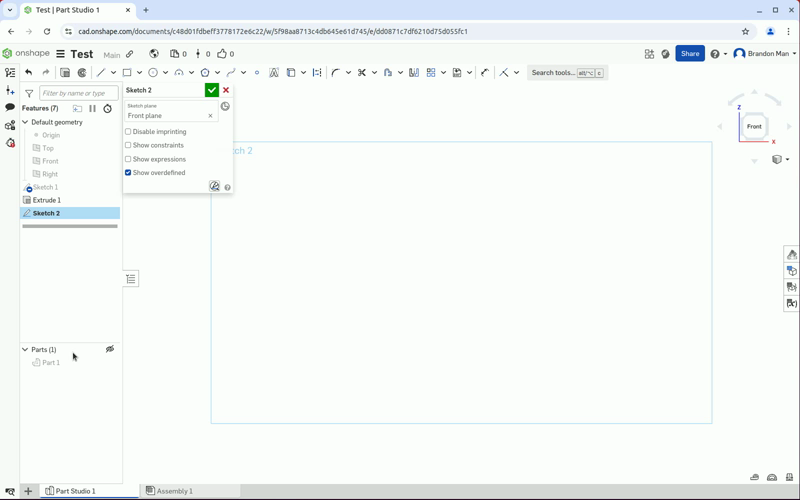
key(a)
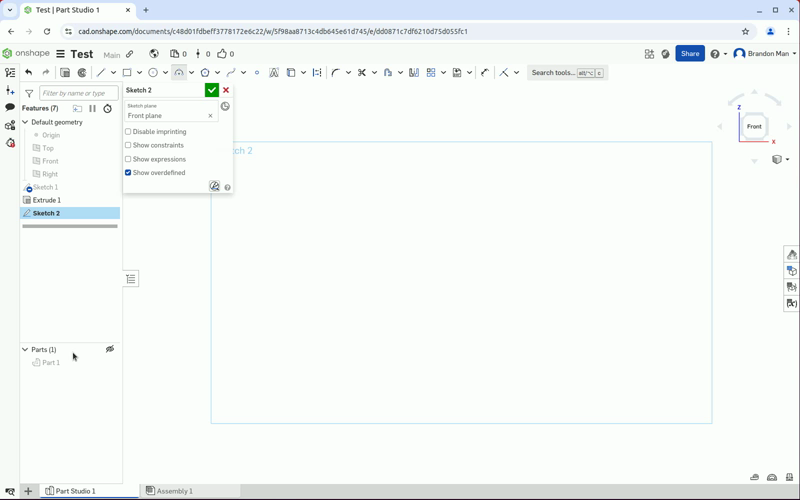
key_down(shift)
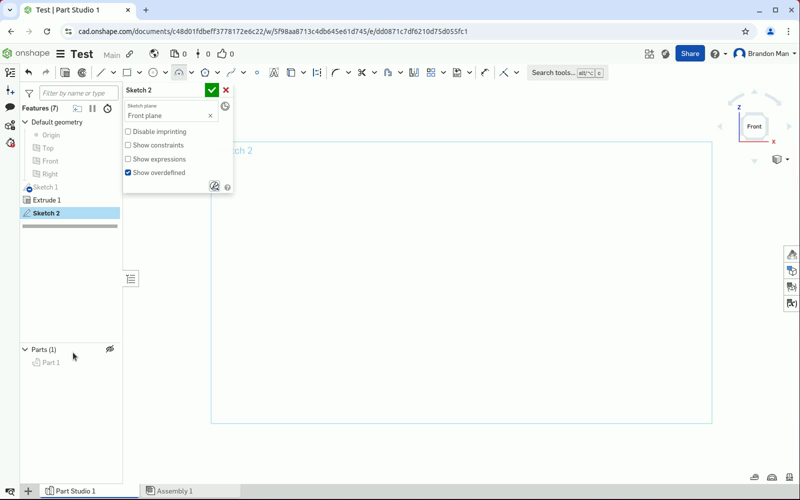
mouse_move(456, 282)
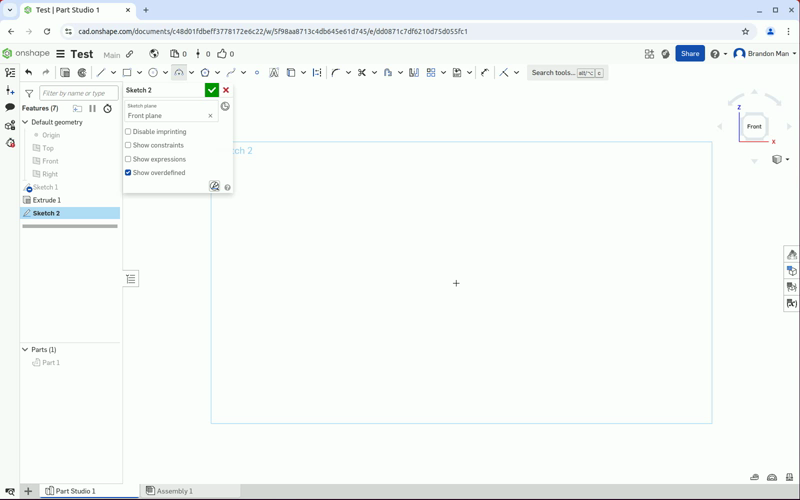
click(456, 282)
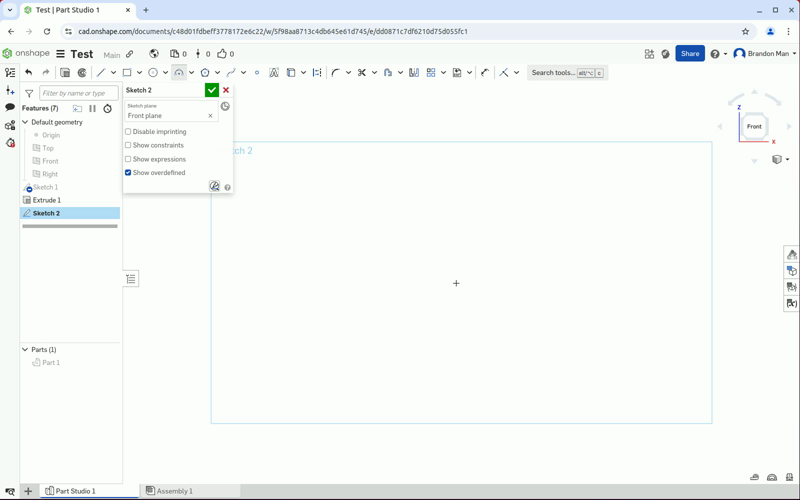
key_up(shift)
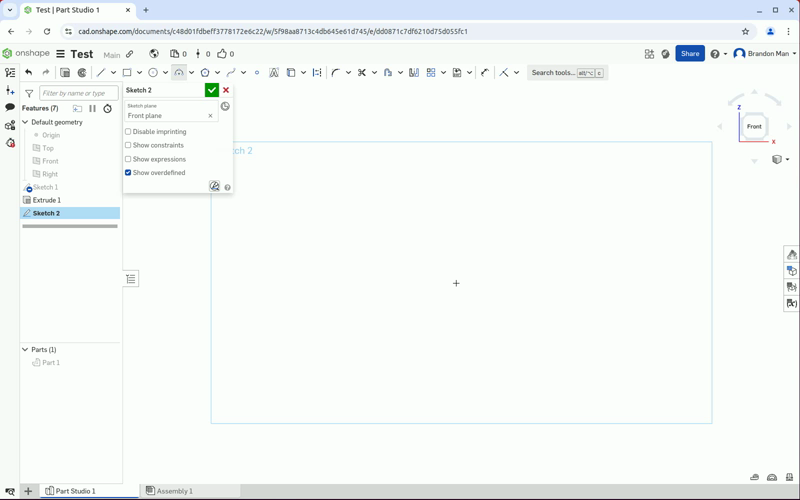
key_down(shift)
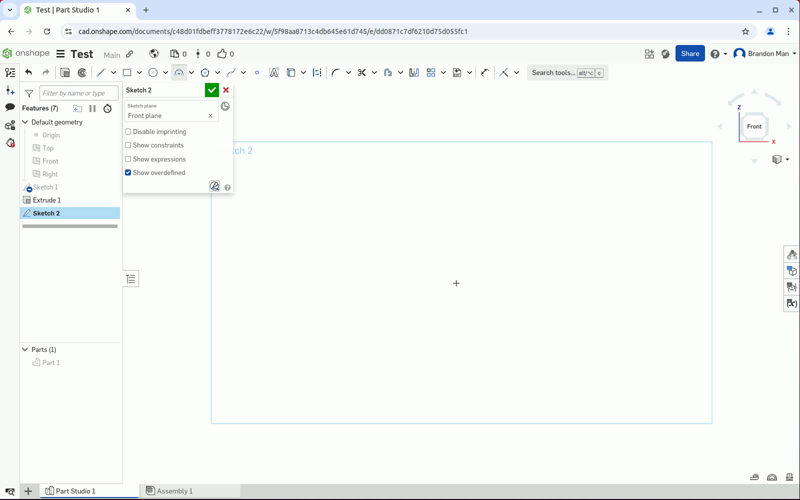
mouse_move(466, 282)
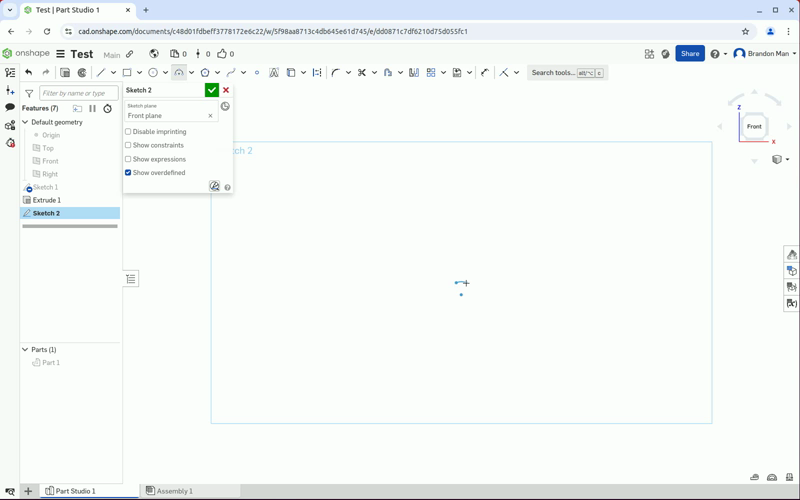
click(466, 282)
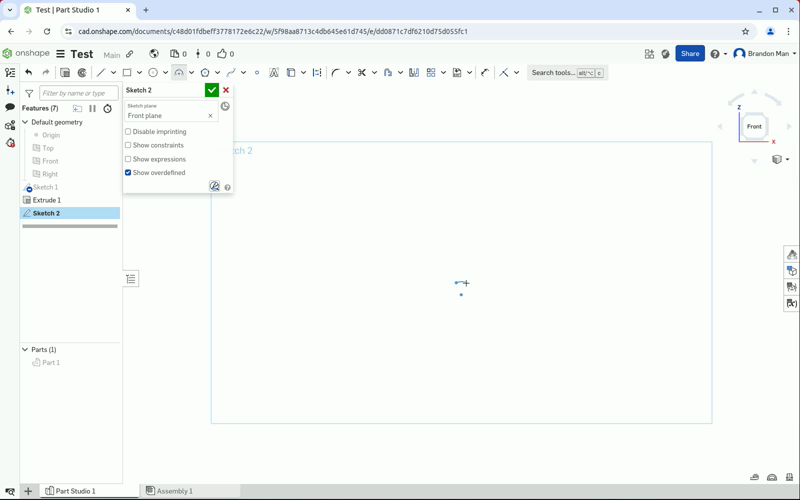
mouse_move(461, 288)
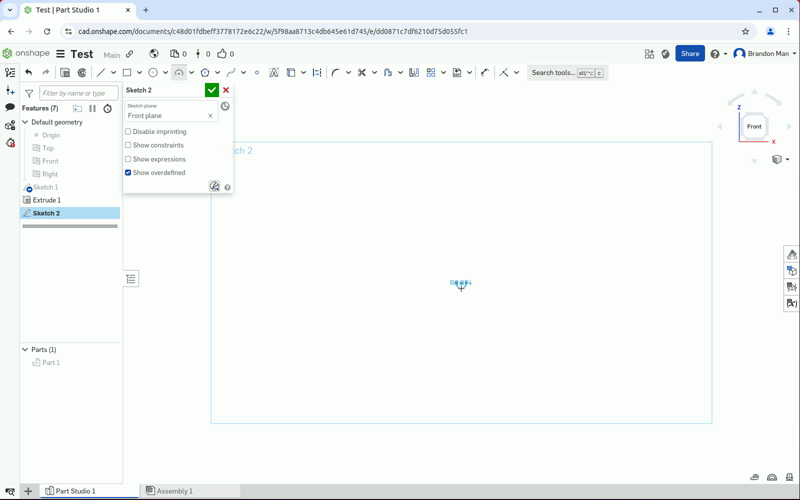
click(461, 288)
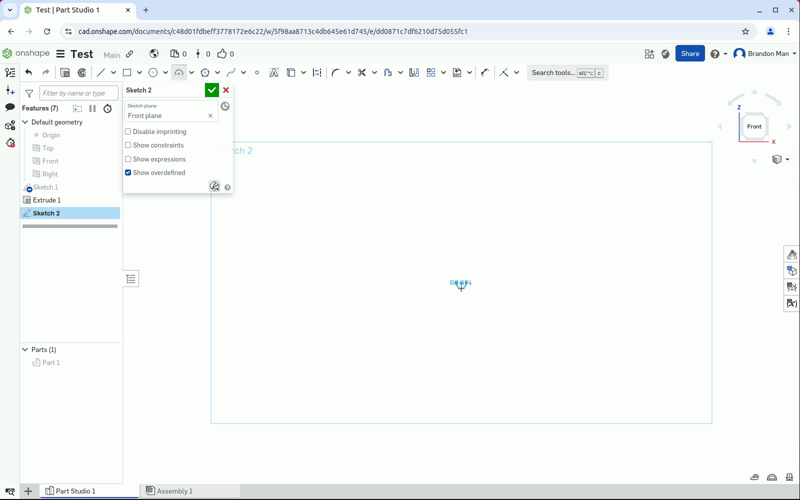
key_up(shift)
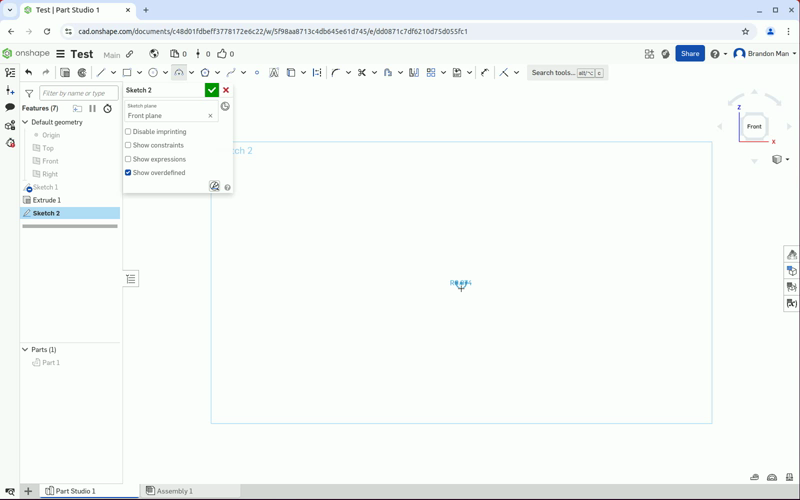
key(esc)
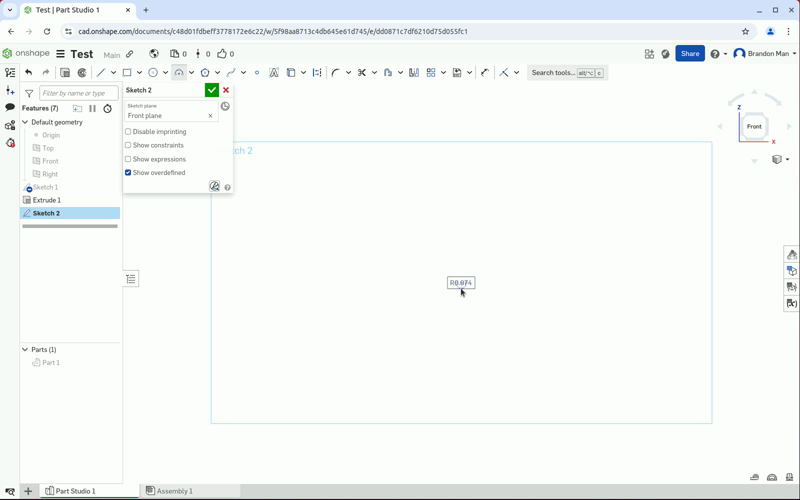
key(l)
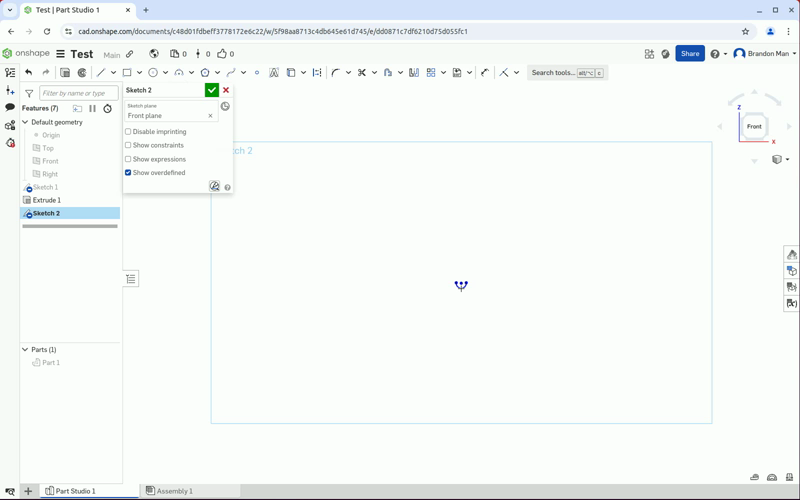
mouse_move(466, 282)
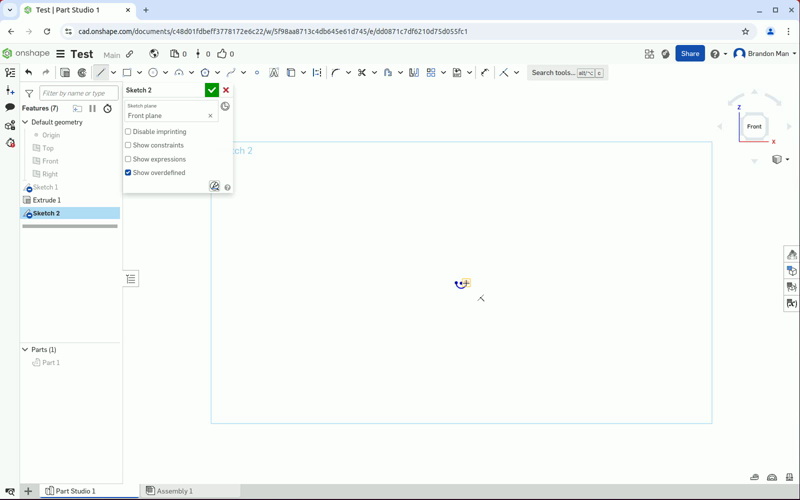
click(466, 282)
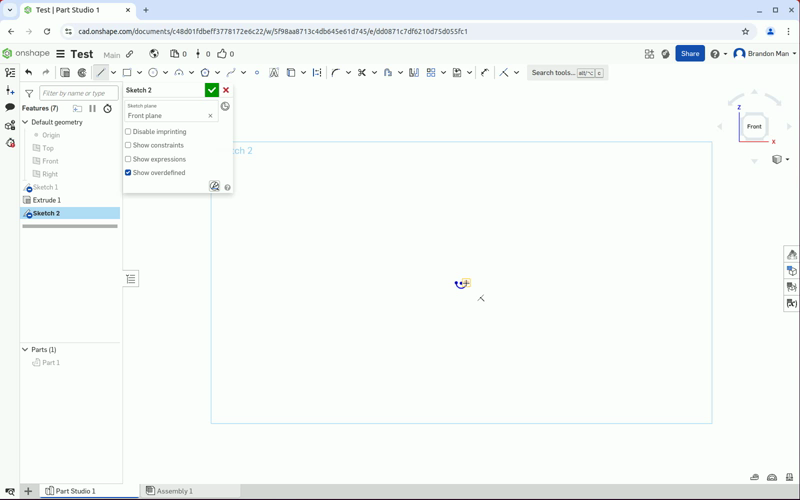
mouse_move(496, 282)
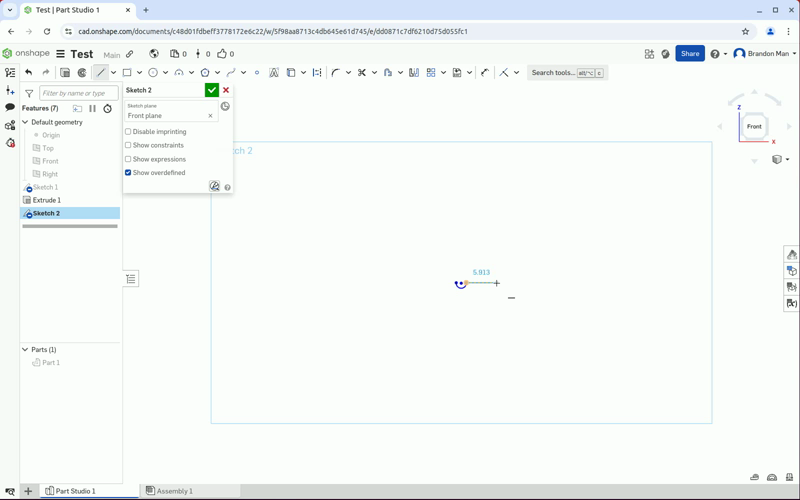
key_down(shift)
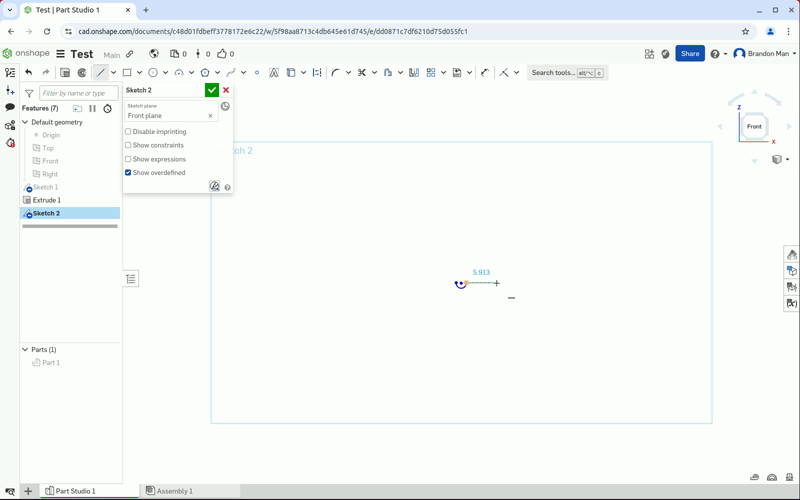
mouse_move(456, 282)
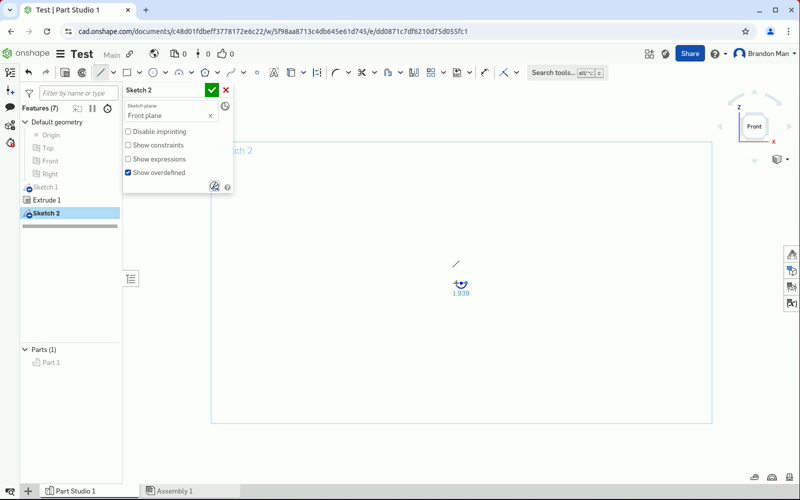
key_up(shift)
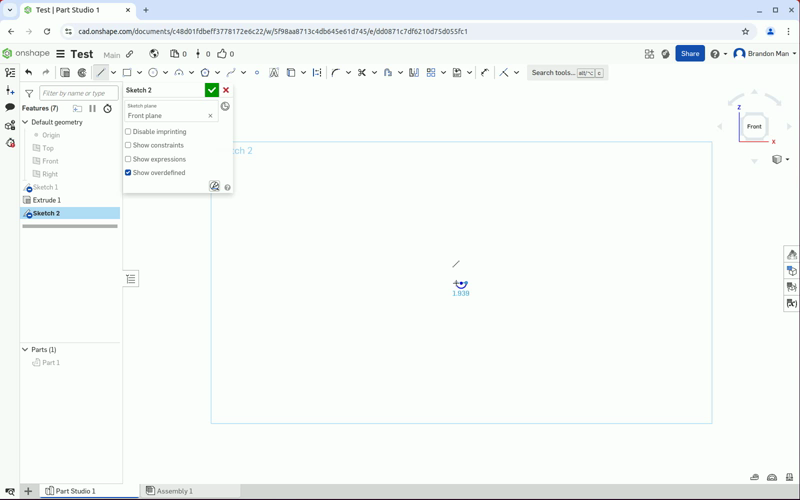
click(456, 282)
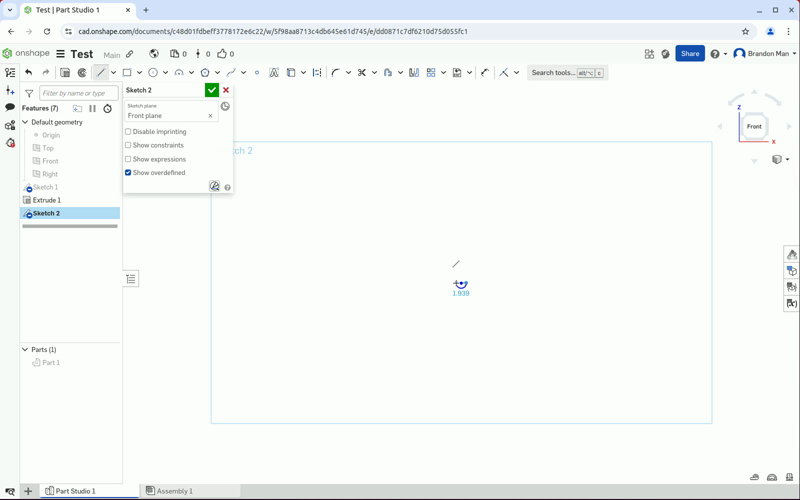
key(esc)
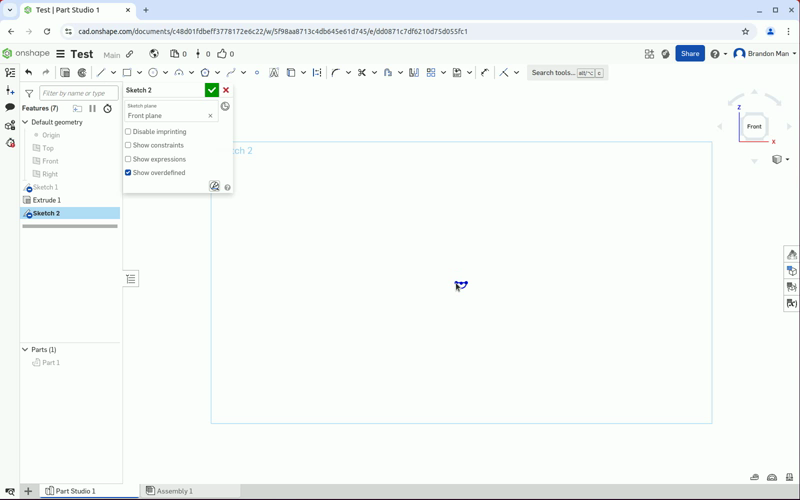
mouse_move(458, 285)
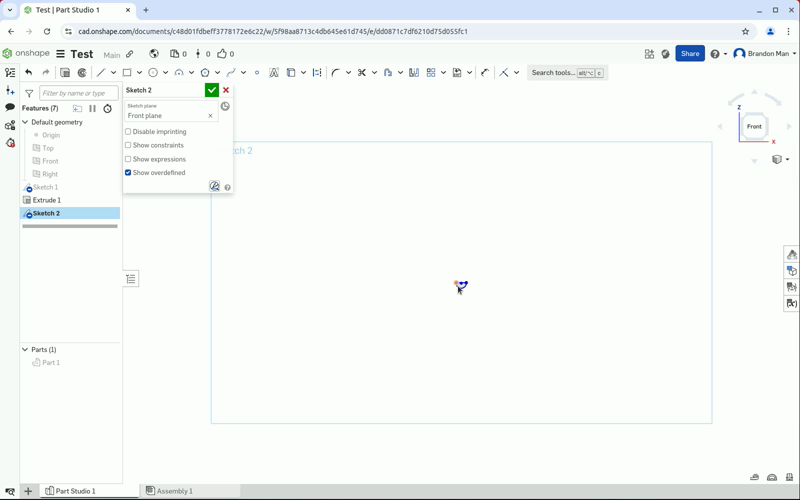
scroll(6)
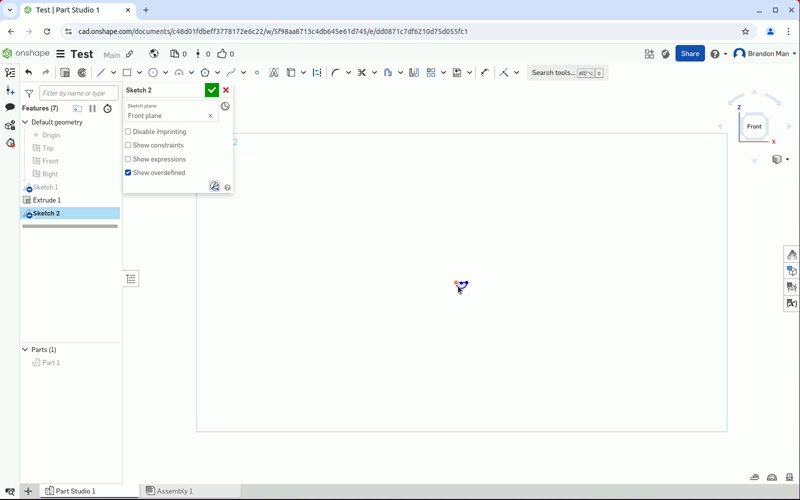
scroll(6)
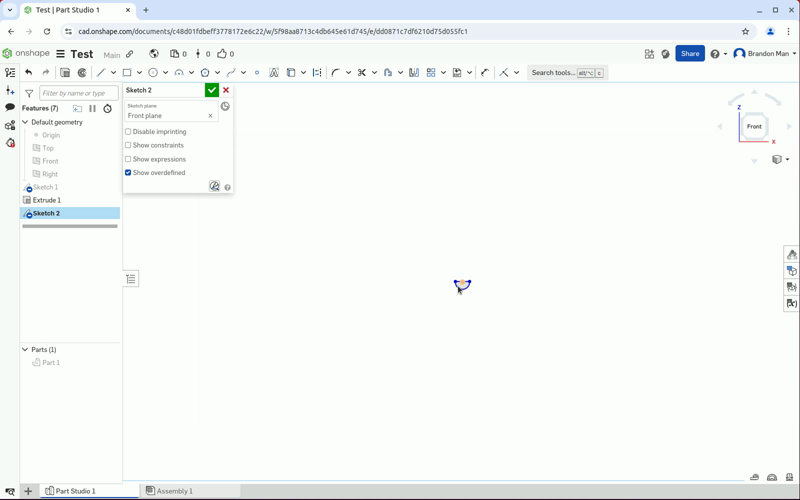
scroll(6)
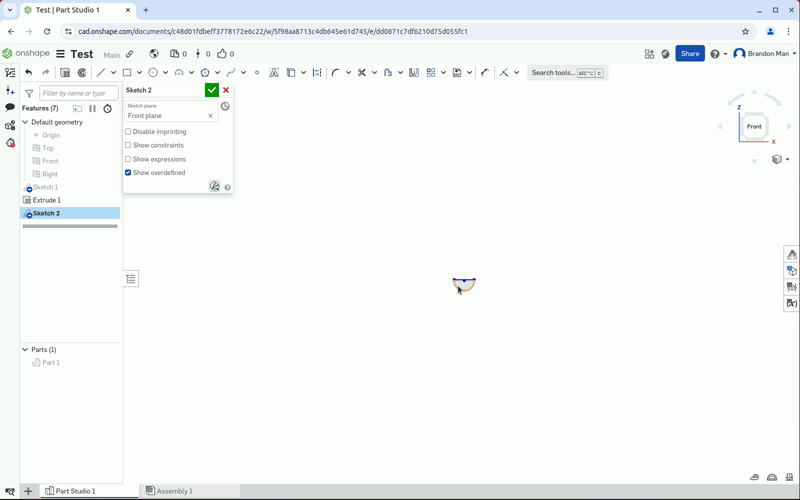
scroll(6)
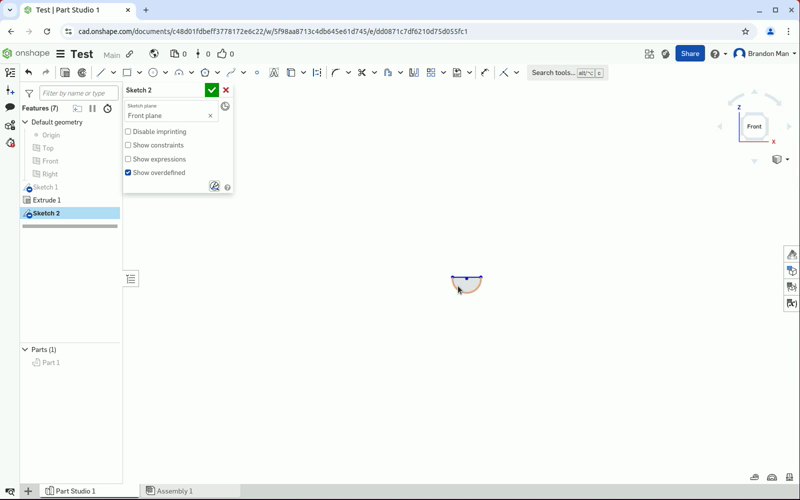
scroll(6)
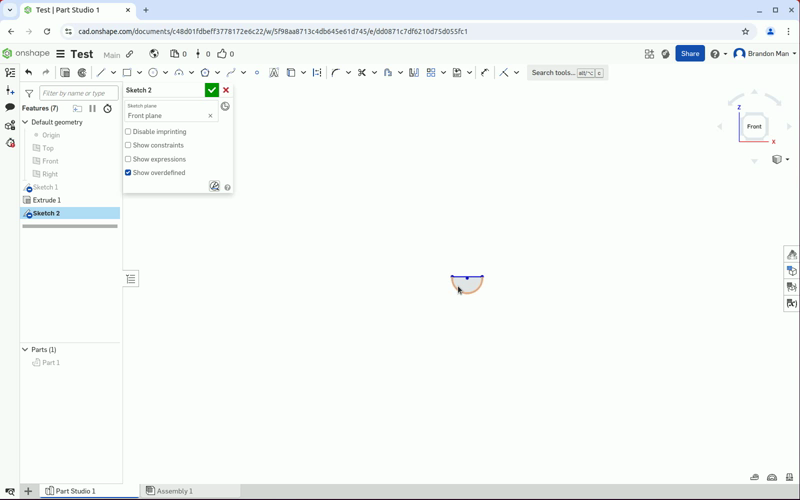
scroll(6)
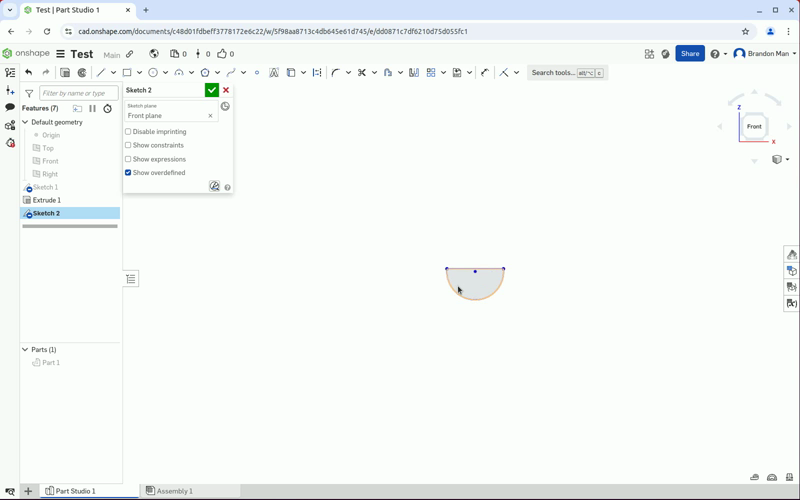
scroll(6)
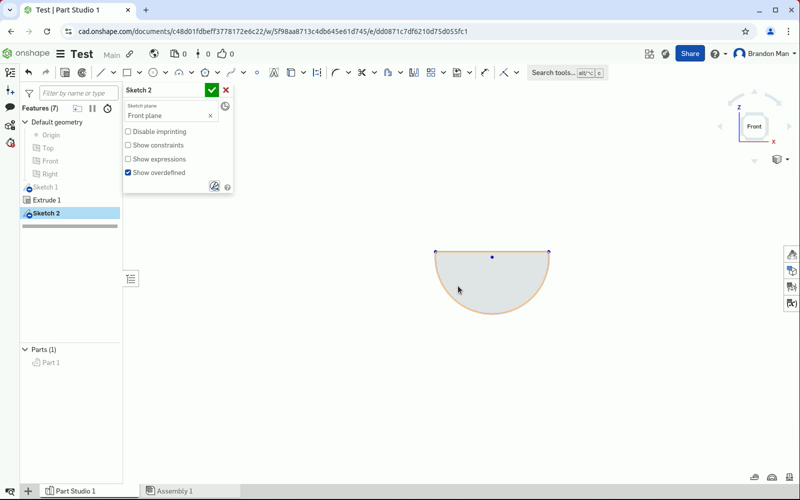
click(458, 285)
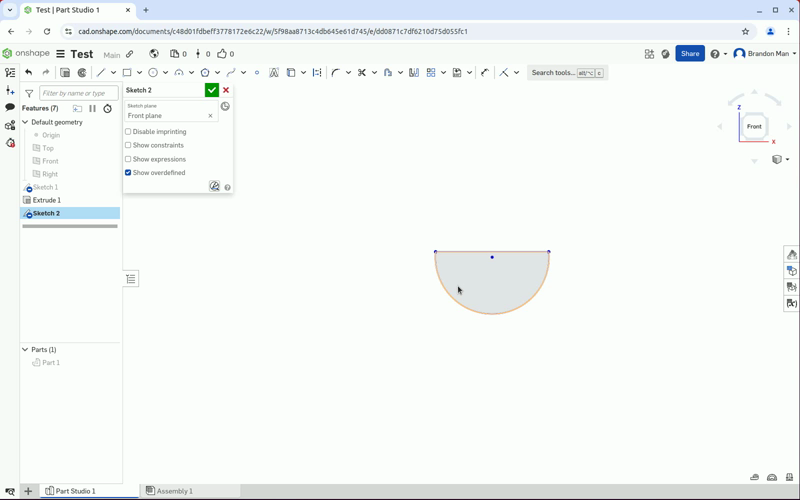
scroll(-6)
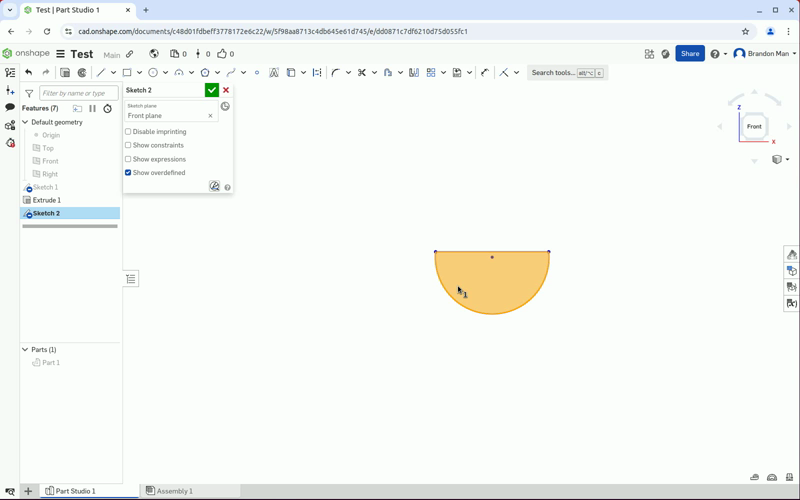
scroll(-6)
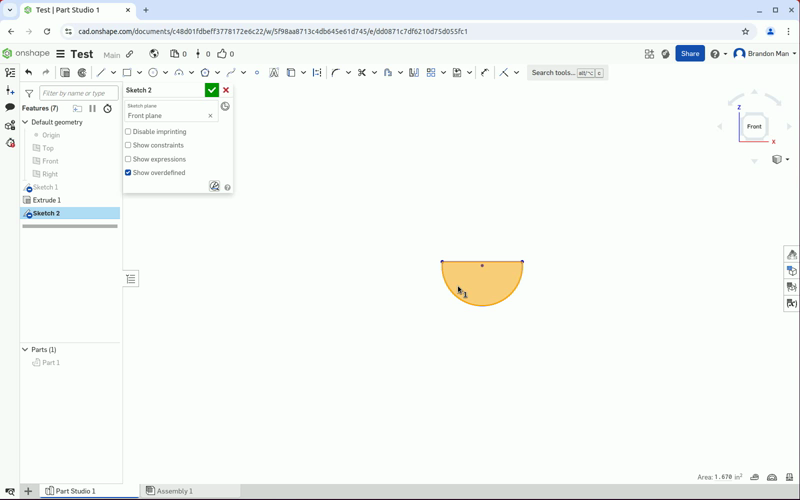
scroll(-6)
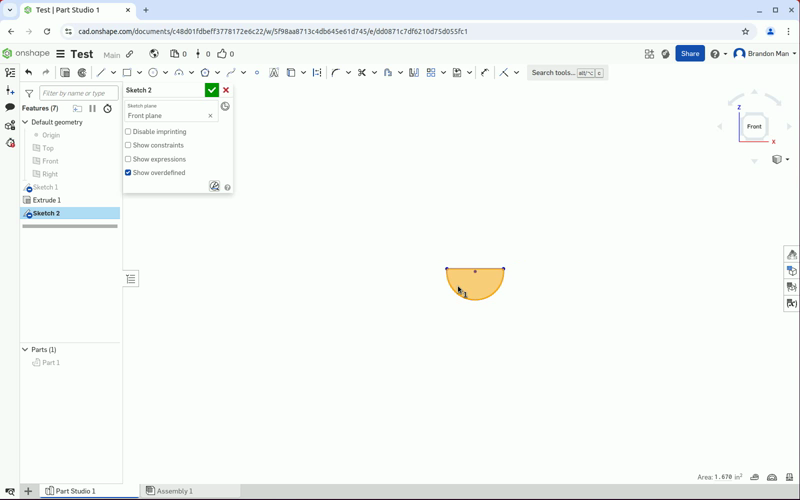
scroll(-6)
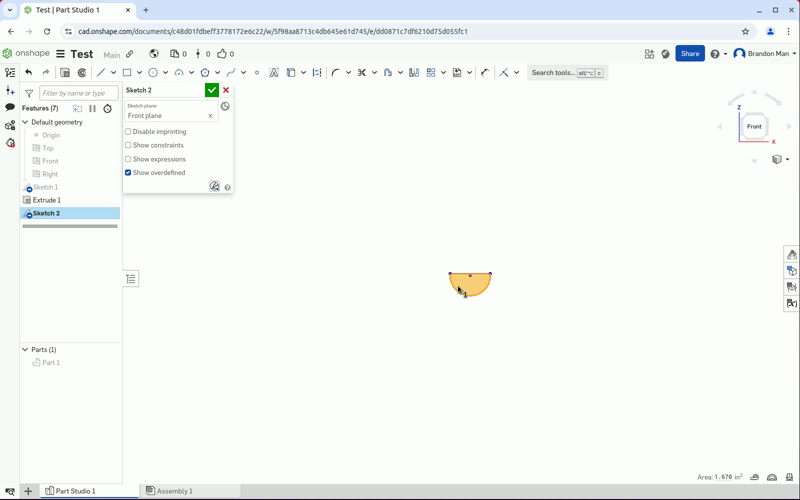
scroll(-6)
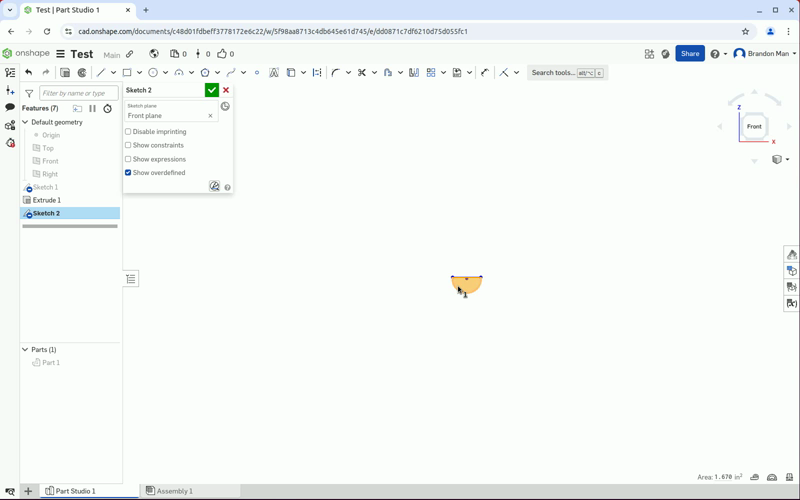
scroll(-6)
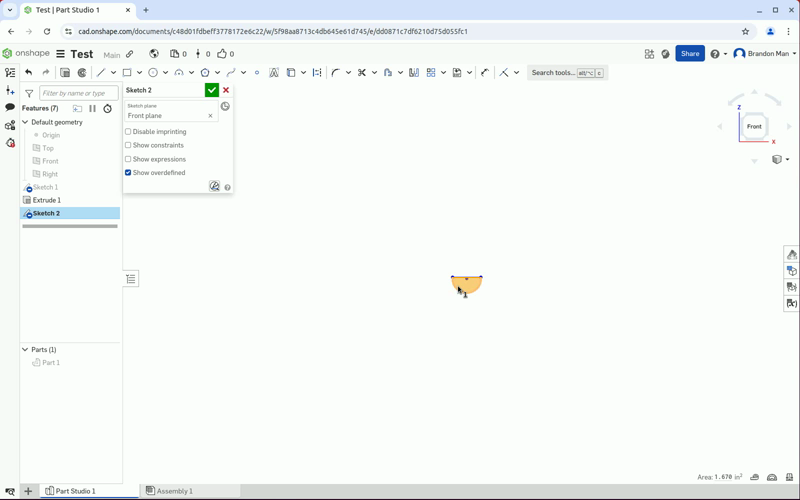
scroll(-6)
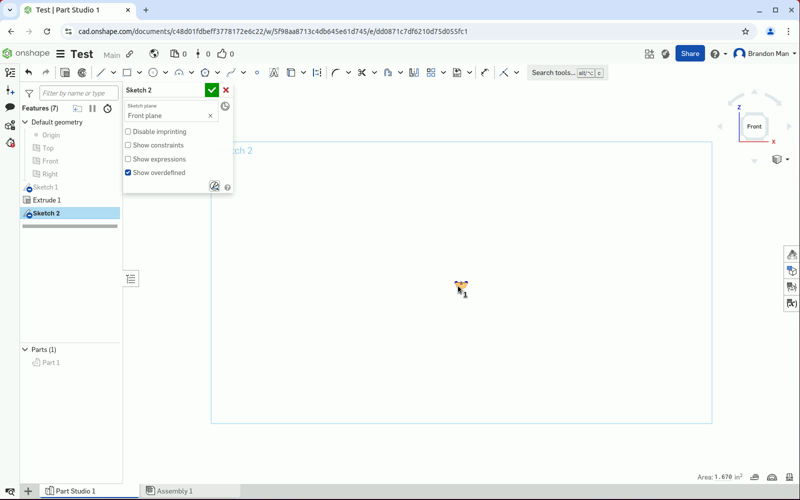
mouse_move(73, 352)
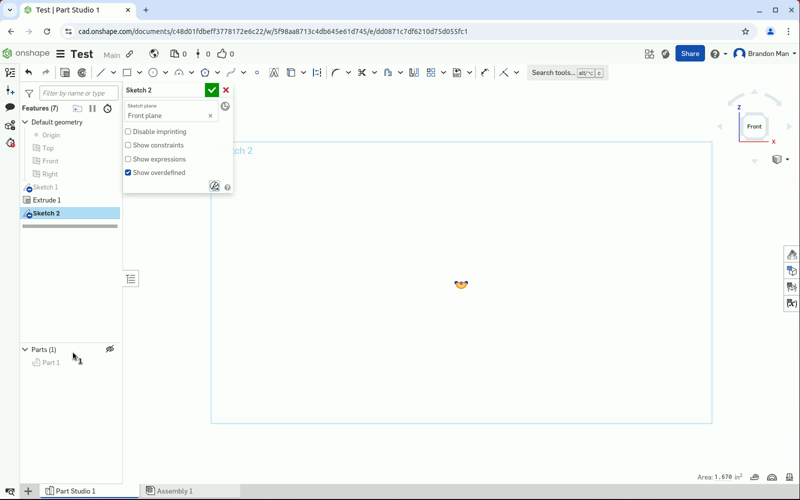
key(shift+y)
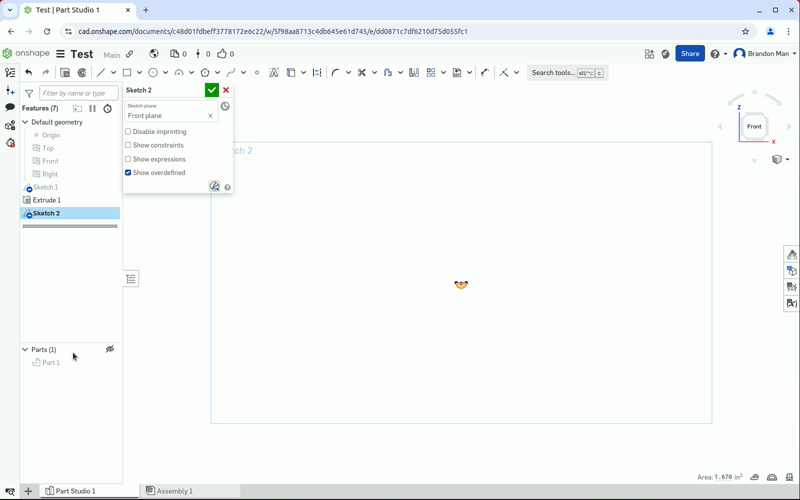
key(shift+e)
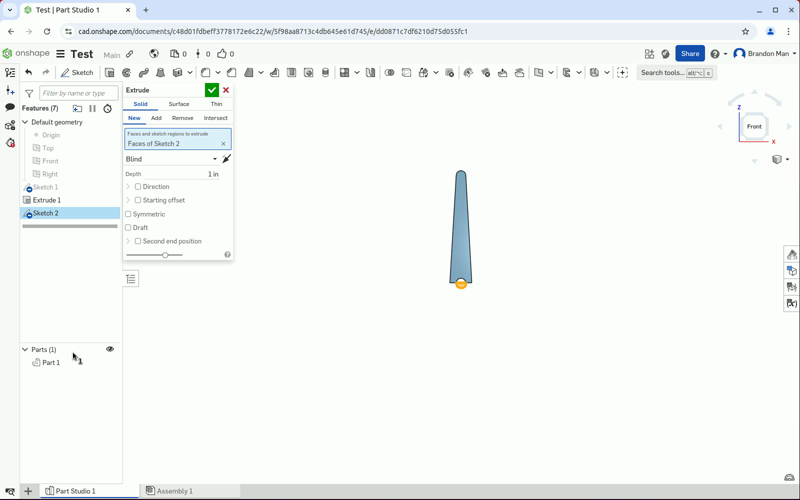
mouse_move(143, 106)
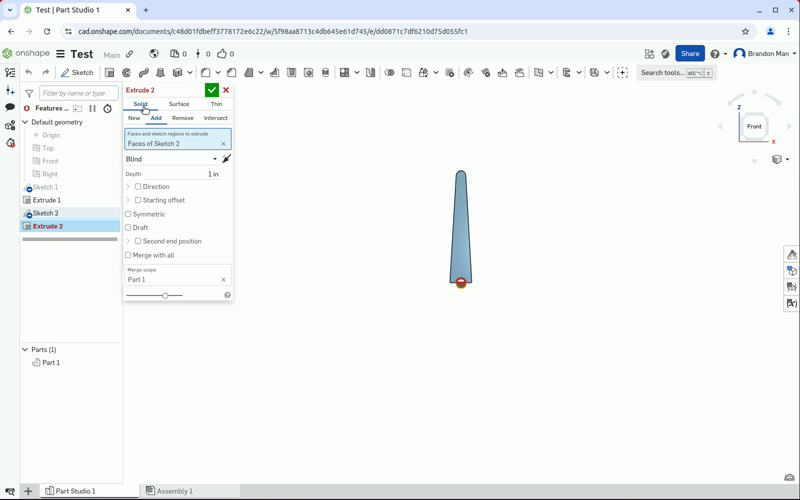
click(143, 106)
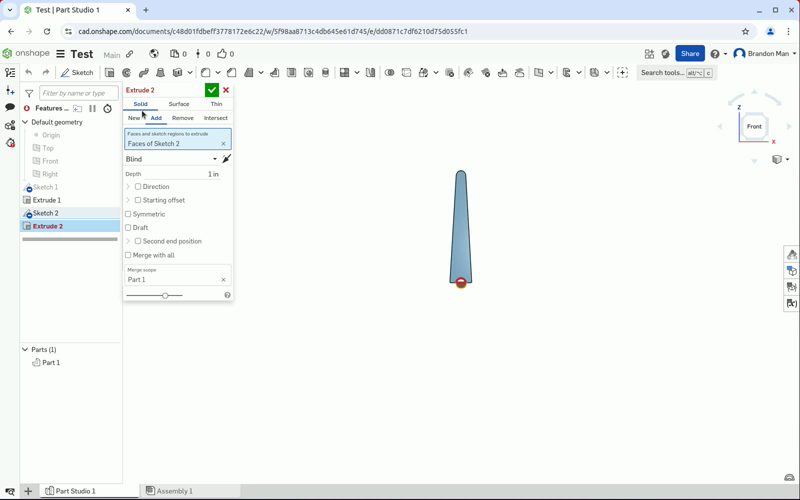
mouse_move(137, 120)
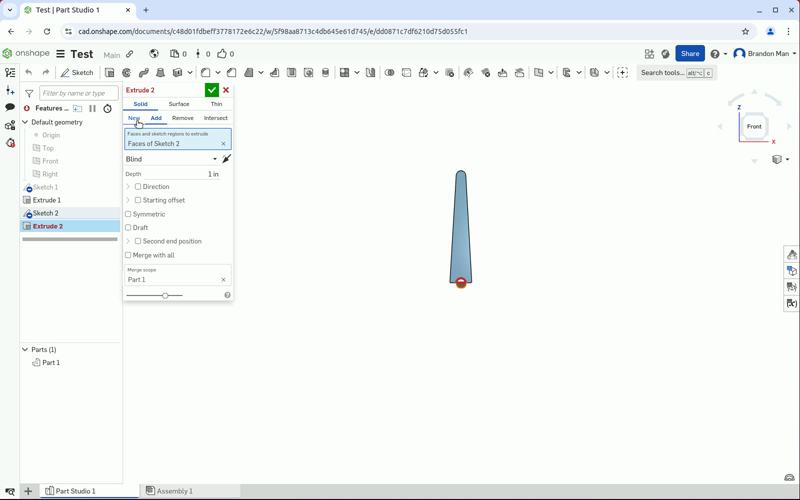
click(137, 120)
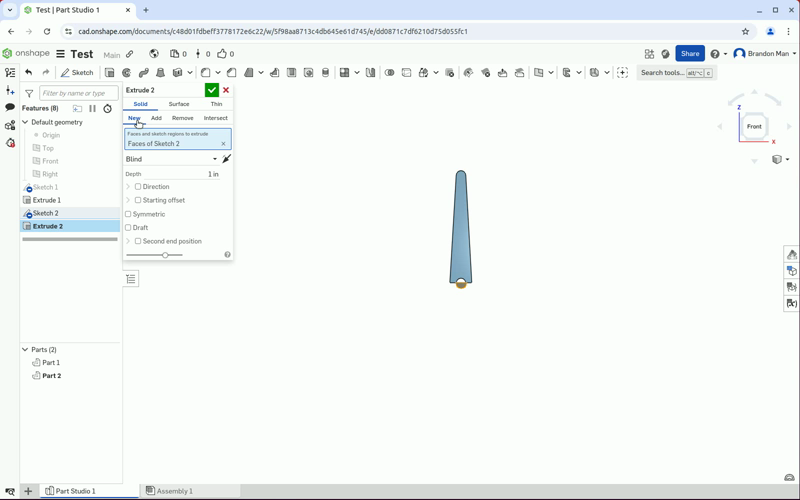
key(tab, 4)
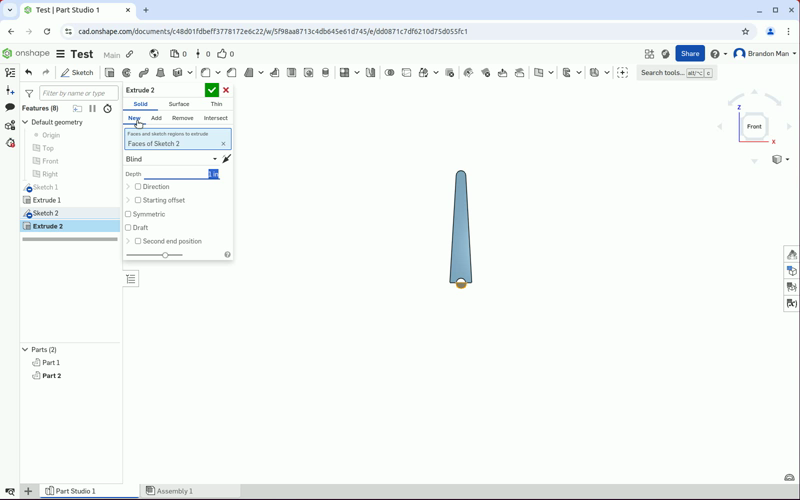
text(0.722)
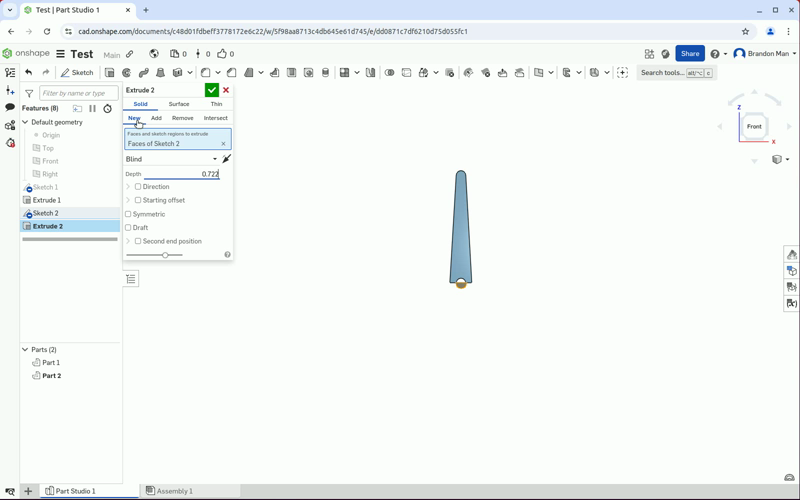
key(enter)
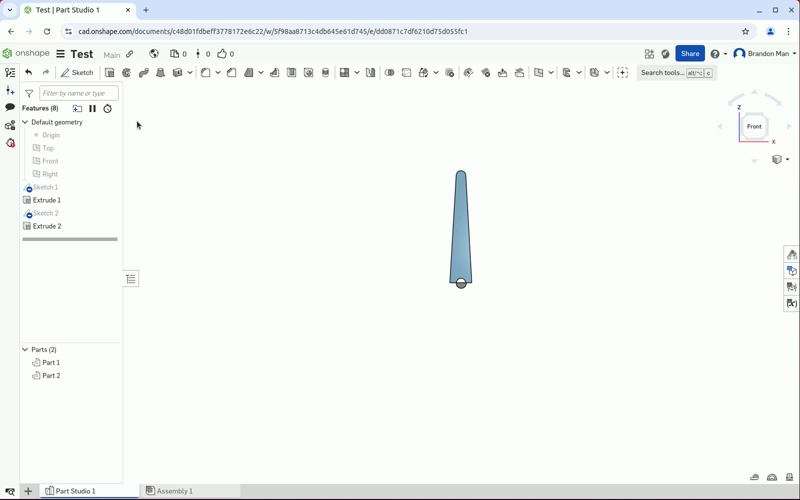
key(shift+h)
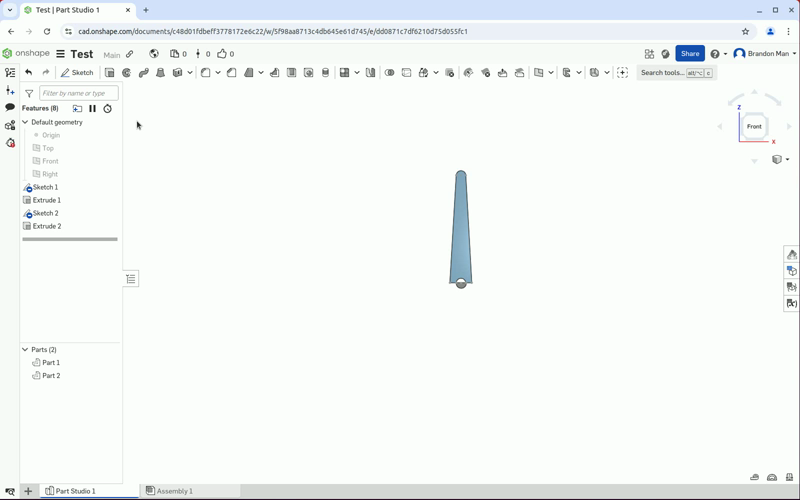
key(shift+h)
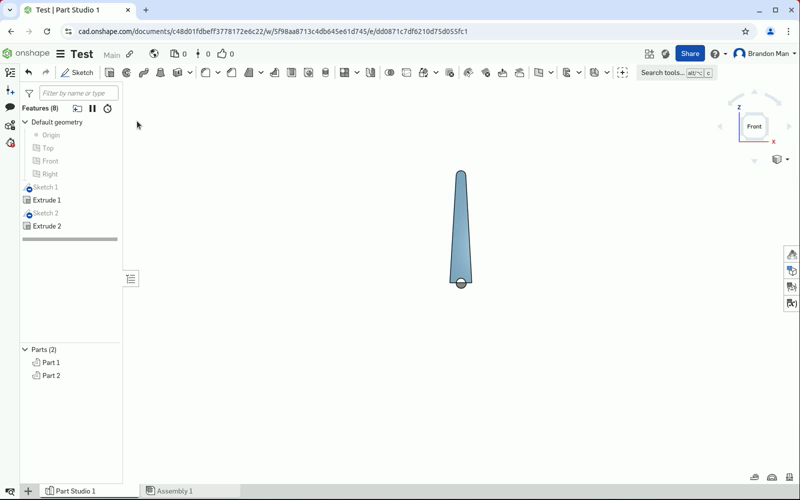
mouse_move(73, 189)
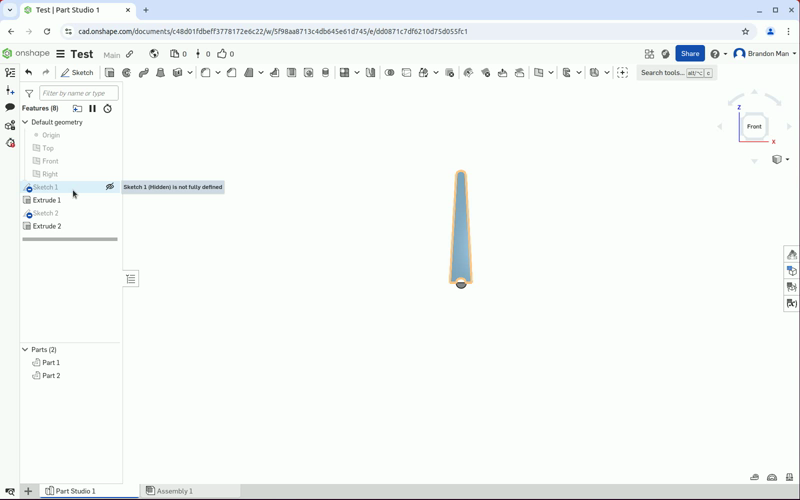
click(73, 189)
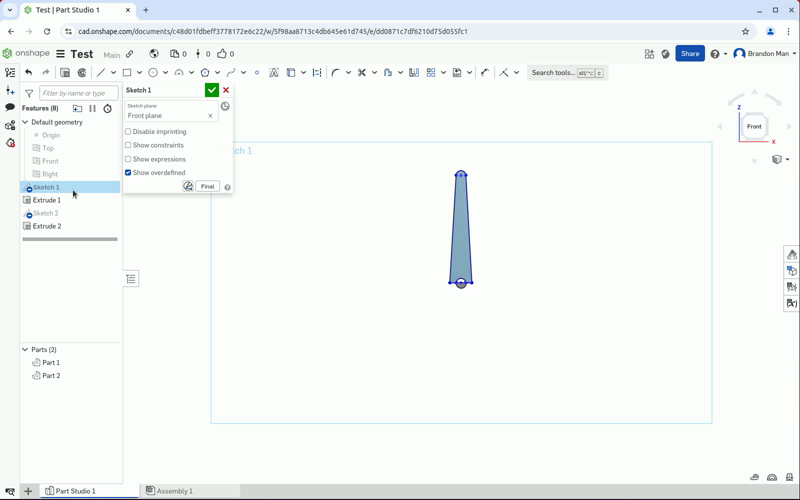
mouse_move(229, 92)
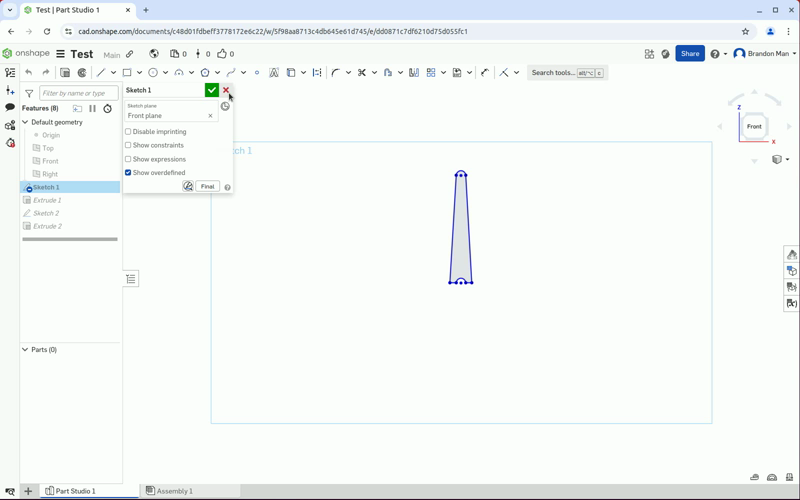
click(229, 92)
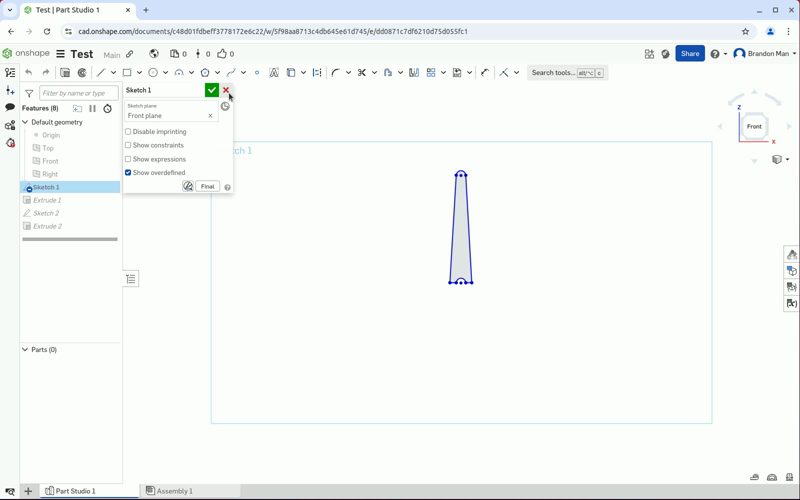
key(shift+s)
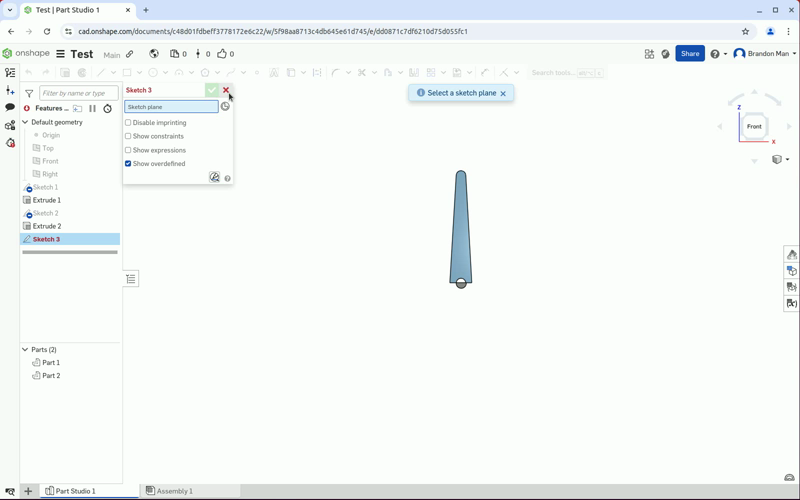
mouse_move(73, 163)
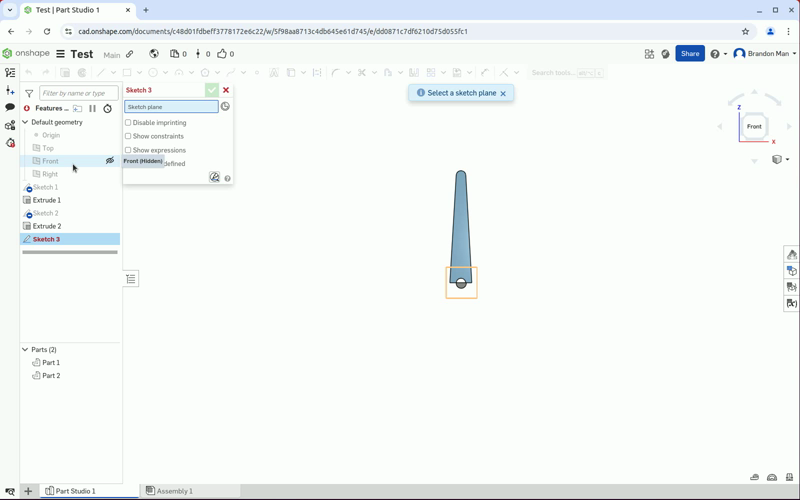
click(73, 163)
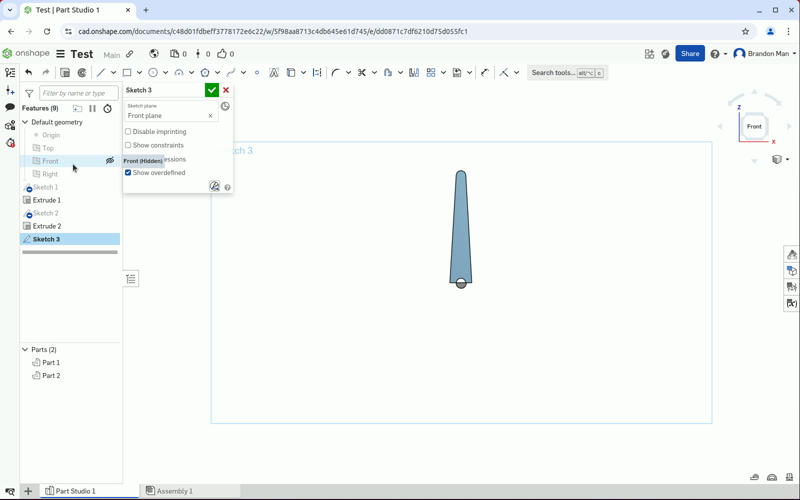
mouse_move(73, 352)
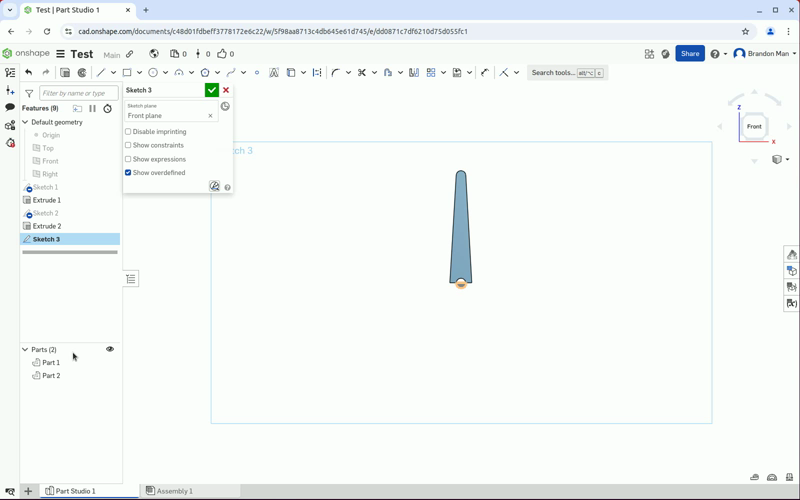
key(y)
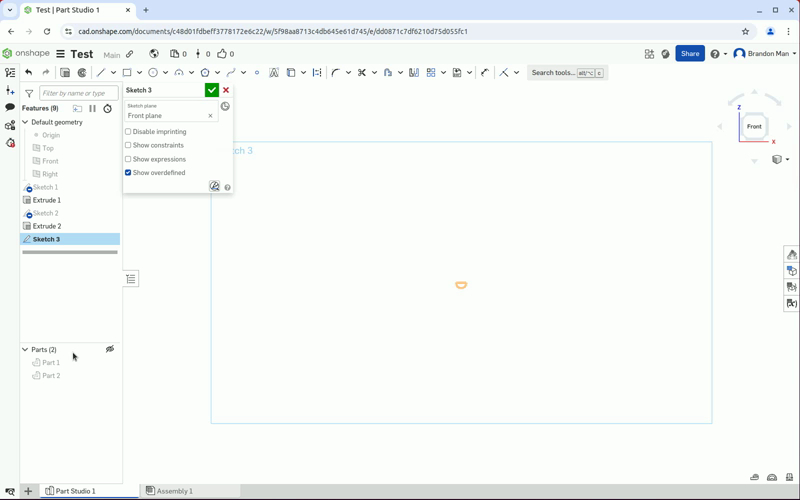
key(l)
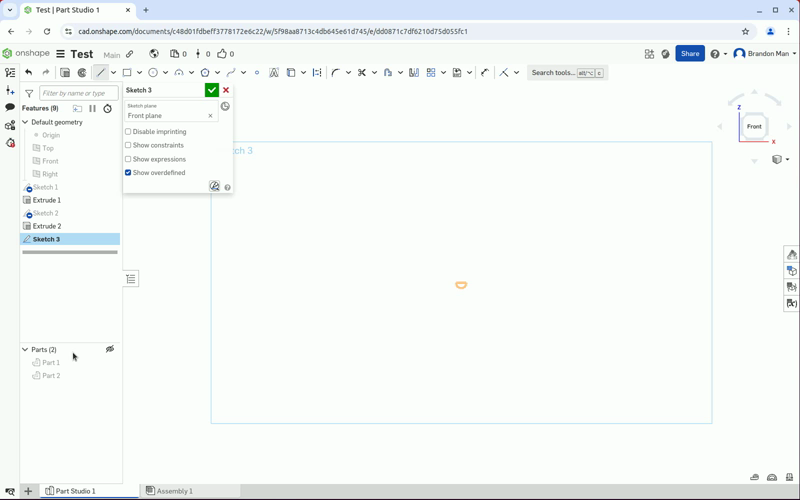
key_down(shift)
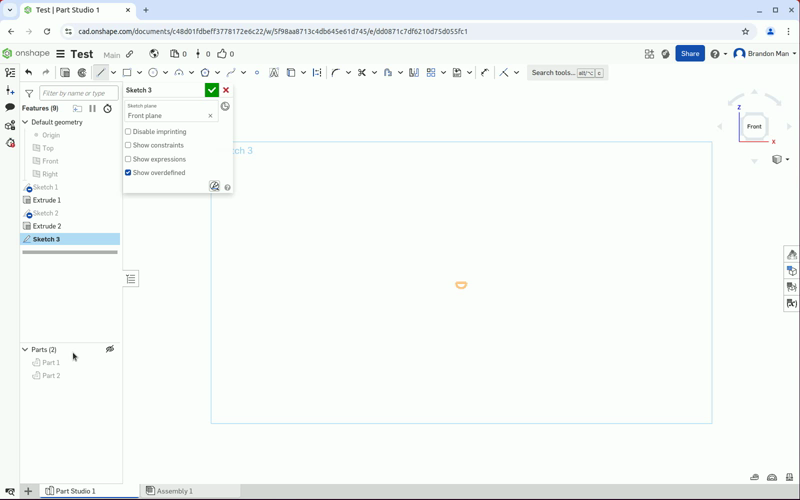
mouse_move(456, 282)
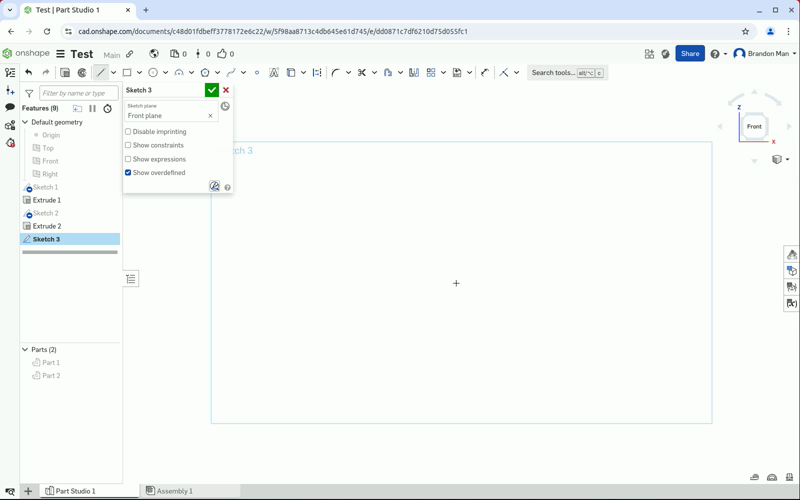
click(456, 282)
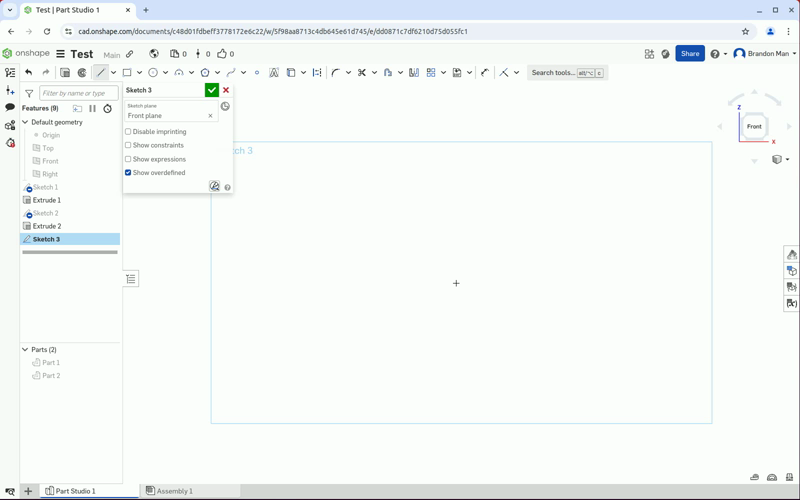
key_up(shift)
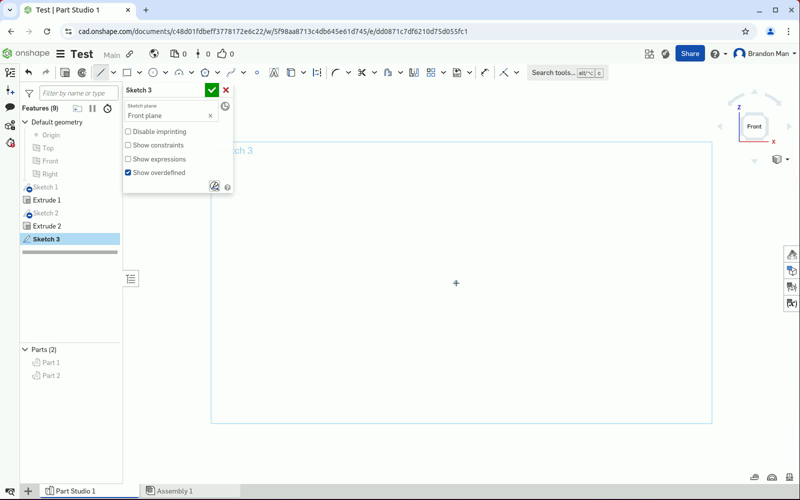
key_down(shift)
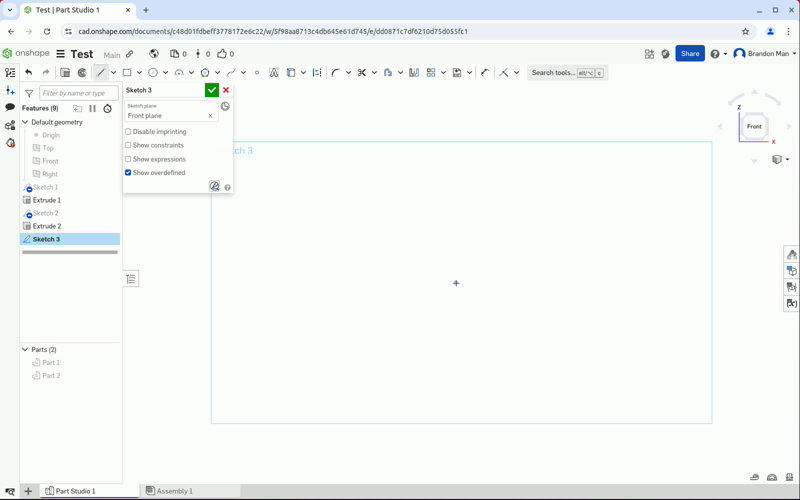
mouse_move(486, 282)
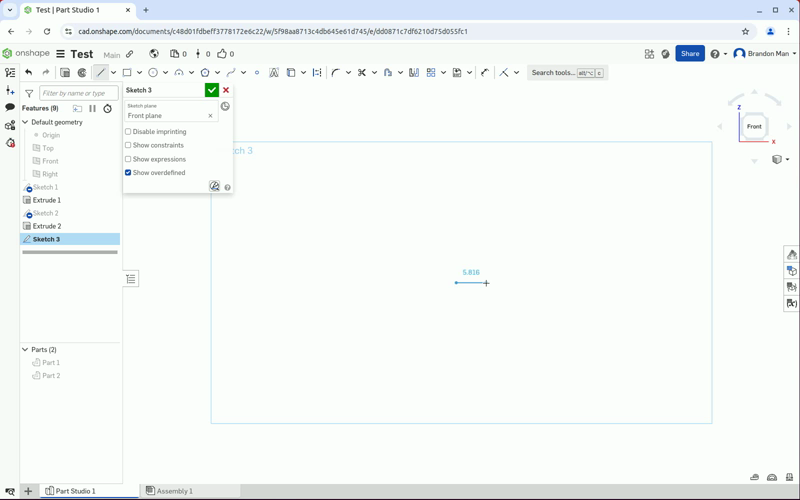
mouse_move(466, 282)
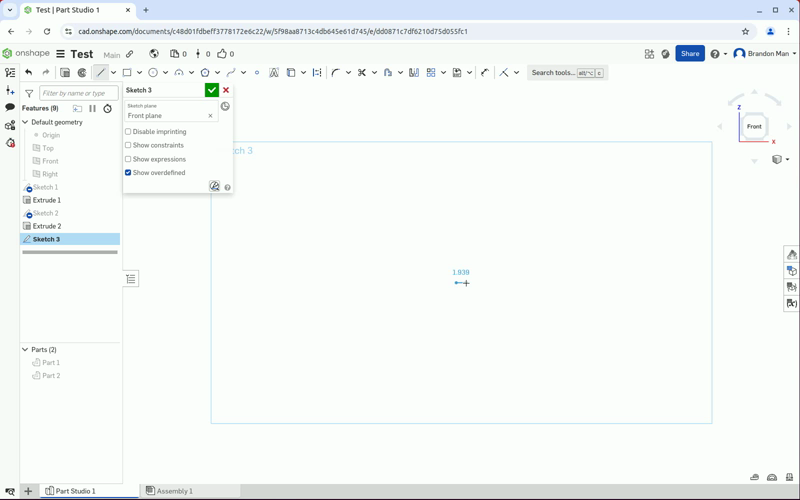
click(466, 282)
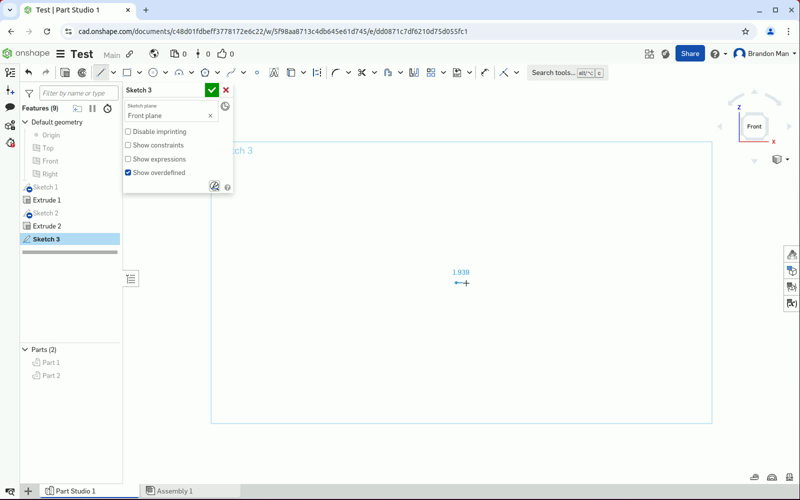
key_up(shift)
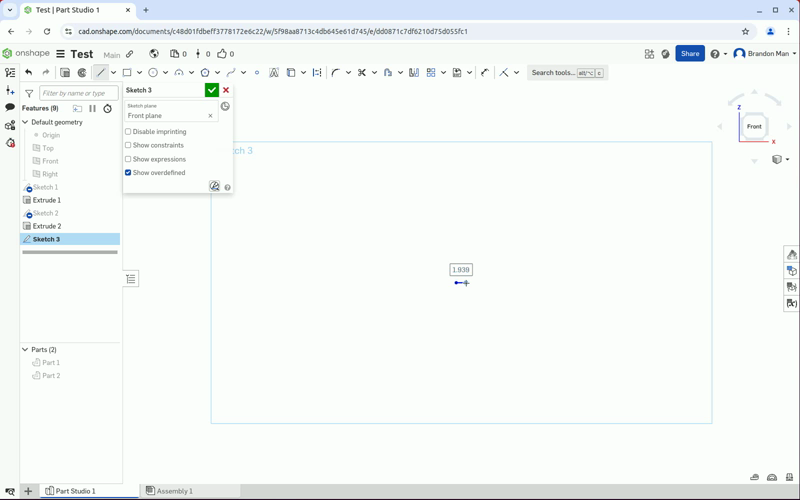
key(esc)
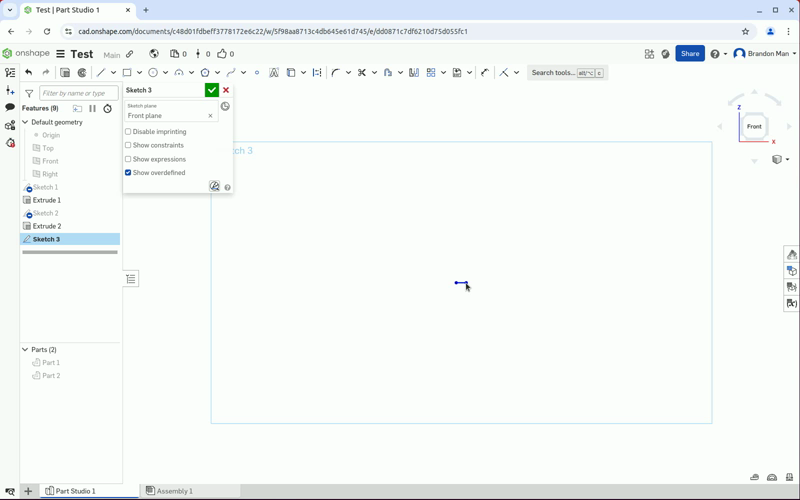
key(a)
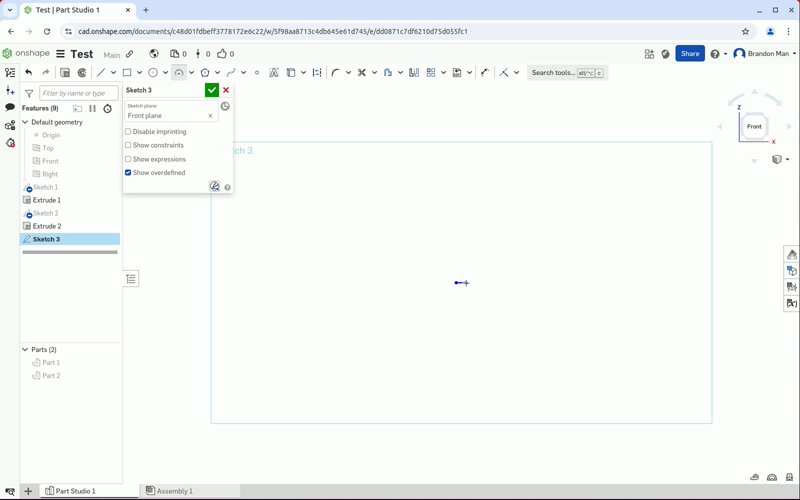
mouse_move(466, 282)
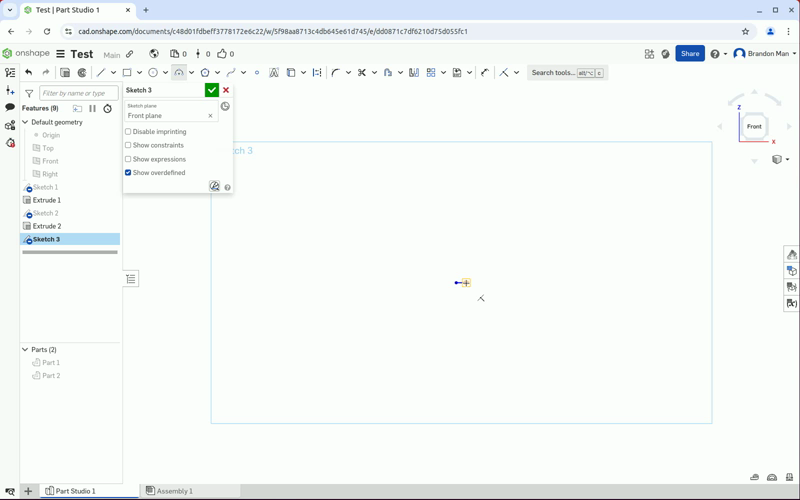
click(466, 282)
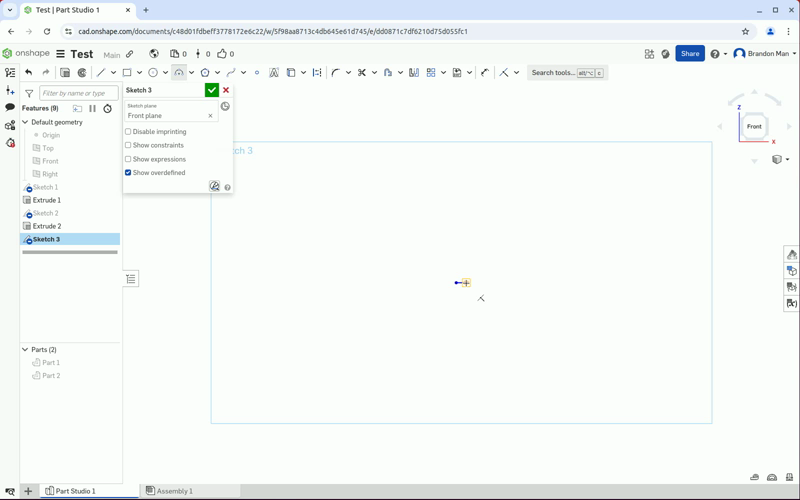
mouse_move(456, 282)
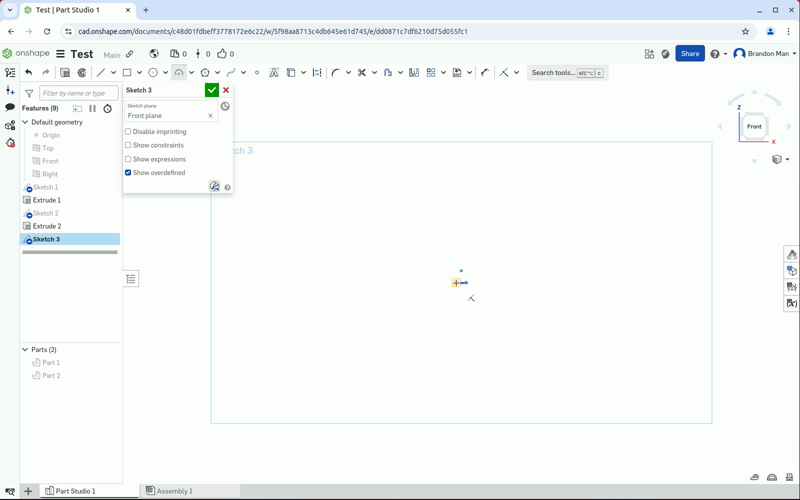
click(456, 282)
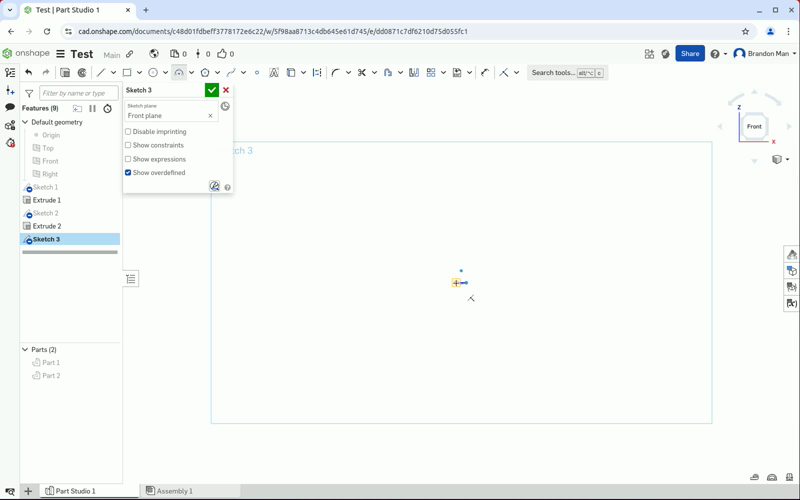
key_down(shift)
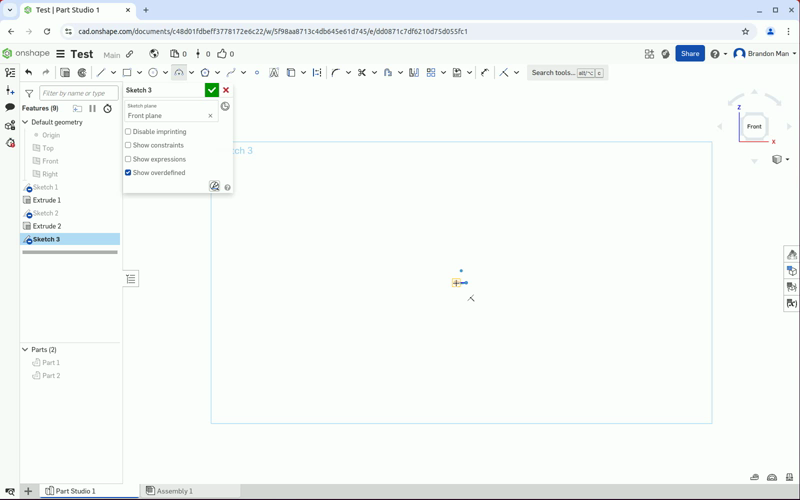
mouse_move(461, 277)
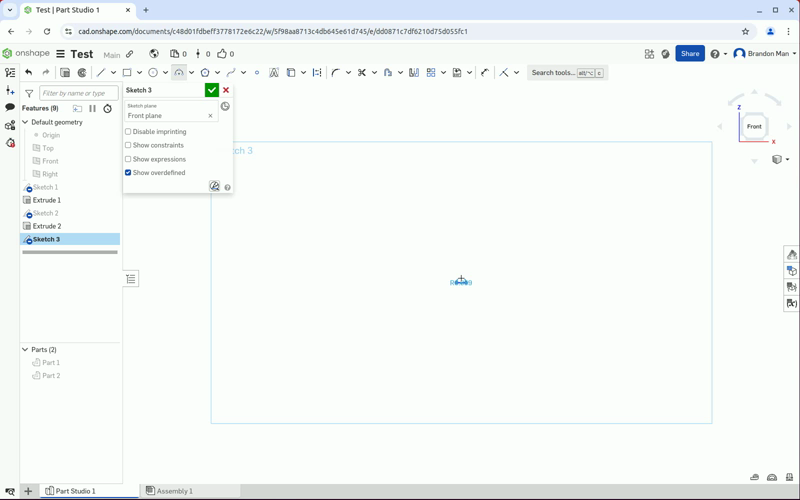
click(461, 277)
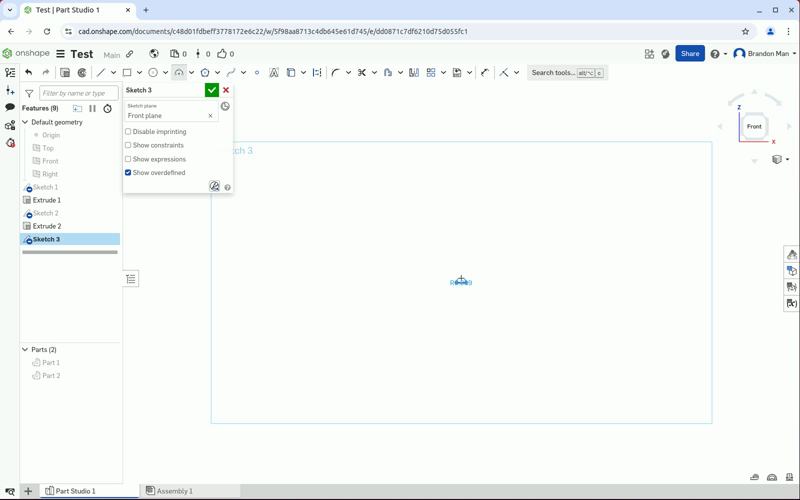
key_up(shift)
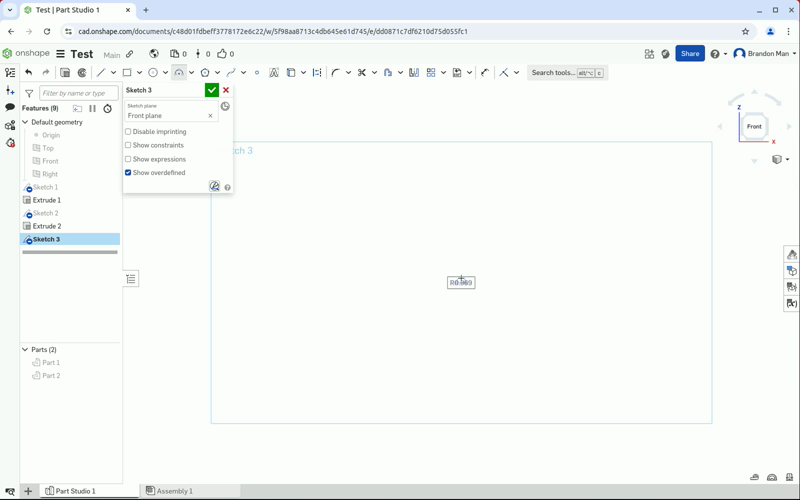
key(esc)
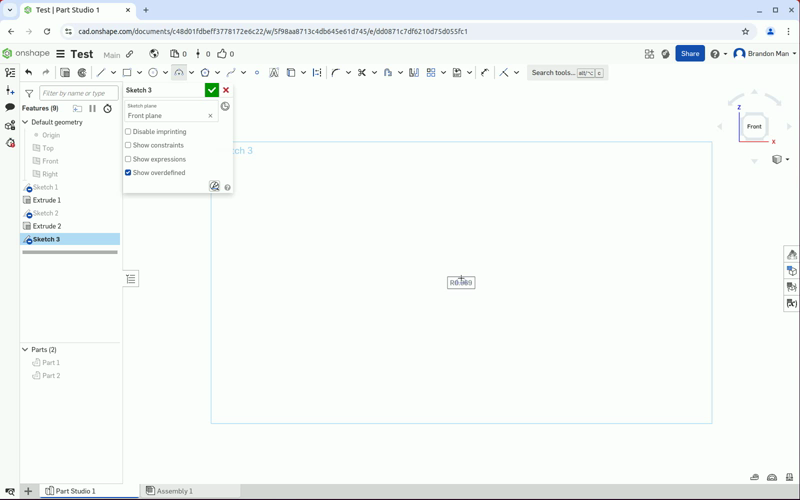
mouse_move(465, 282)
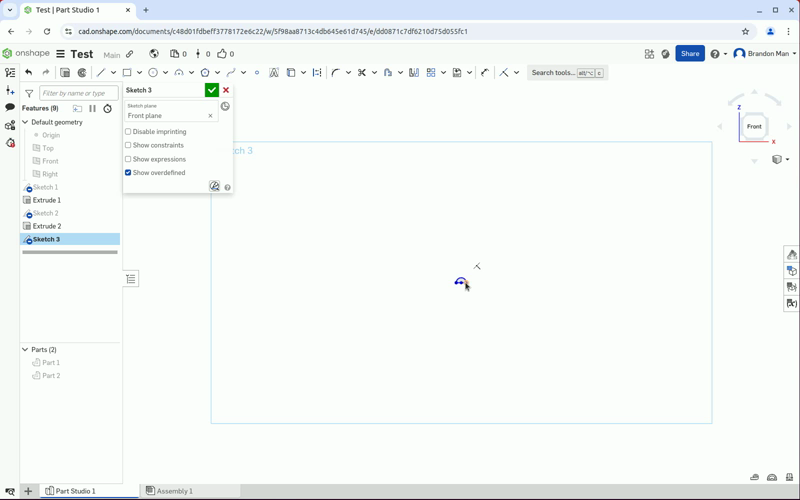
scroll(6)
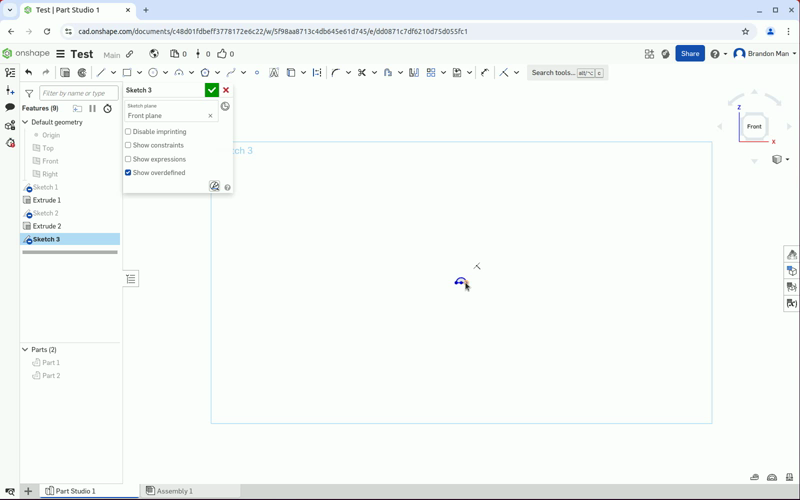
scroll(6)
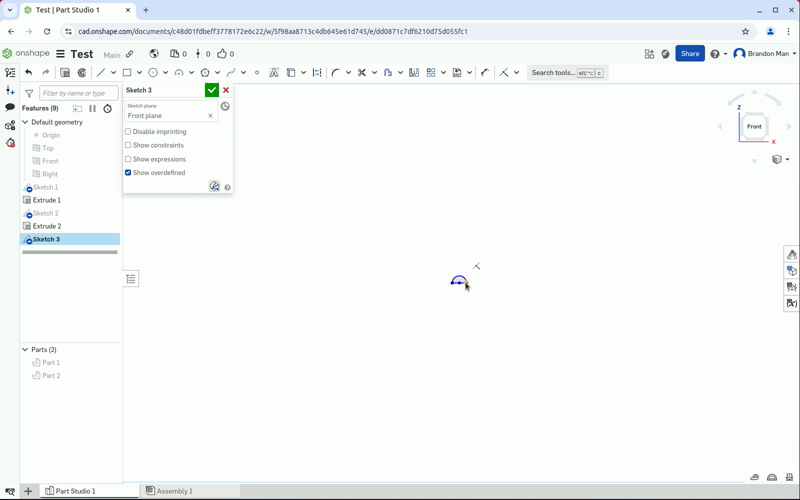
scroll(6)
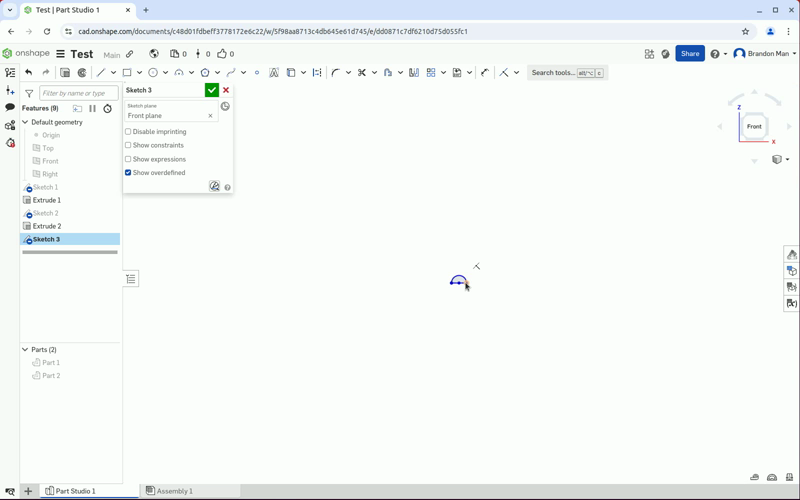
scroll(6)
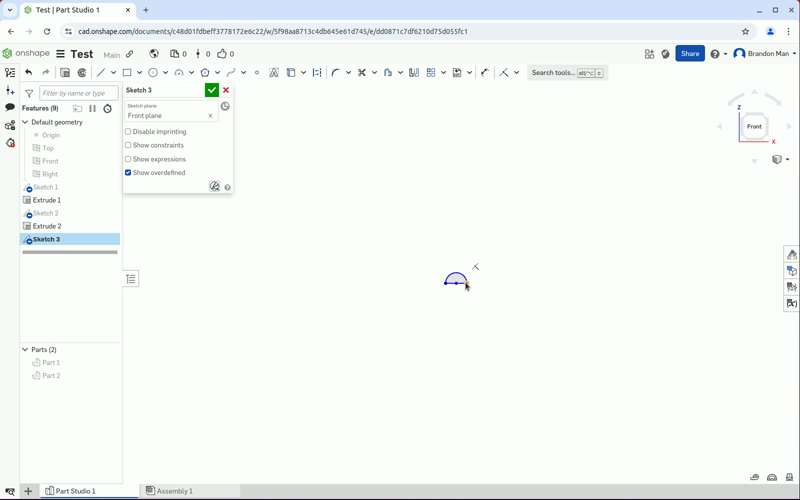
scroll(6)
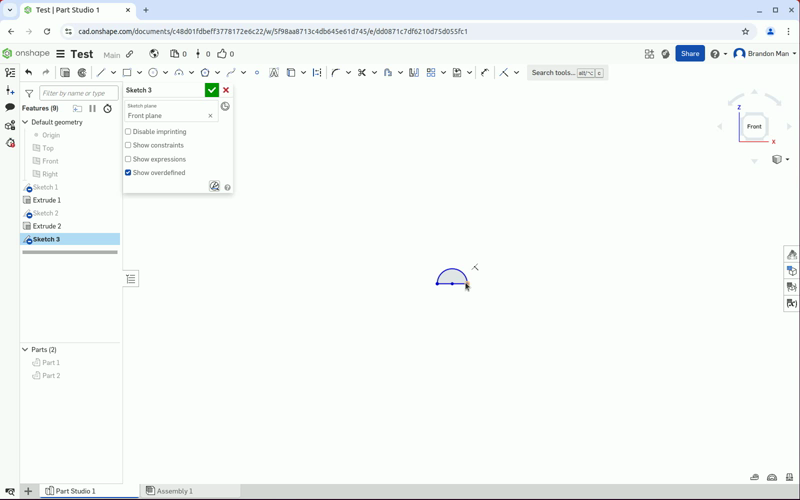
scroll(6)
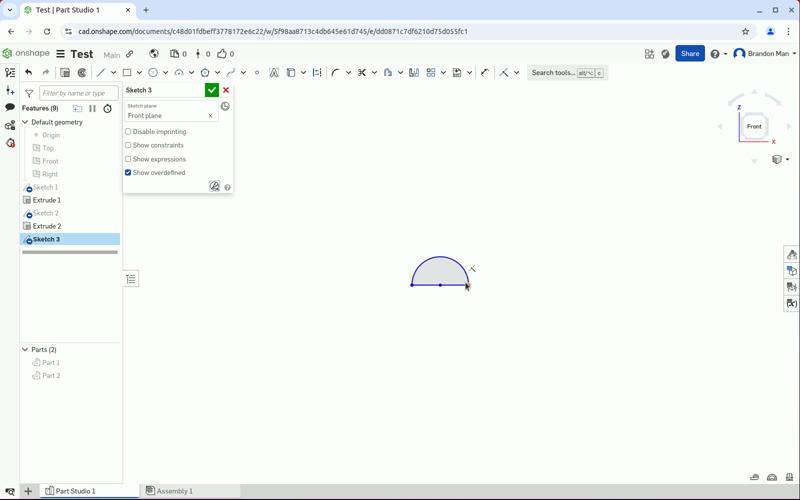
scroll(6)
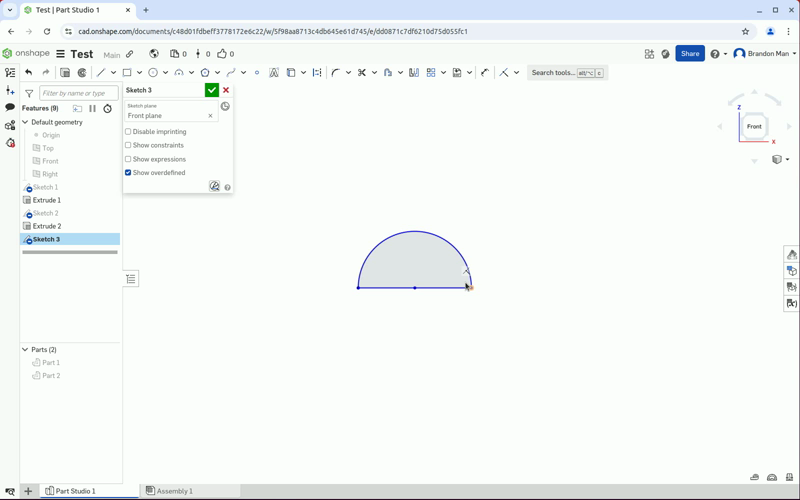
click(465, 282)
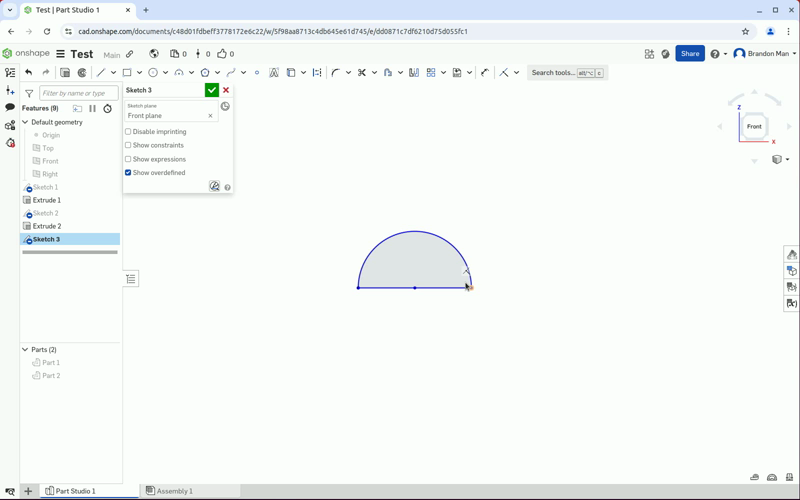
scroll(-6)
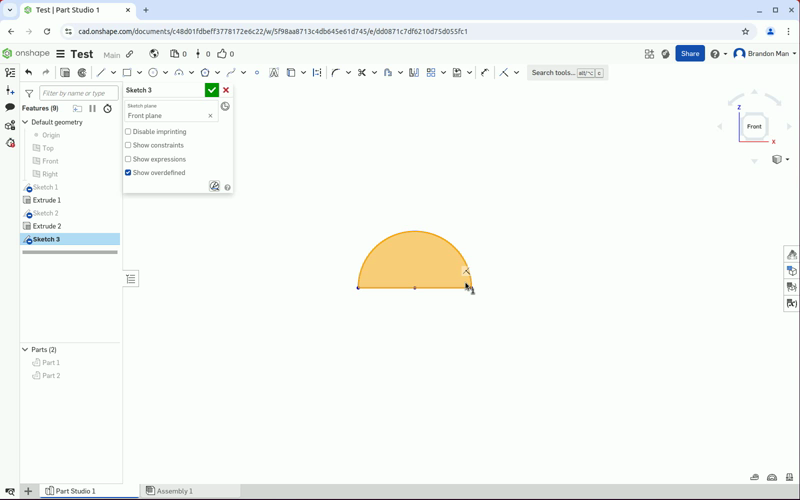
scroll(-6)
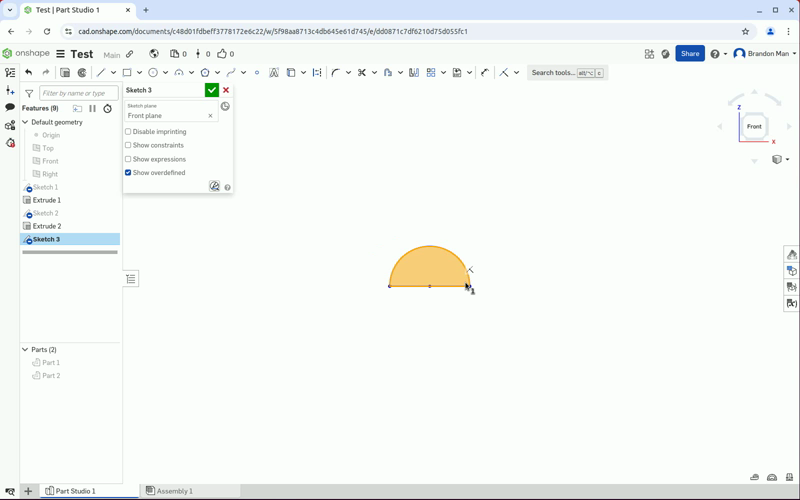
scroll(-6)
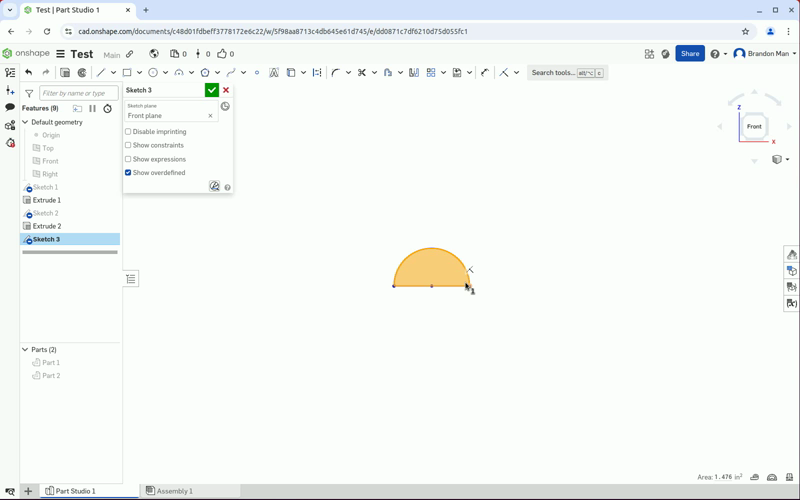
scroll(-6)
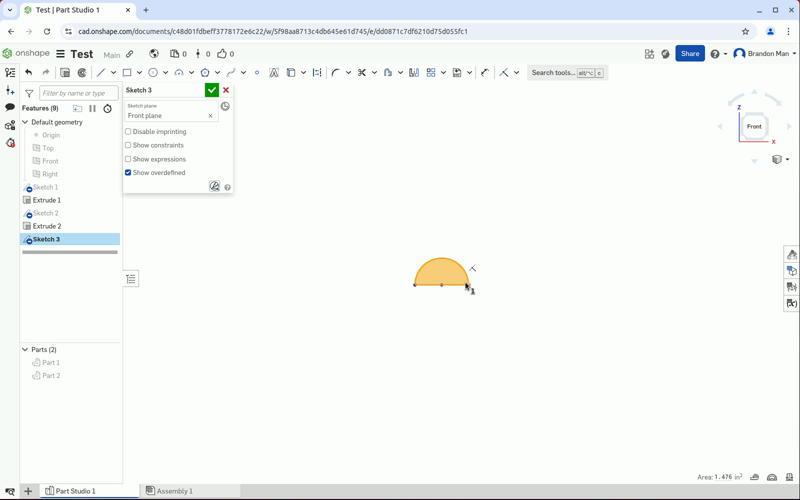
scroll(-6)
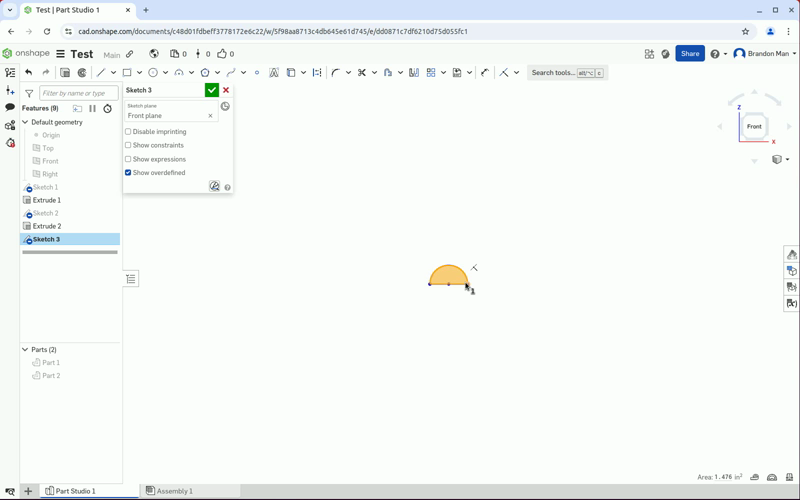
scroll(-6)
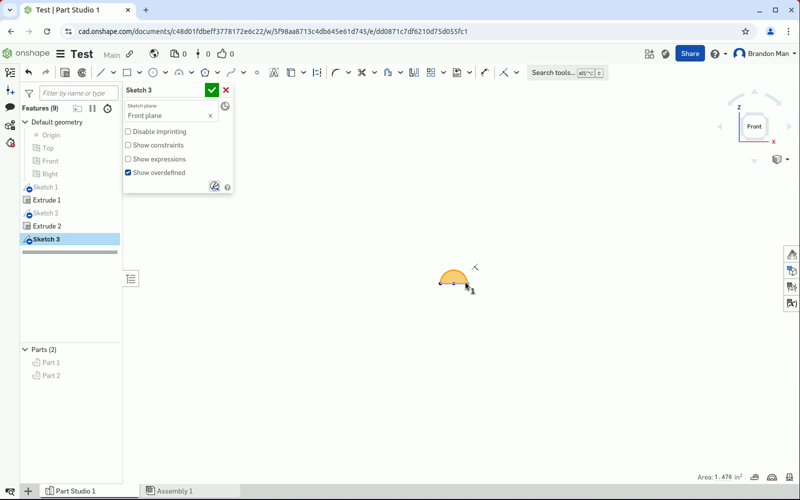
scroll(-6)
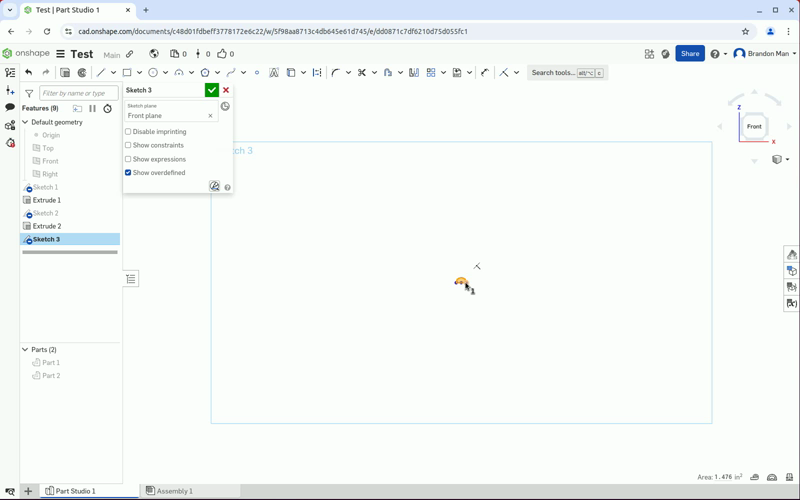
mouse_move(73, 352)
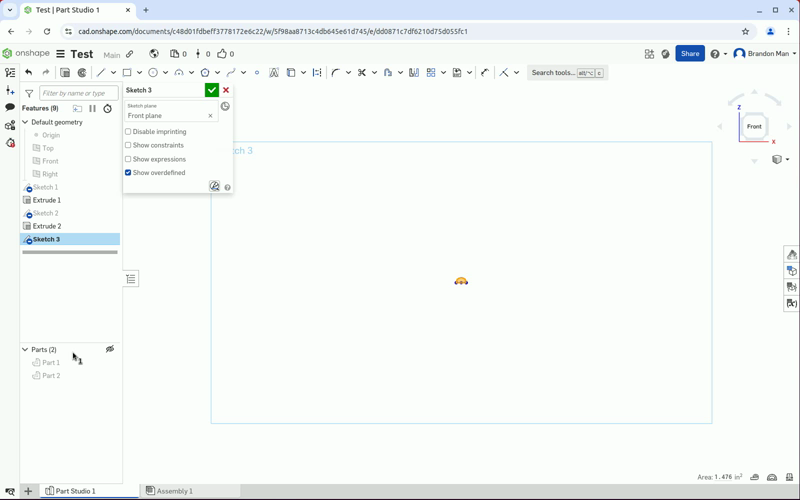
key(shift+y)
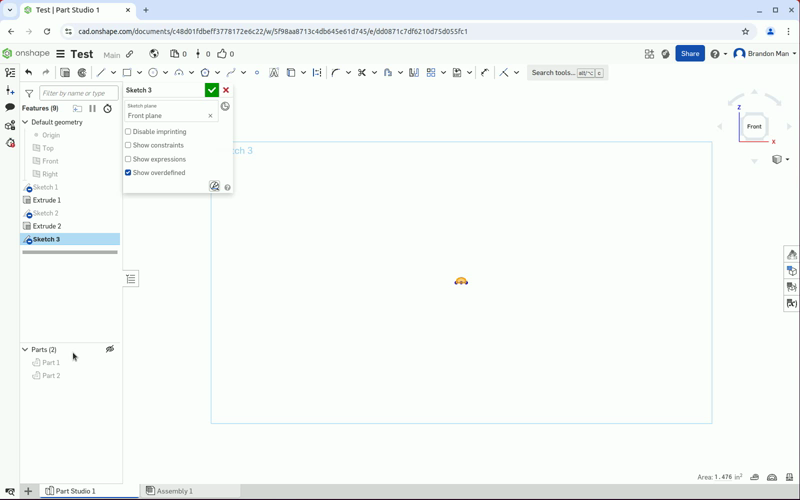
key(shift+e)
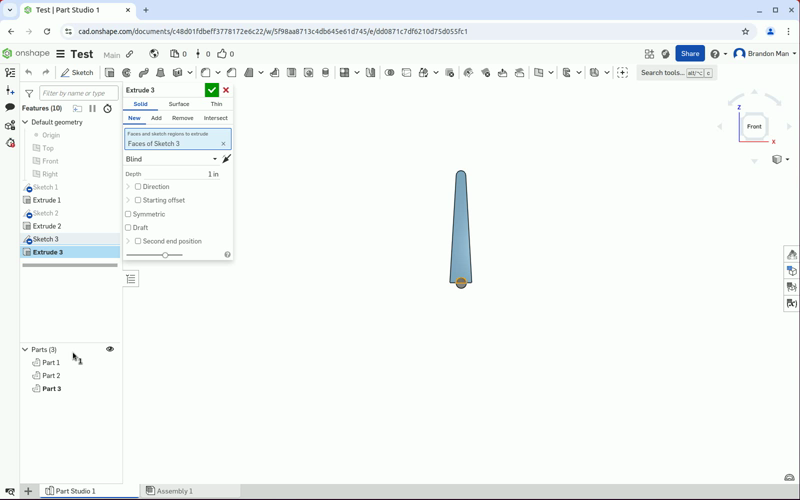
mouse_move(143, 106)
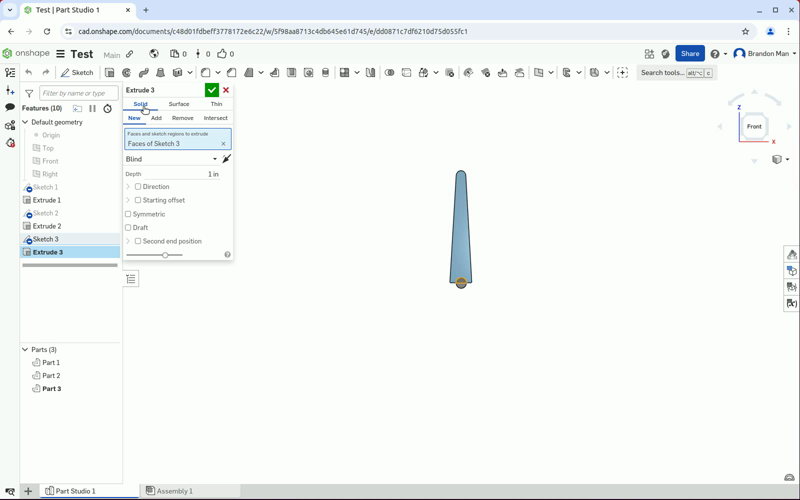
click(143, 106)
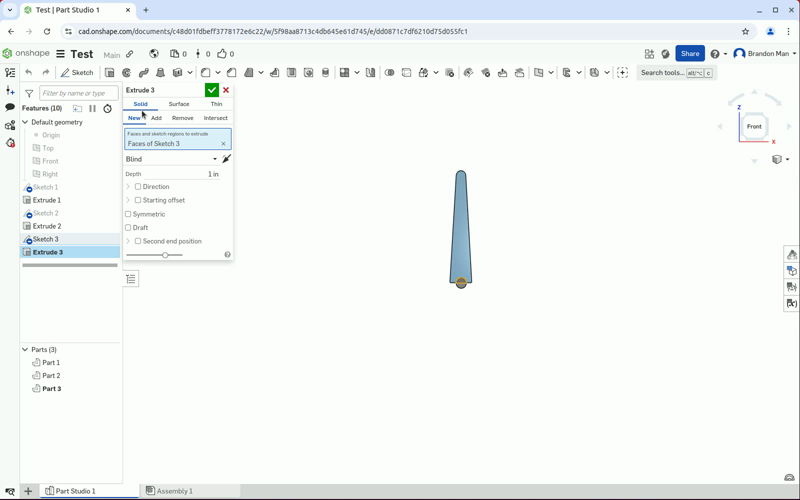
mouse_move(137, 120)
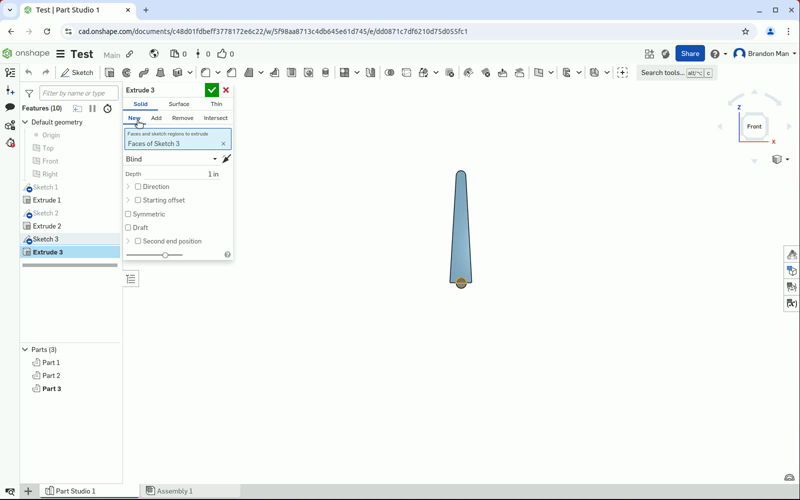
click(137, 120)
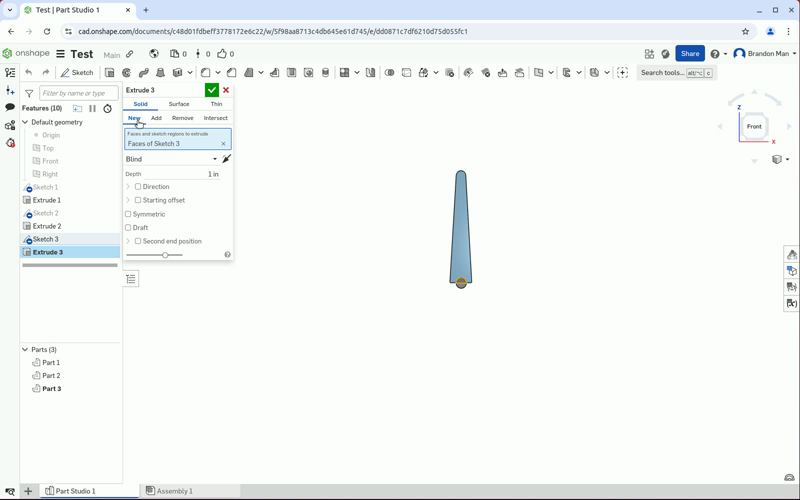
key(tab, 4)
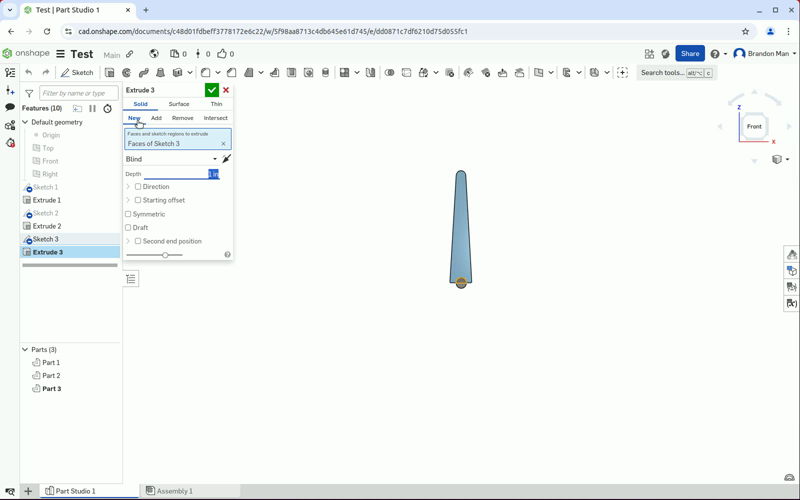
text(0.722)
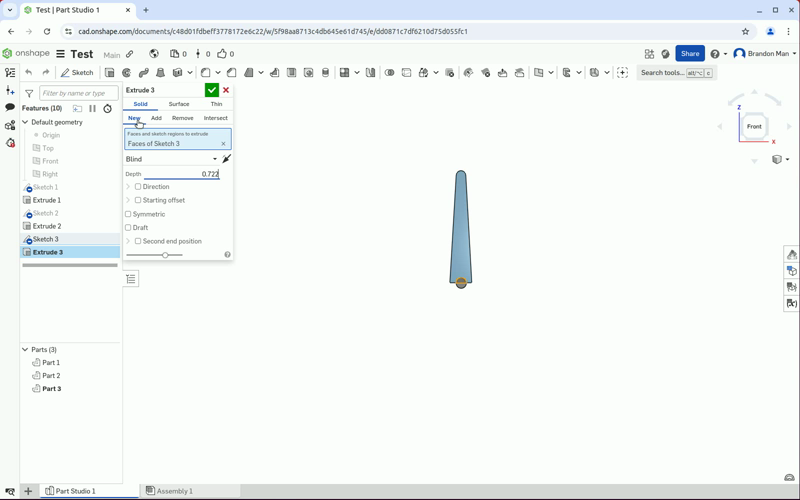
key(enter)
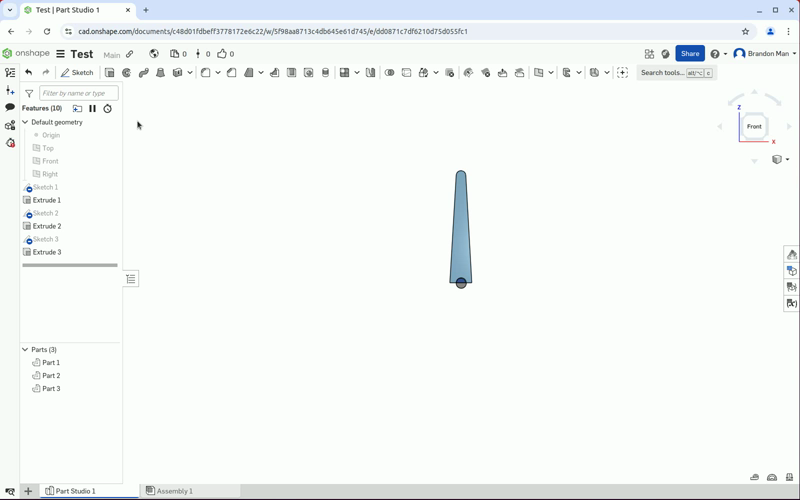
key(shift+h)
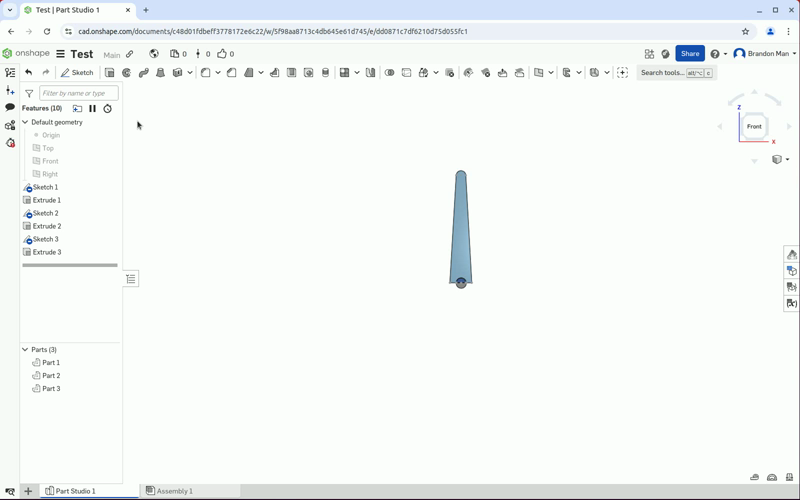
key(shift+h)
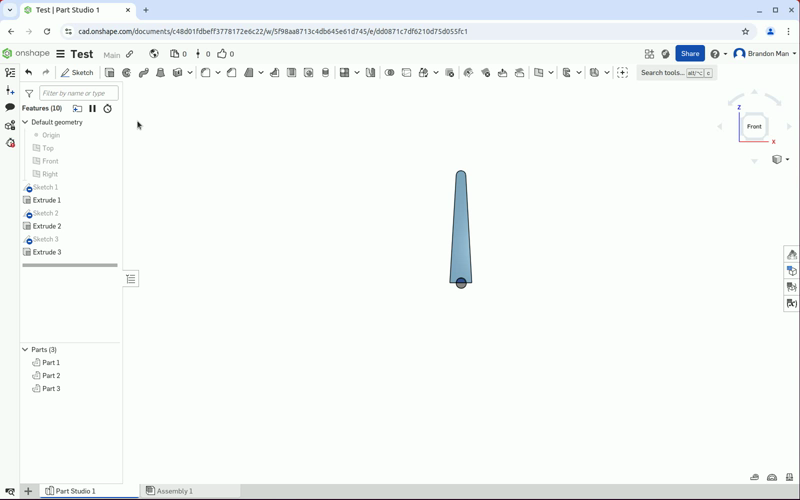
mouse_move(73, 189)
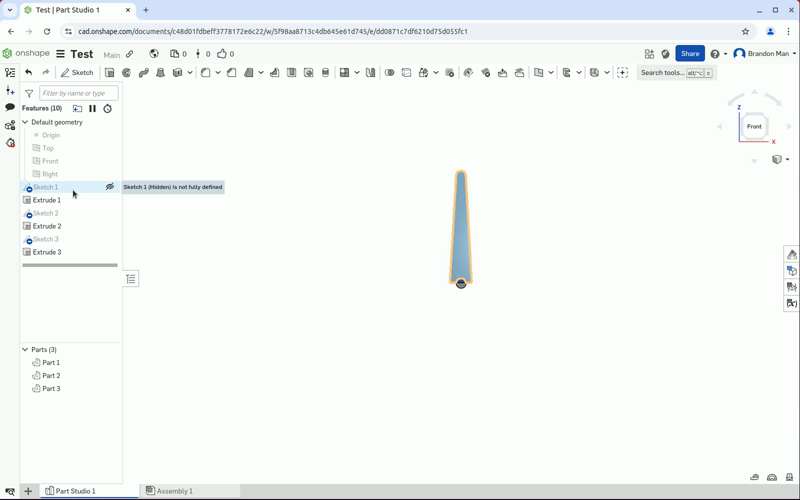
click(73, 189)
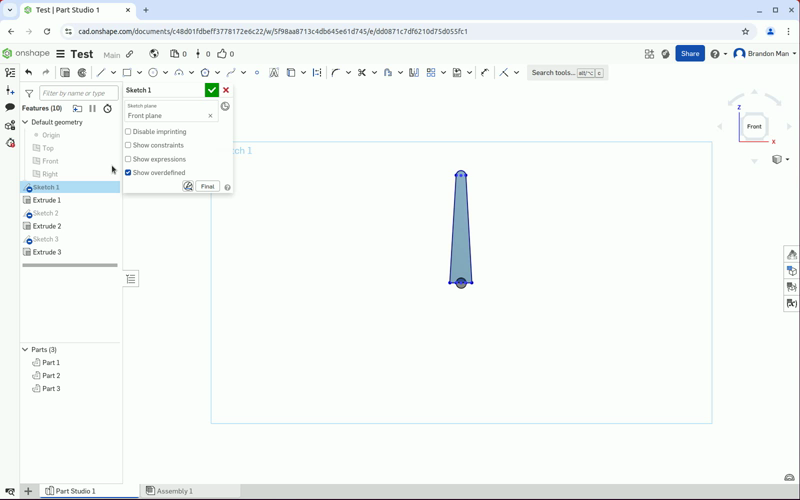
mouse_move(229, 92)
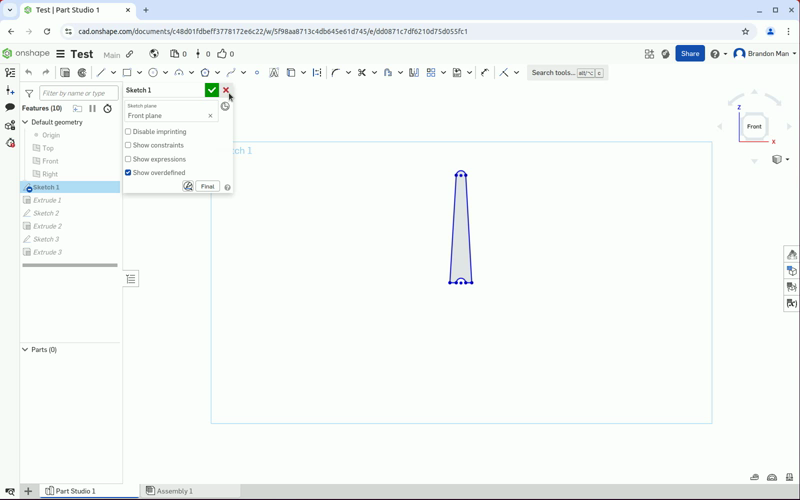
click(229, 92)
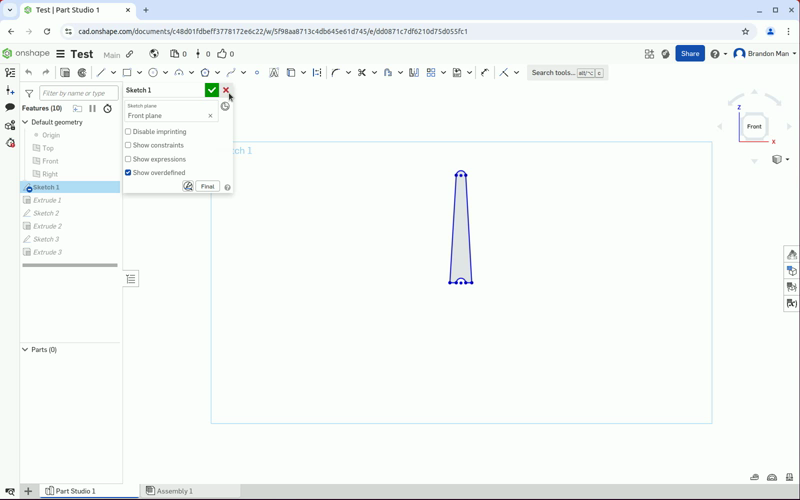
key(shift+s)
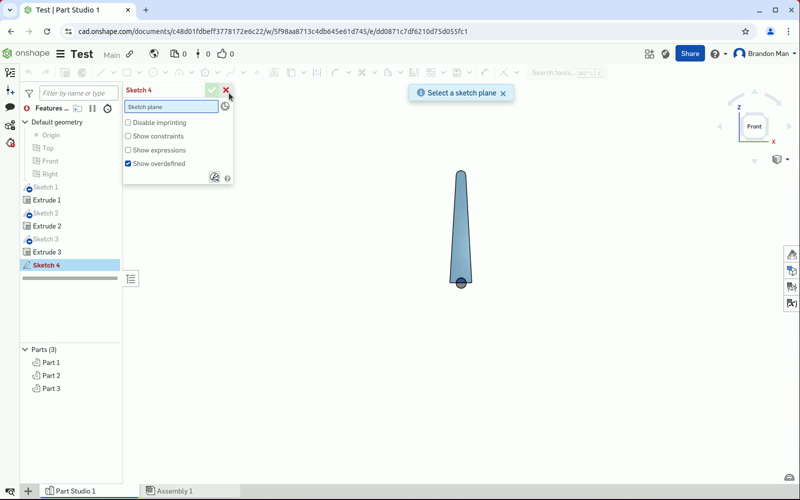
mouse_move(73, 163)
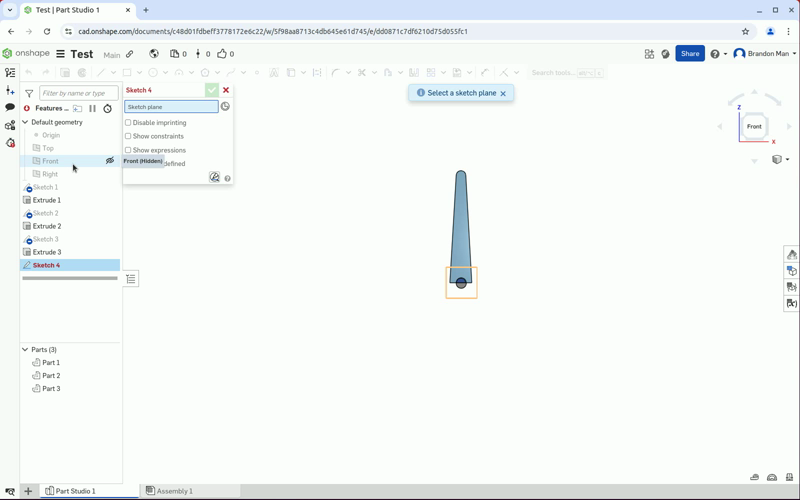
click(73, 163)
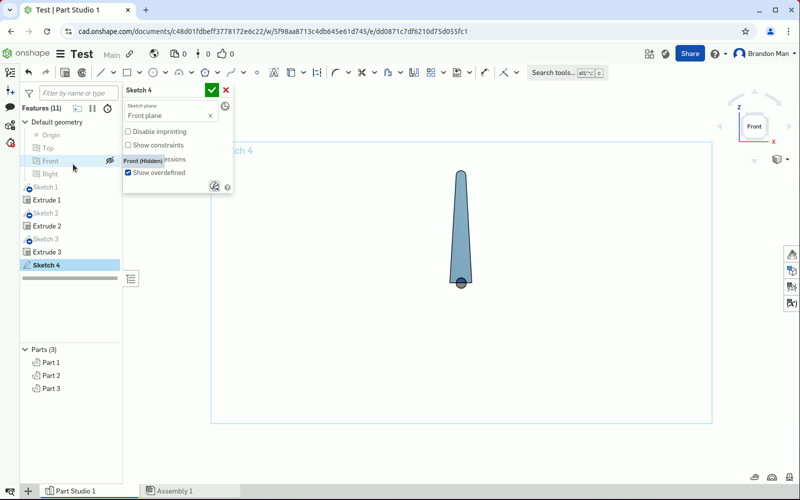
mouse_move(73, 352)
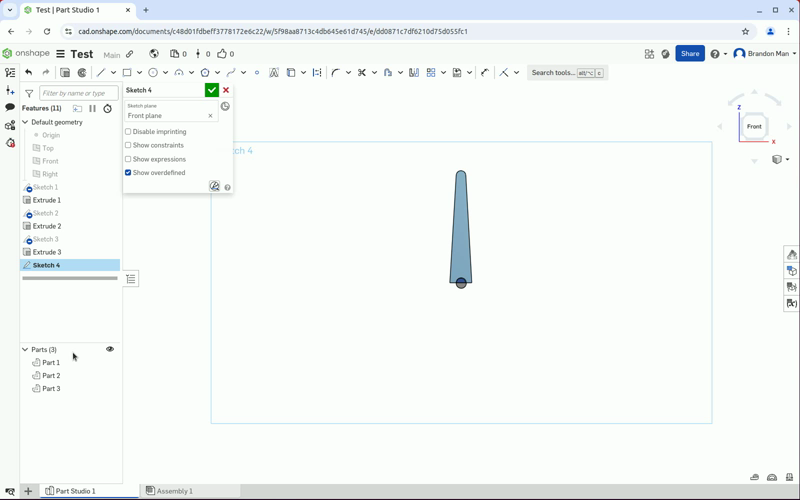
key(y)
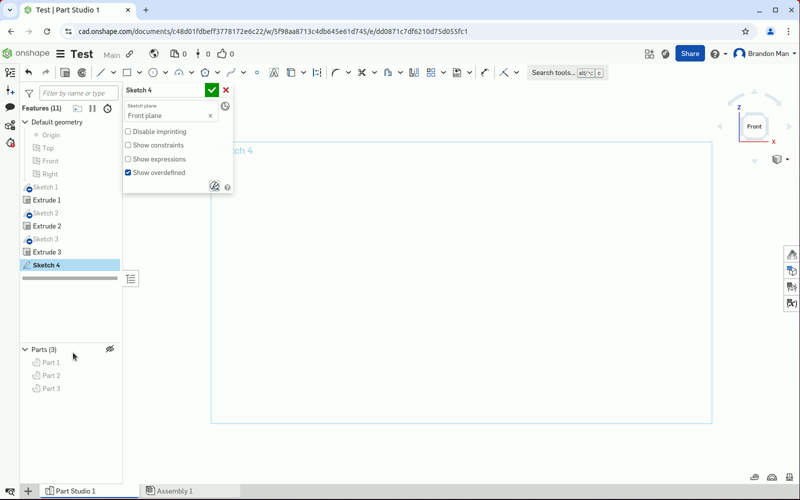
key(l)
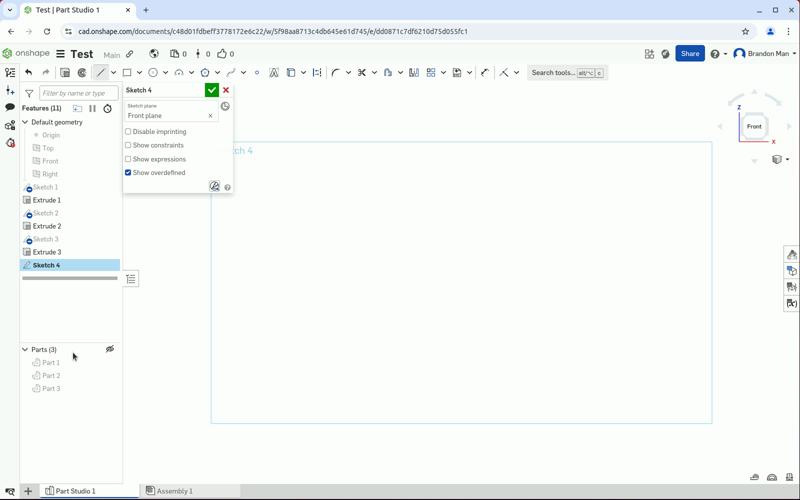
key_down(shift)
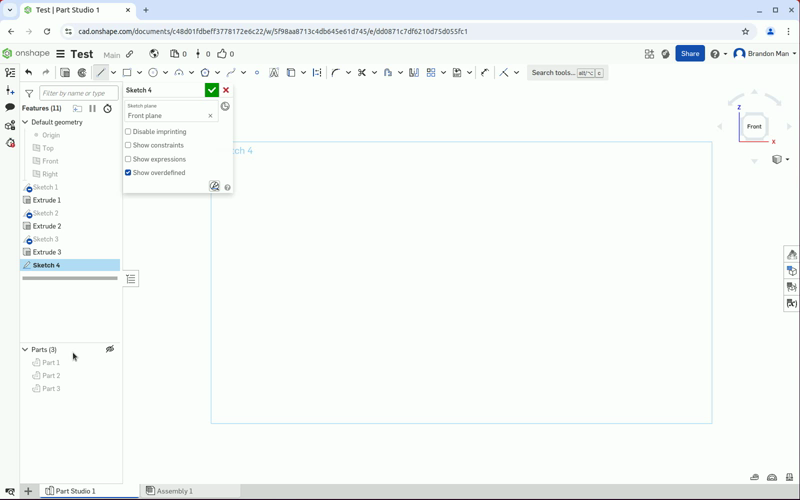
mouse_move(457, 282)
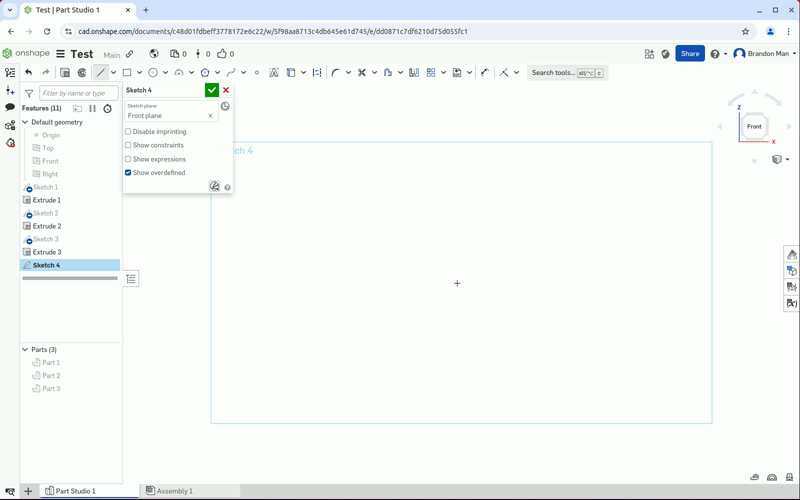
click(457, 282)
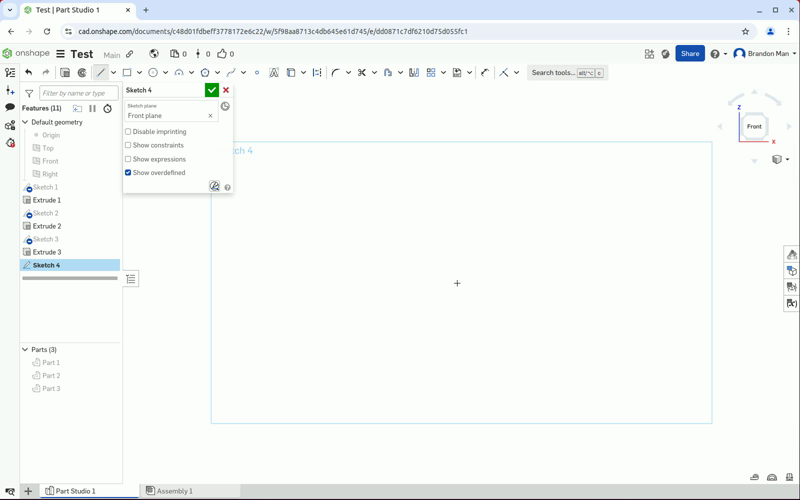
key_up(shift)
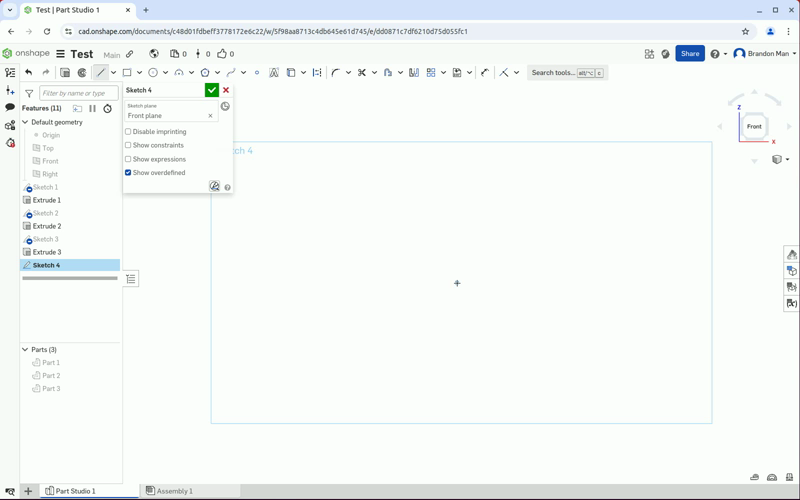
key_down(shift)
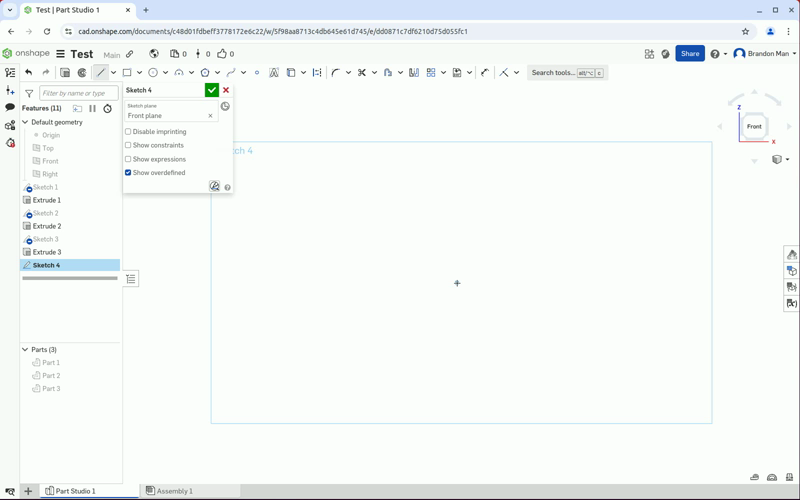
mouse_move(487, 282)
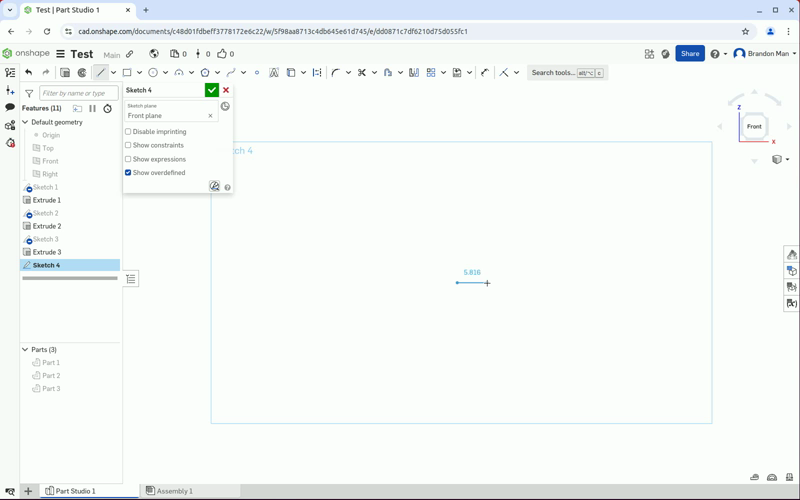
mouse_move(465, 282)
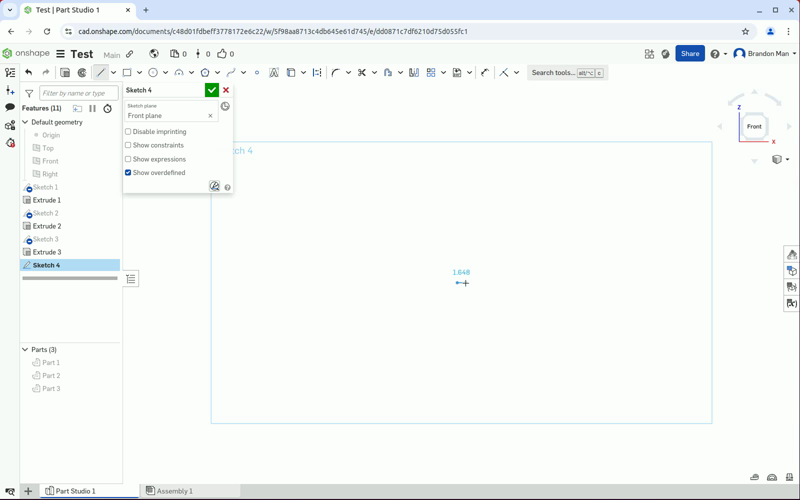
click(465, 282)
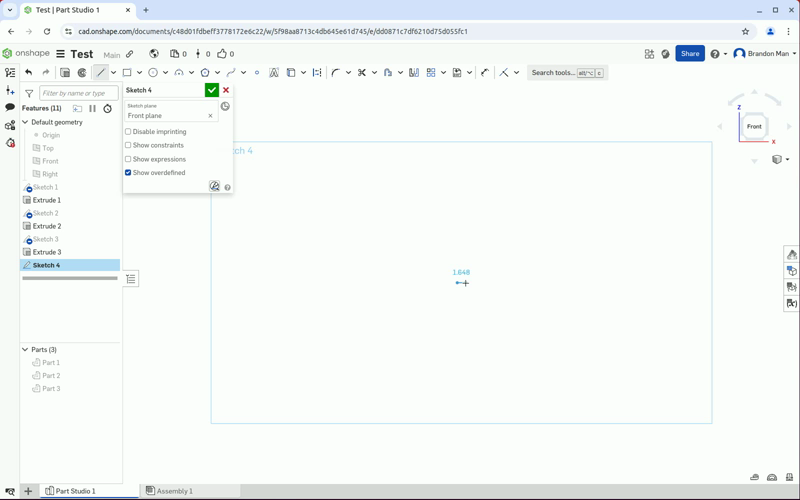
key_up(shift)
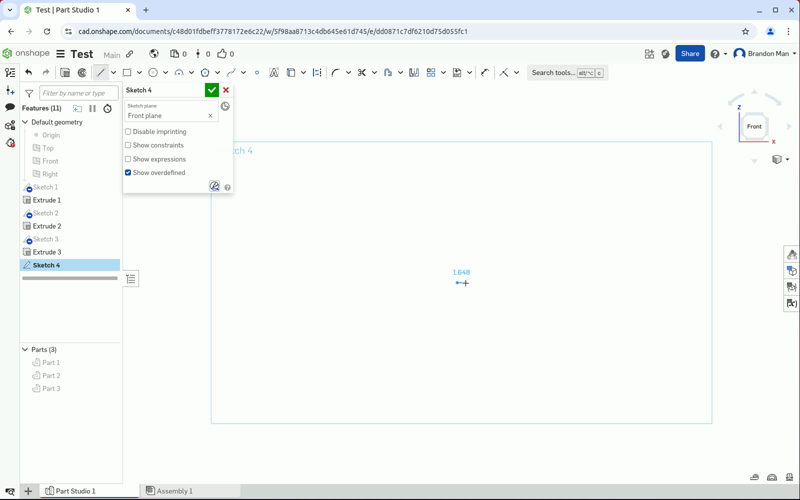
key(esc)
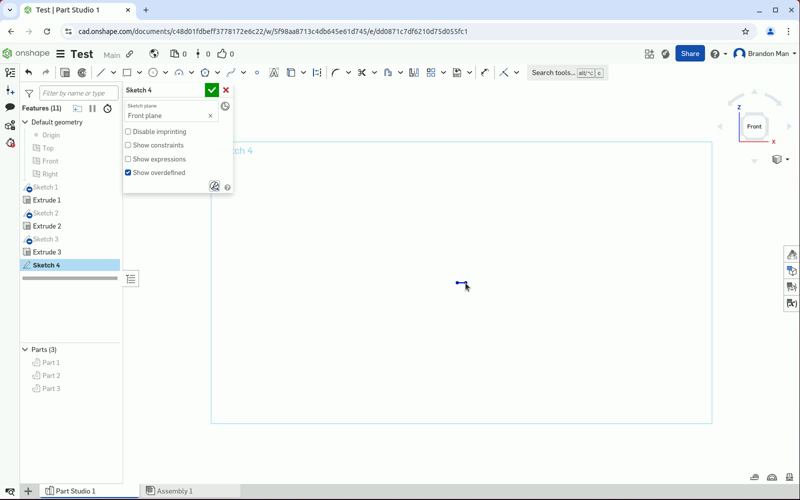
key(a)
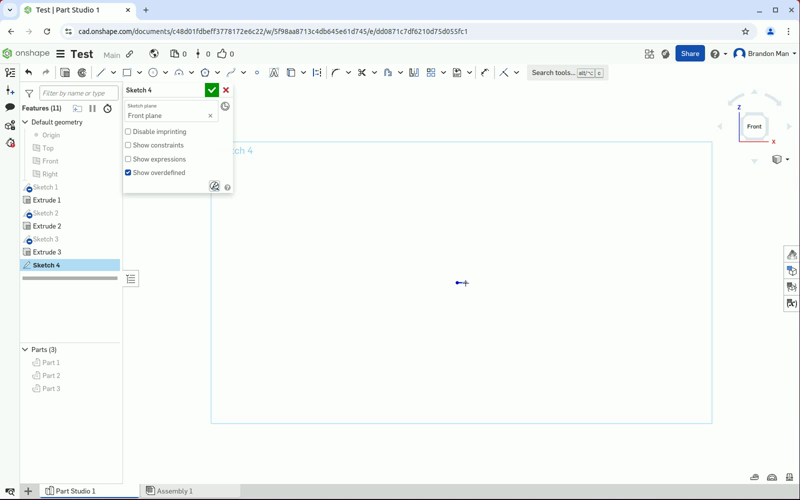
mouse_move(465, 282)
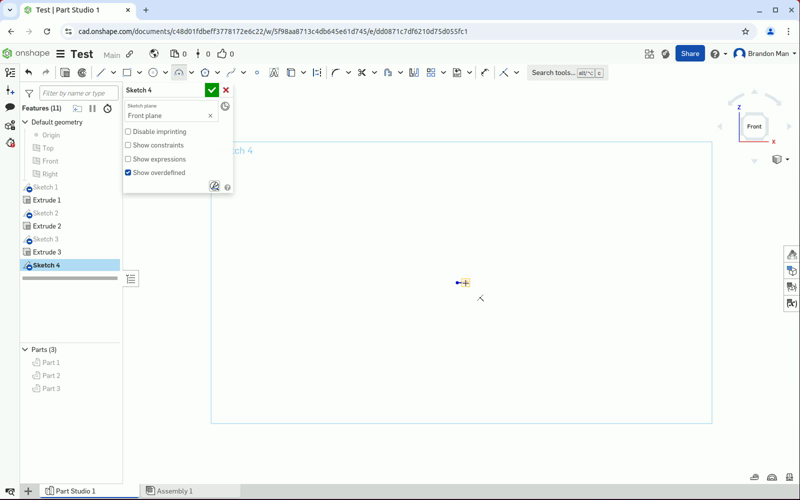
click(465, 282)
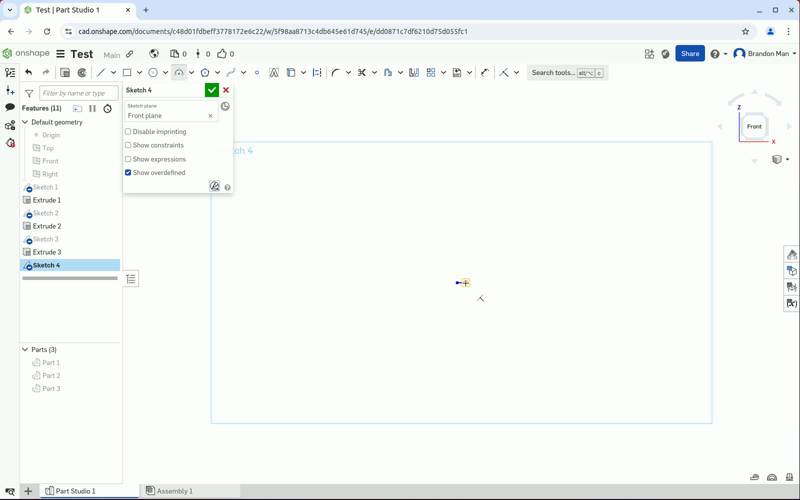
mouse_move(457, 282)
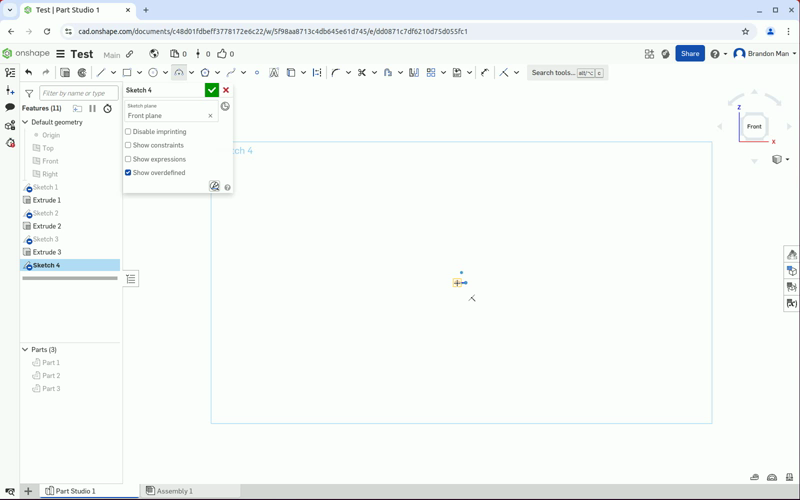
click(457, 282)
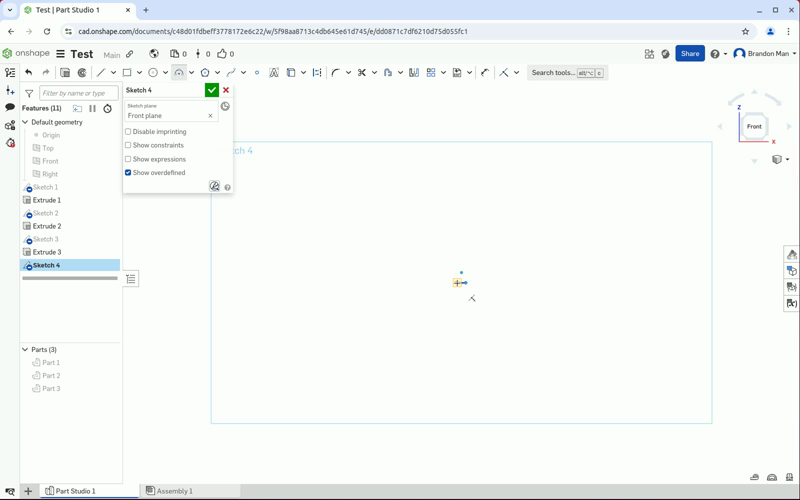
key_down(shift)
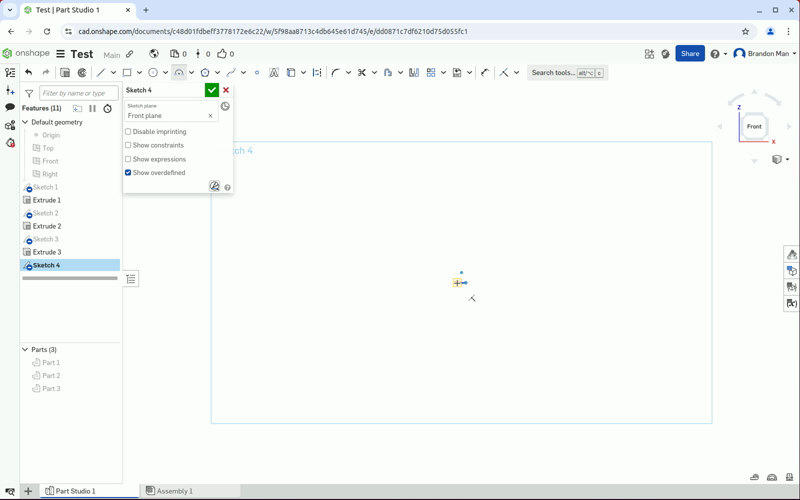
mouse_move(461, 278)
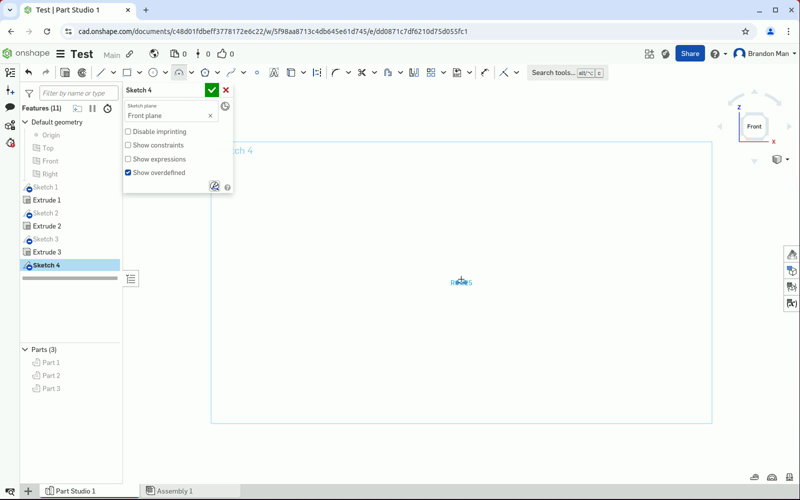
click(461, 278)
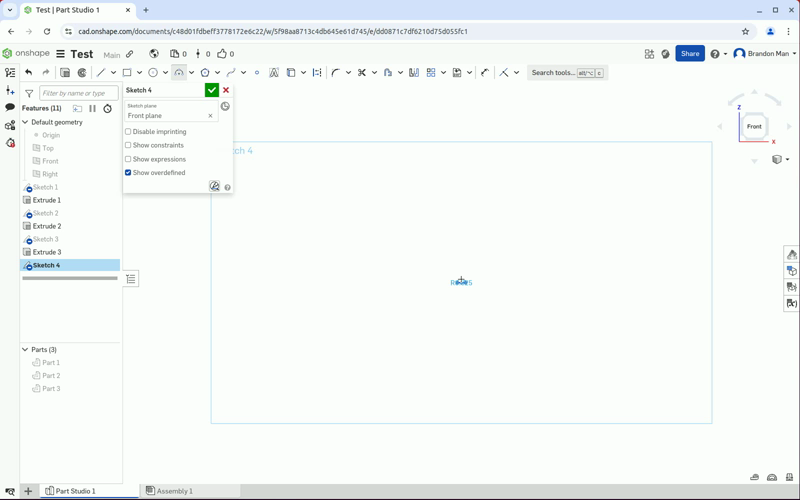
key_up(shift)
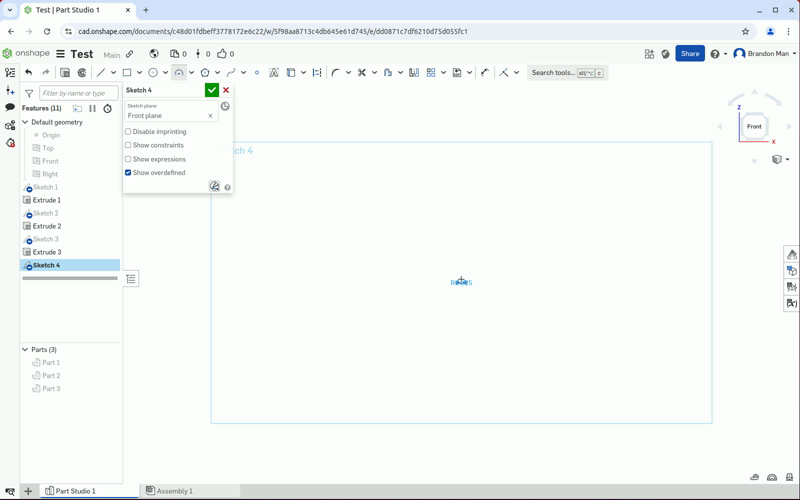
key(esc)
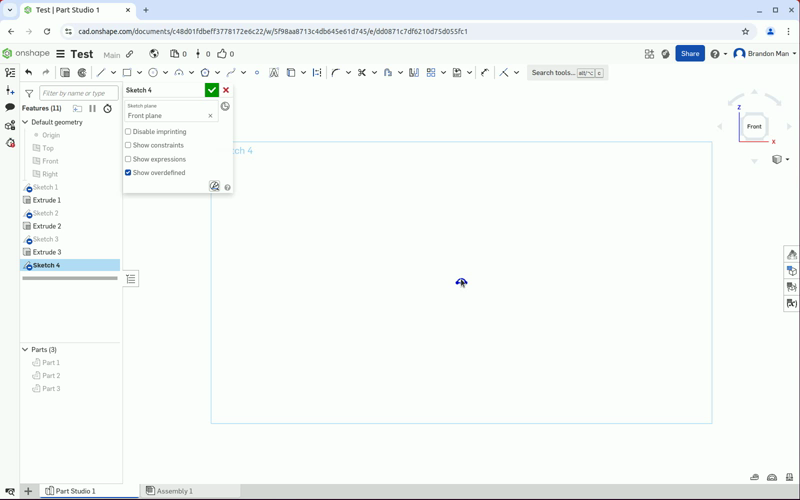
mouse_move(457, 281)
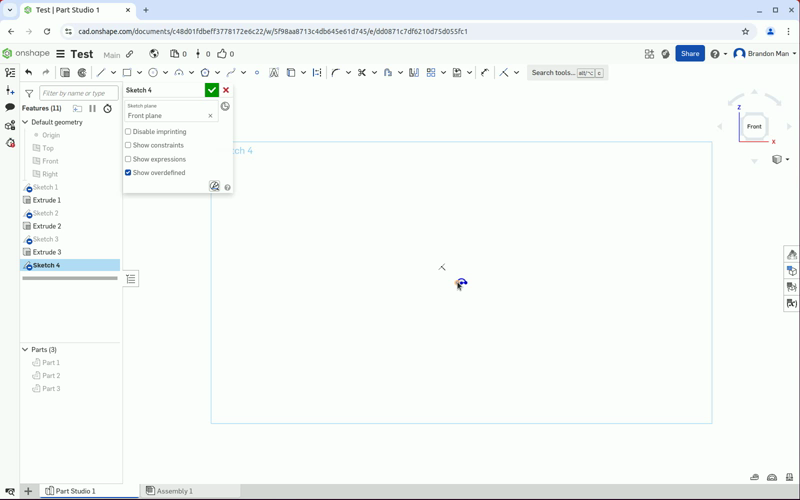
scroll(6)
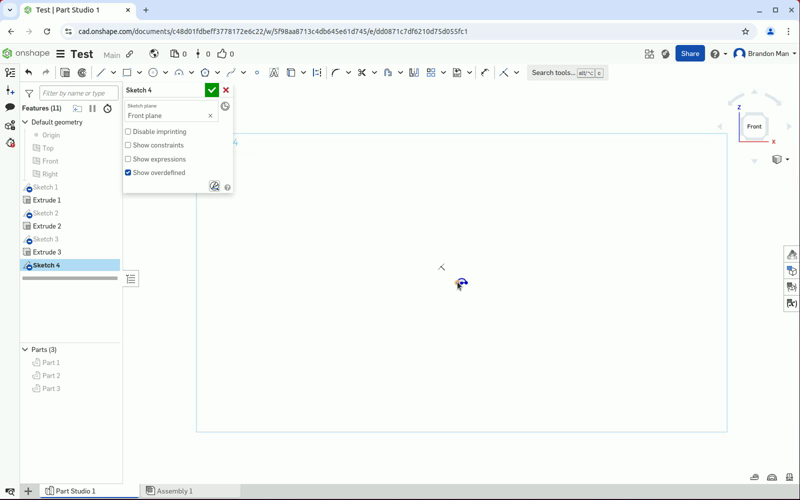
scroll(6)
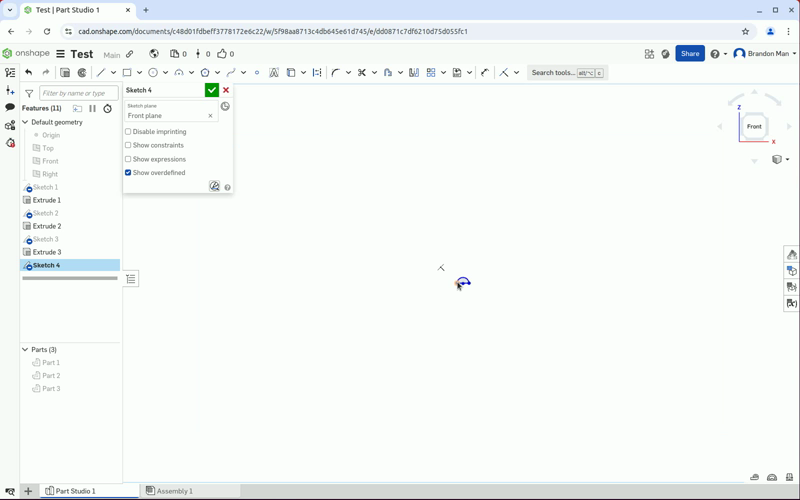
scroll(6)
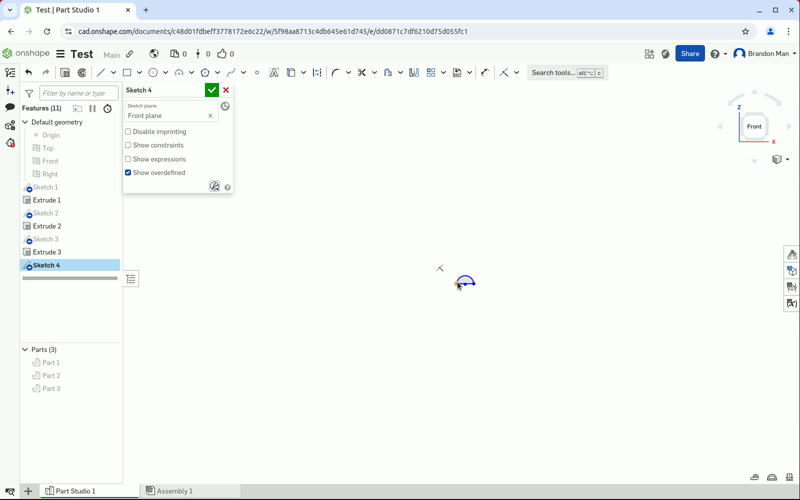
scroll(6)
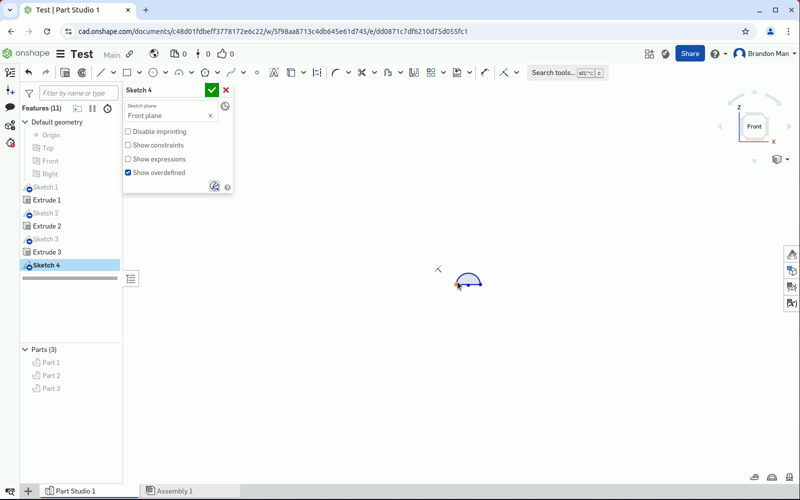
scroll(6)
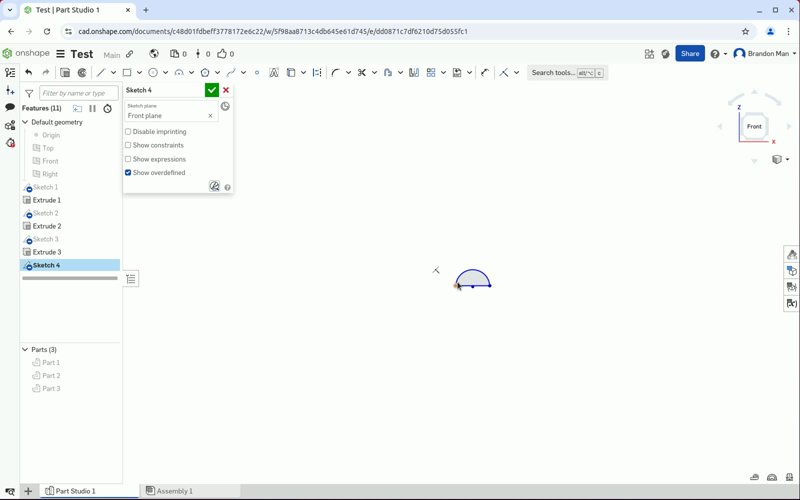
scroll(6)
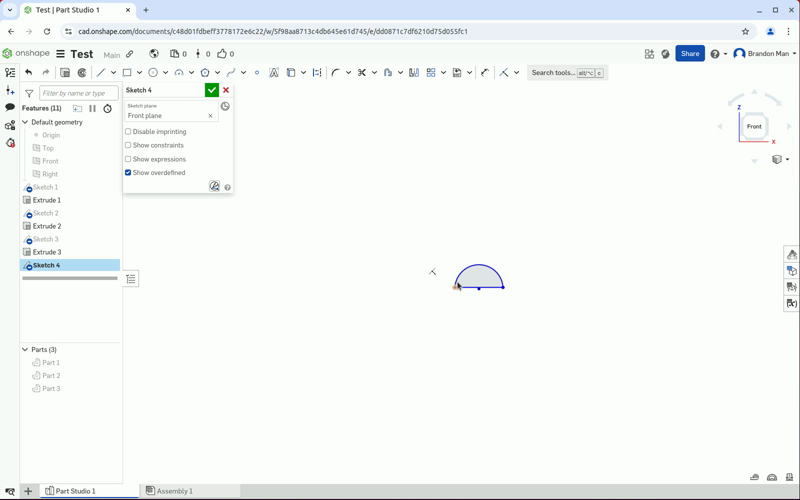
scroll(6)
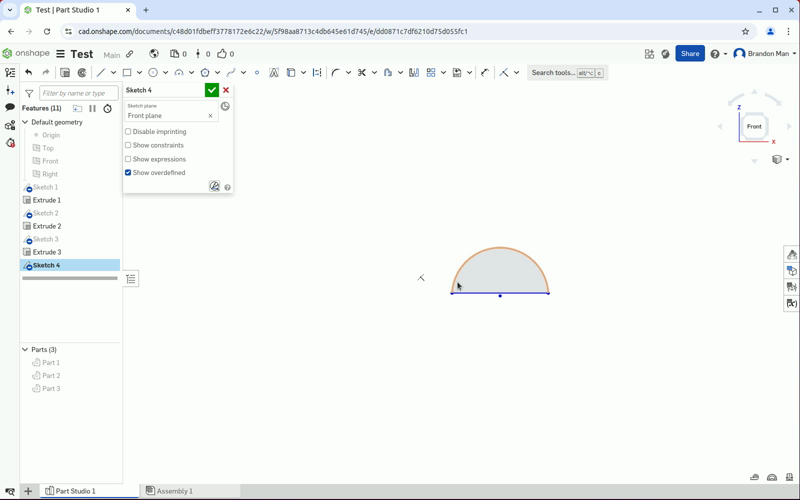
click(457, 281)
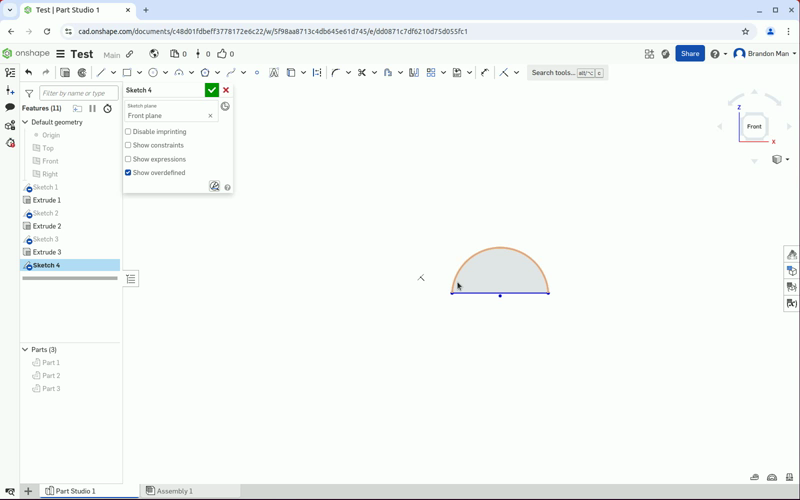
scroll(-6)
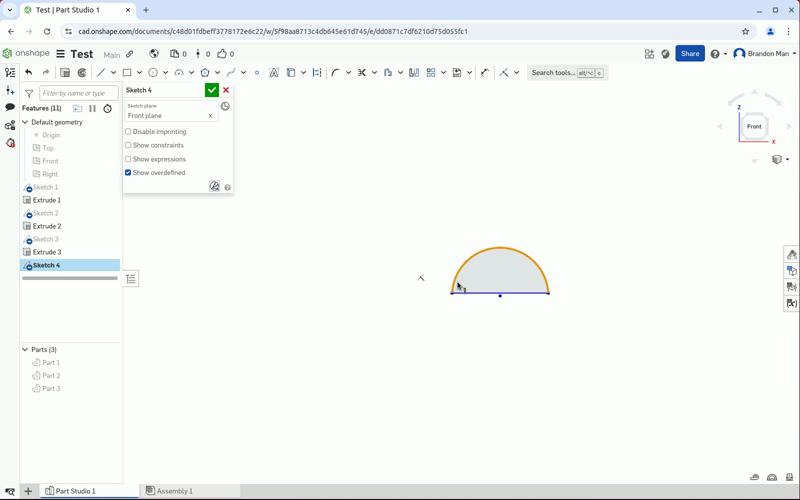
scroll(-6)
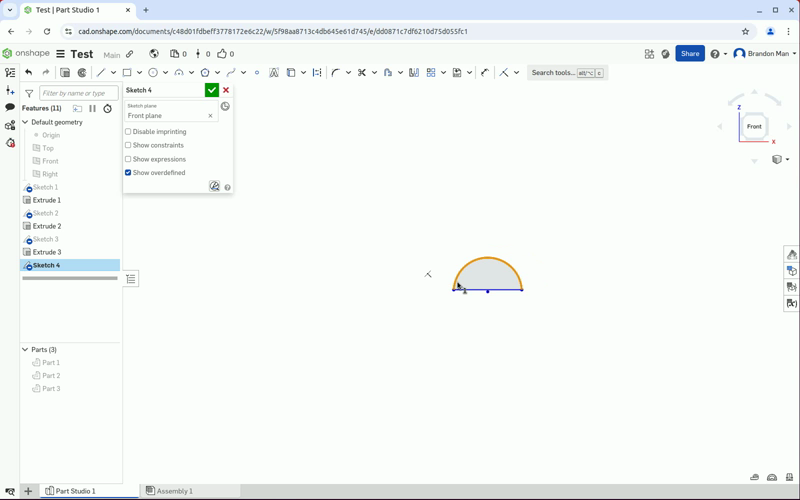
scroll(-6)
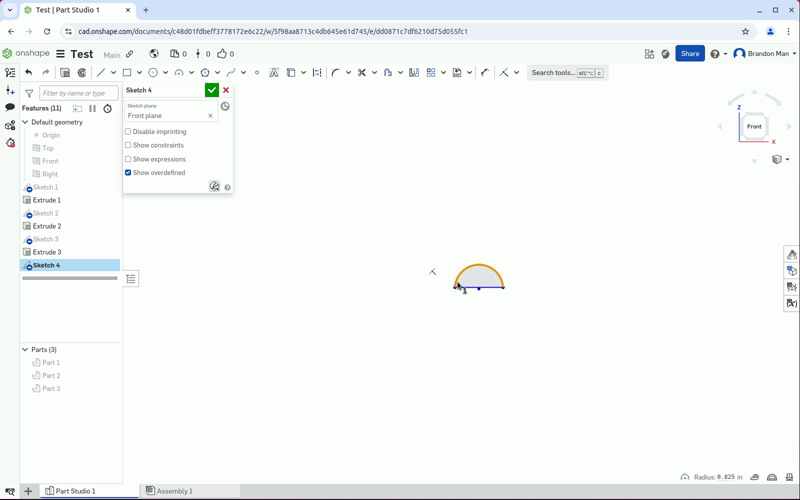
scroll(-6)
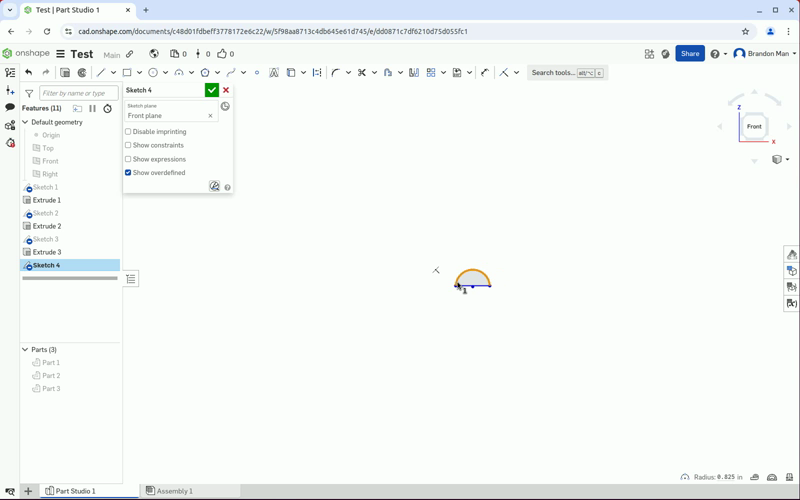
scroll(-6)
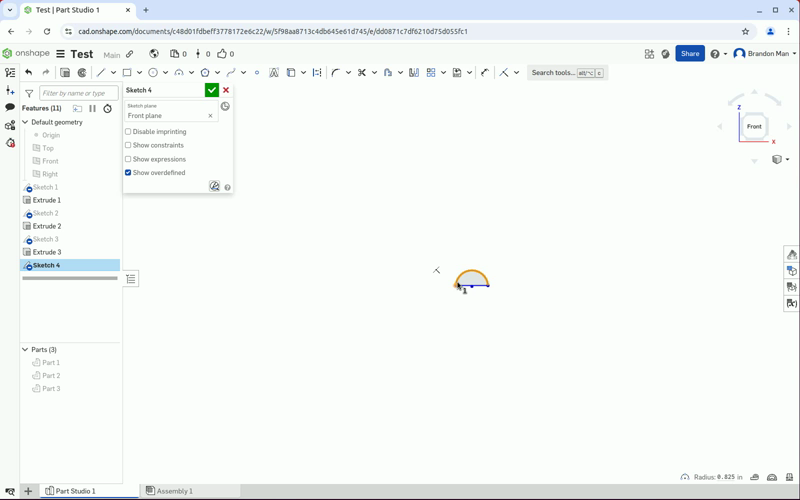
scroll(-6)
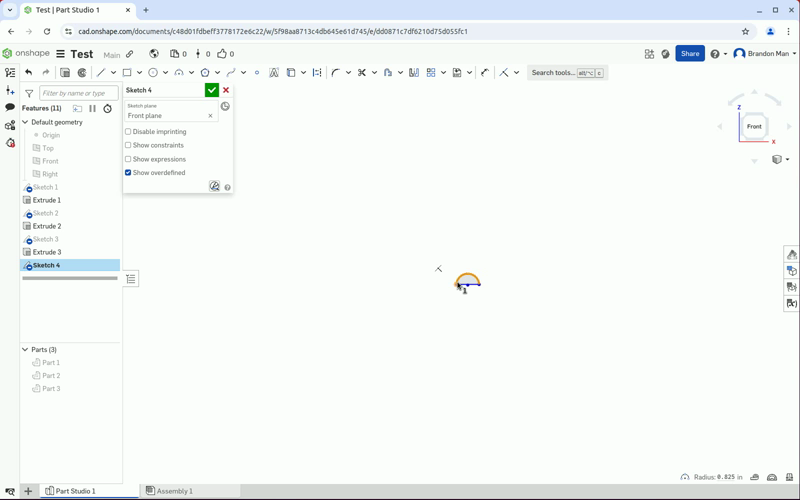
scroll(-6)
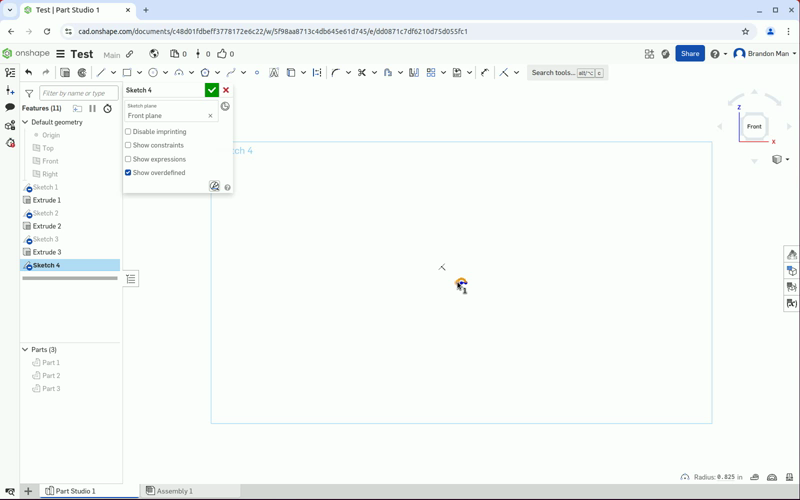
mouse_move(73, 352)
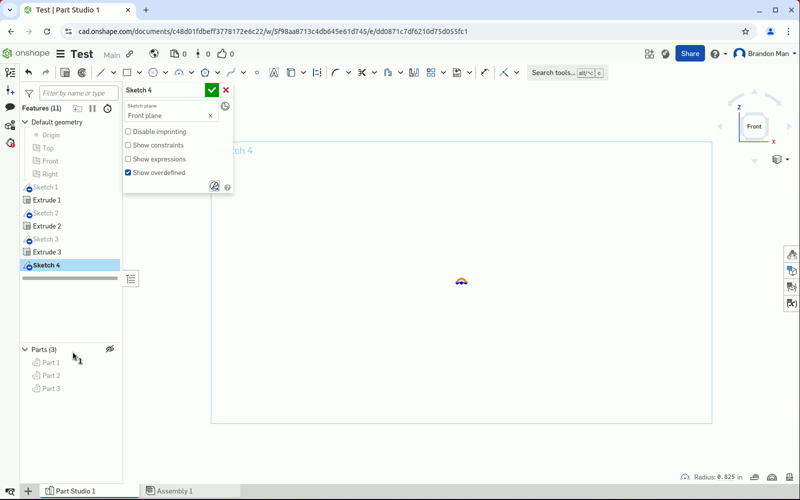
key(shift+y)
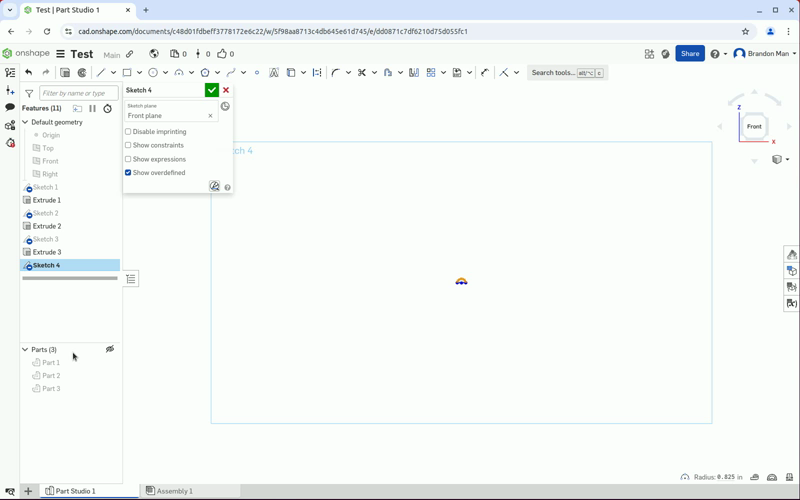
key(shift+e)
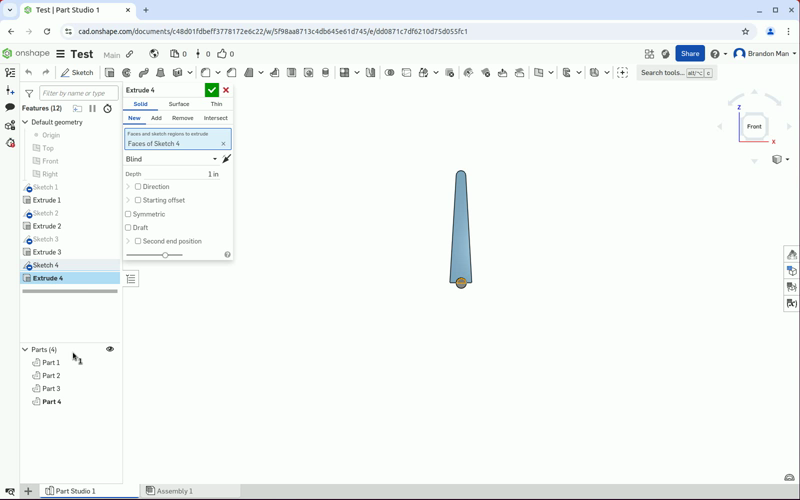
mouse_move(143, 106)
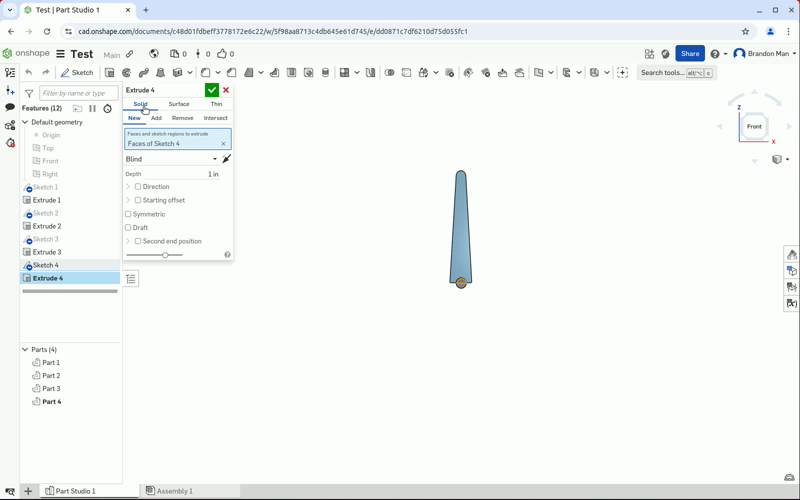
click(143, 106)
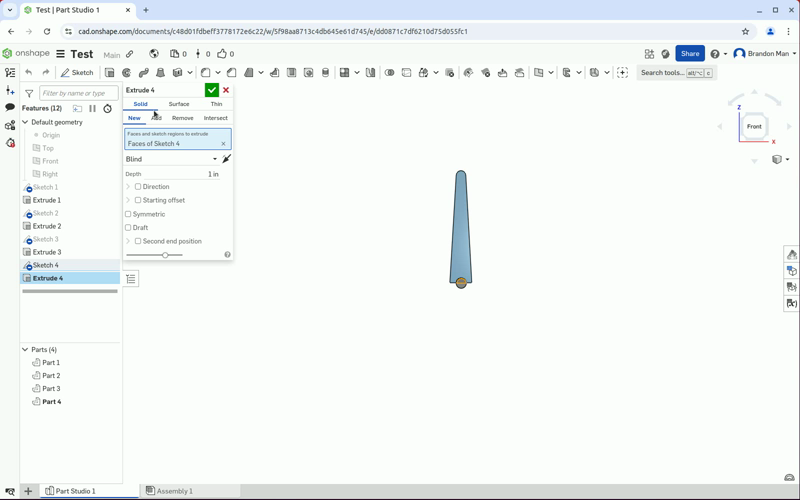
mouse_move(186, 120)
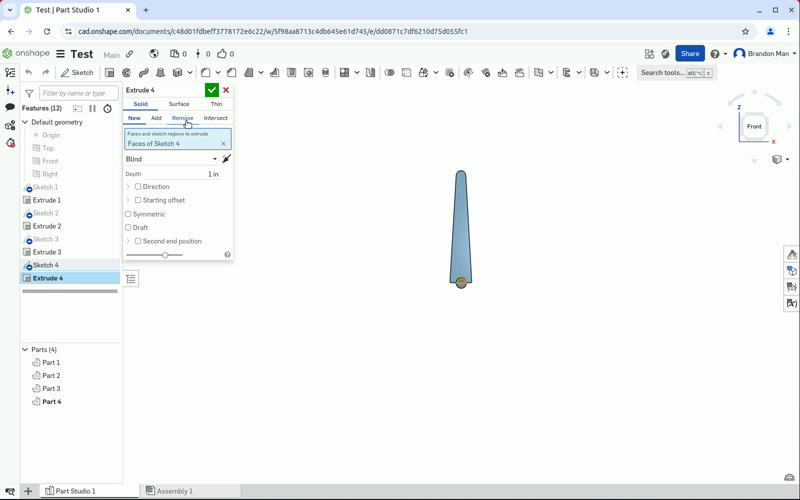
click(186, 120)
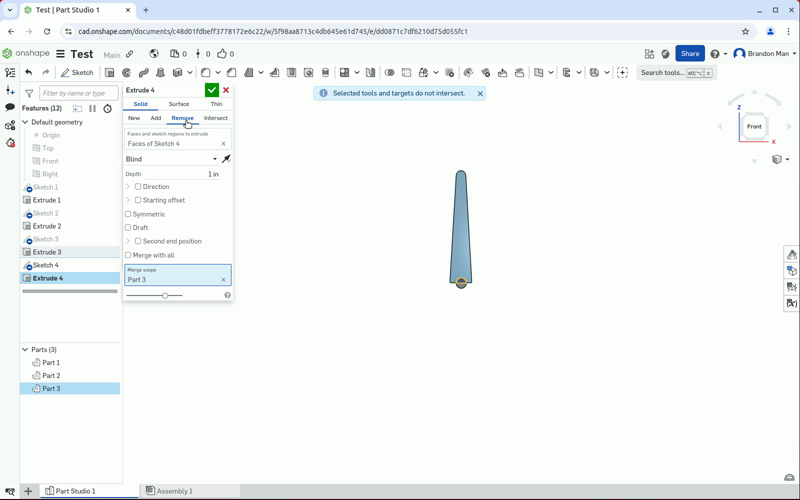
key(tab, 4)
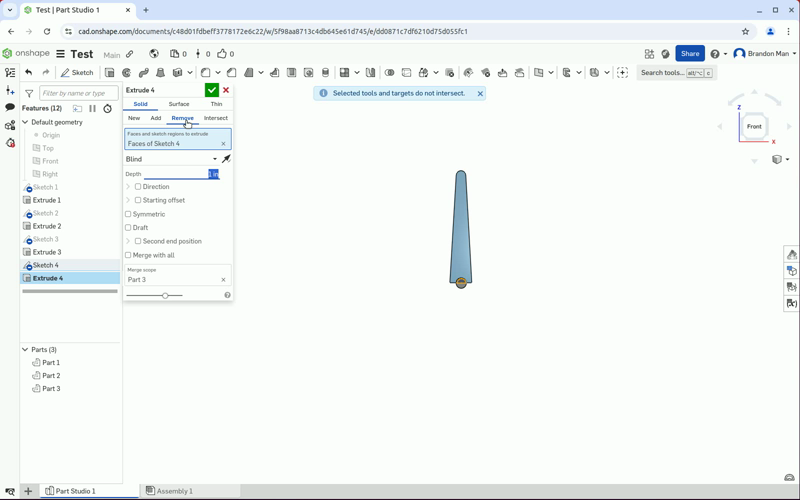
text(-28.885)
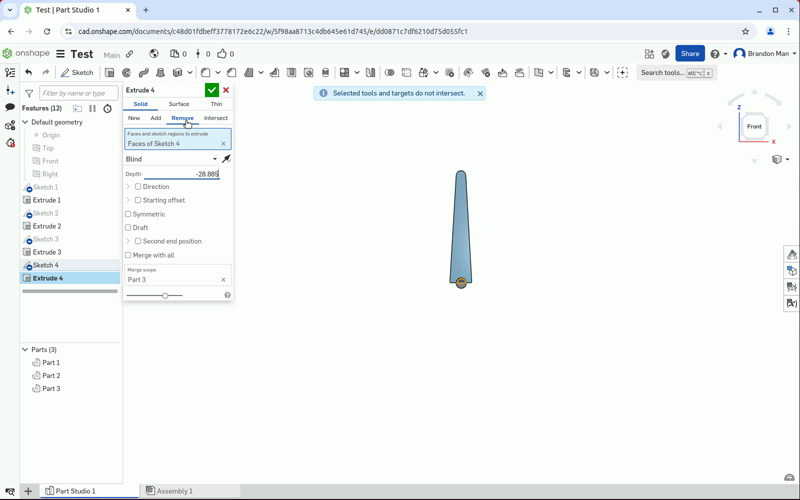
key(tab, 6)
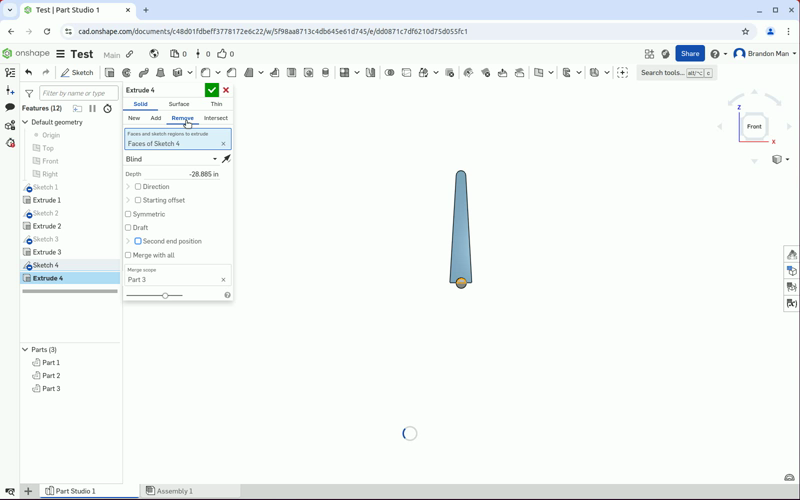
key(space)
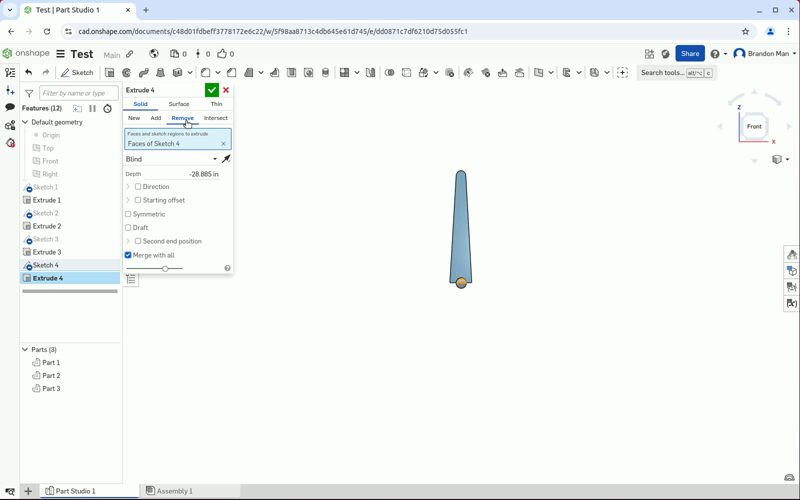
key(enter)
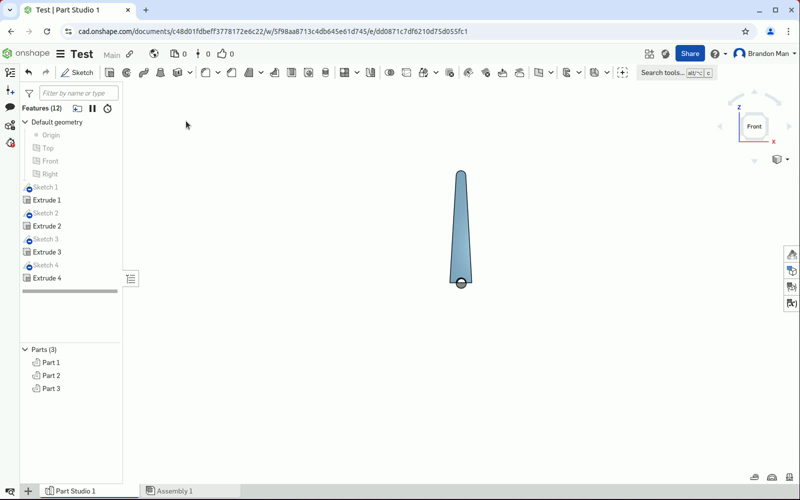
key(shift+h)
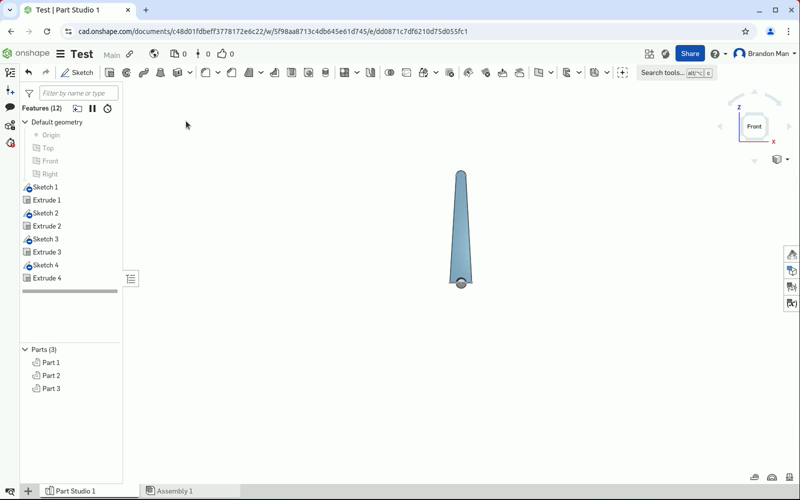
key(shift+h)
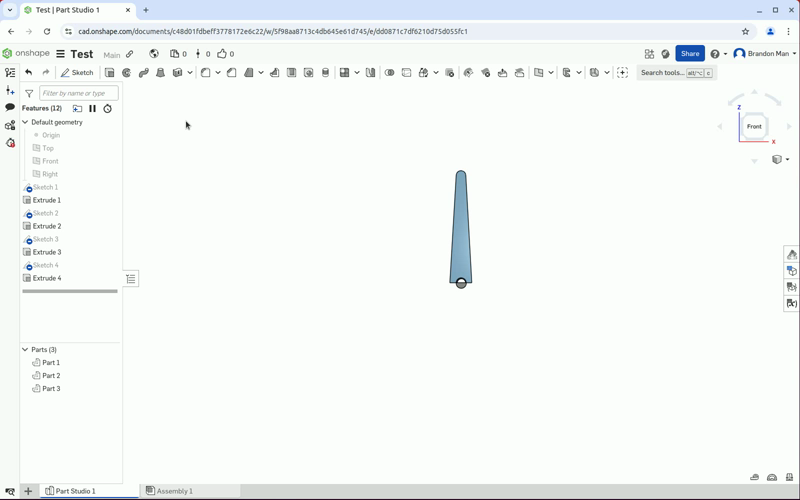
mouse_move(73, 189)
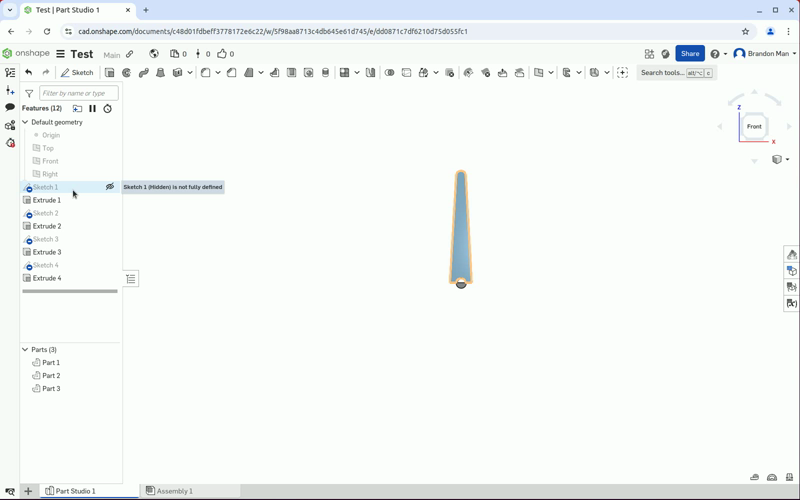
click(73, 189)
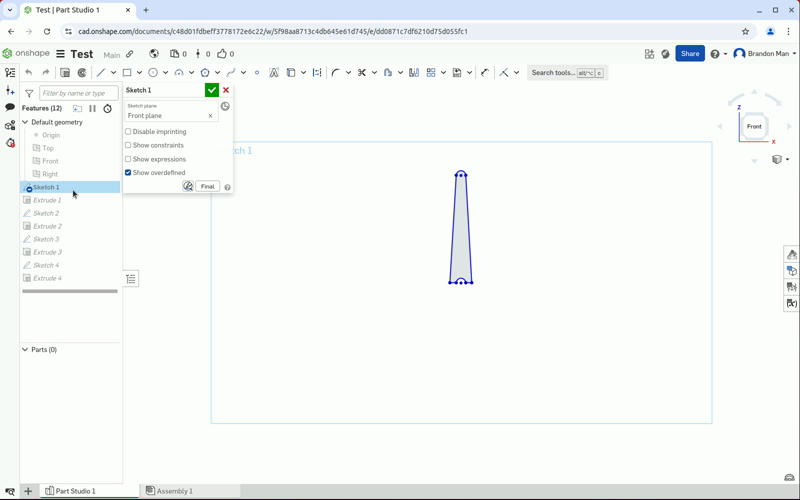
mouse_move(229, 92)
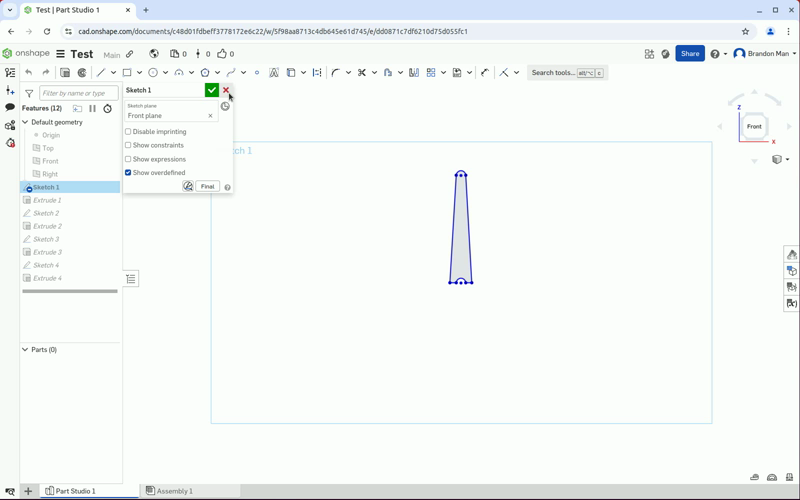
click(229, 92)
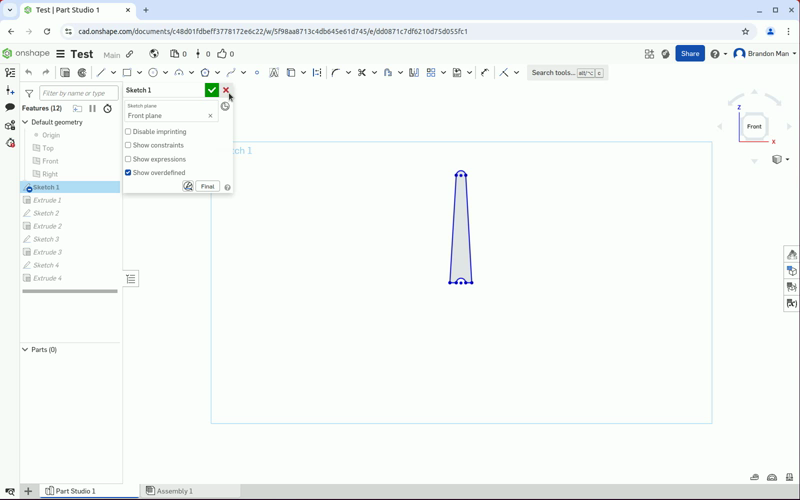
key(shift+s)
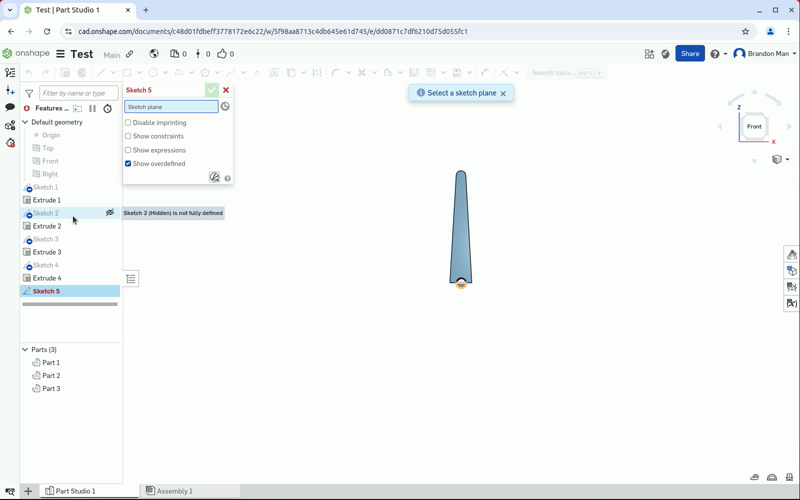
scroll(3)
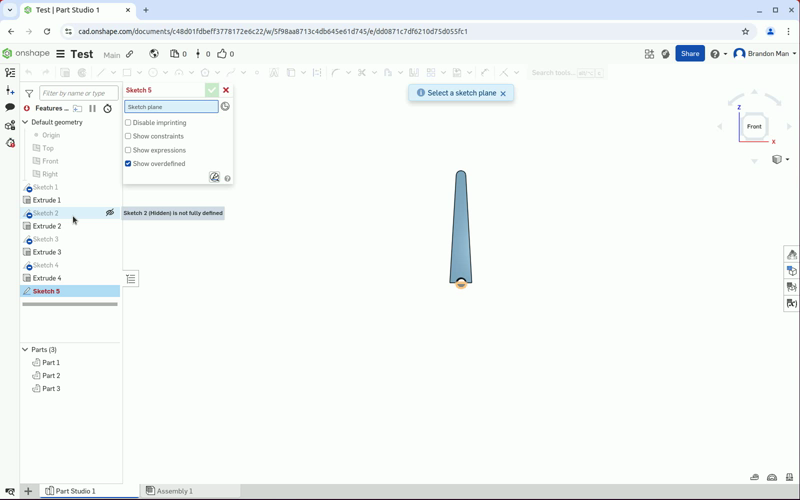
mouse_move(73, 163)
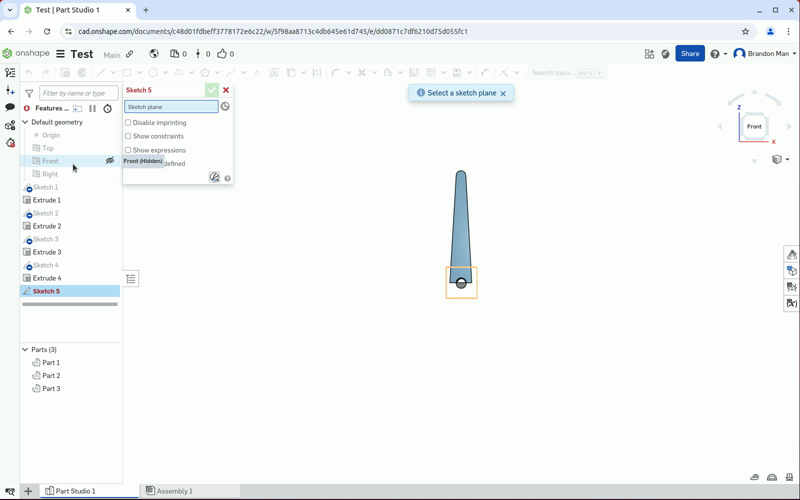
click(73, 163)
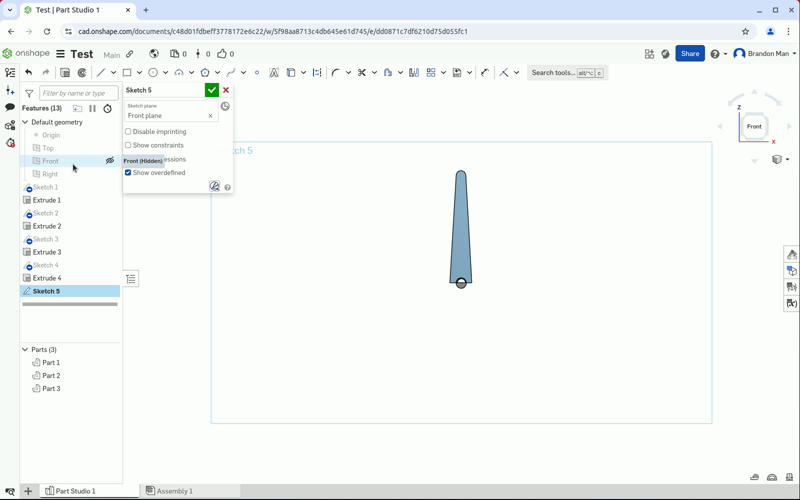
mouse_move(73, 352)
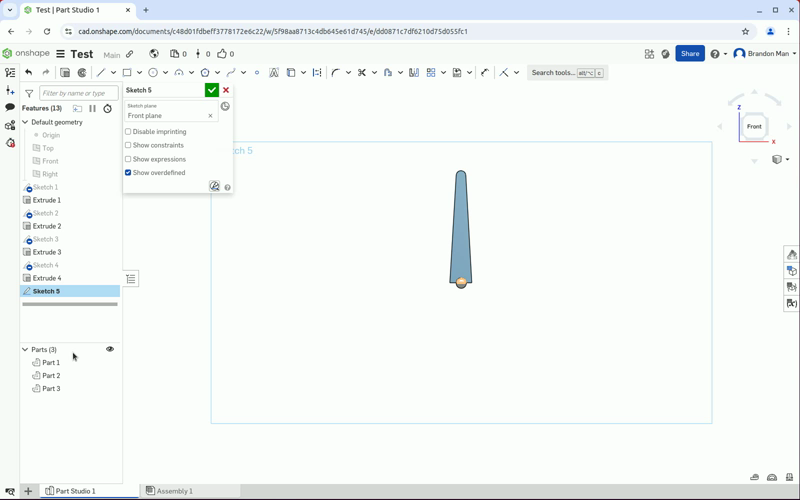
key(y)
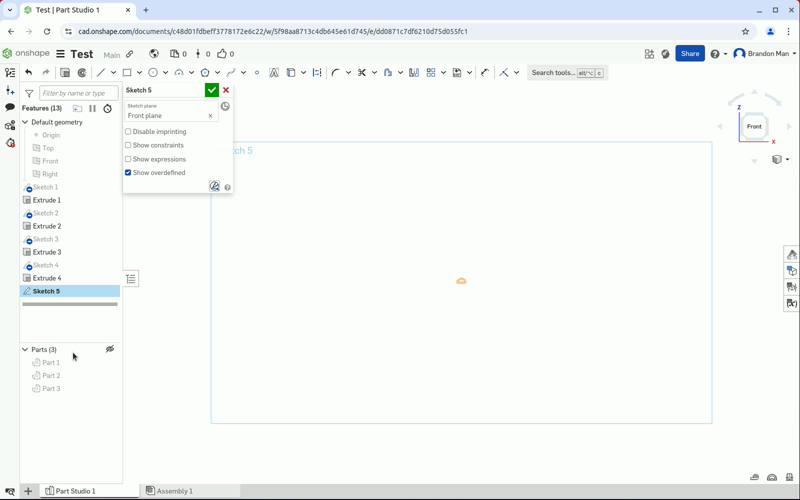
key(a)
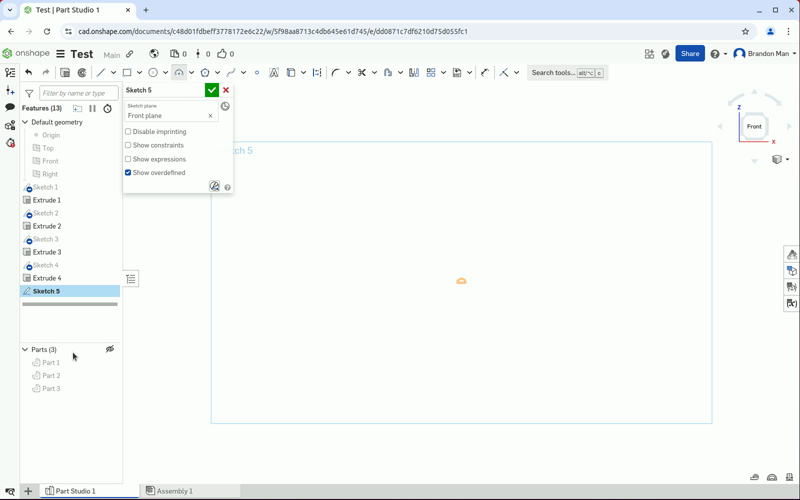
key_down(shift)
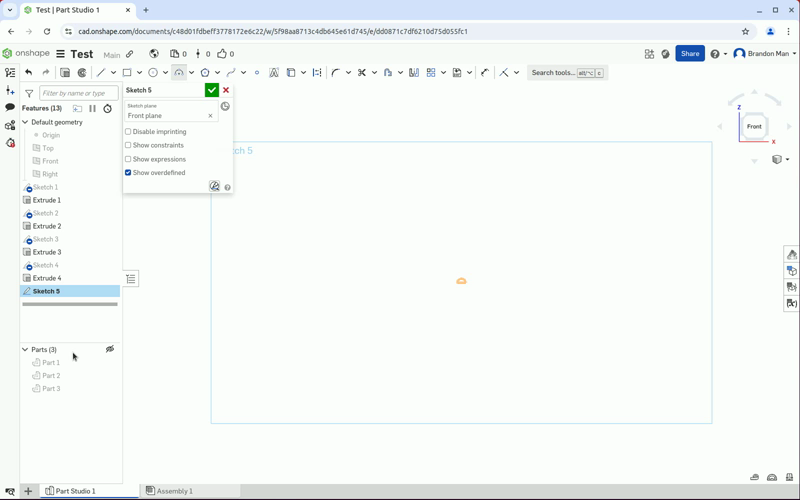
mouse_move(457, 282)
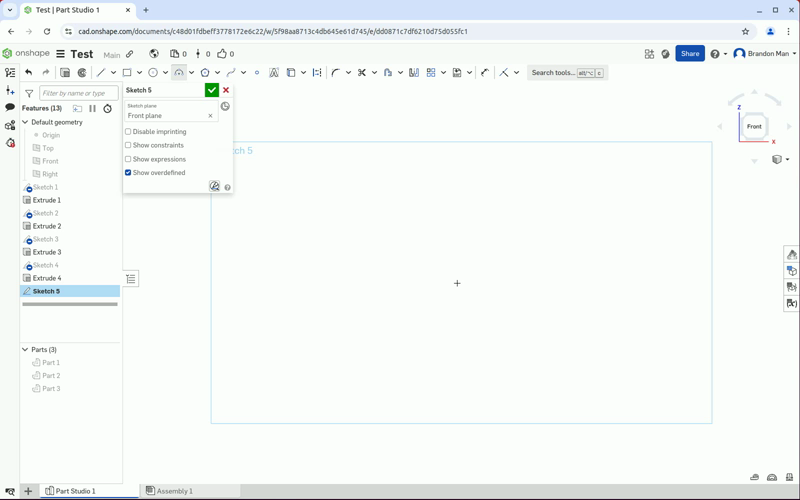
click(457, 282)
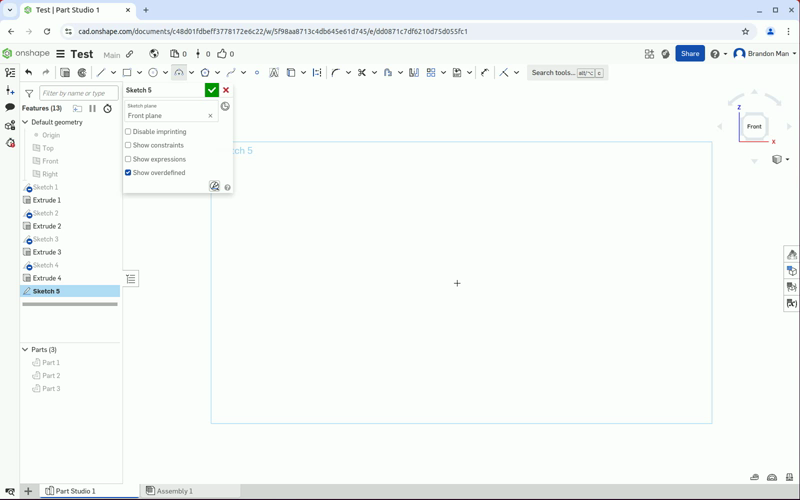
key_up(shift)
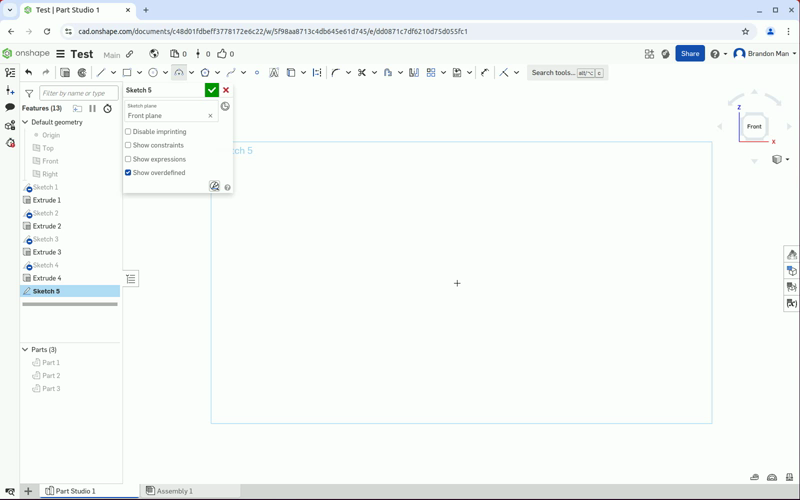
key_down(shift)
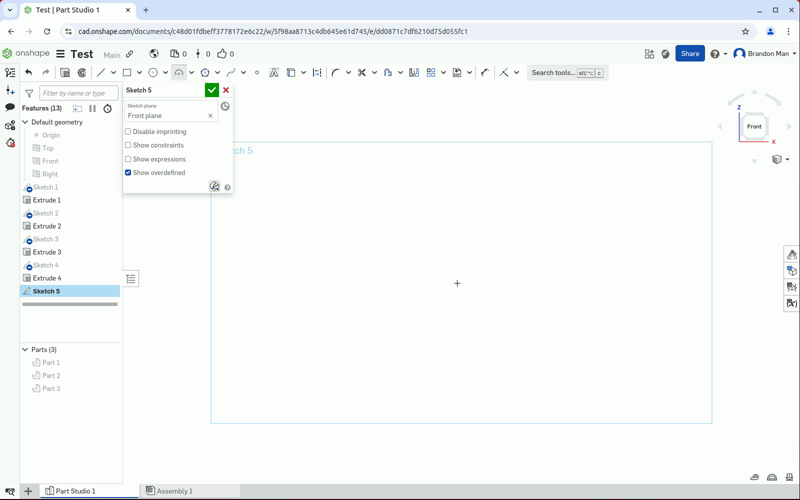
mouse_move(465, 282)
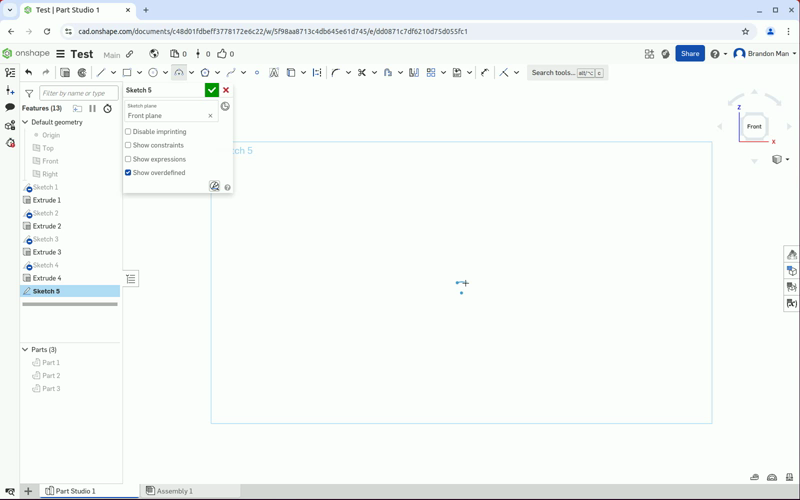
click(465, 282)
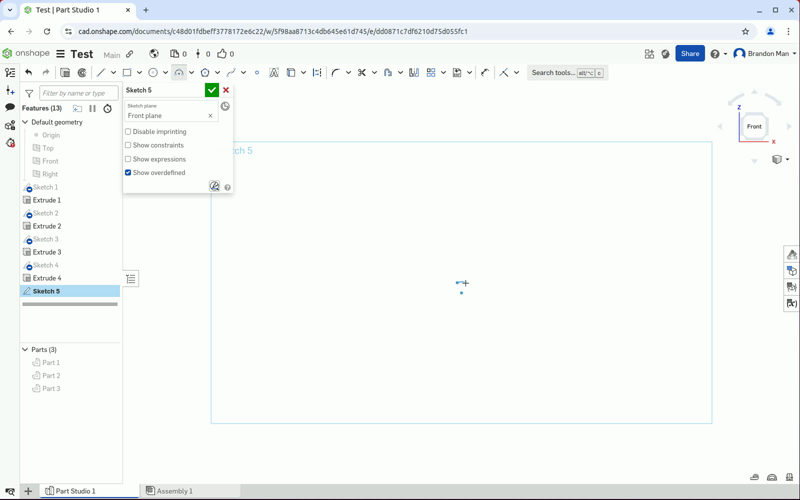
mouse_move(461, 287)
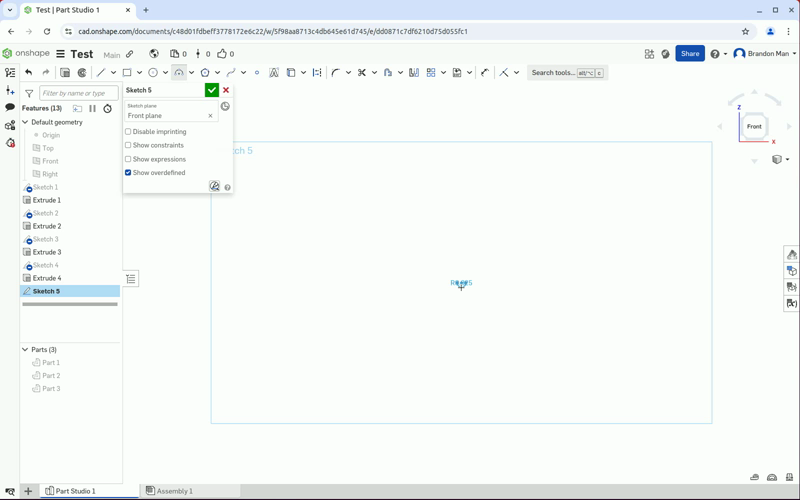
click(461, 287)
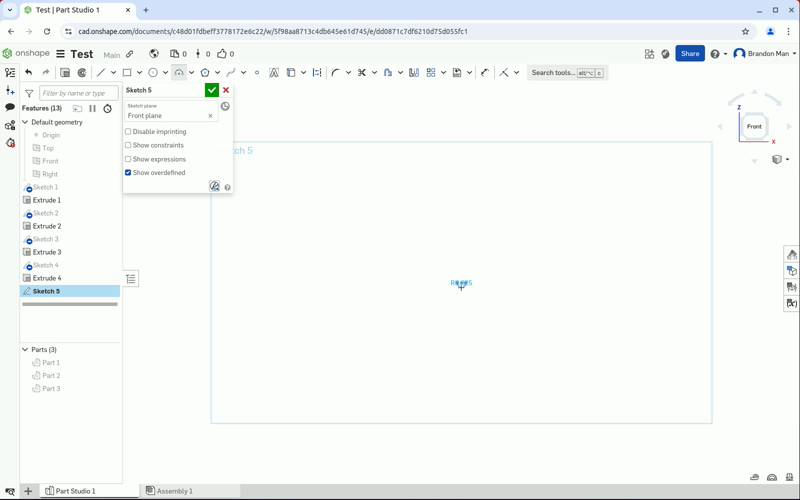
key_up(shift)
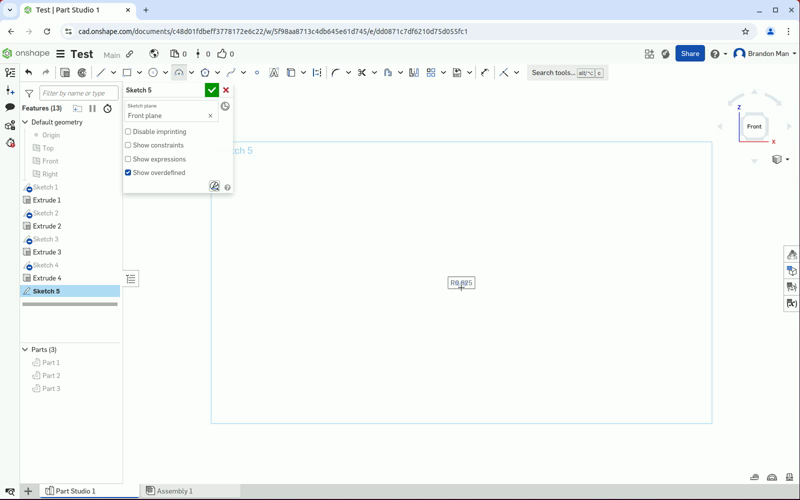
key(esc)
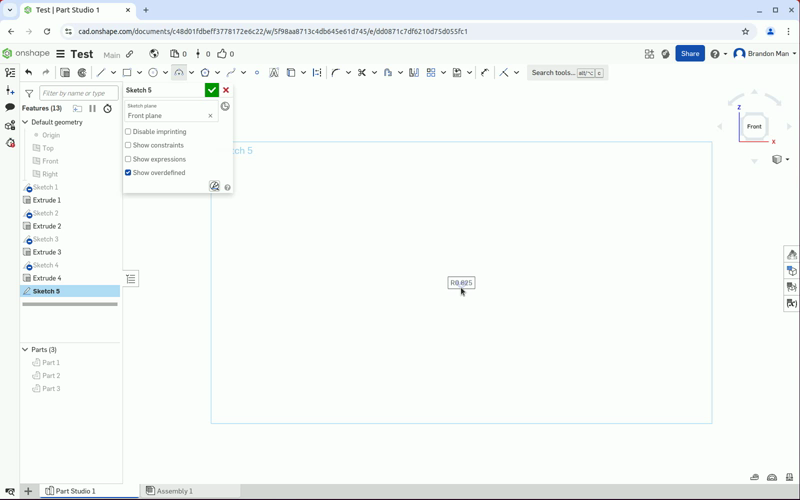
key(l)
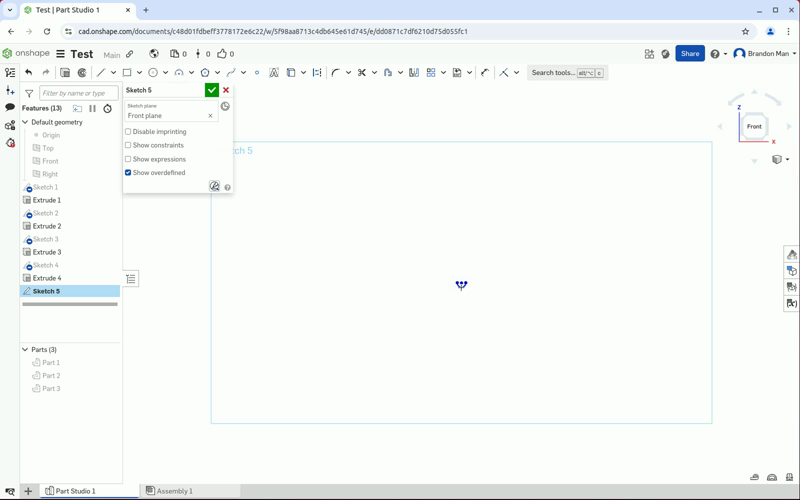
mouse_move(465, 282)
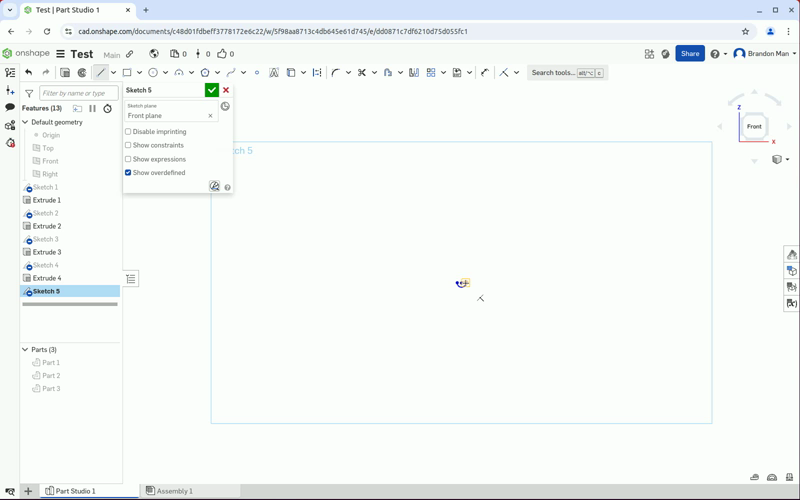
scroll(6)
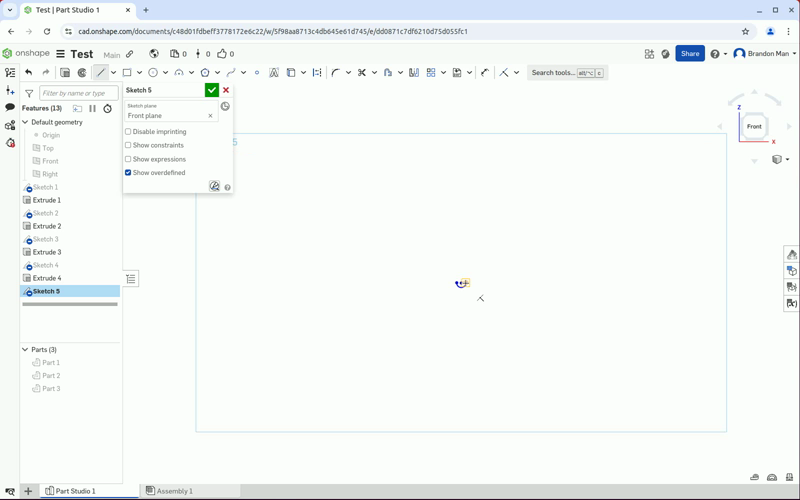
scroll(6)
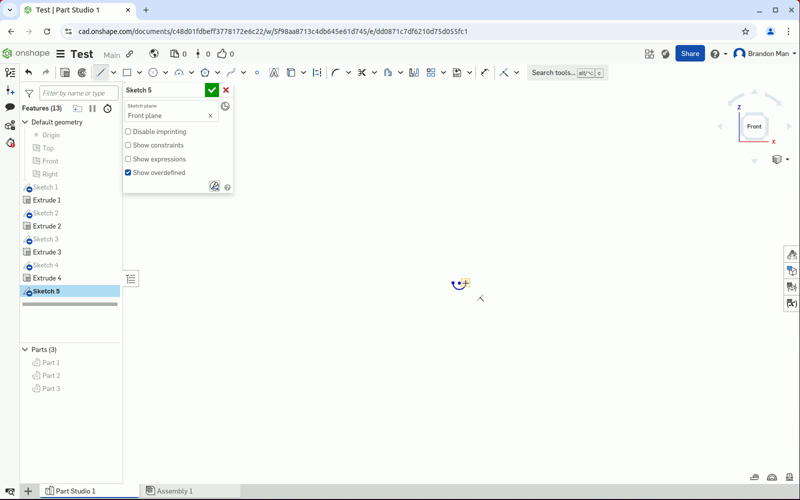
scroll(6)
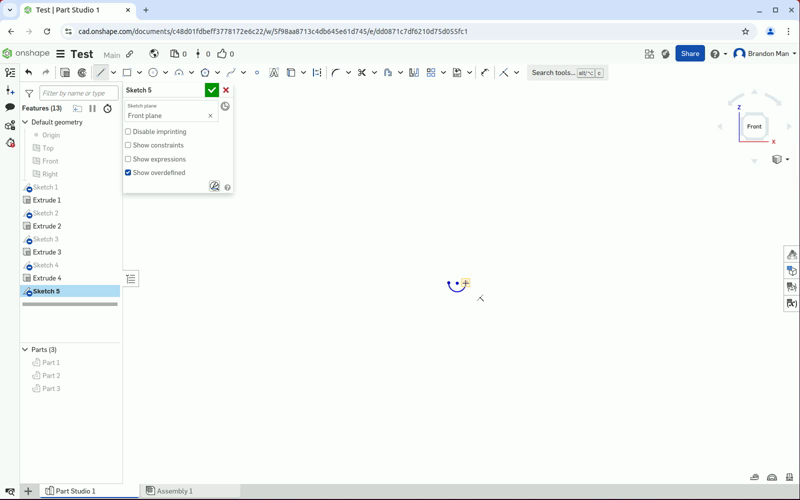
scroll(6)
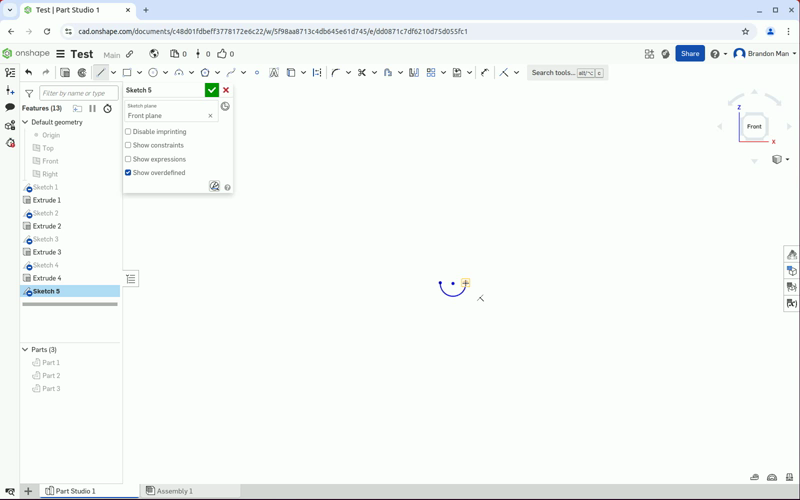
scroll(6)
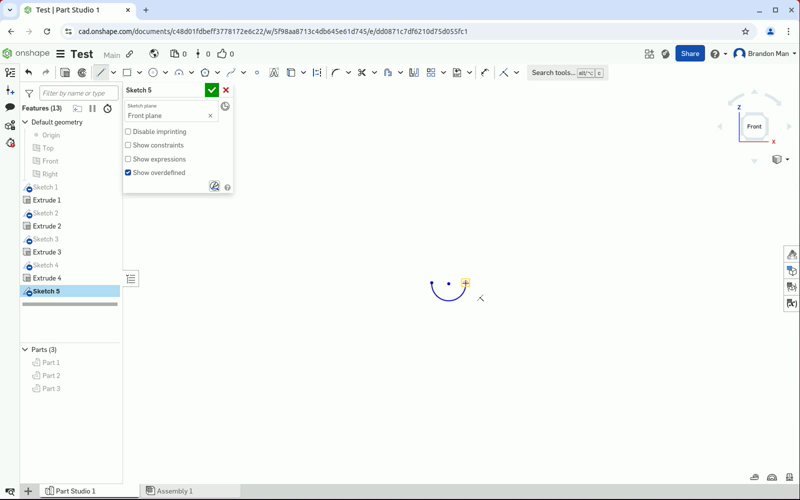
scroll(6)
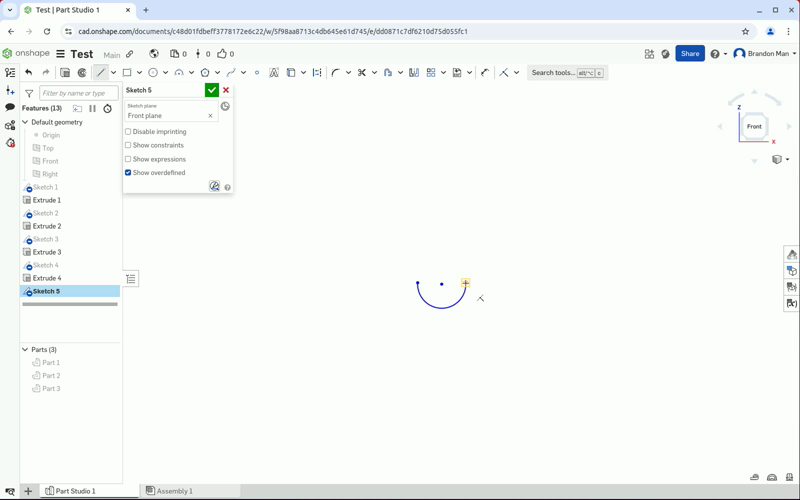
scroll(6)
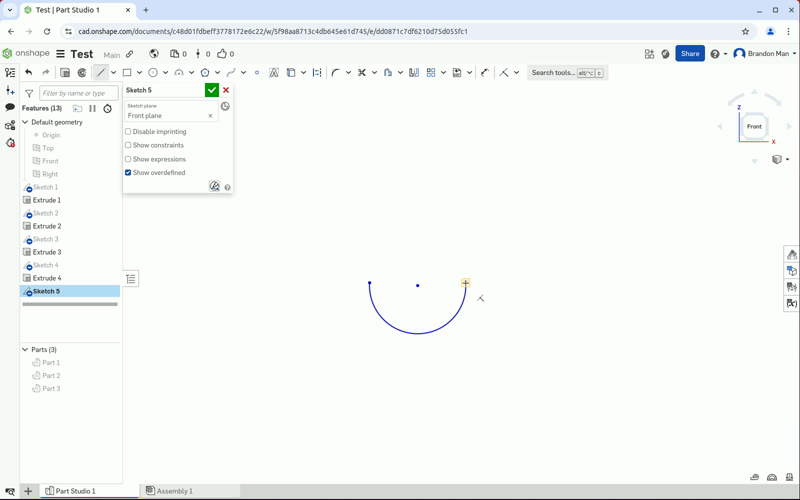
click(465, 282)
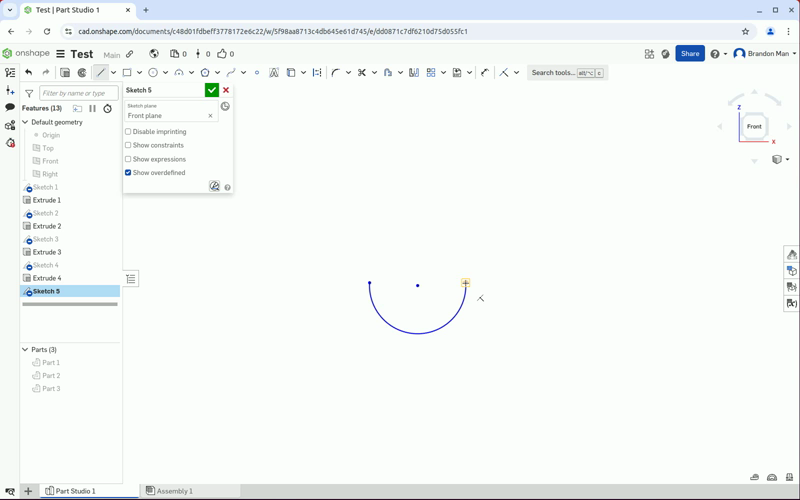
scroll(-6)
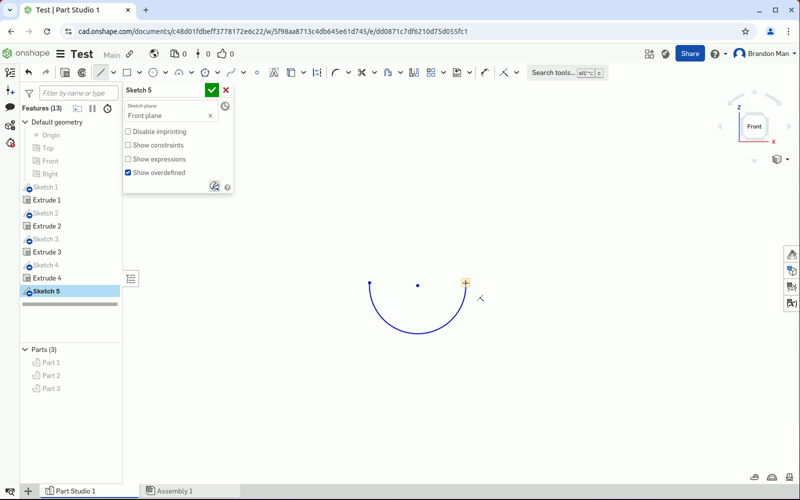
scroll(-6)
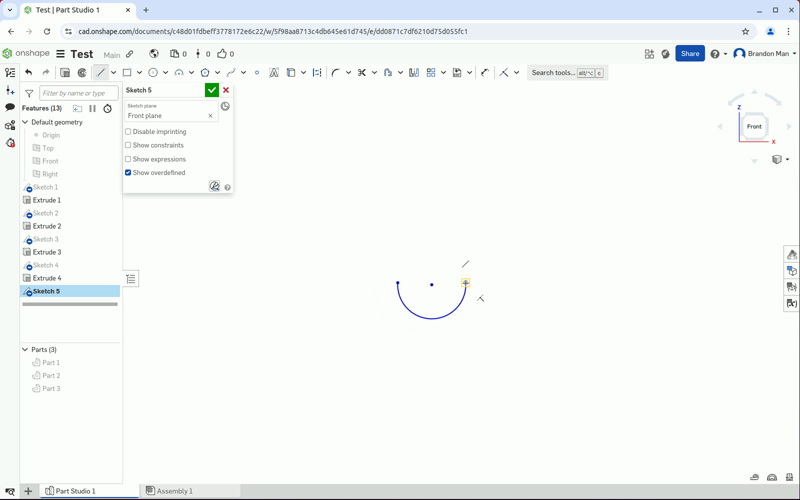
scroll(-6)
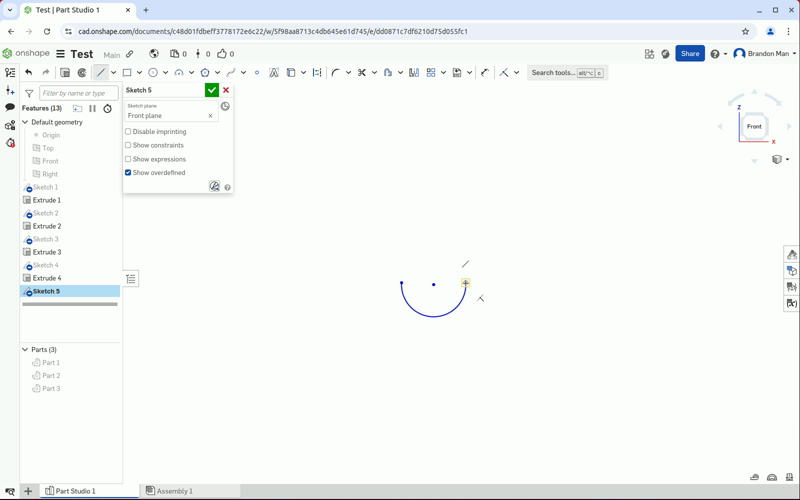
scroll(-6)
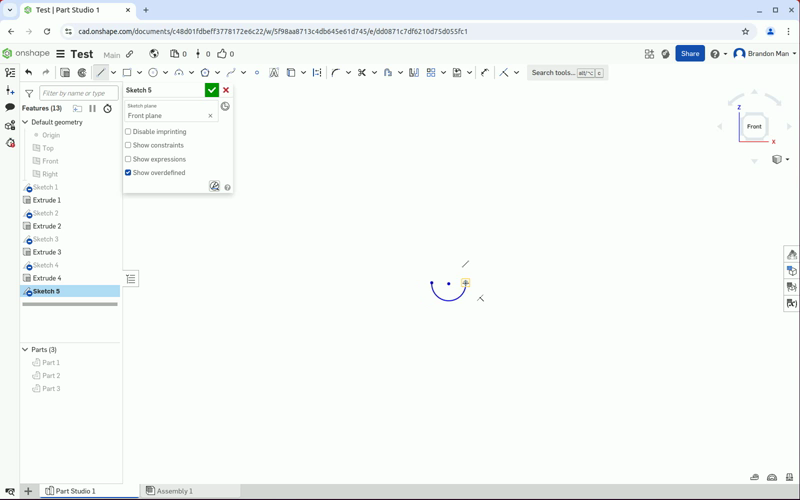
scroll(-6)
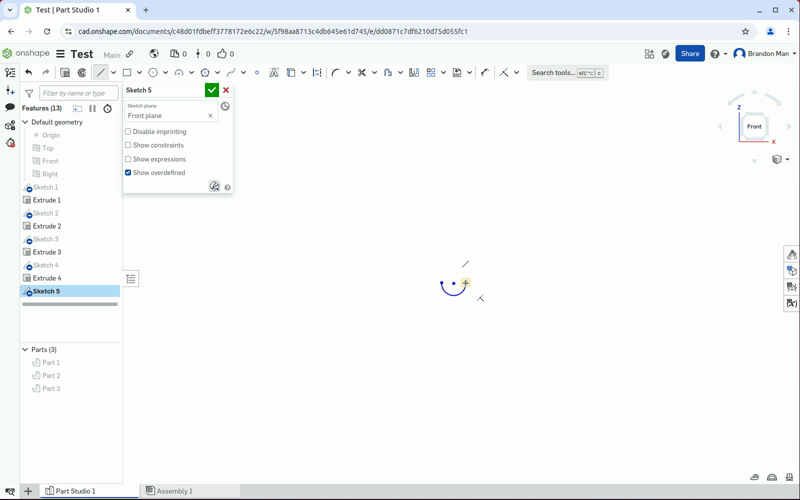
scroll(-6)
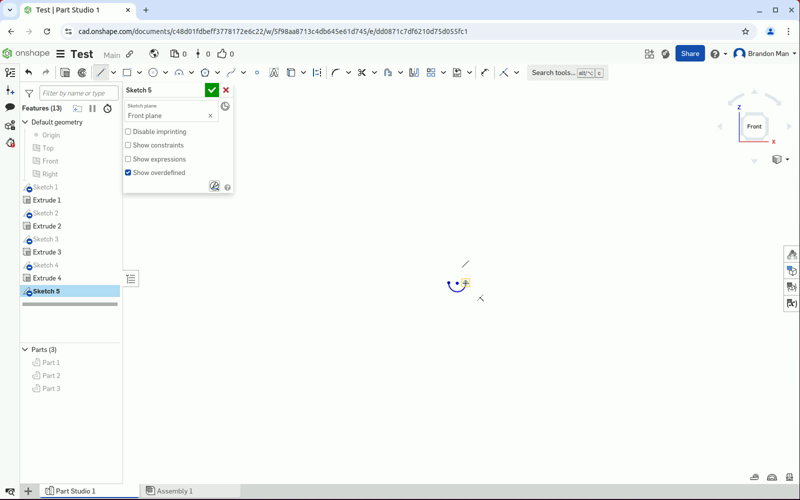
scroll(-6)
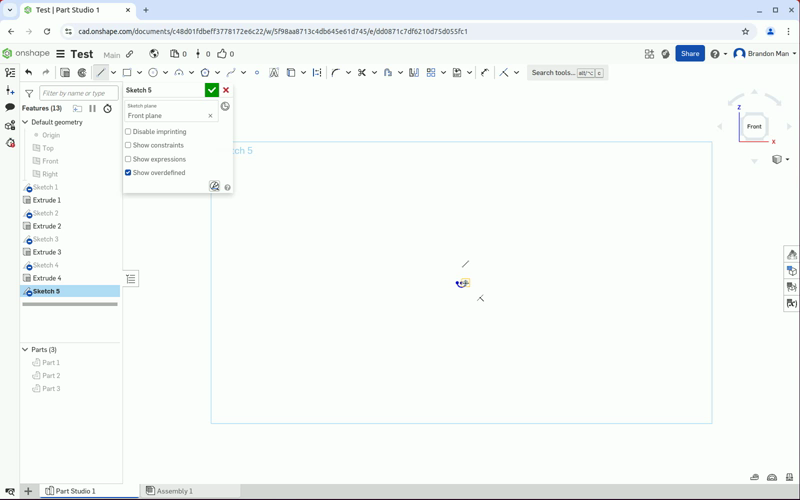
mouse_move(495, 282)
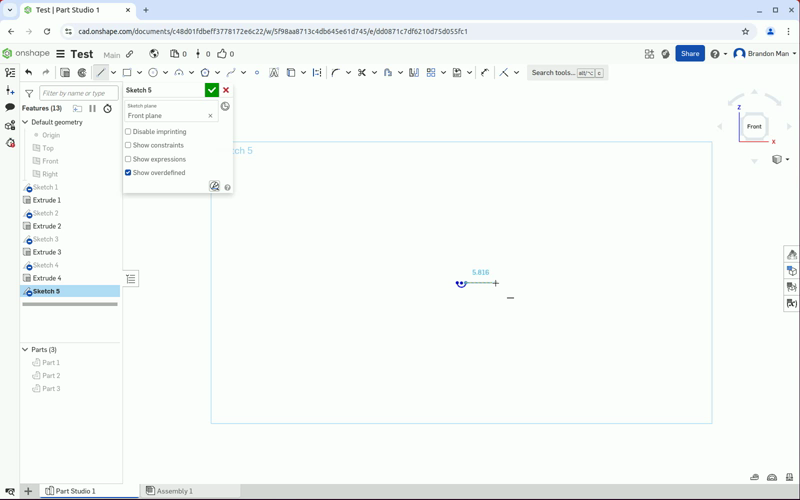
key_down(shift)
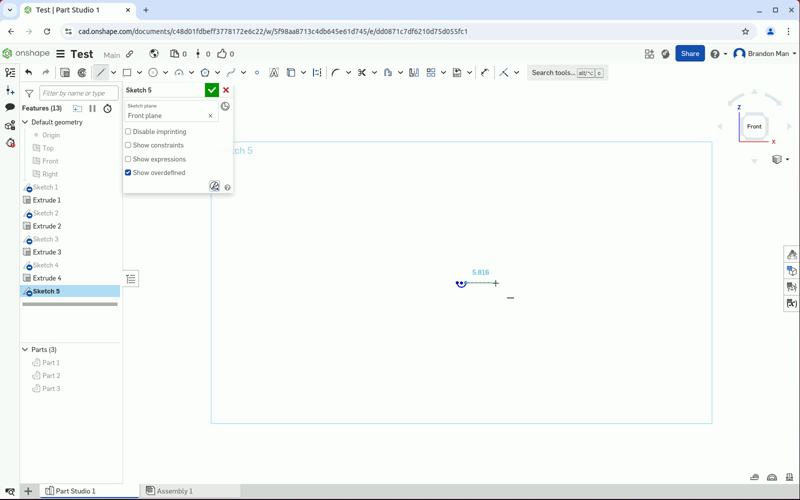
mouse_move(457, 282)
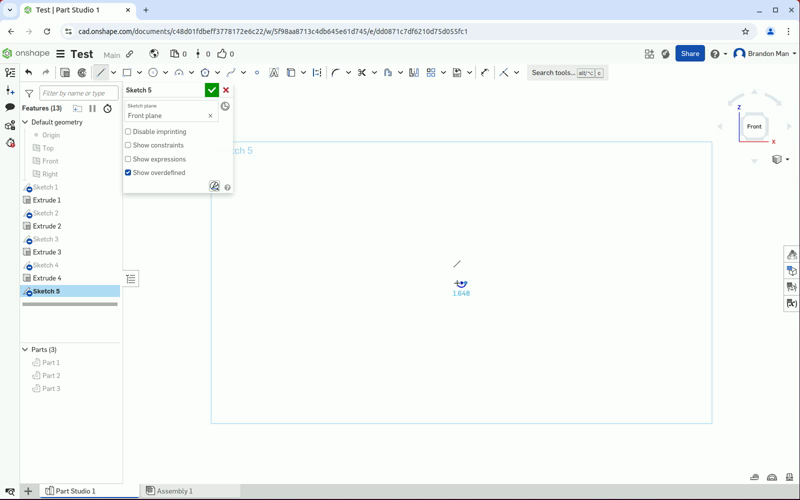
scroll(6)
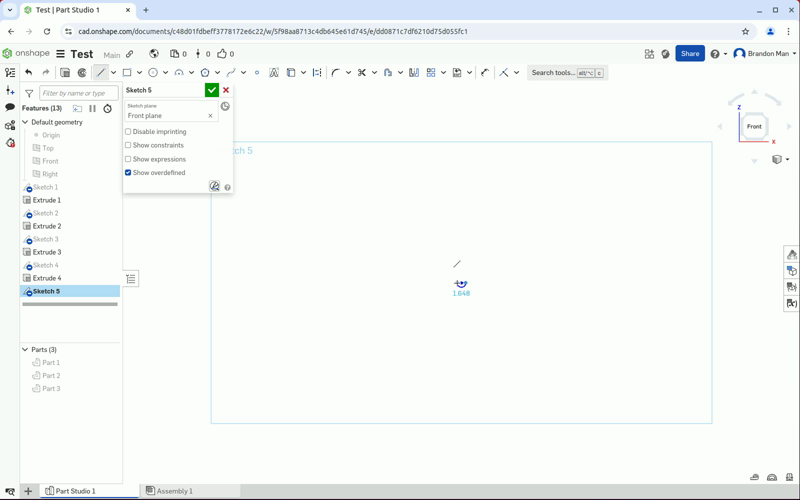
scroll(6)
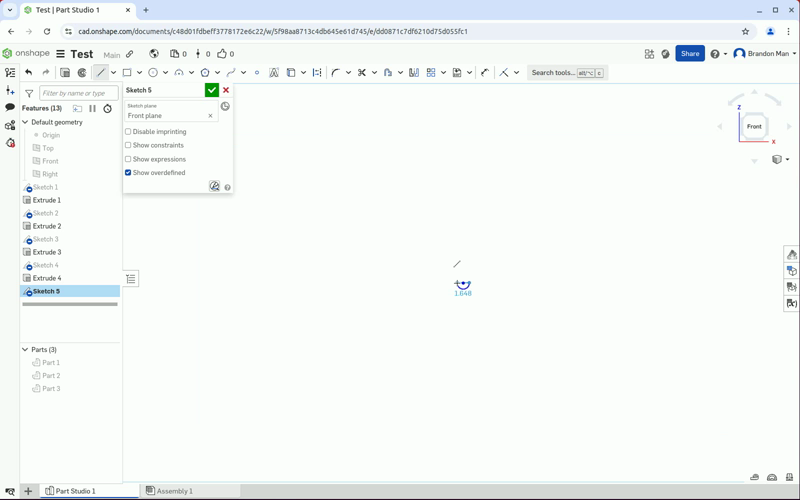
scroll(6)
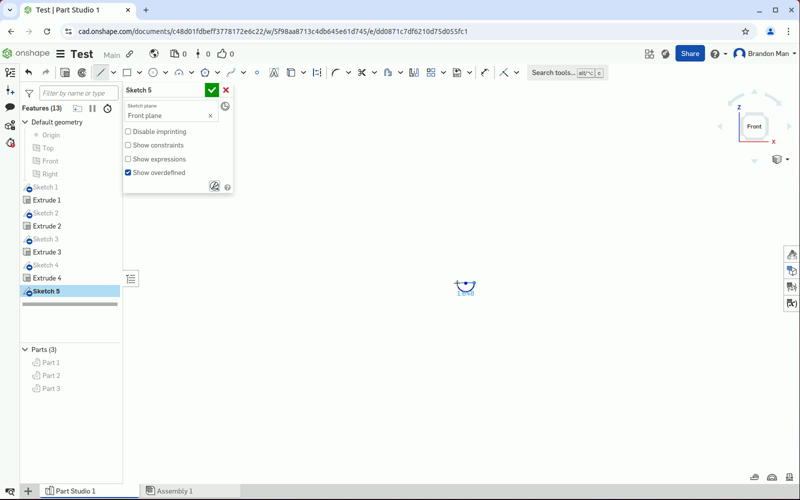
scroll(6)
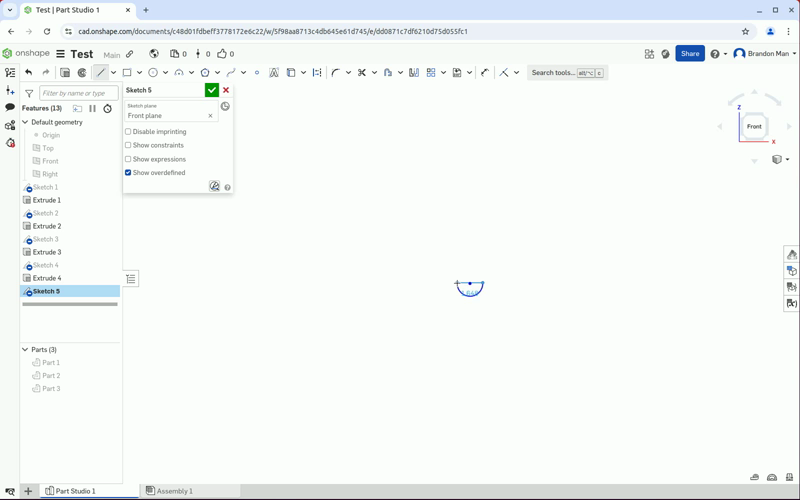
scroll(6)
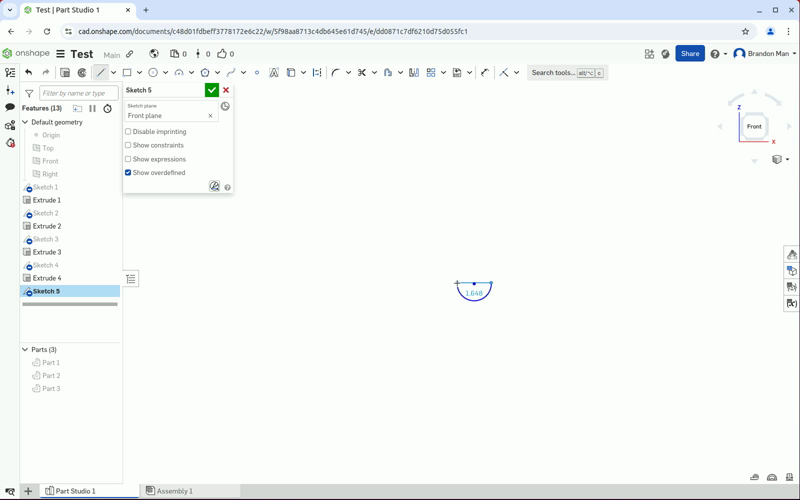
scroll(6)
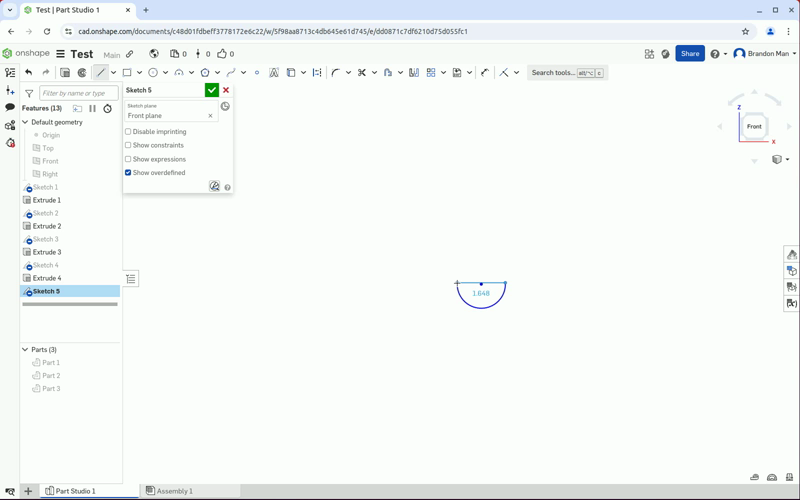
scroll(6)
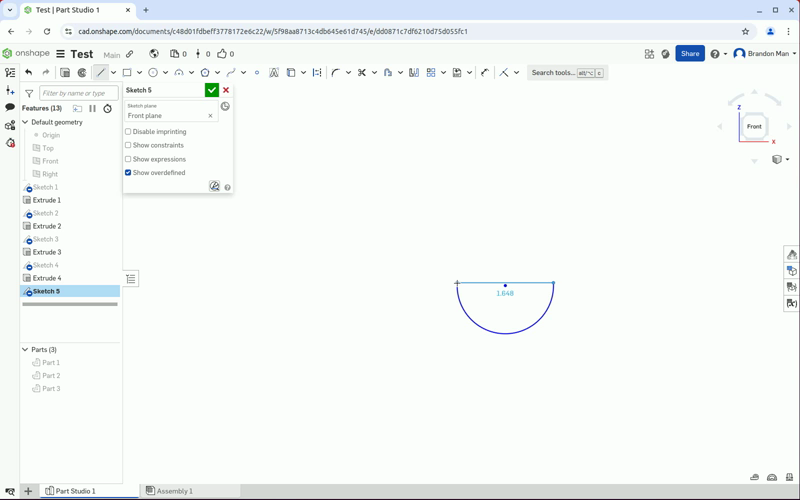
key_up(shift)
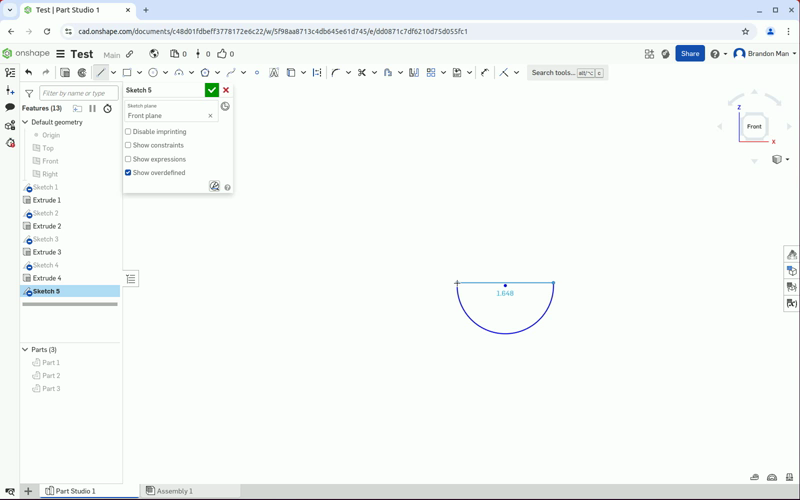
click(457, 282)
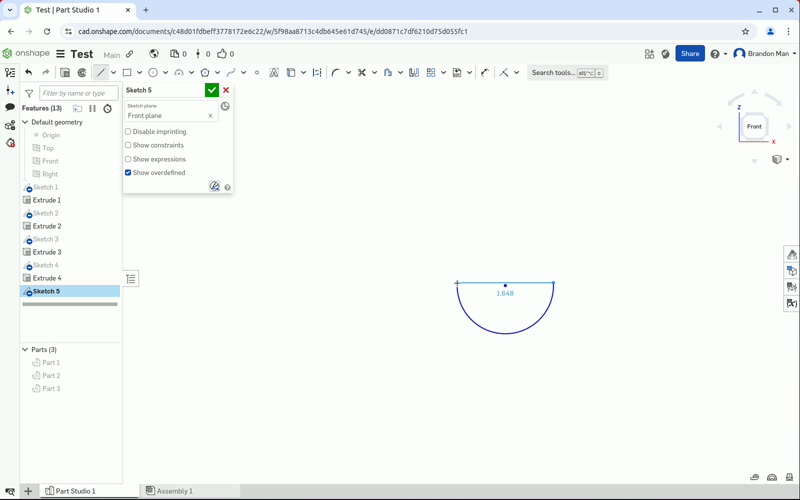
scroll(-6)
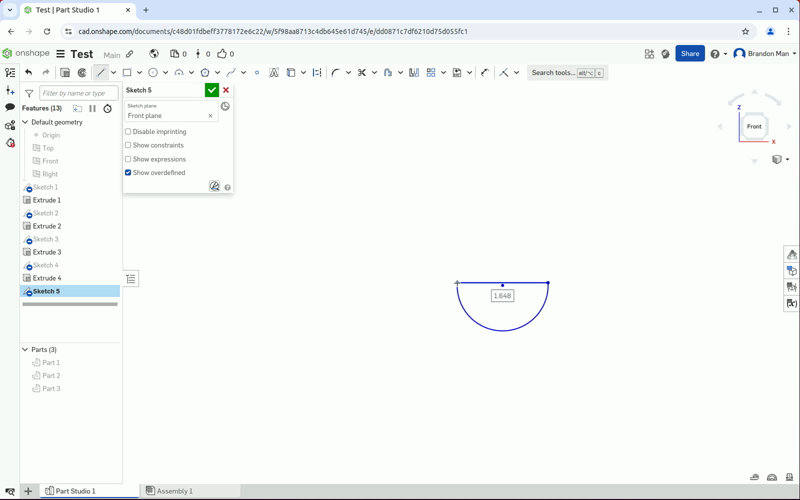
scroll(-6)
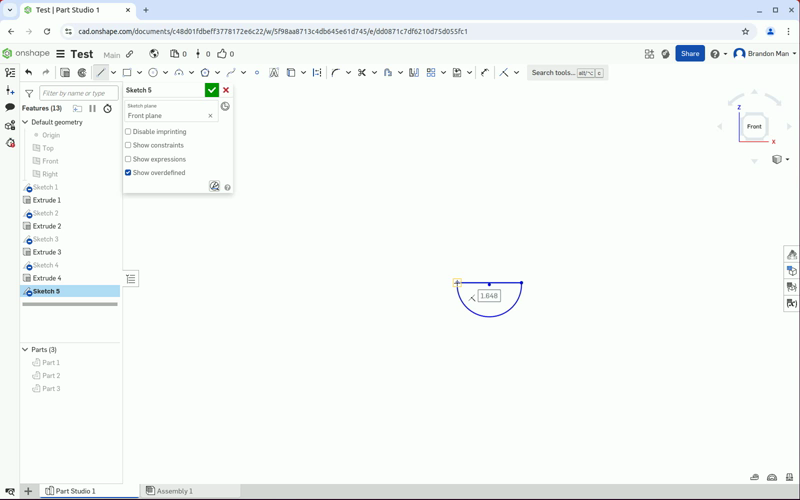
scroll(-6)
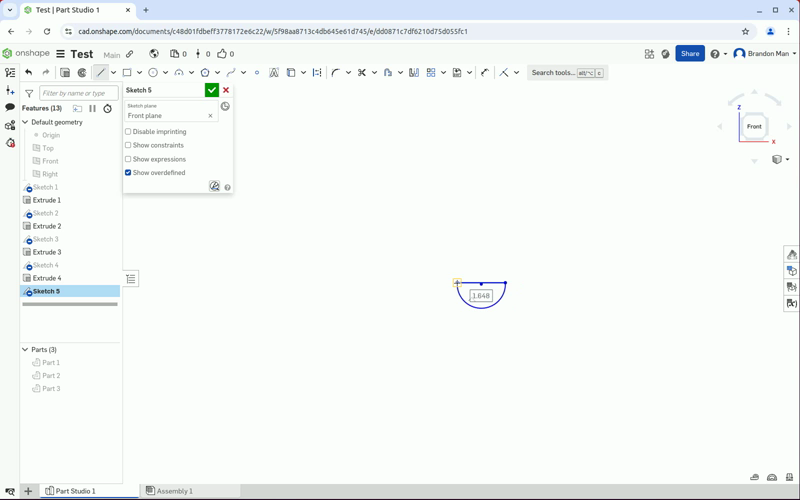
scroll(-6)
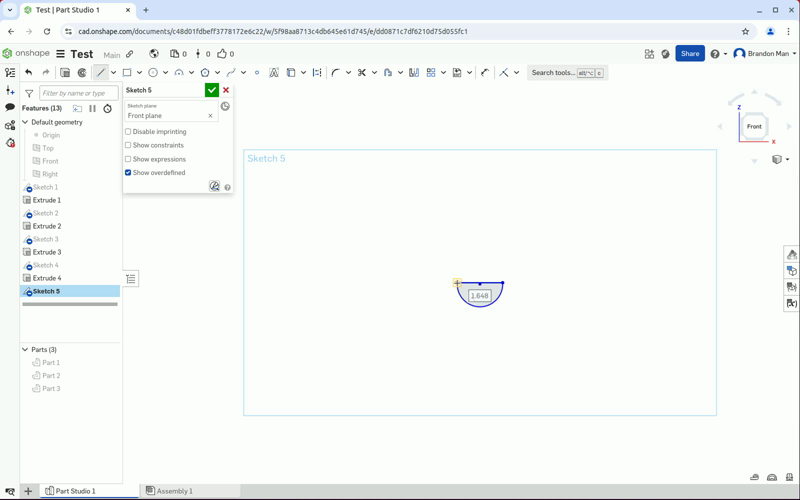
scroll(-6)
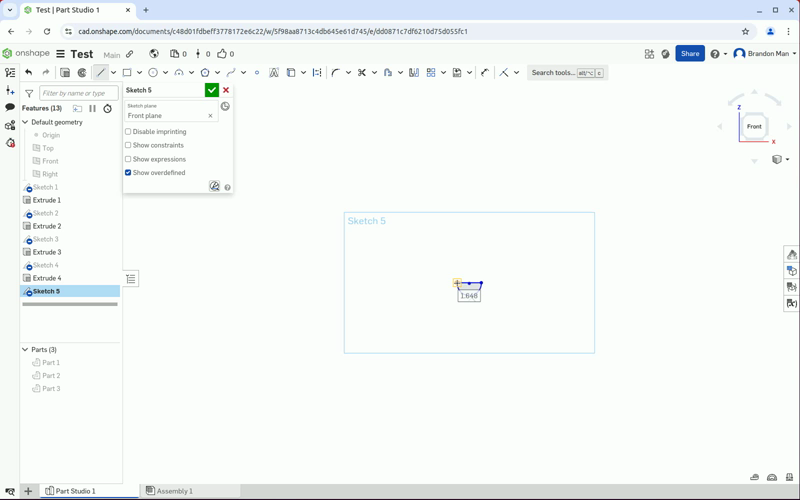
scroll(-6)
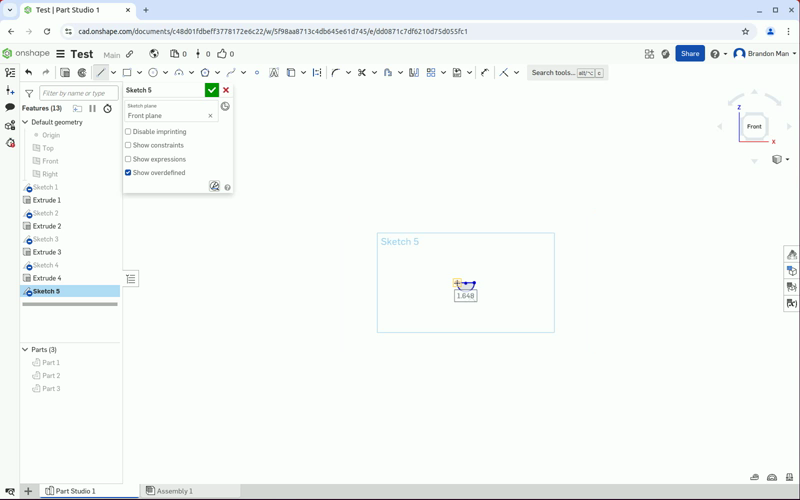
scroll(-6)
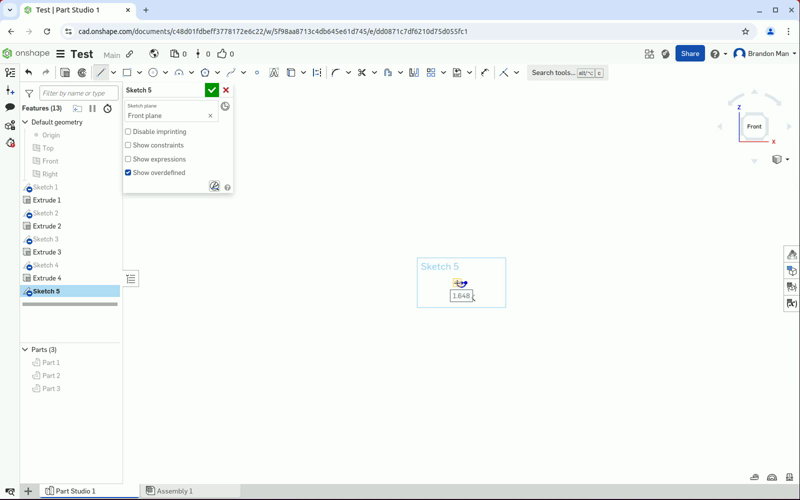
key(esc)
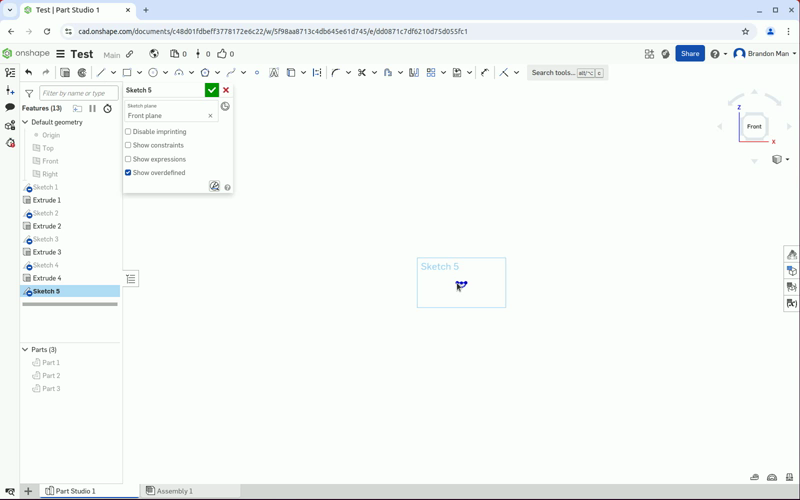
mouse_move(459, 283)
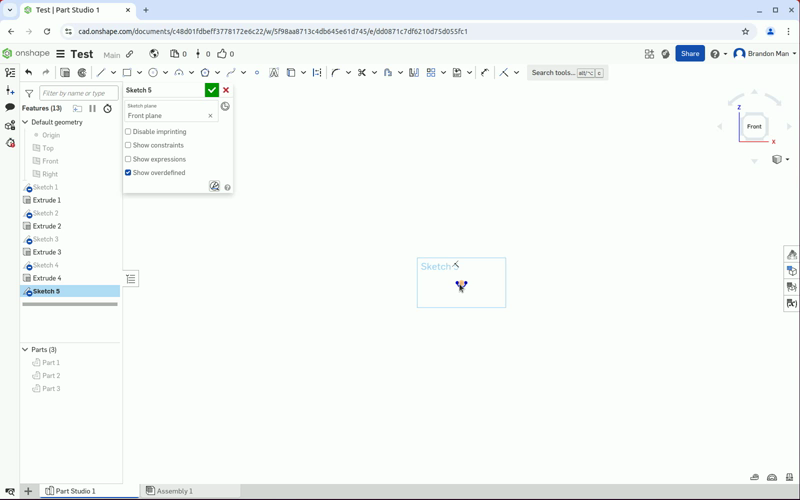
scroll(6)
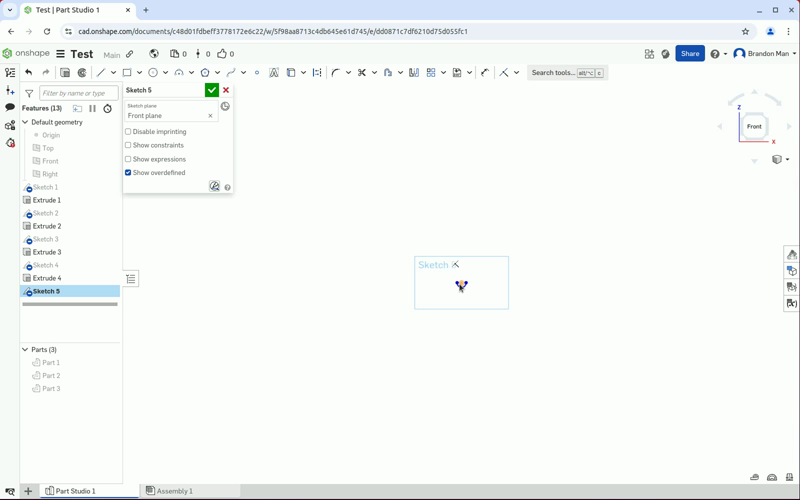
scroll(6)
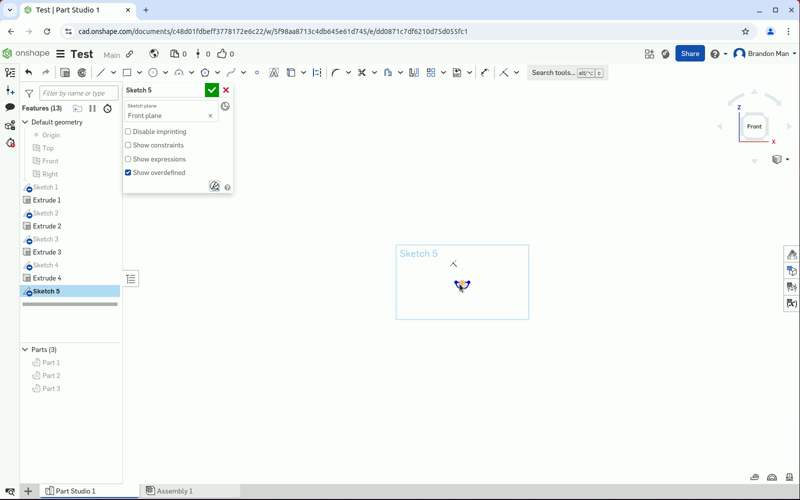
scroll(6)
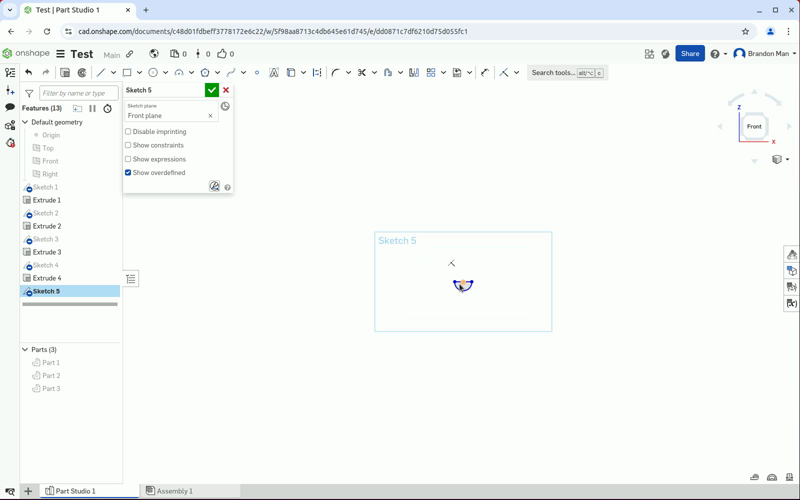
scroll(6)
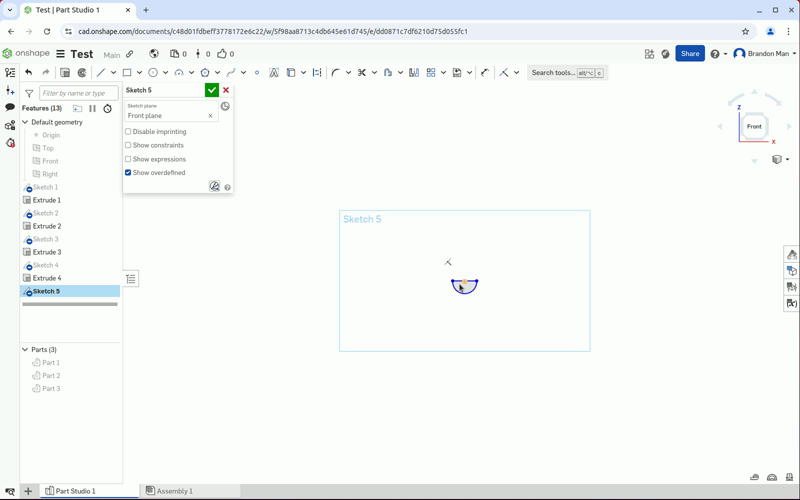
scroll(6)
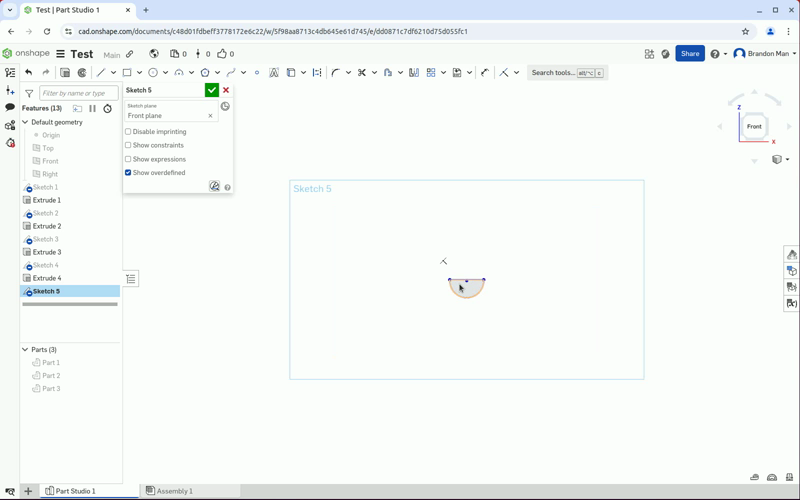
scroll(6)
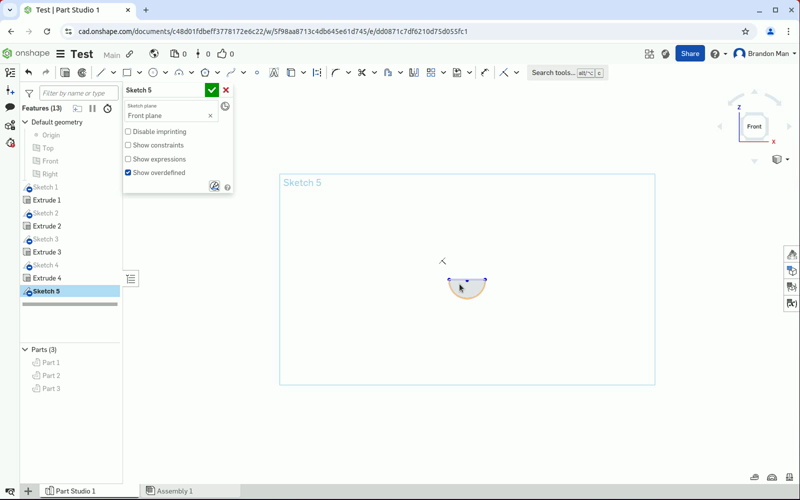
scroll(6)
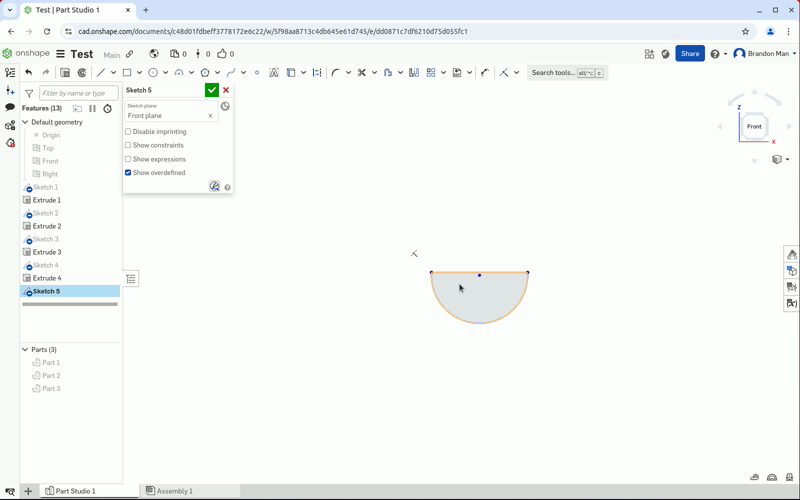
click(459, 283)
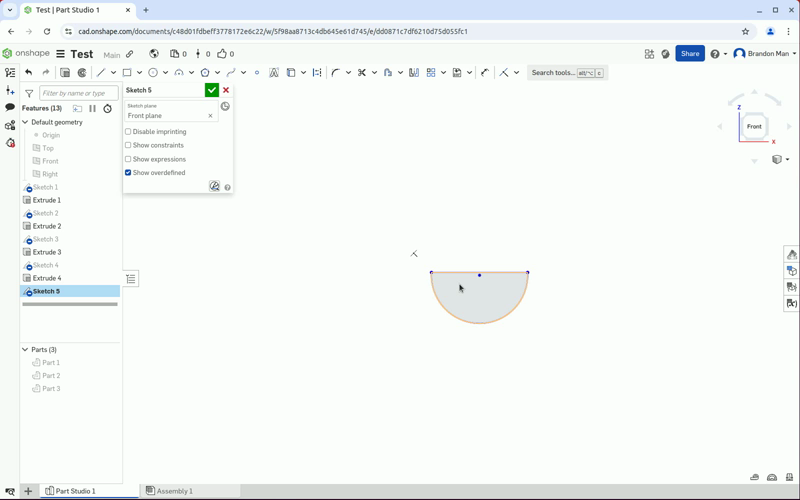
scroll(-6)
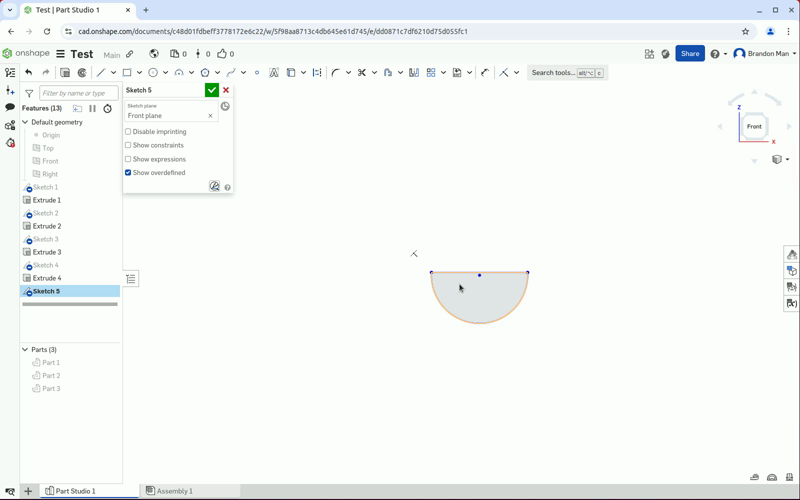
scroll(-6)
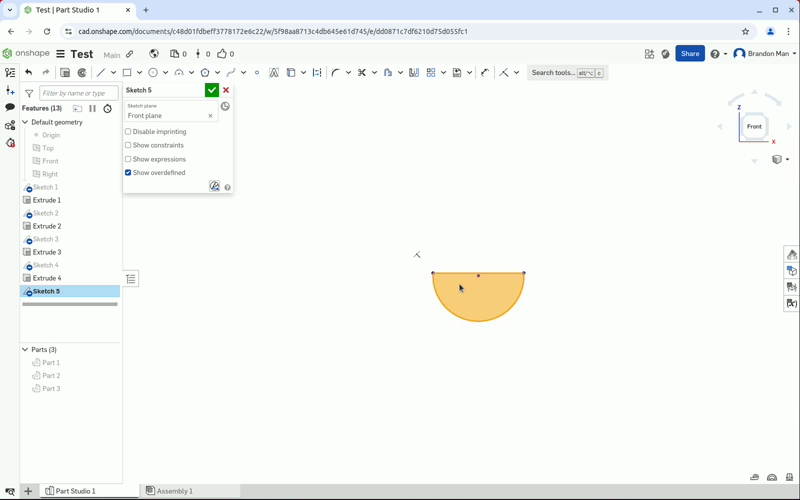
scroll(-6)
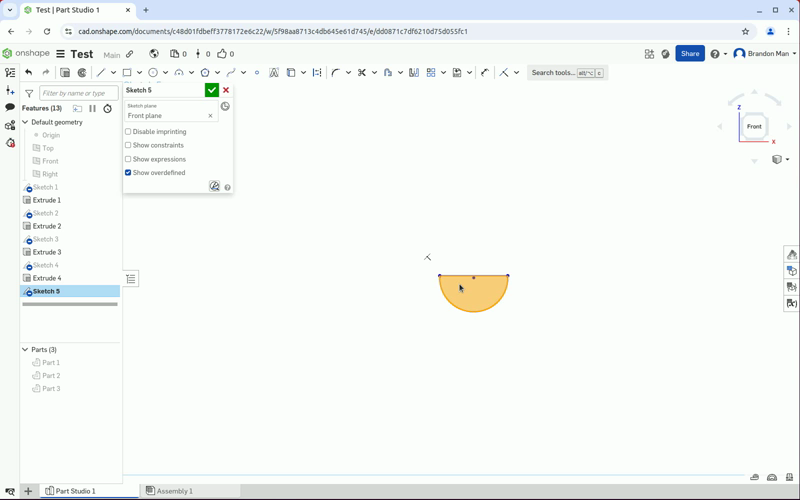
scroll(-6)
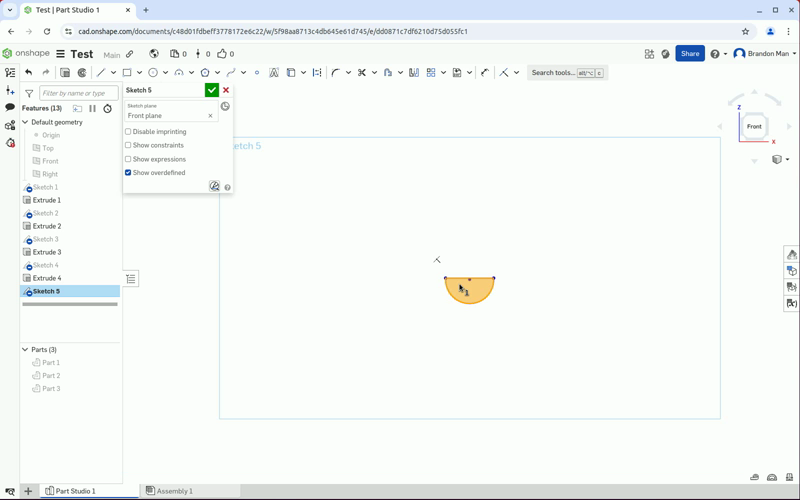
scroll(-6)
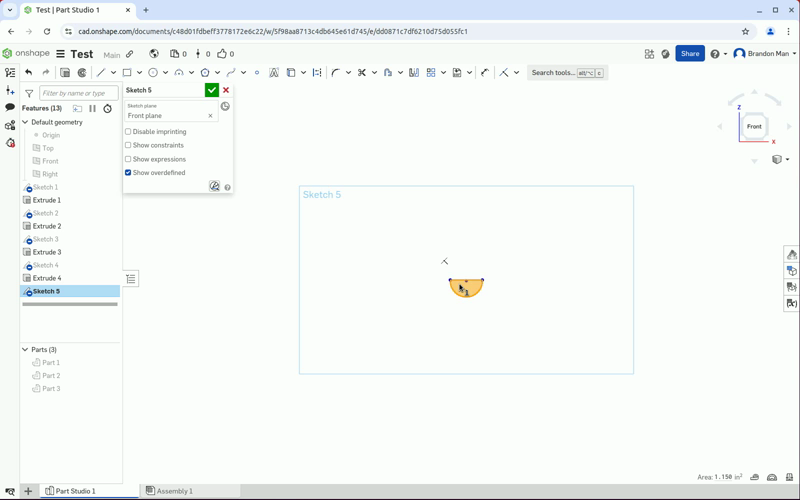
scroll(-6)
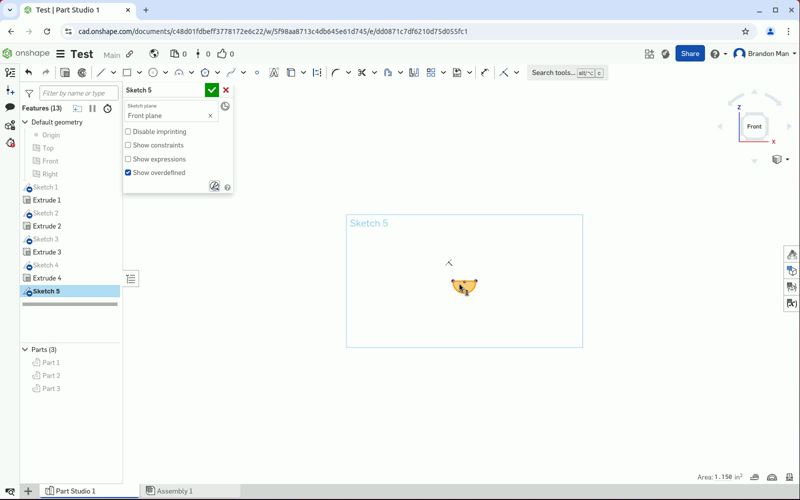
scroll(-6)
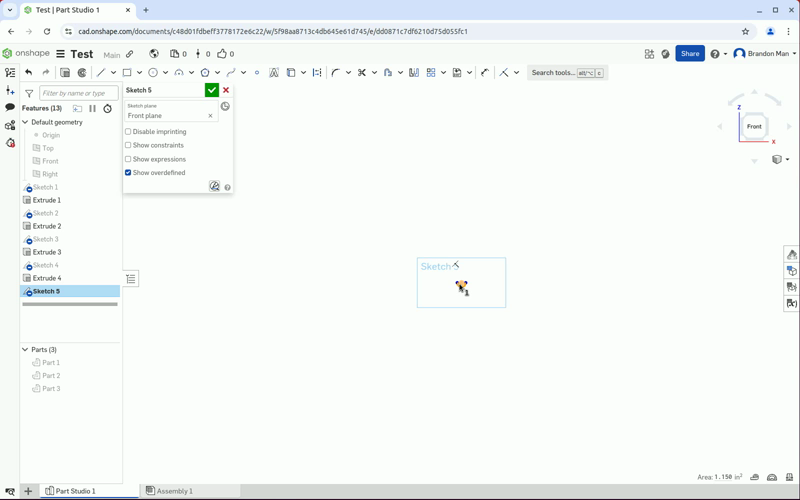
mouse_move(73, 352)
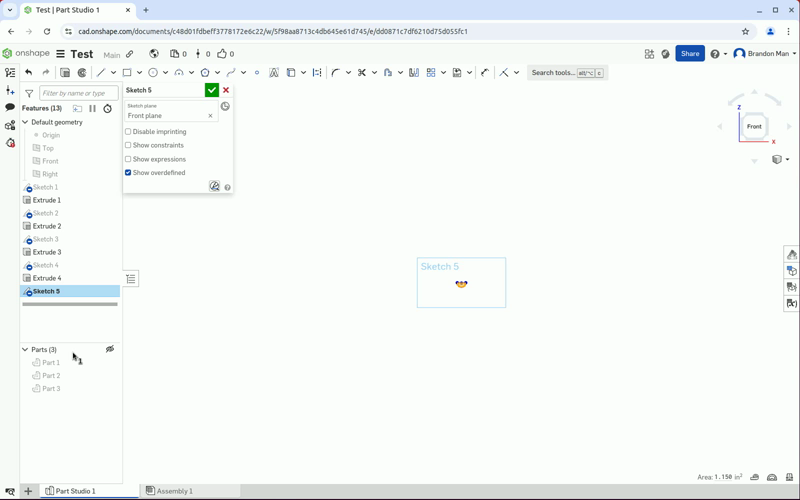
key(shift+y)
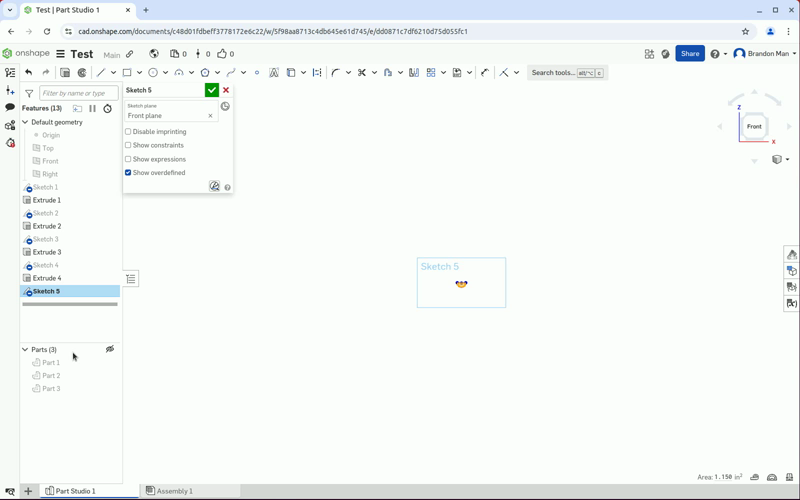
key(shift+e)
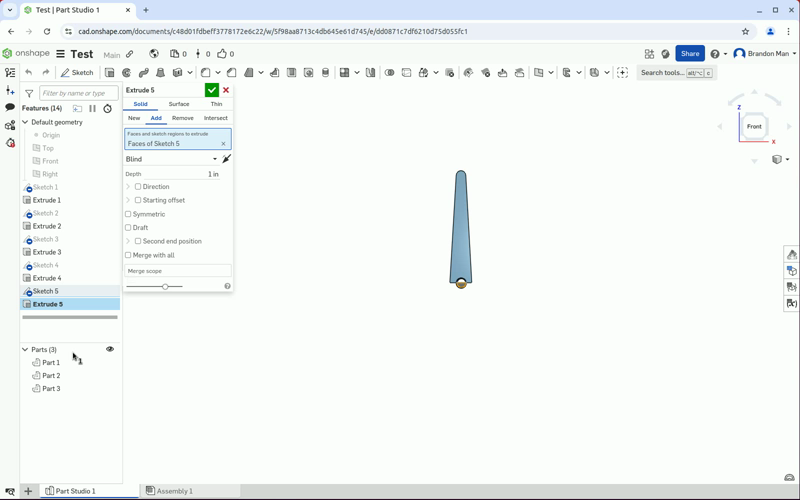
mouse_move(143, 106)
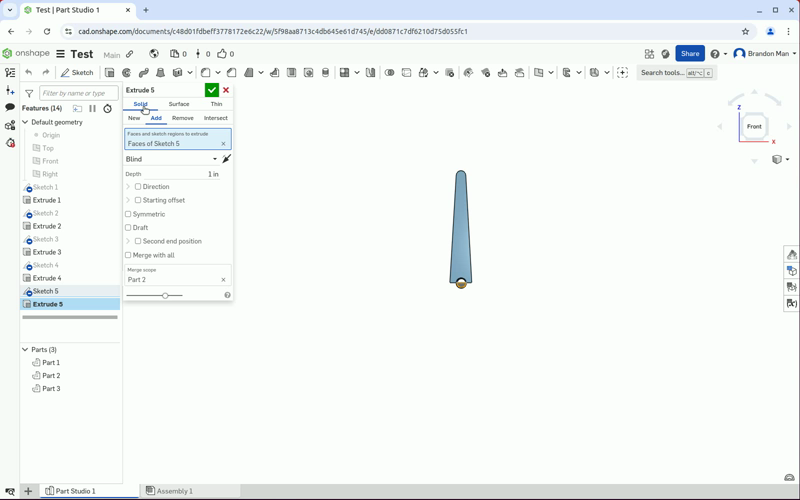
click(143, 106)
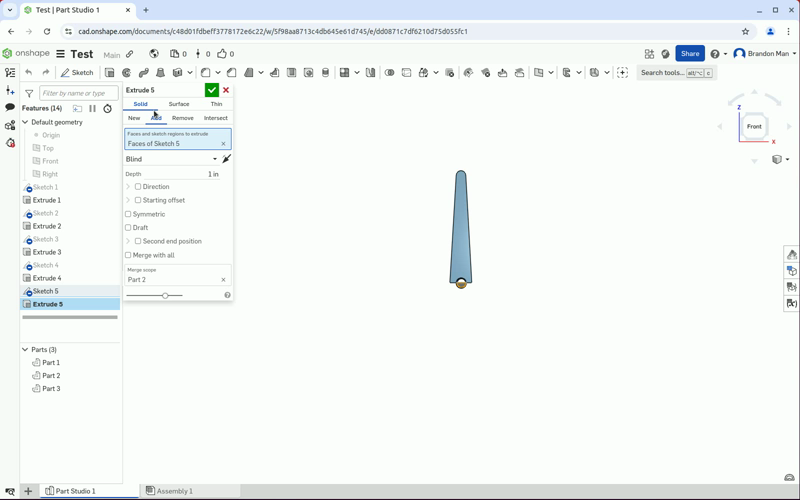
mouse_move(186, 120)
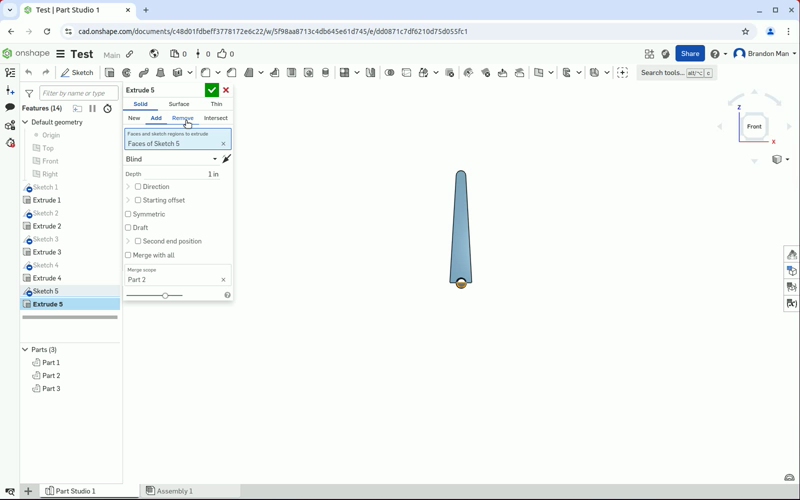
click(186, 120)
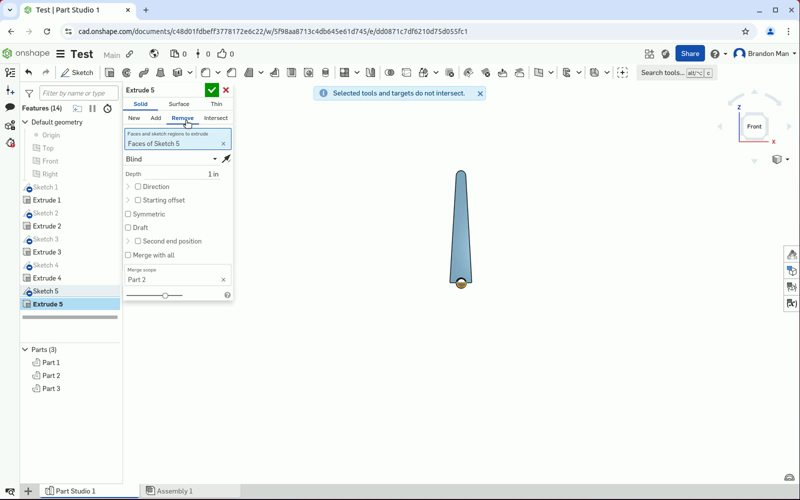
key(tab, 4)
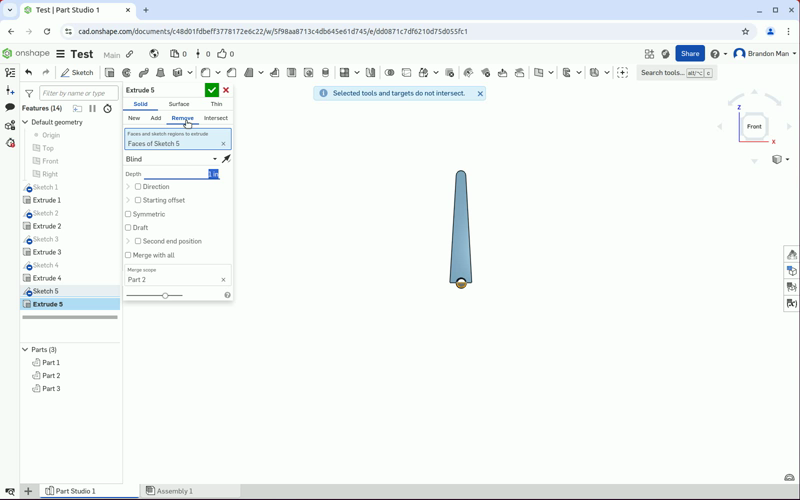
text(-28.885)
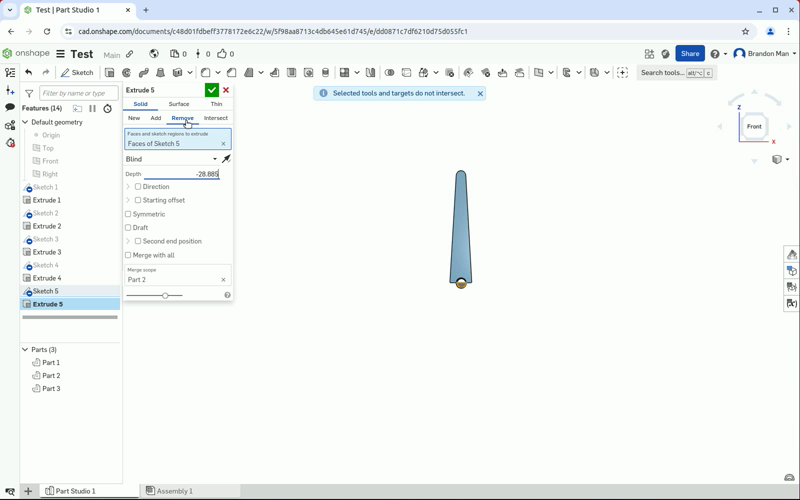
key(tab, 6)
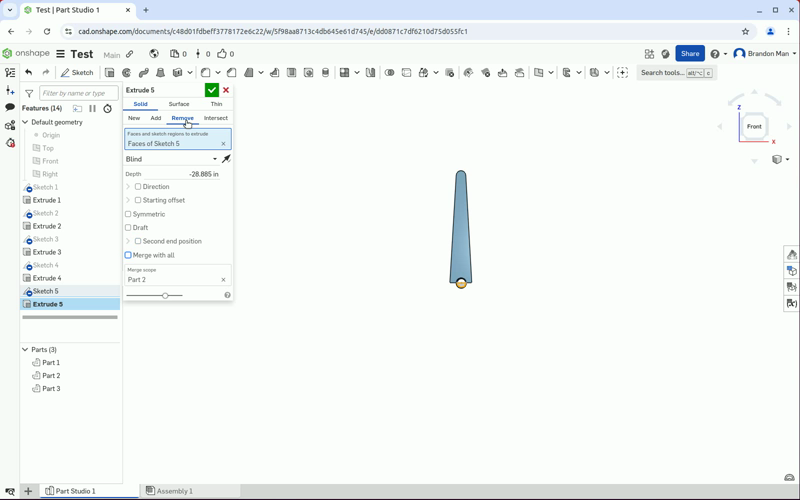
key(space)
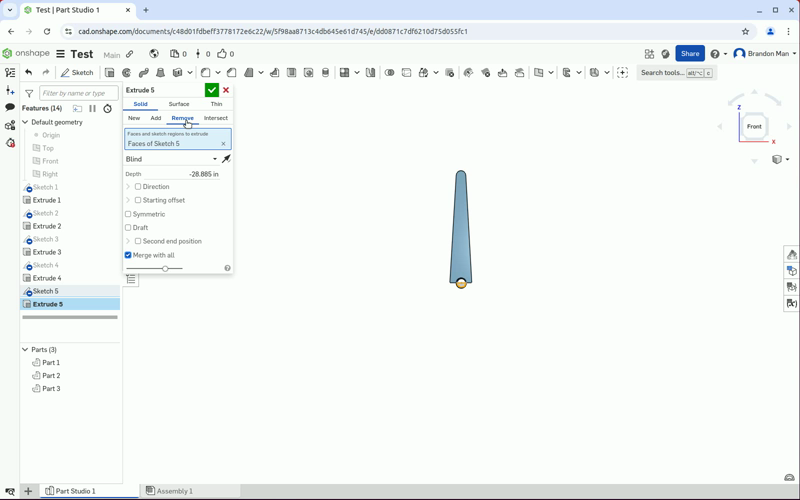
key(enter)
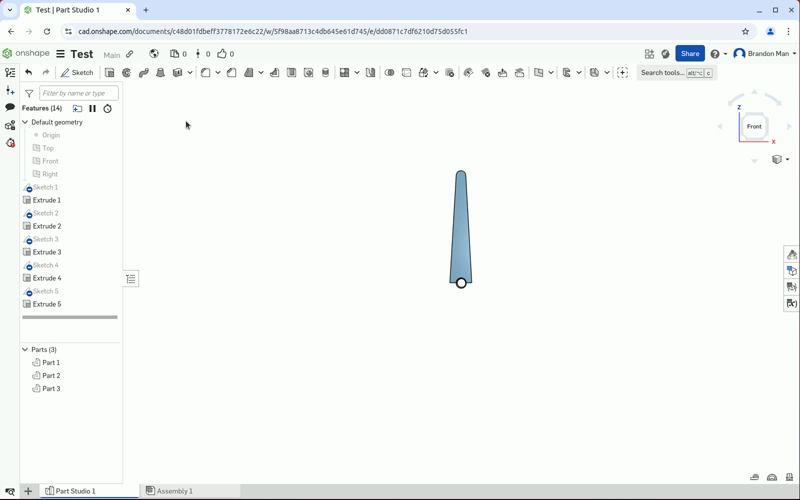
key(shift+h)
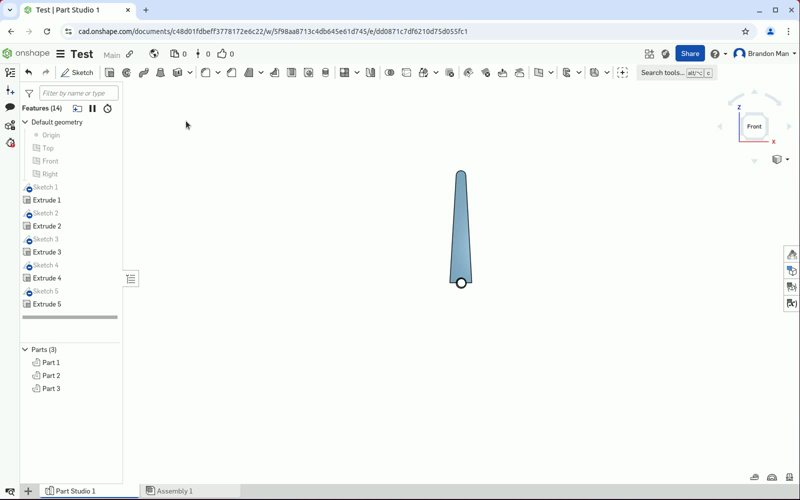
key(shift+h)
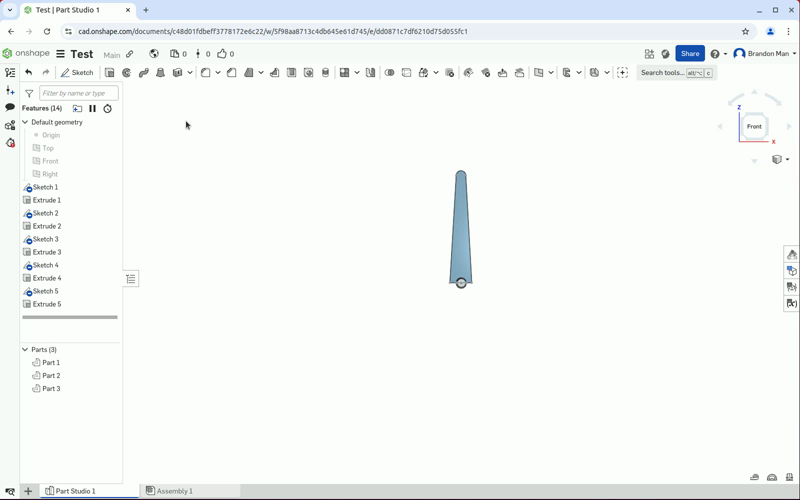
key(shift+7)
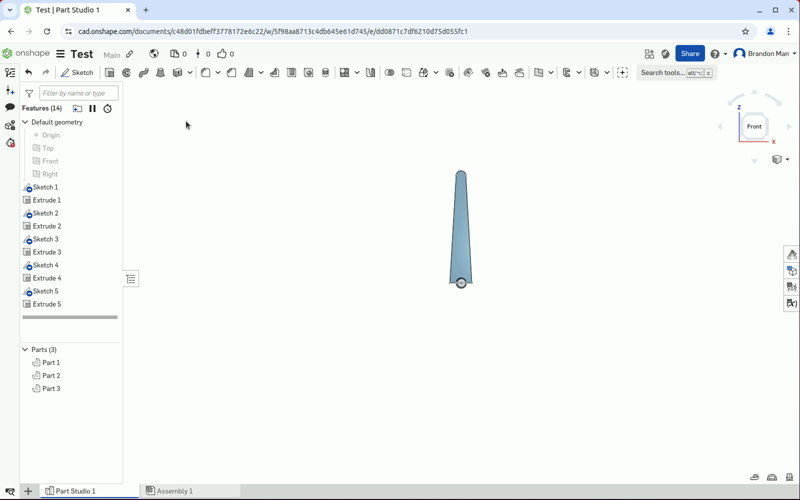
key(left, 2)
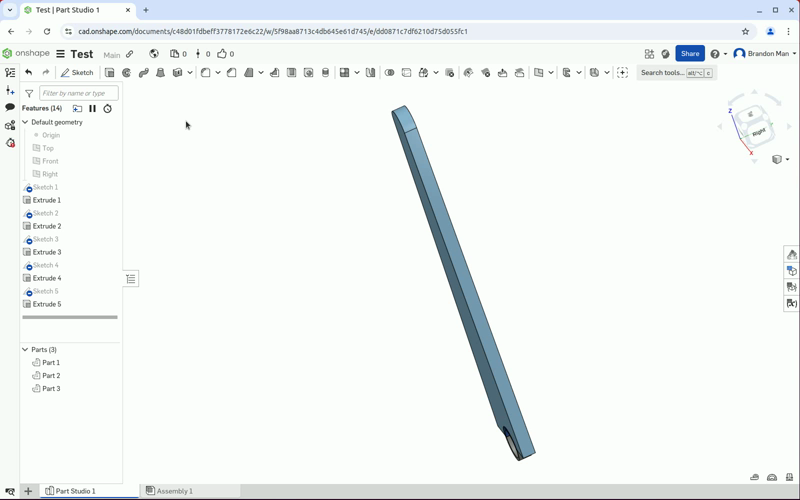
key(down, 2)
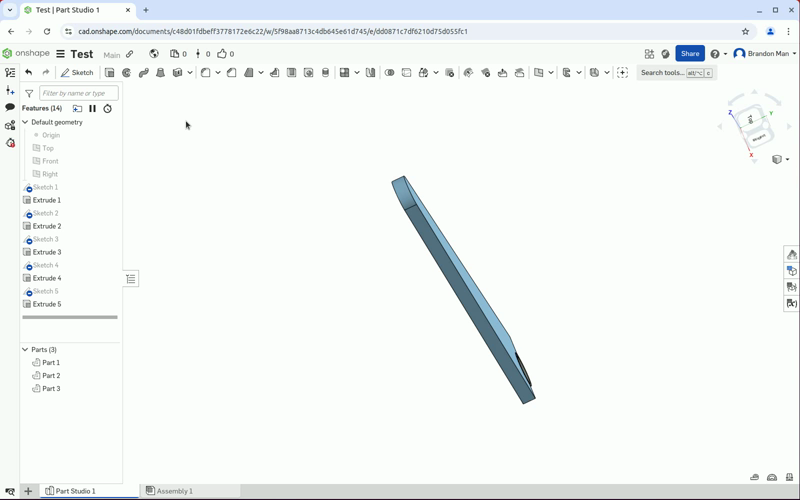
key(up, 2)
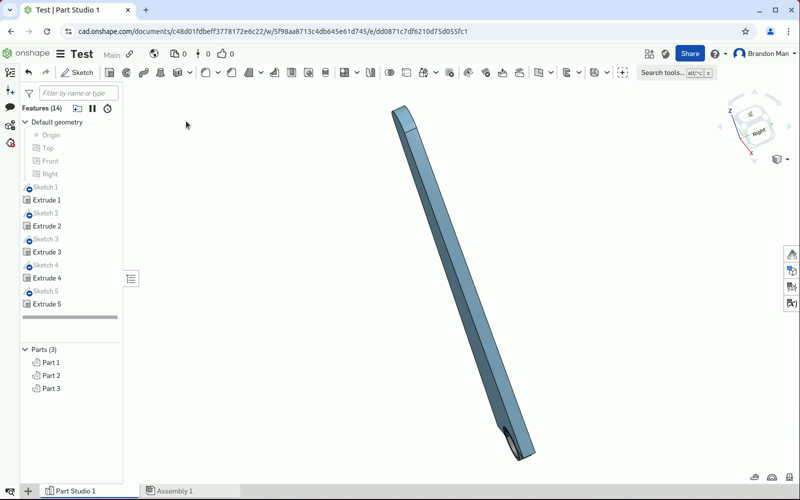
key(right, 2)
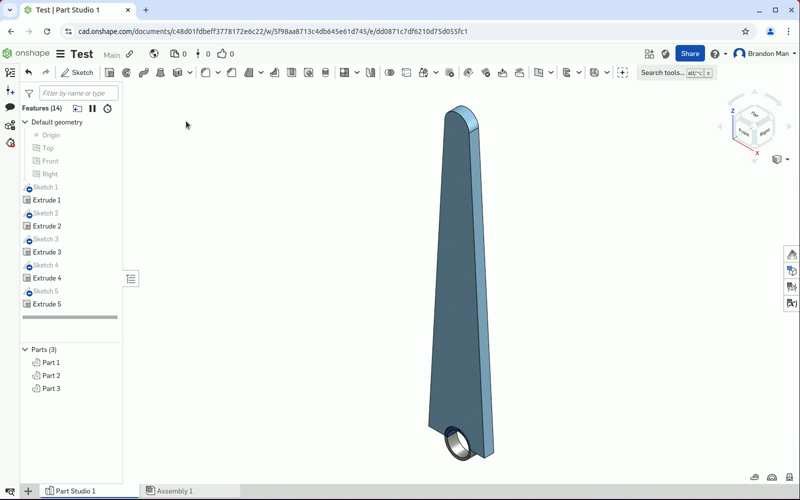
mouse_move(73, 189)
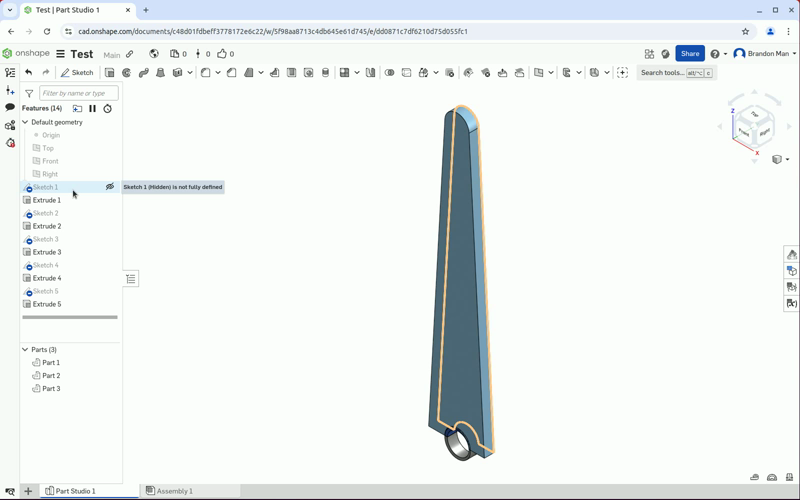
click(73, 189)